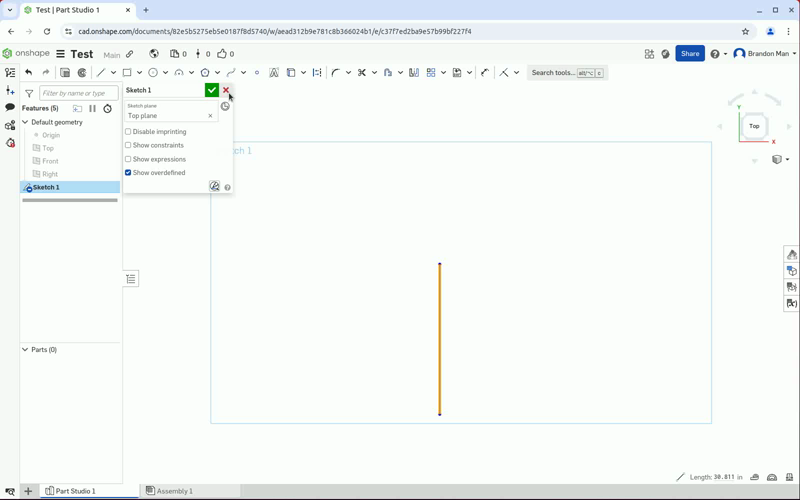
key(shift+h)
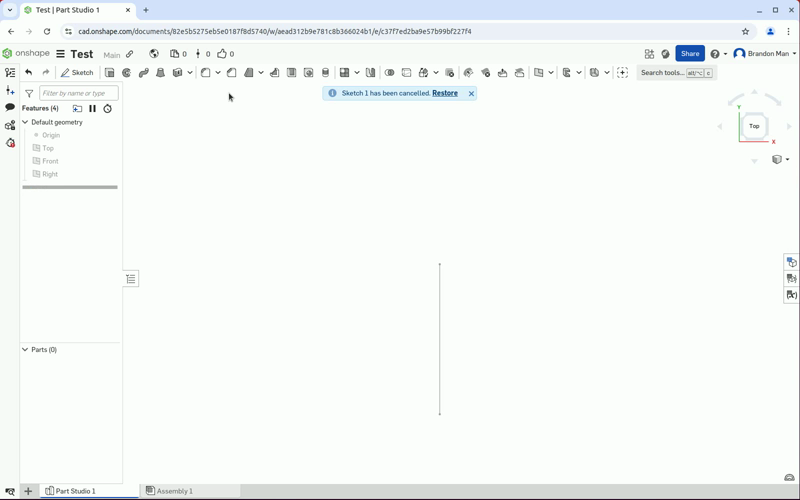
mouse_move(73, 352)
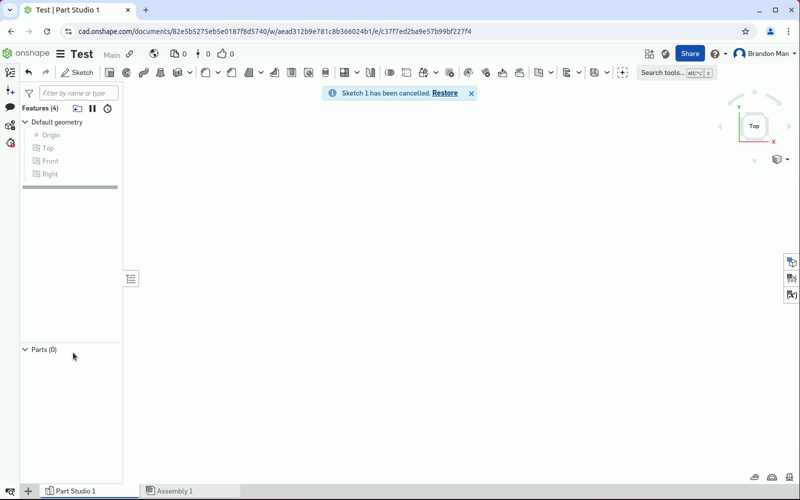
key(y)
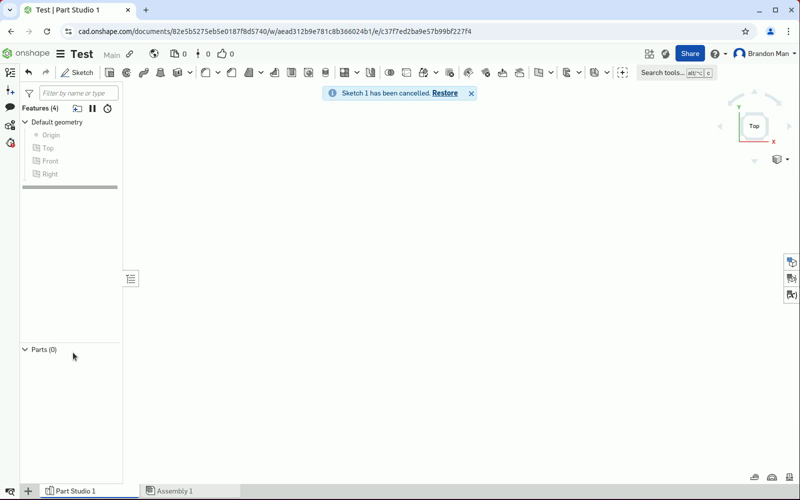
key(shift+p)
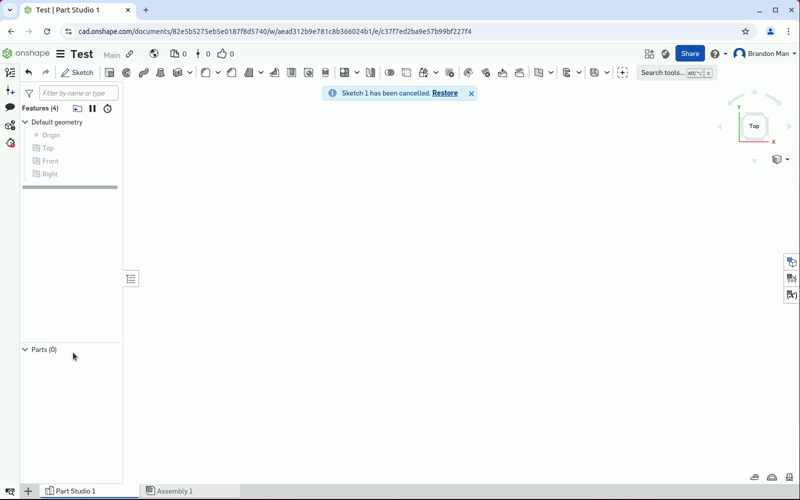
key(space)
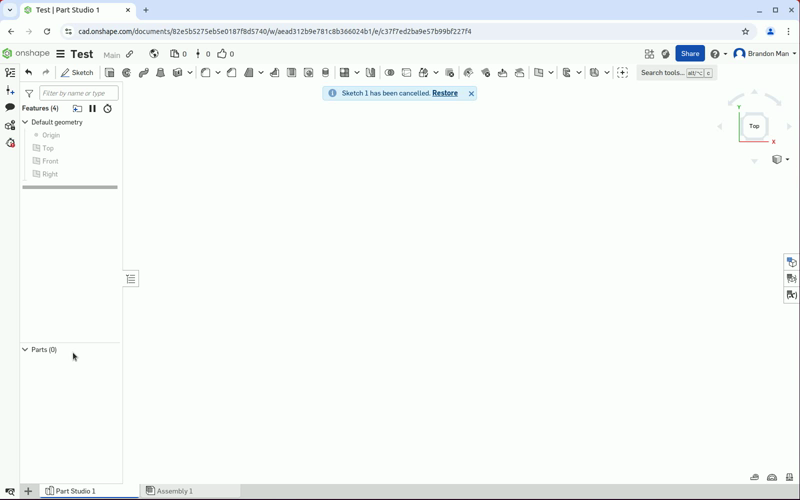
key_down(shift)
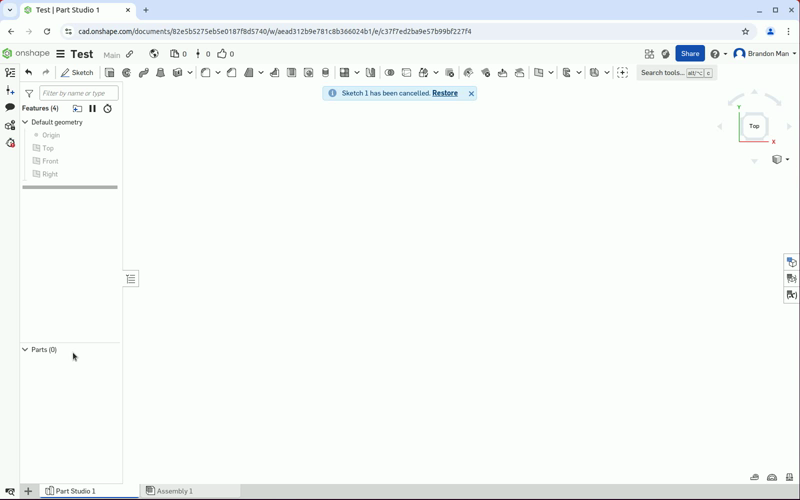
key(up)
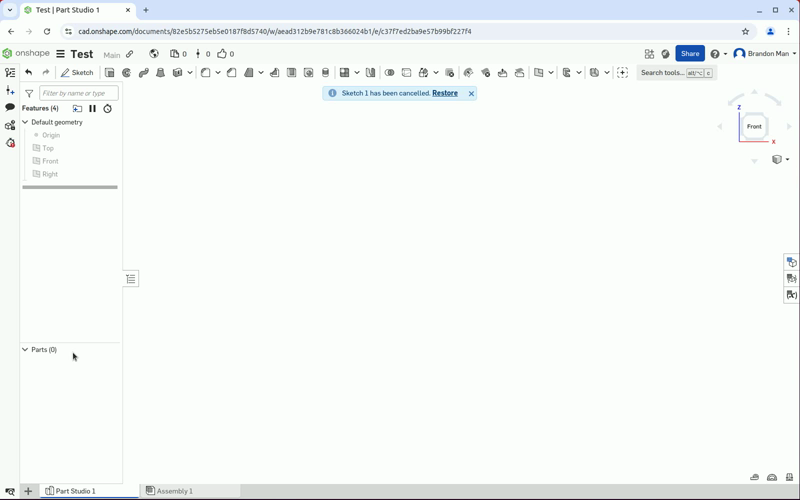
key_up(shift)
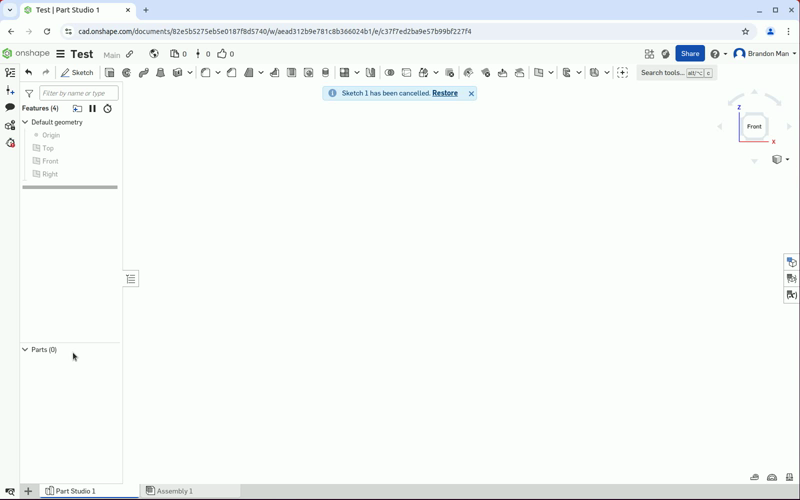
mouse_move(73, 352)
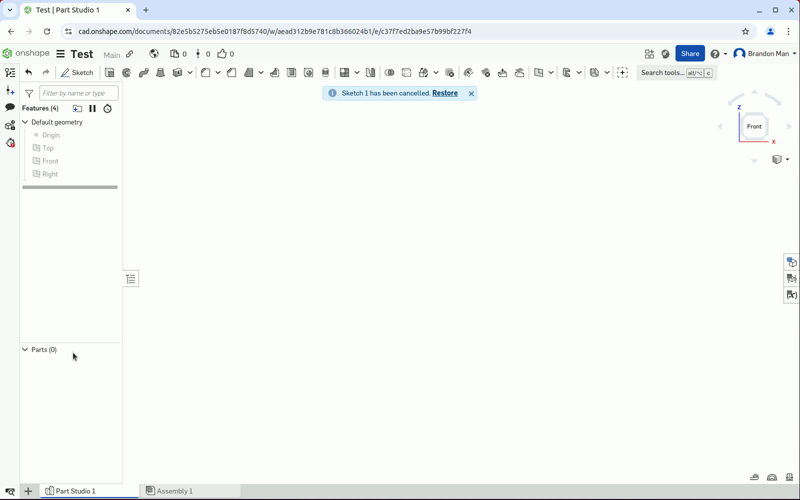
key(shift+y)
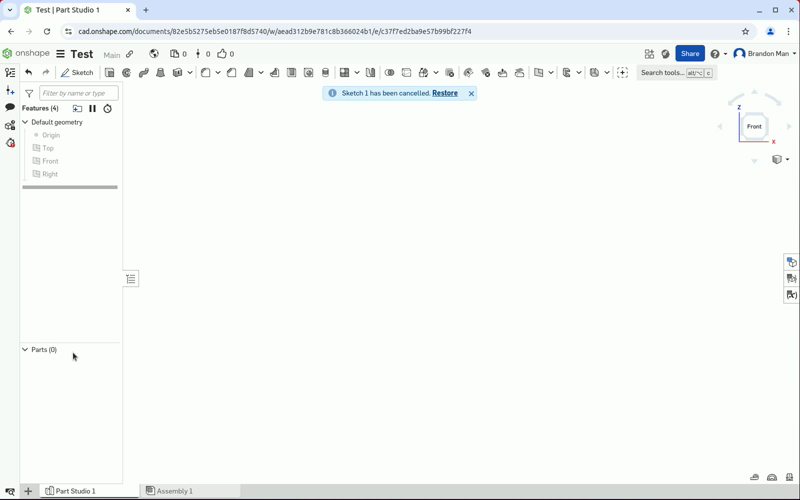
key(shift+s)
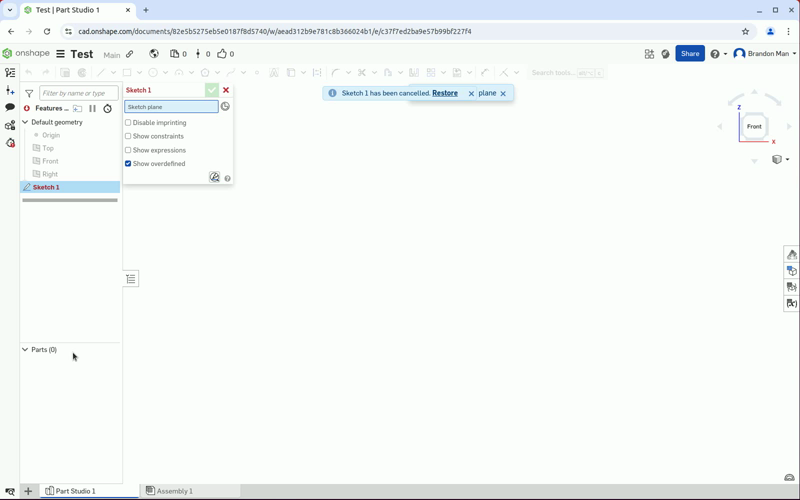
mouse_move(73, 163)
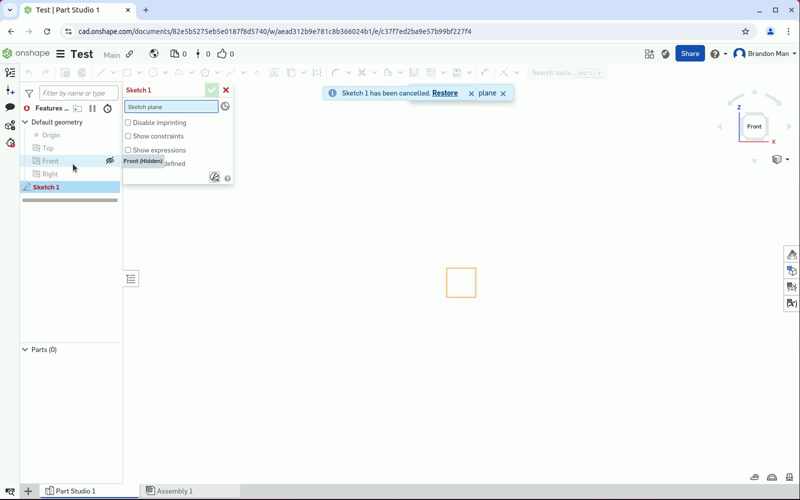
click(73, 163)
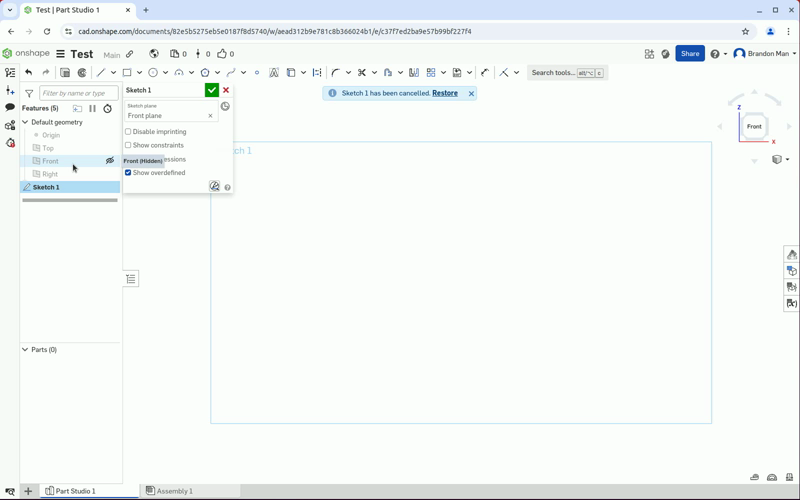
mouse_move(73, 352)
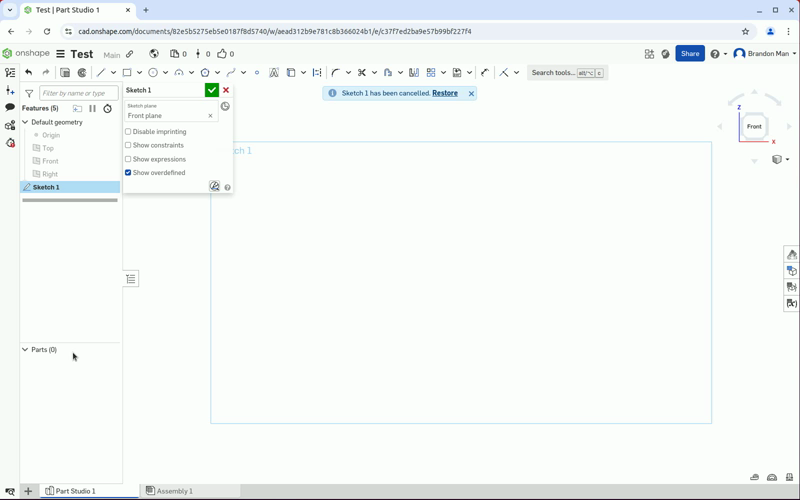
key(y)
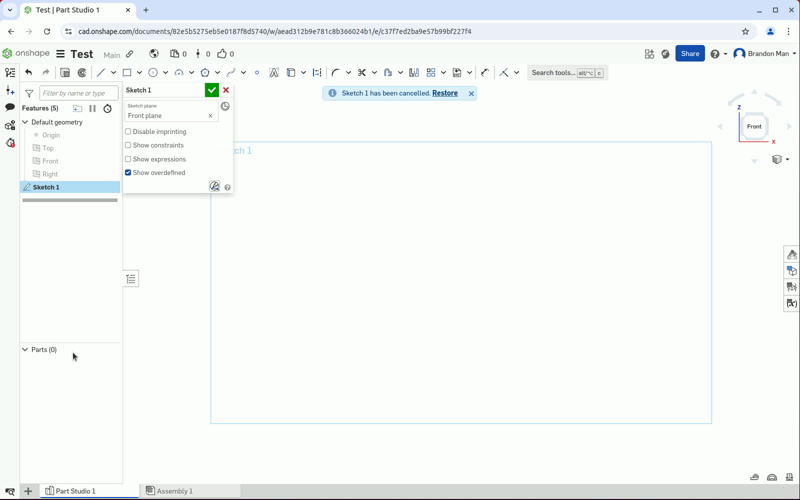
key(l)
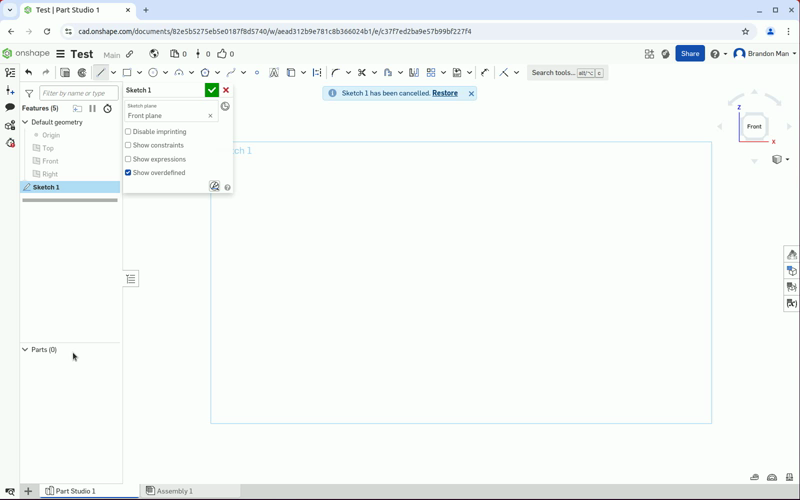
key_down(shift)
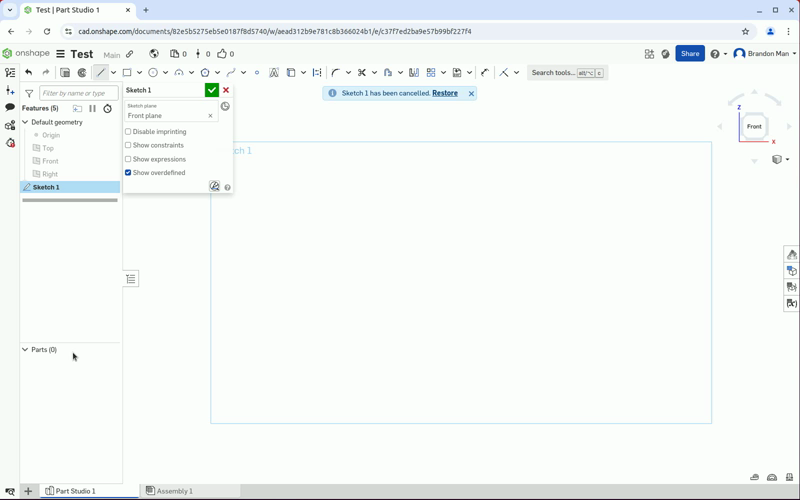
mouse_move(361, 311)
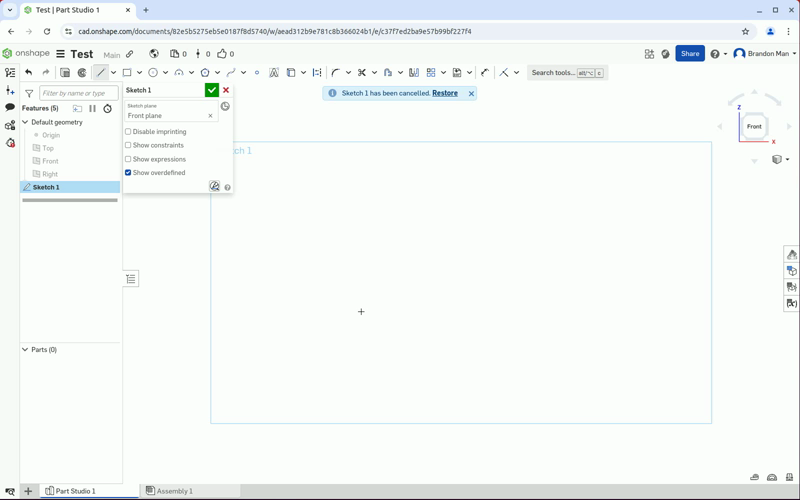
click(361, 311)
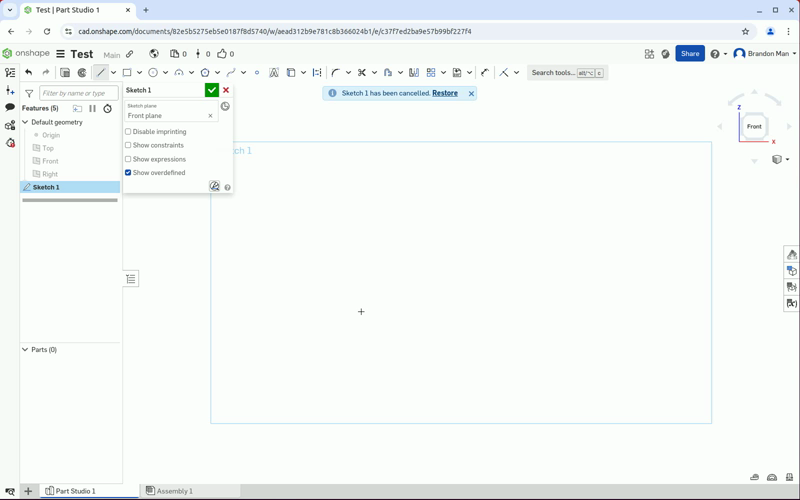
key_up(shift)
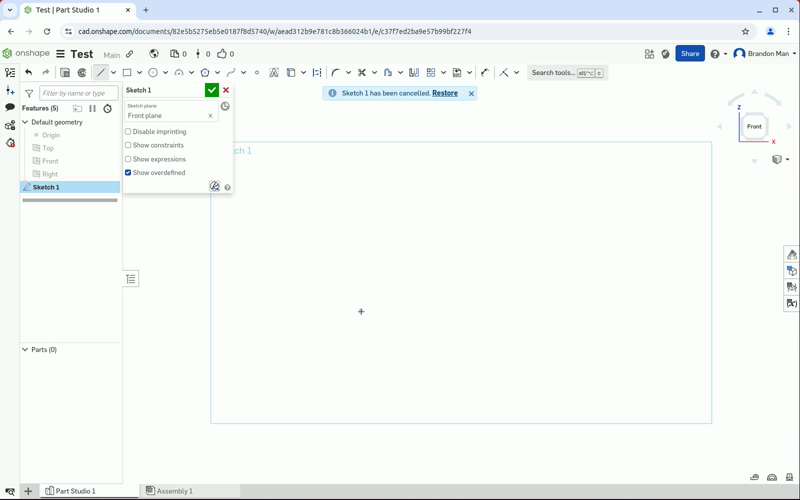
key_down(shift)
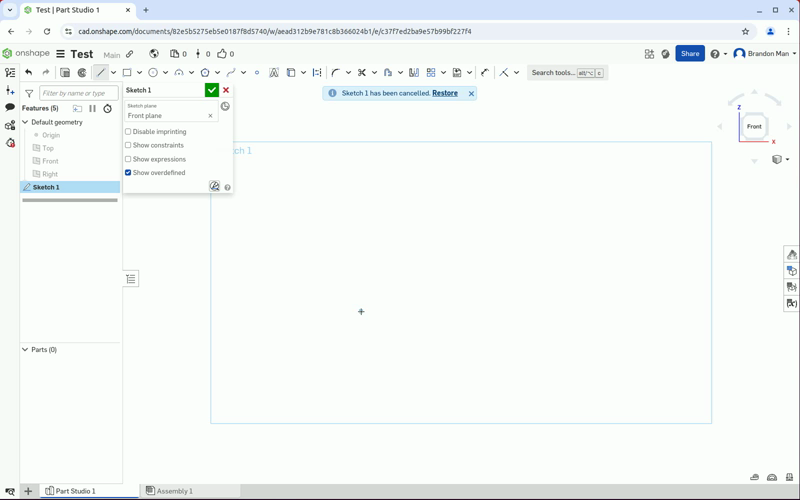
mouse_move(391, 311)
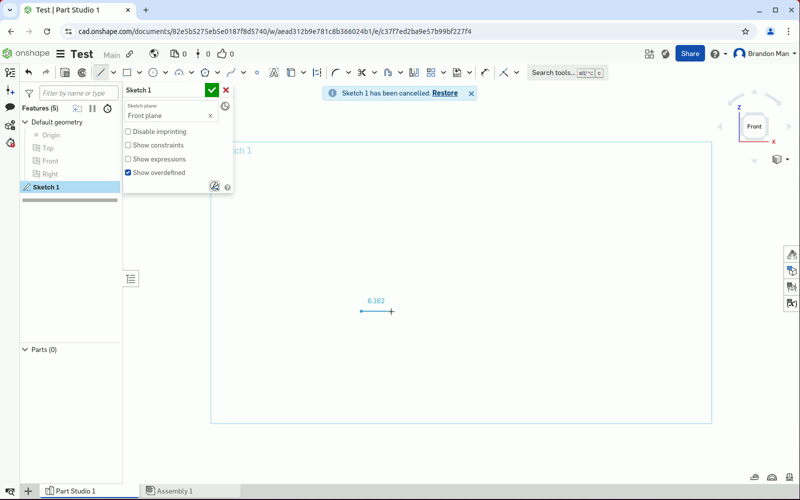
mouse_move(364, 311)
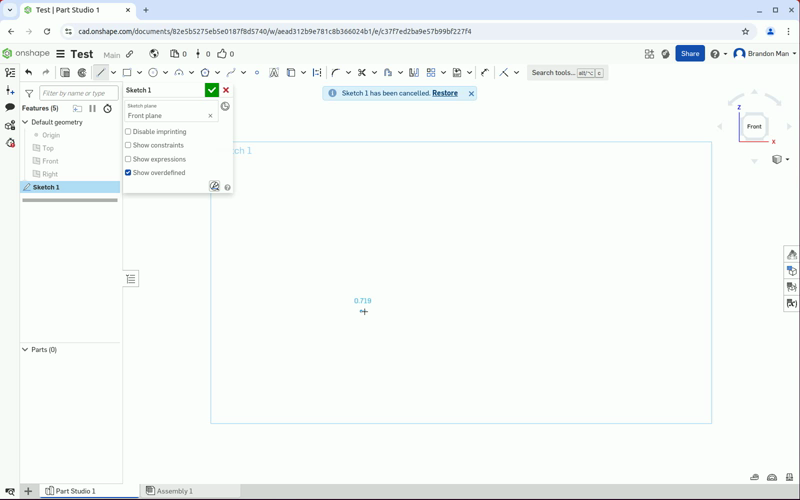
scroll(6)
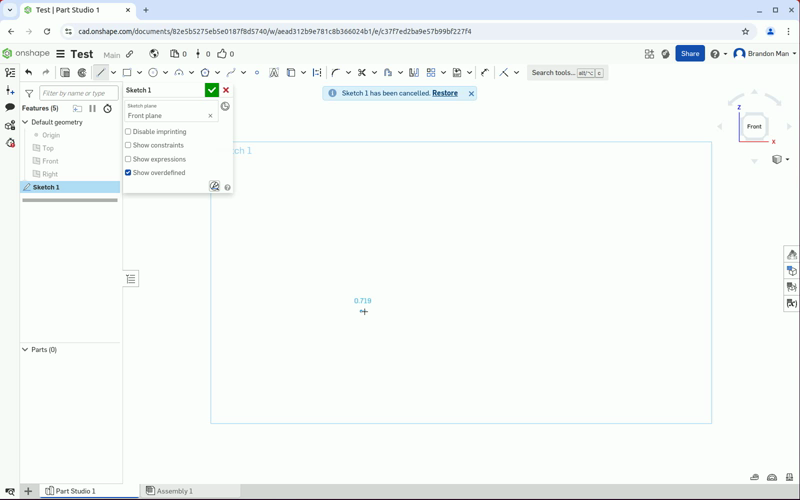
scroll(6)
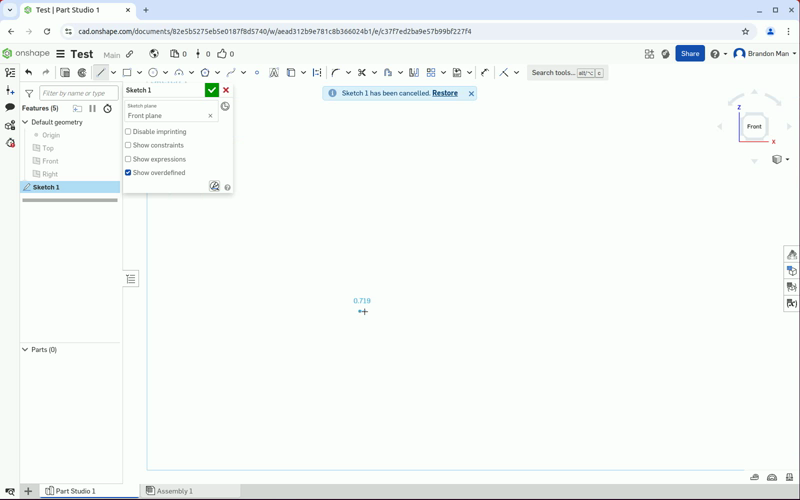
scroll(6)
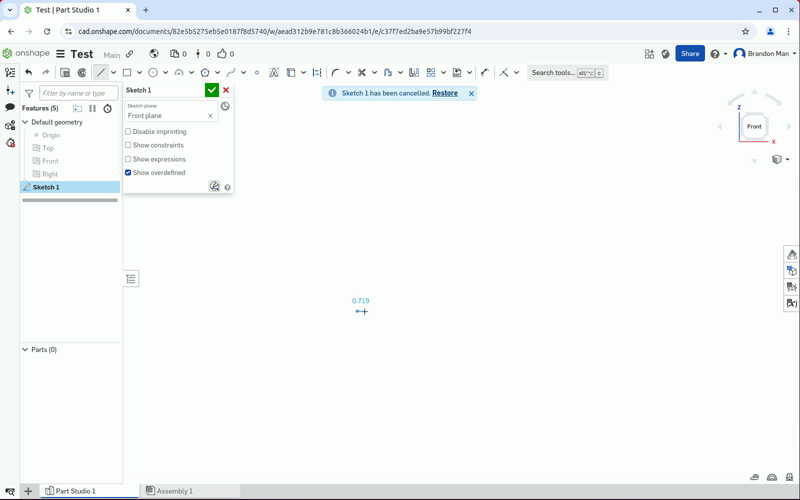
scroll(6)
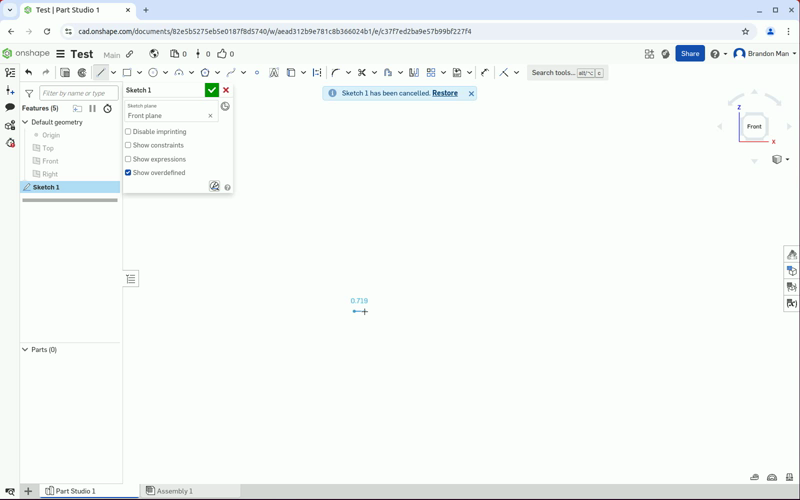
scroll(6)
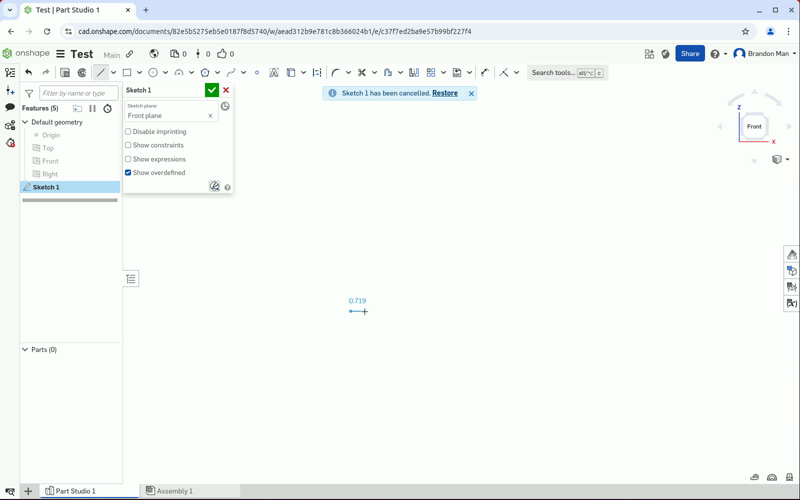
scroll(6)
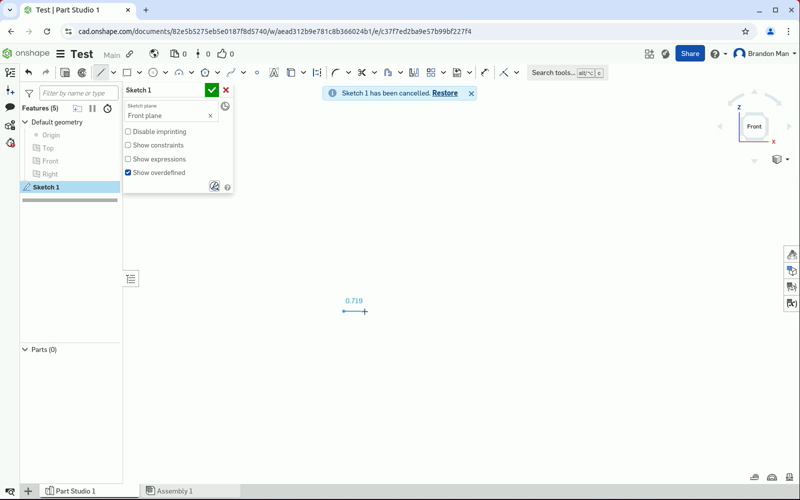
scroll(6)
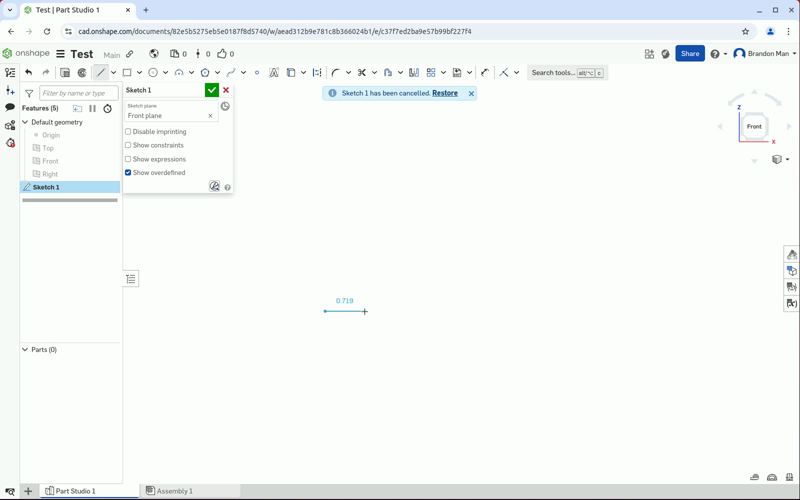
click(364, 311)
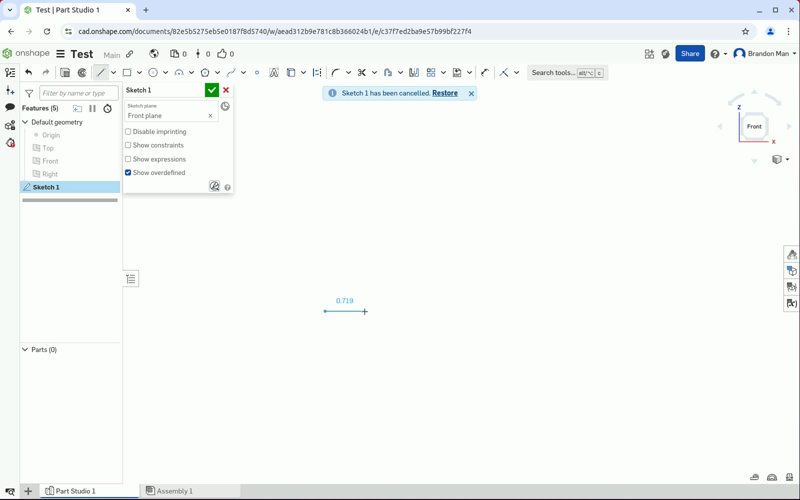
scroll(-6)
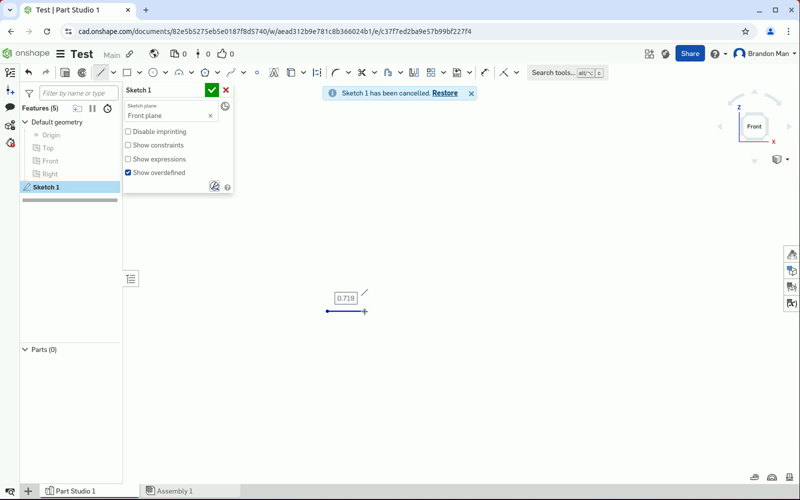
scroll(-6)
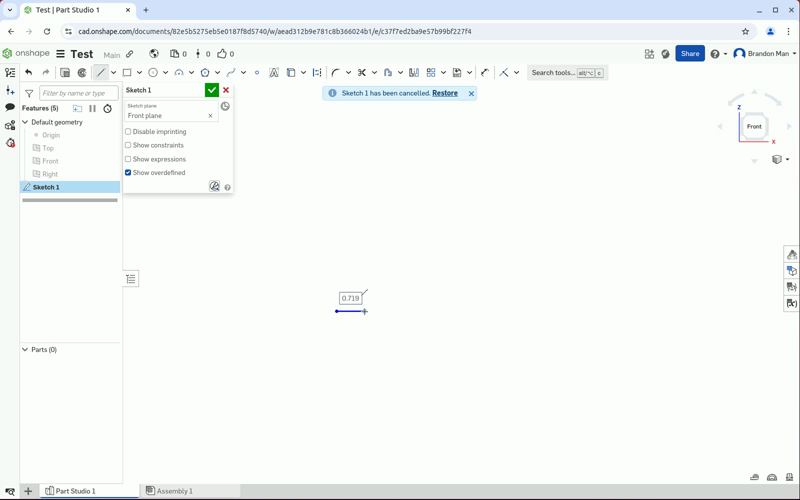
scroll(-6)
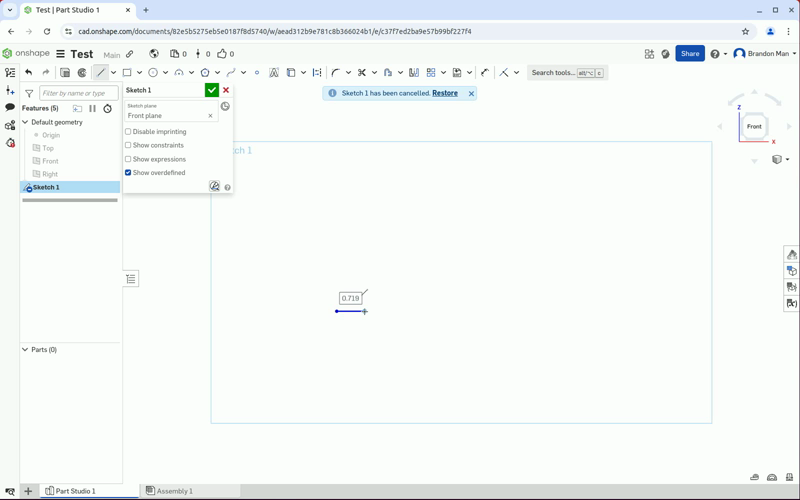
scroll(-6)
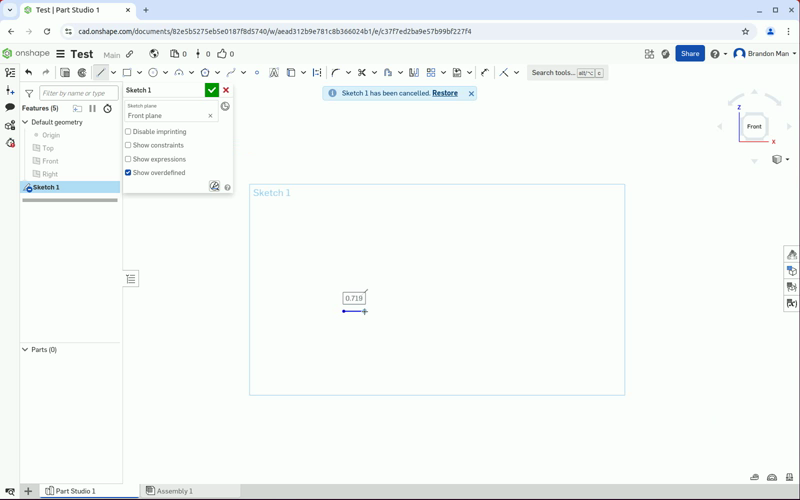
scroll(-6)
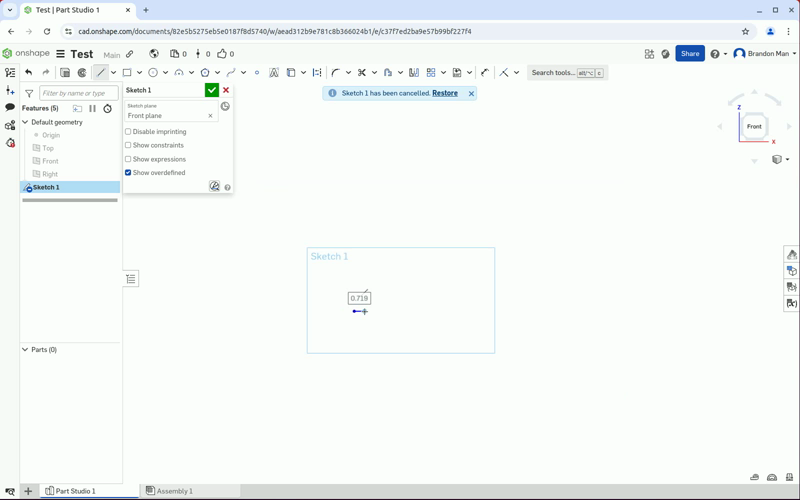
scroll(-6)
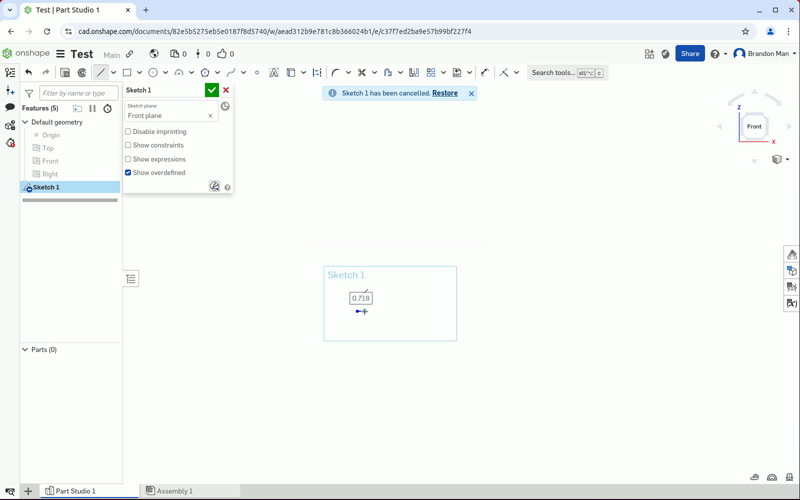
scroll(-6)
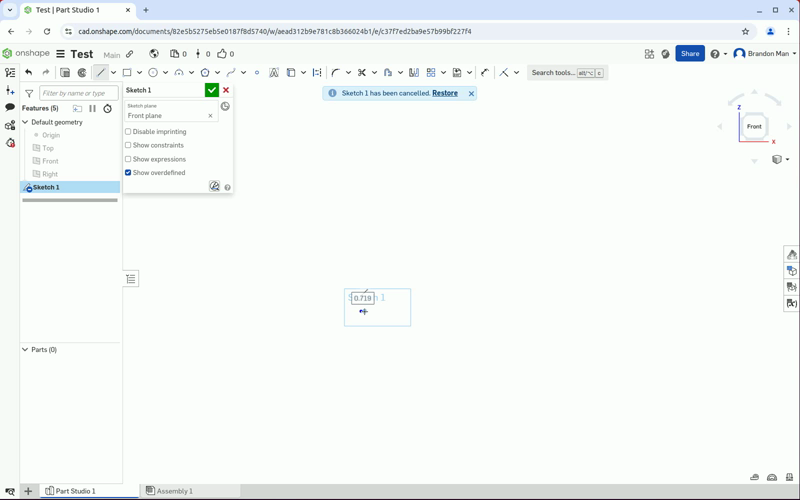
key_up(shift)
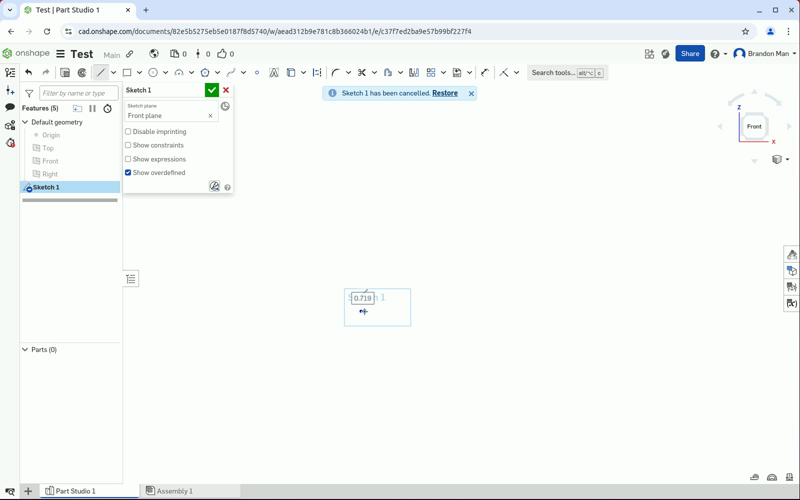
key_down(shift)
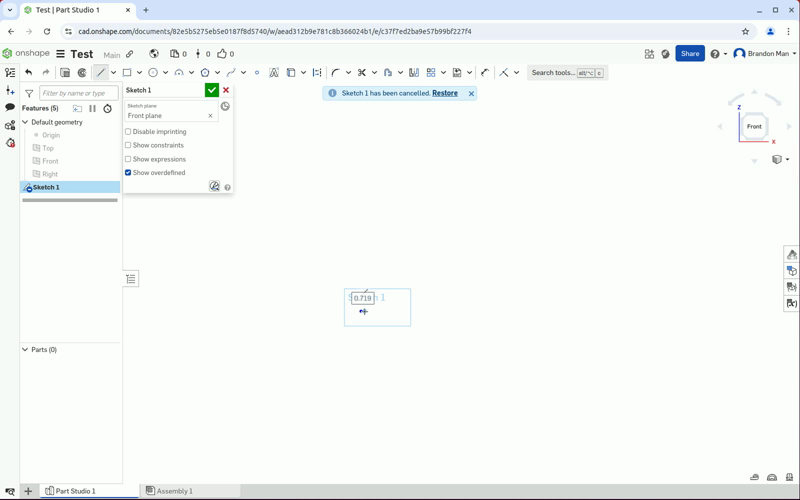
mouse_move(394, 311)
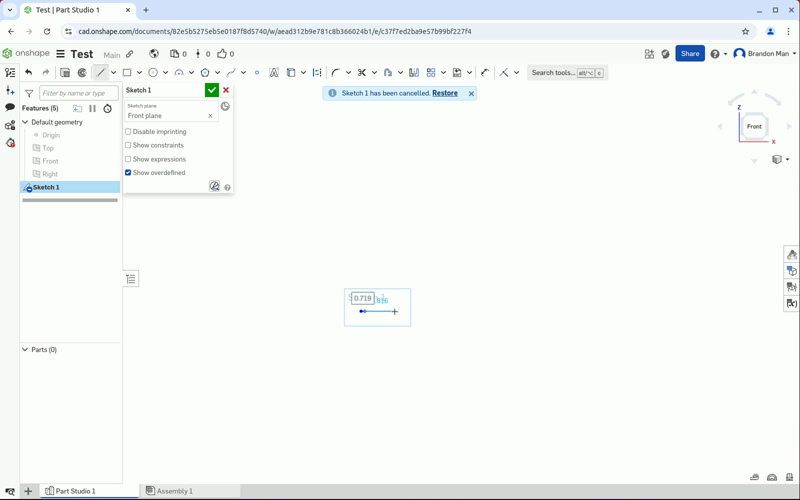
mouse_move(361, 307)
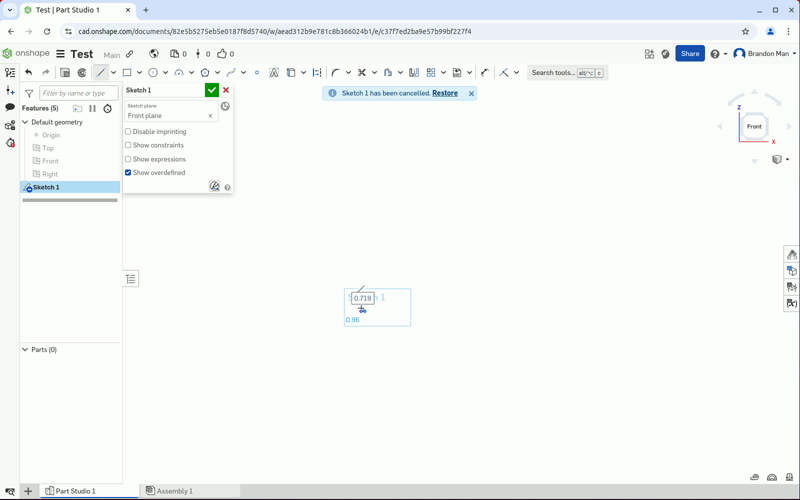
scroll(6)
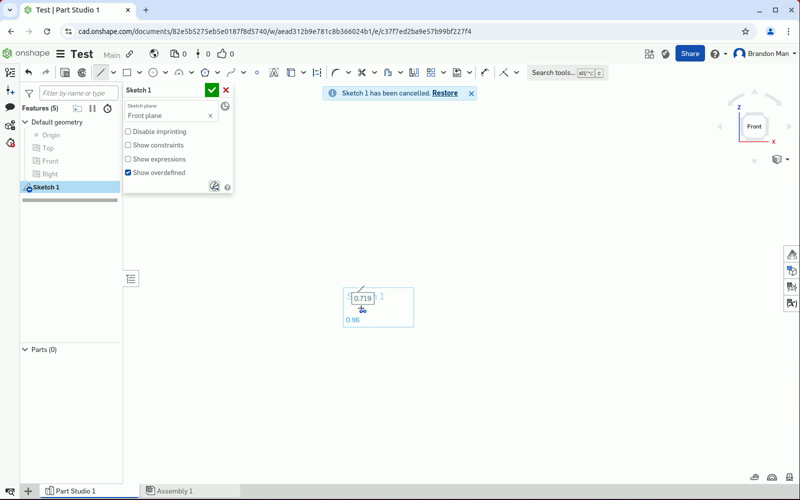
scroll(6)
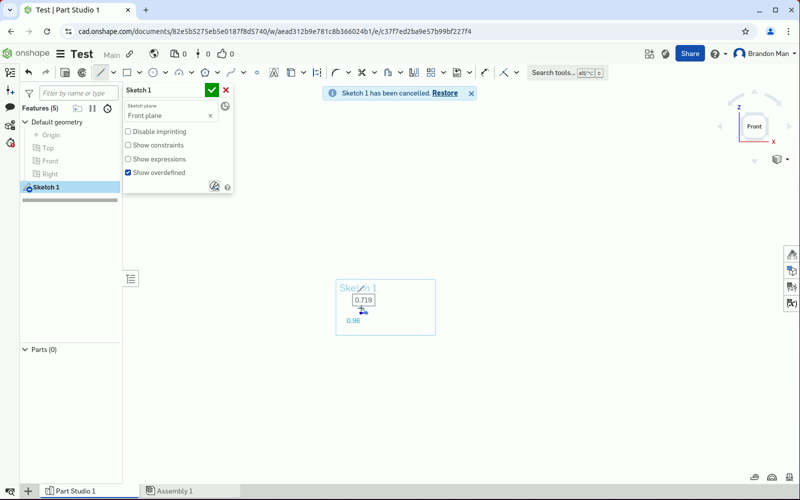
scroll(6)
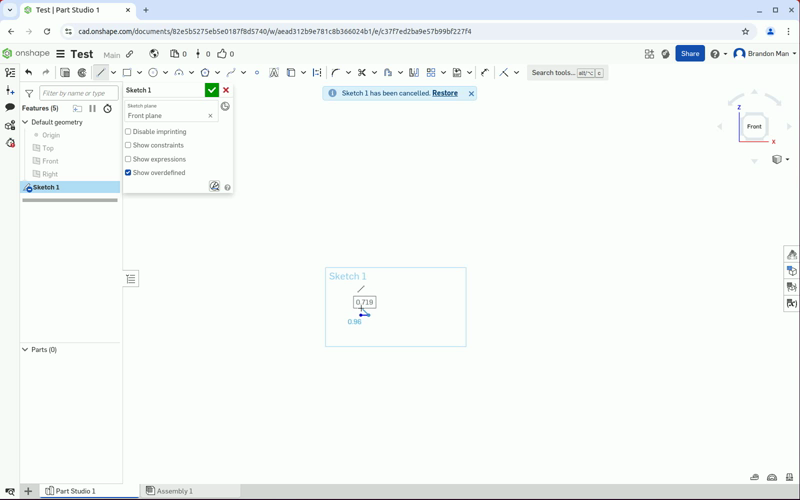
scroll(6)
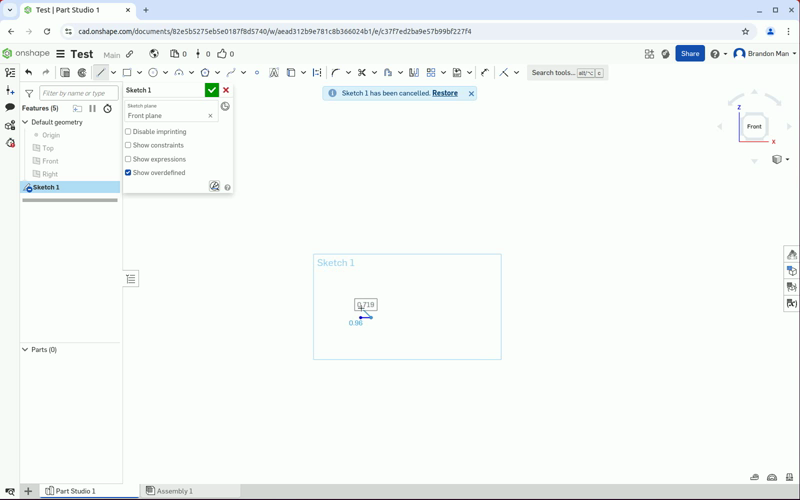
scroll(6)
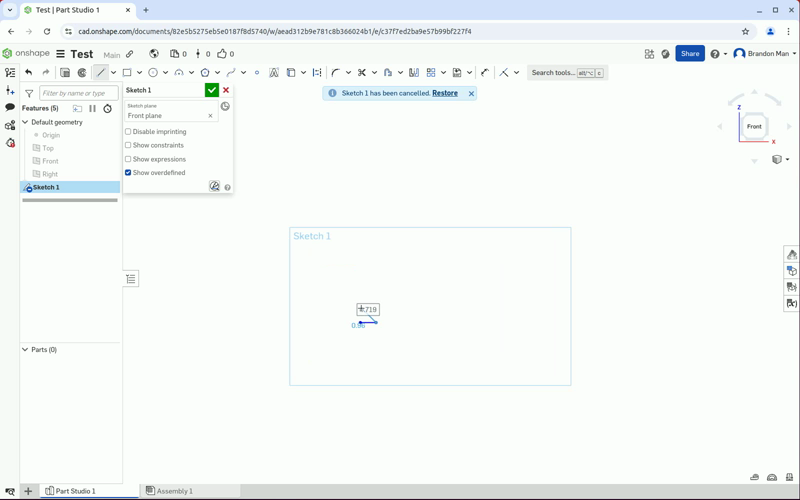
scroll(6)
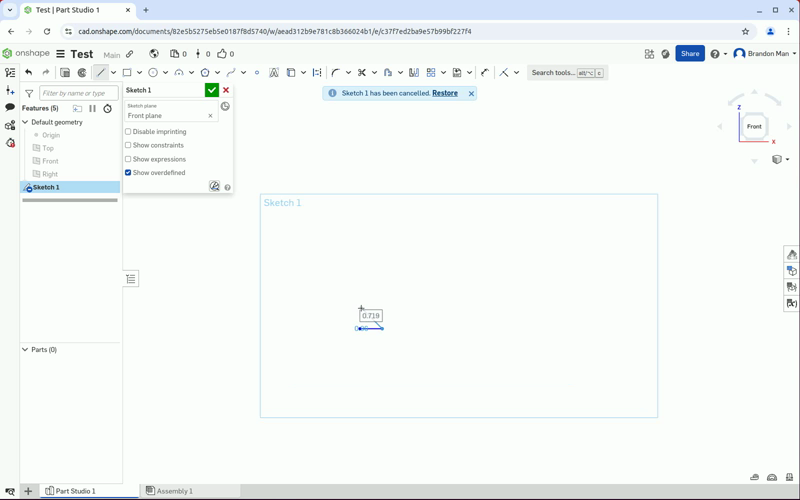
scroll(6)
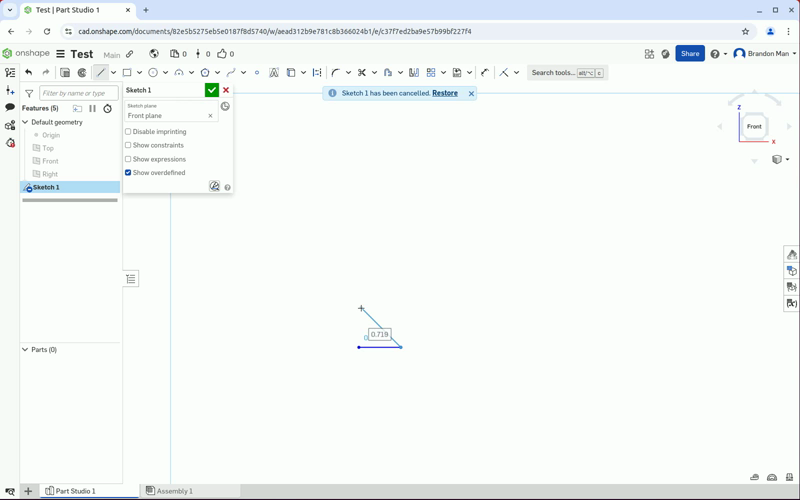
click(361, 307)
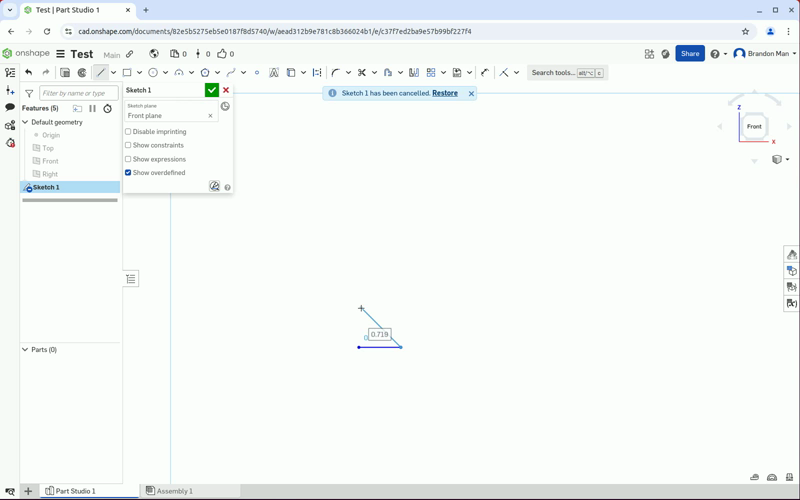
scroll(-6)
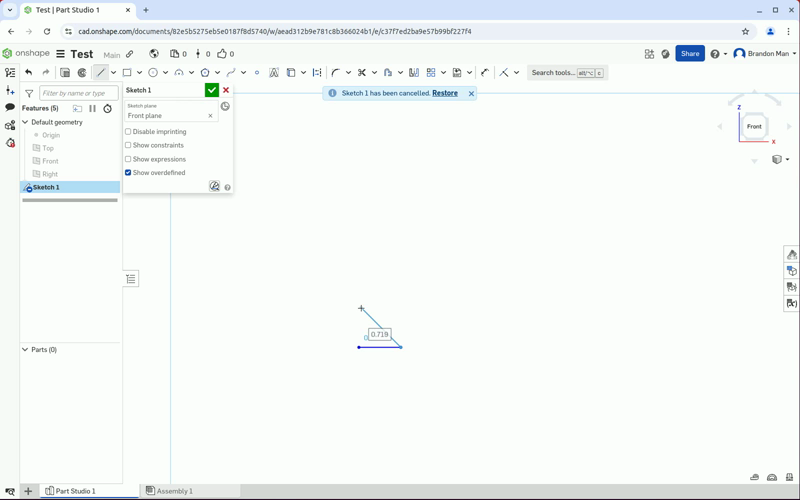
scroll(-6)
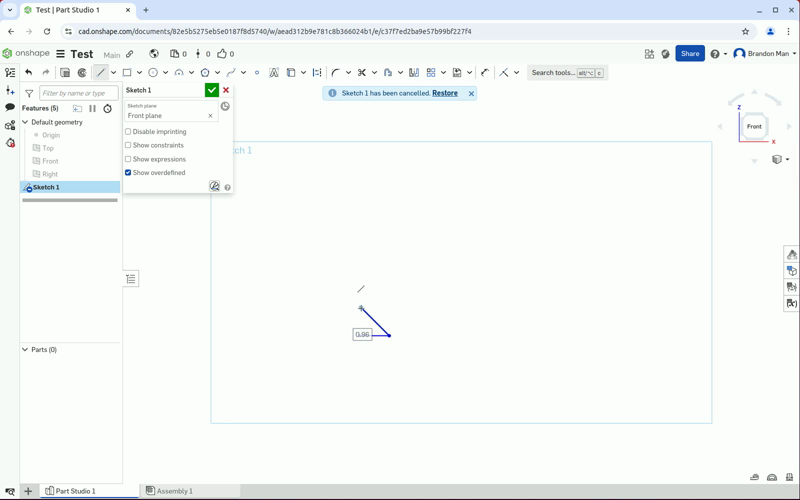
scroll(-6)
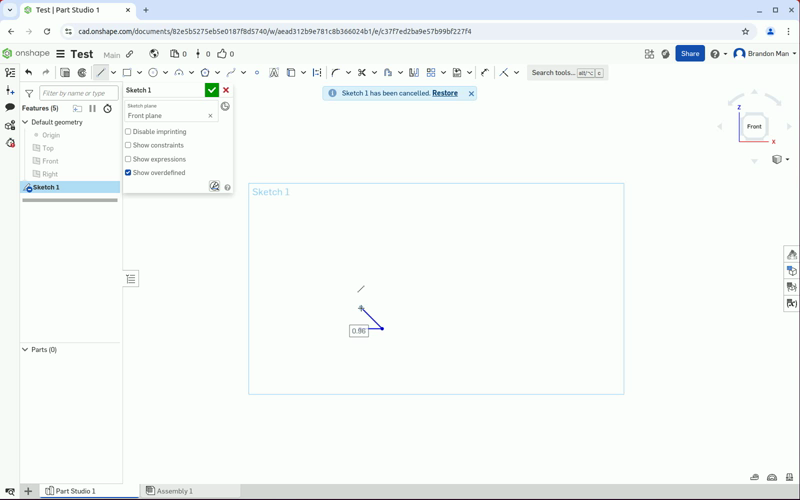
scroll(-6)
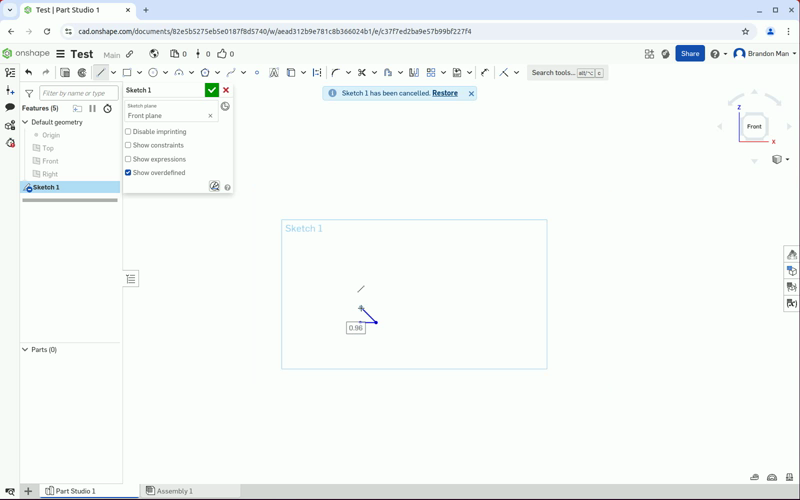
scroll(-6)
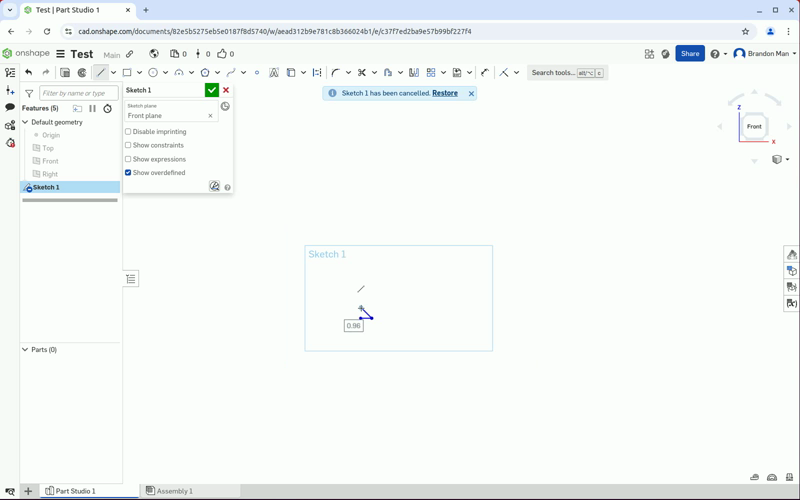
scroll(-6)
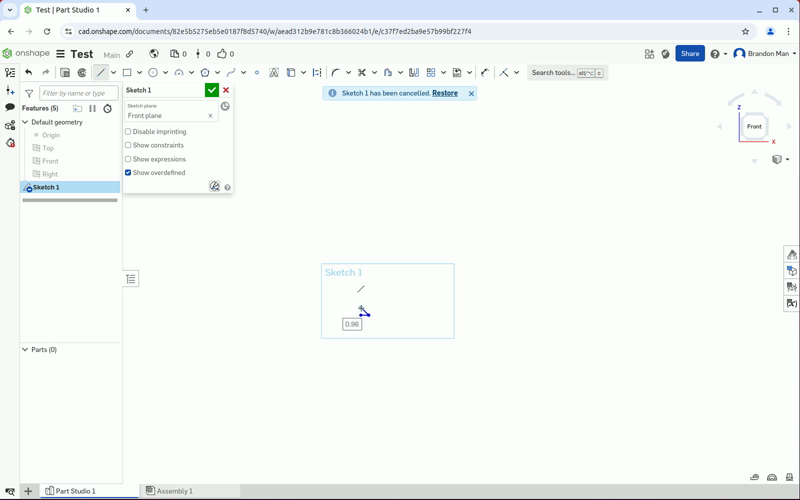
scroll(-6)
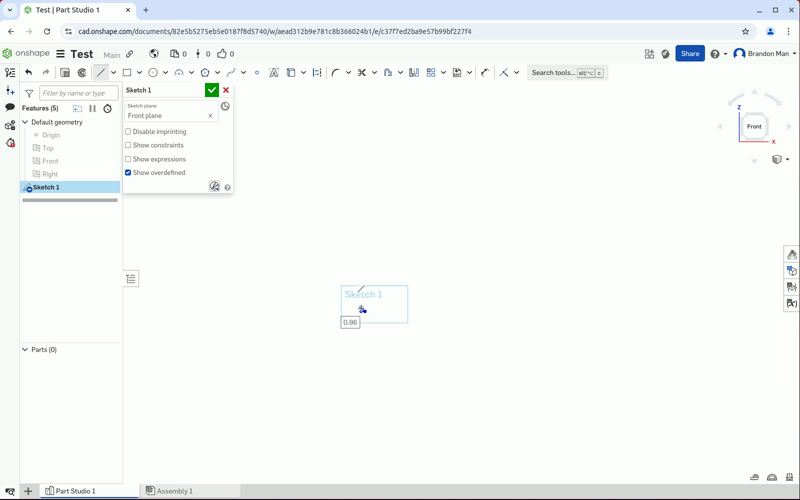
key_up(shift)
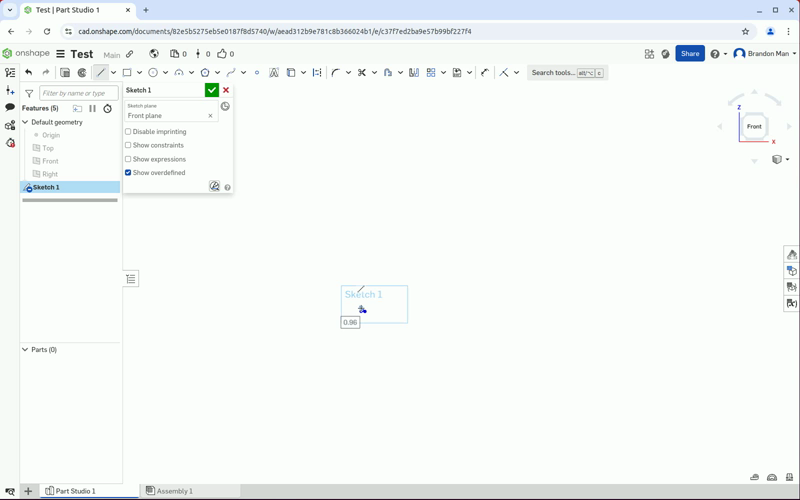
mouse_move(391, 307)
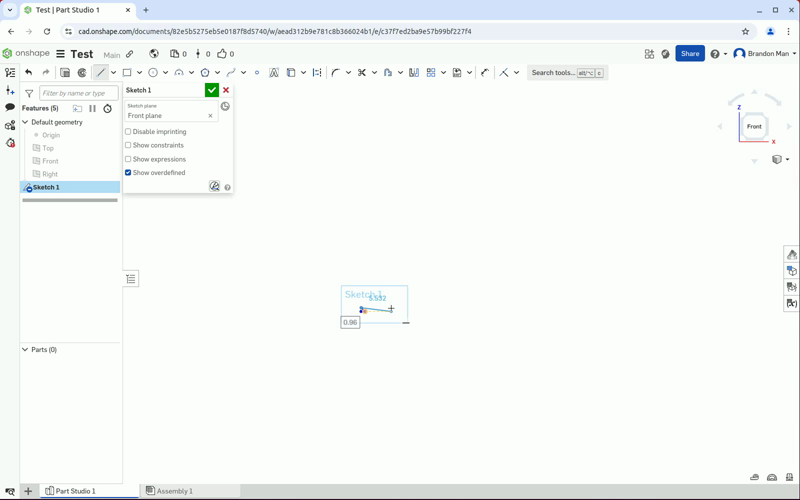
key_down(shift)
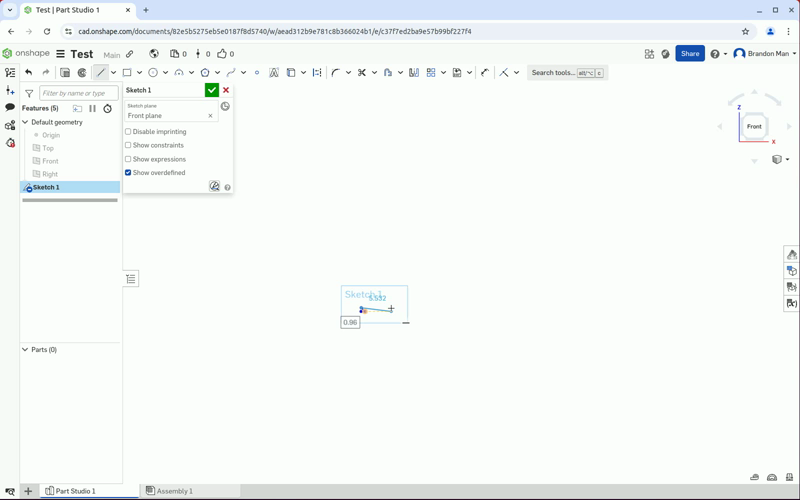
mouse_move(361, 311)
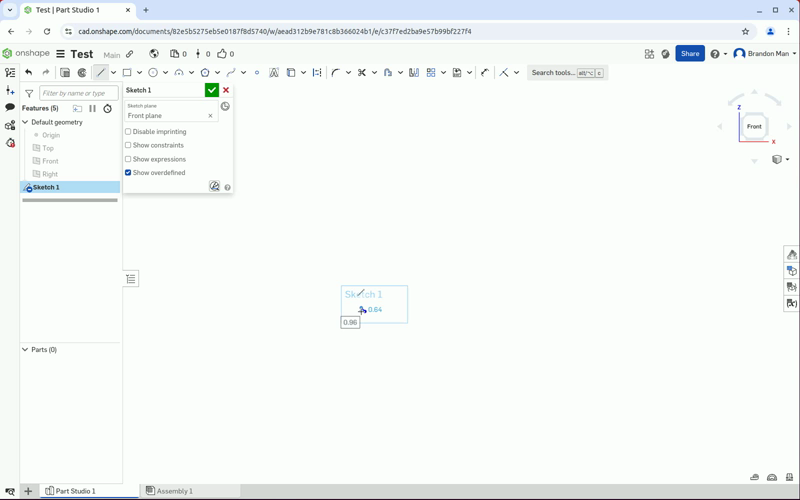
scroll(6)
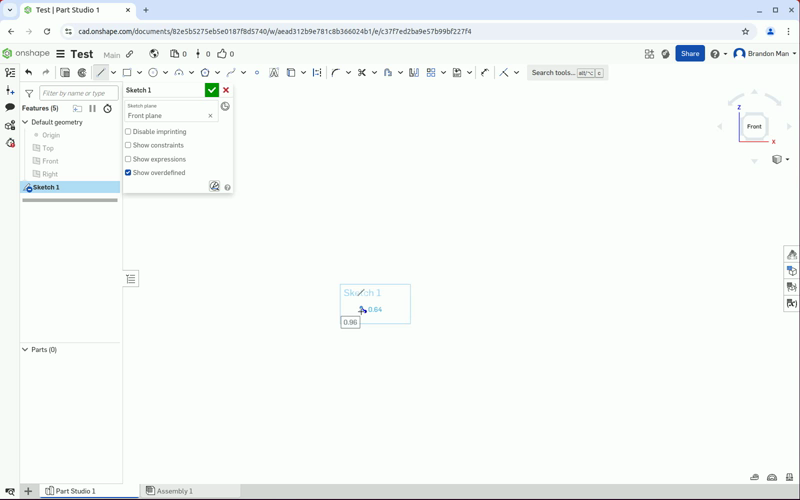
scroll(6)
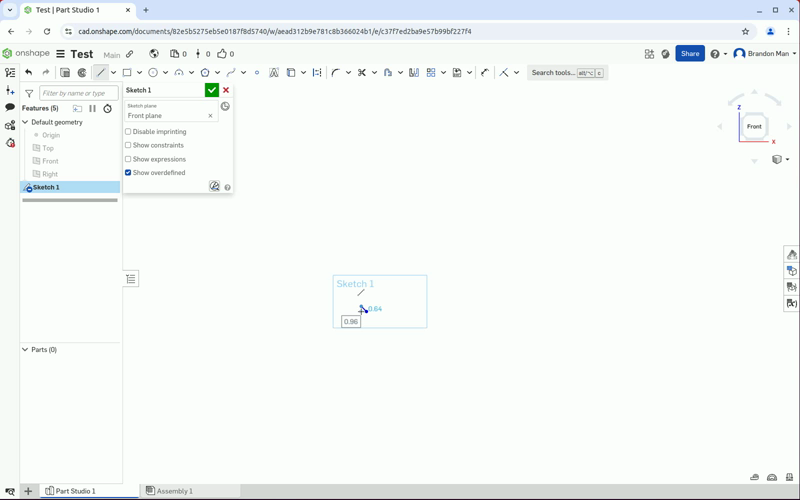
scroll(6)
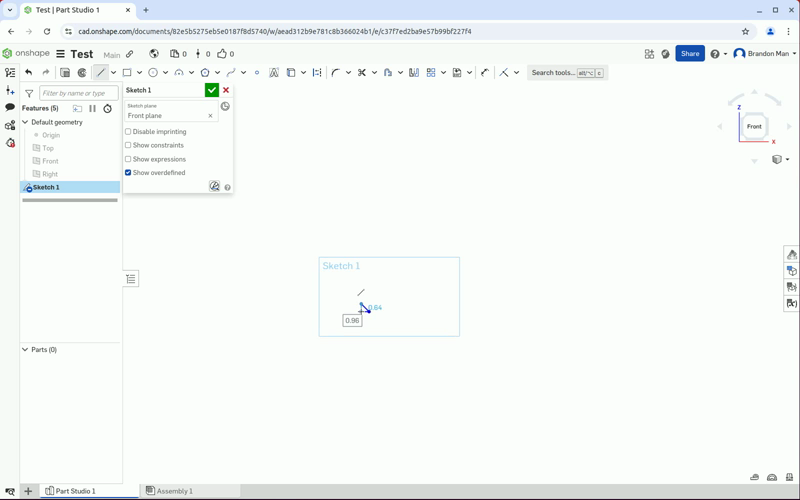
scroll(6)
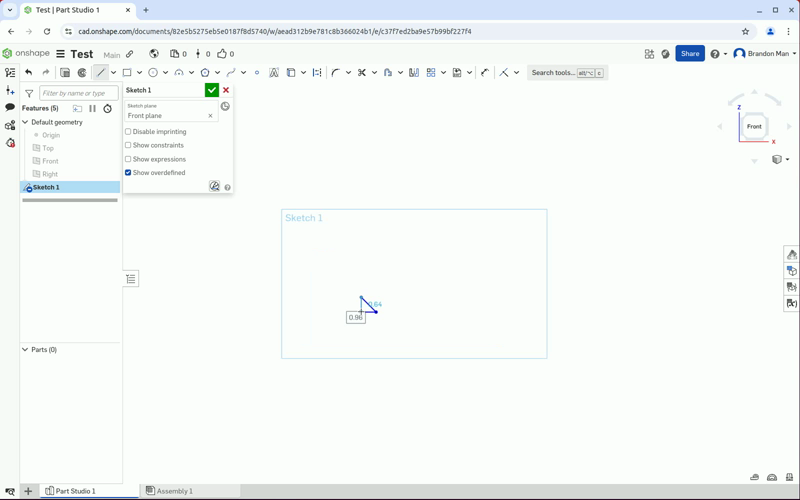
scroll(6)
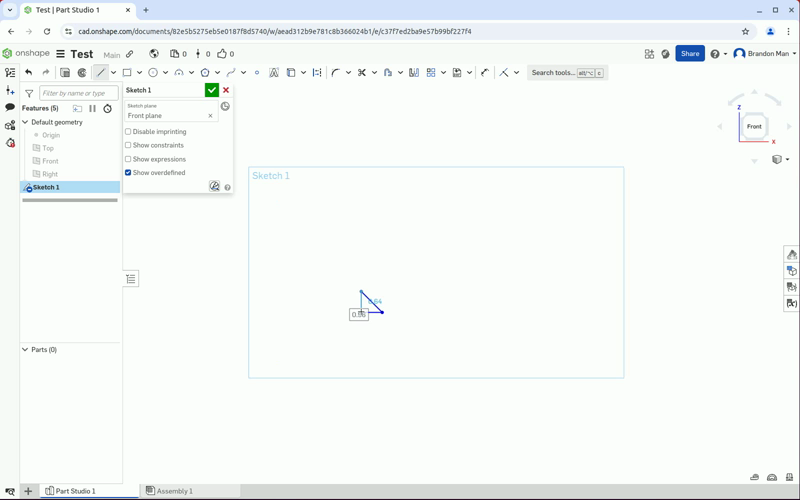
scroll(6)
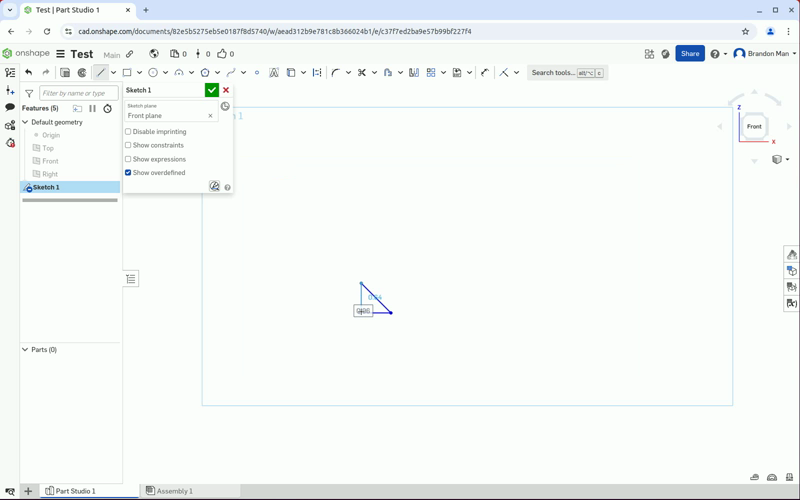
scroll(6)
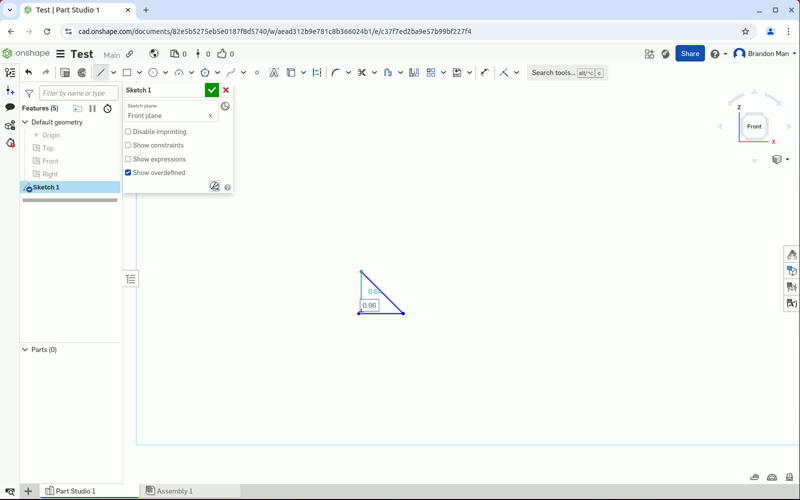
key_up(shift)
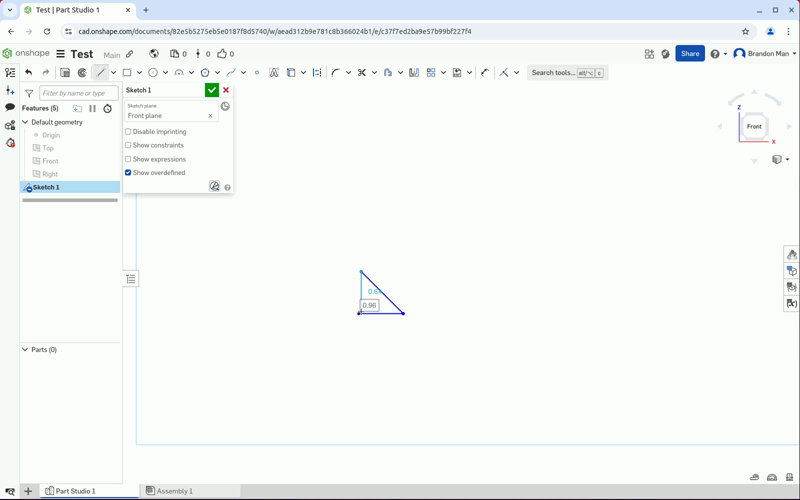
click(361, 311)
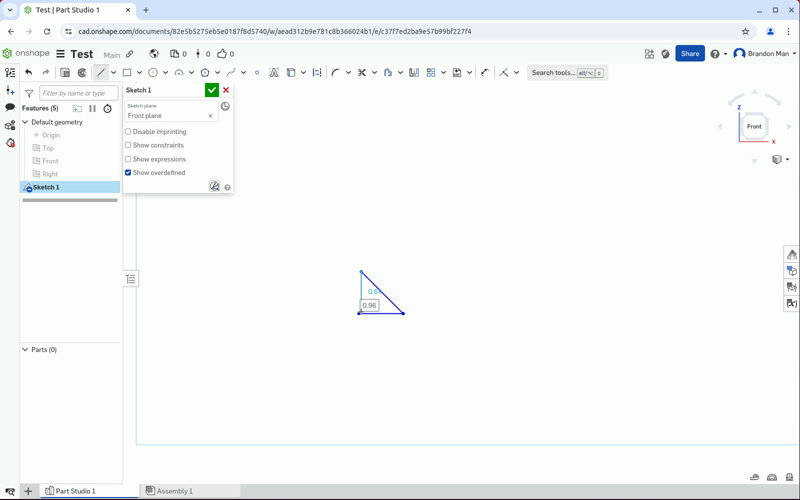
scroll(-6)
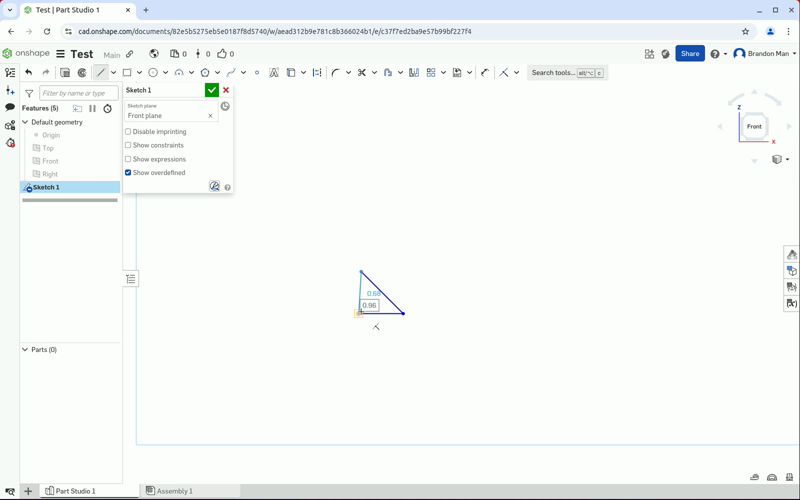
scroll(-6)
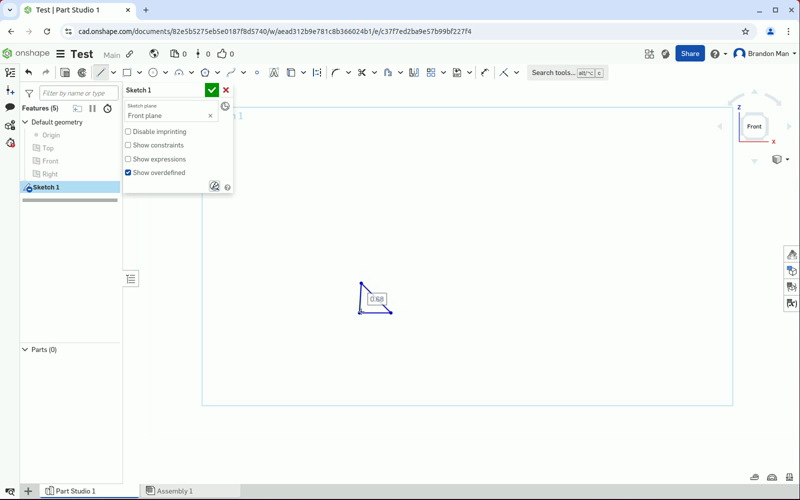
scroll(-6)
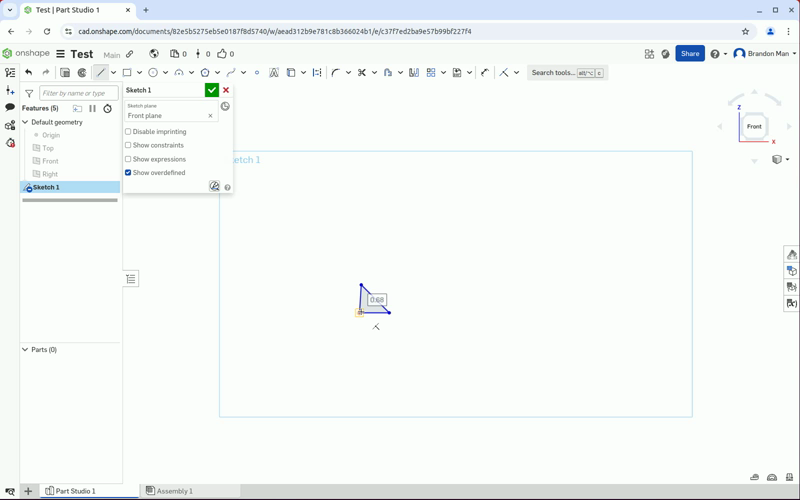
scroll(-6)
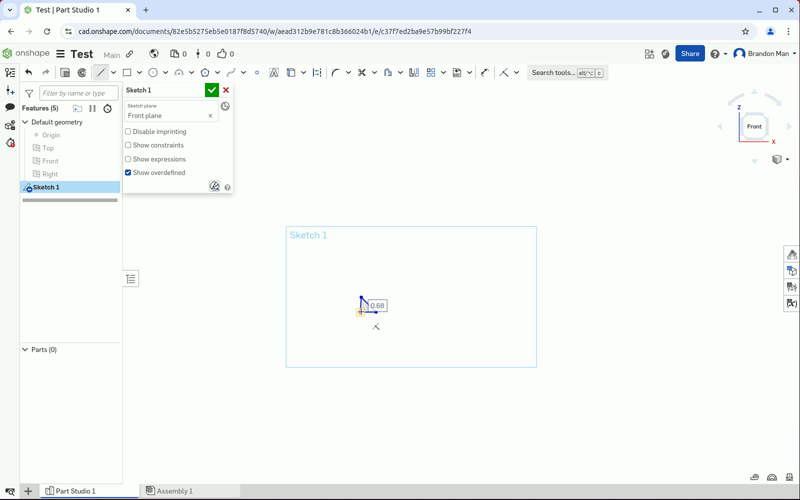
scroll(-6)
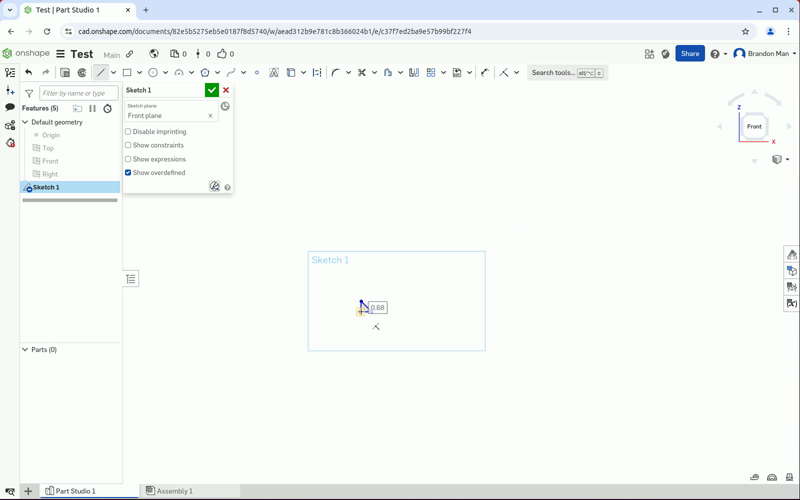
scroll(-6)
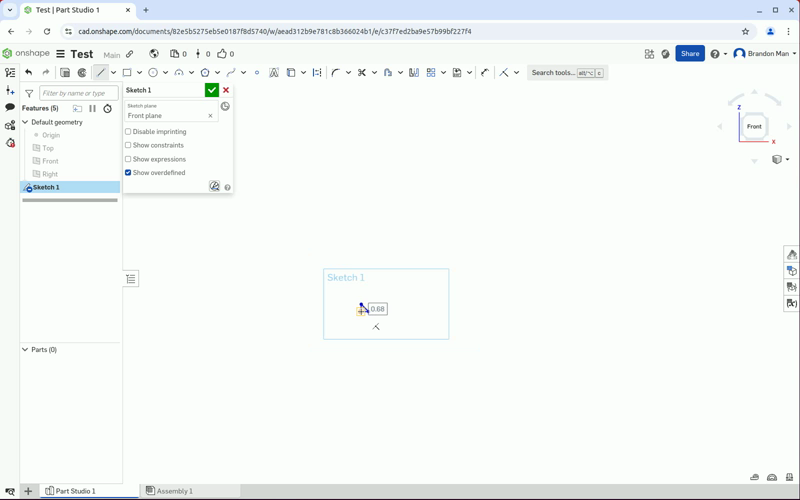
scroll(-6)
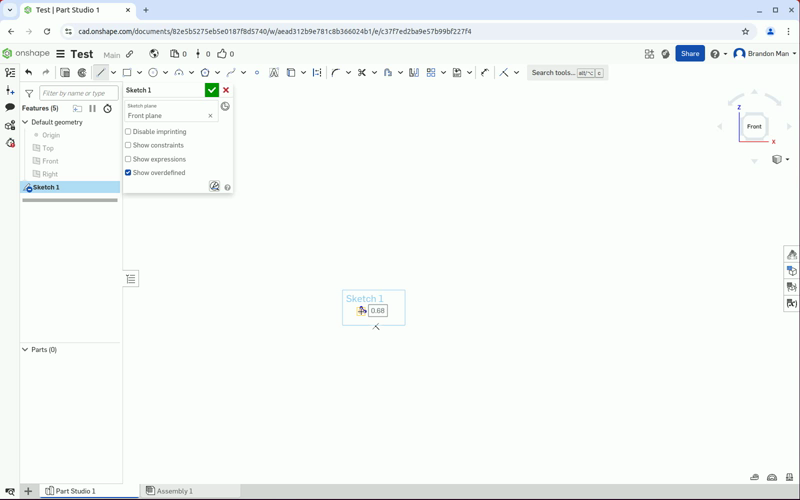
key(esc)
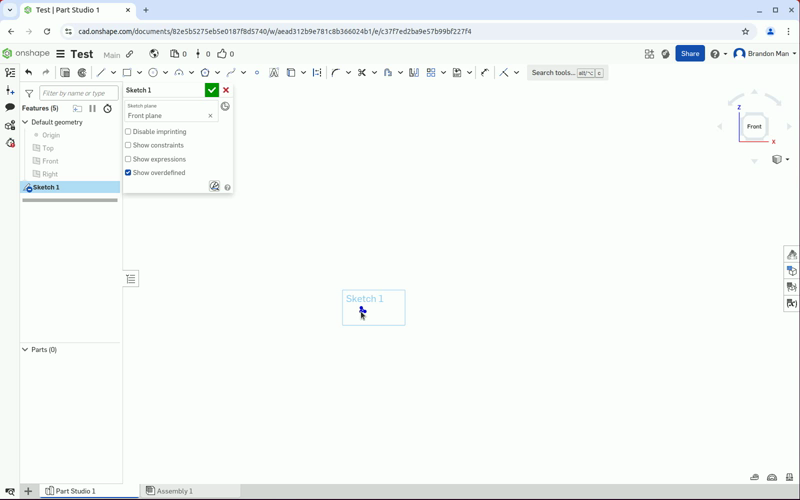
mouse_move(362, 310)
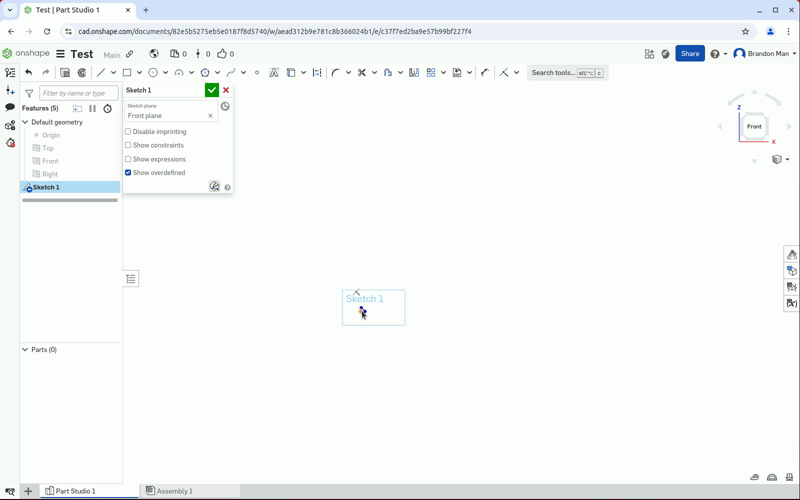
scroll(6)
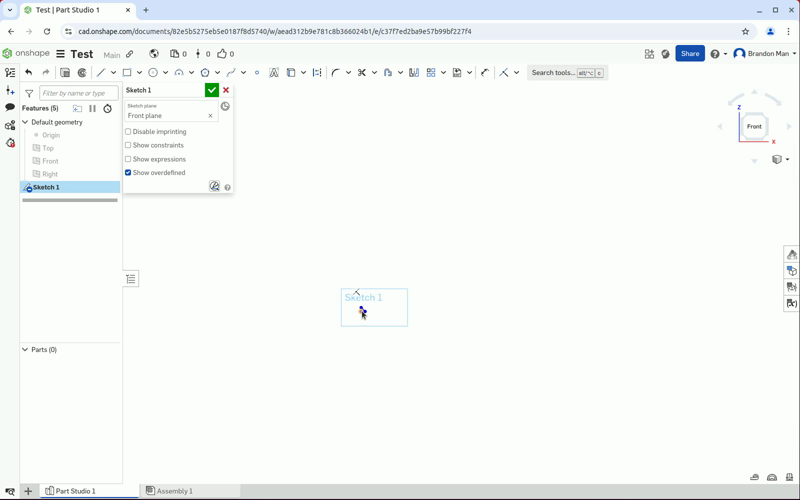
scroll(6)
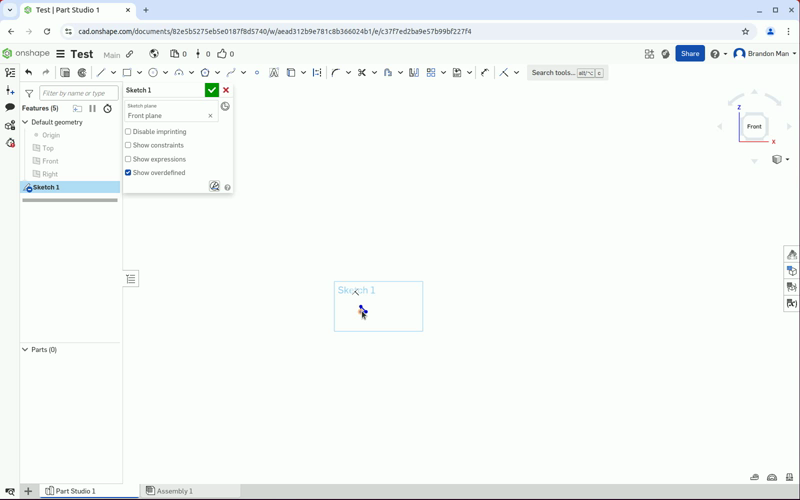
scroll(6)
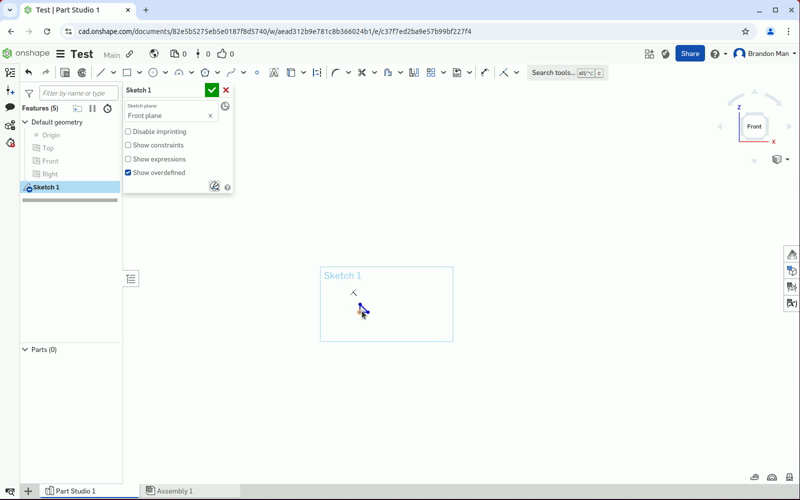
scroll(6)
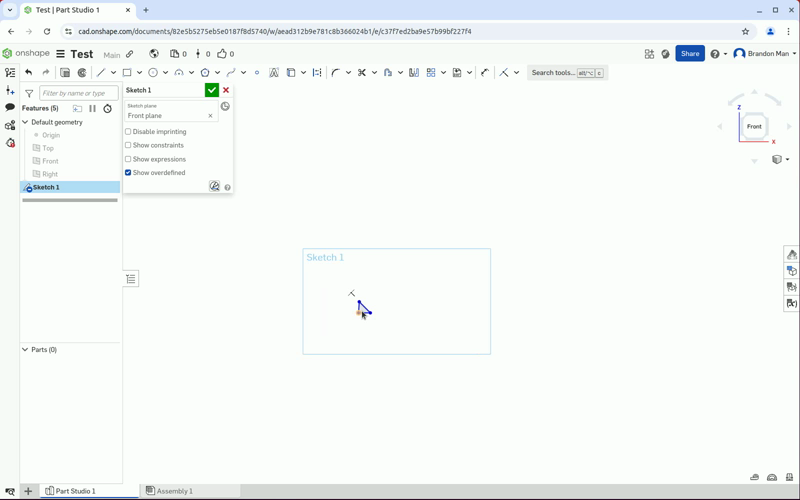
scroll(6)
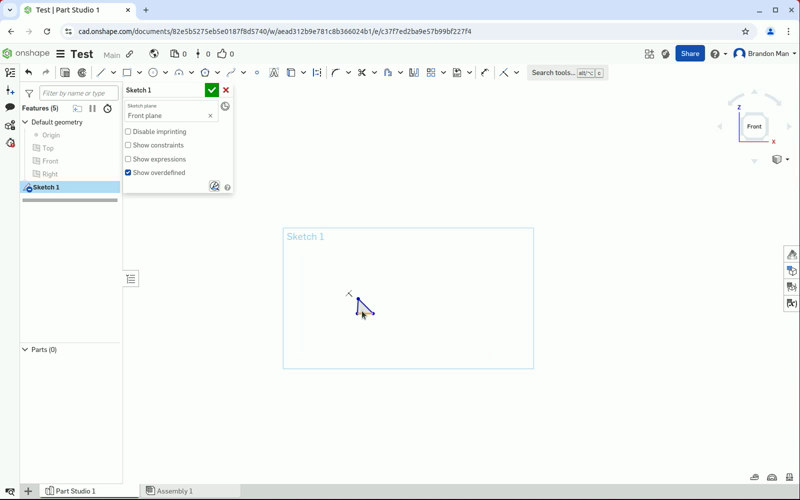
scroll(6)
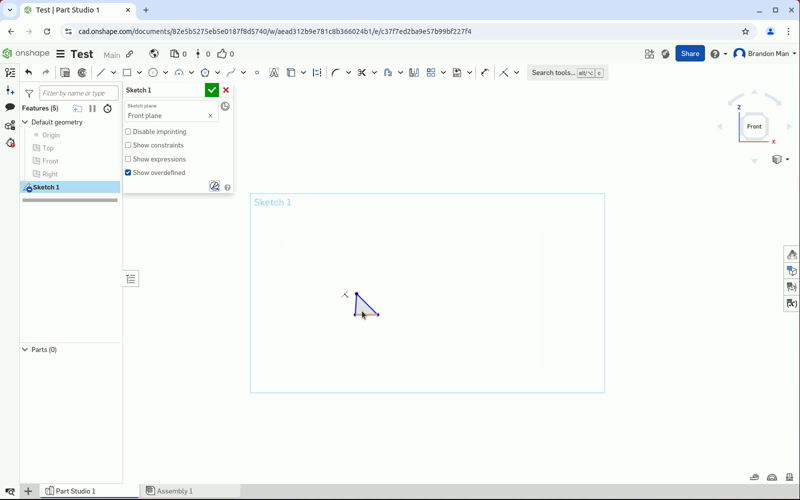
scroll(6)
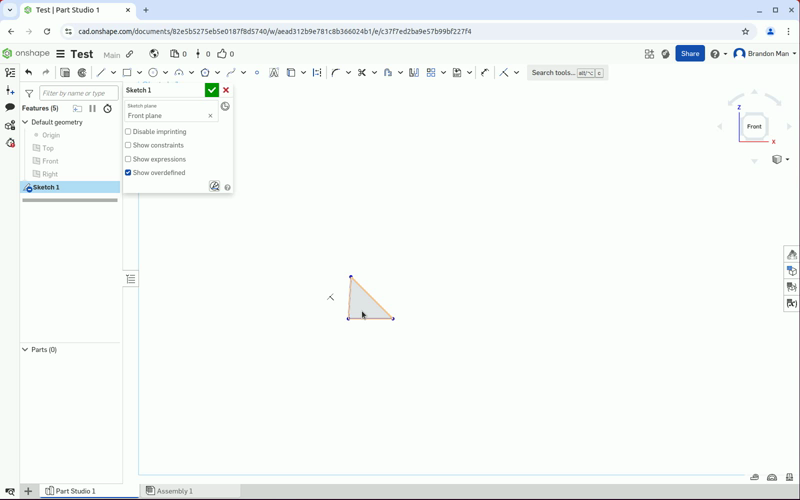
click(362, 310)
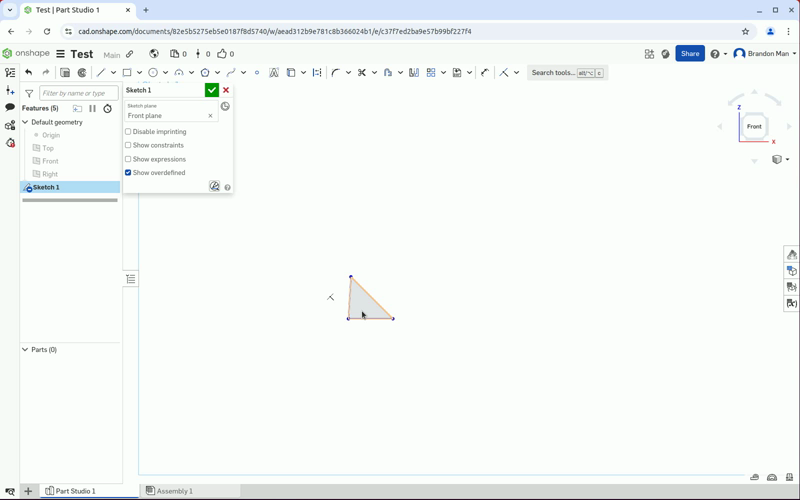
scroll(-6)
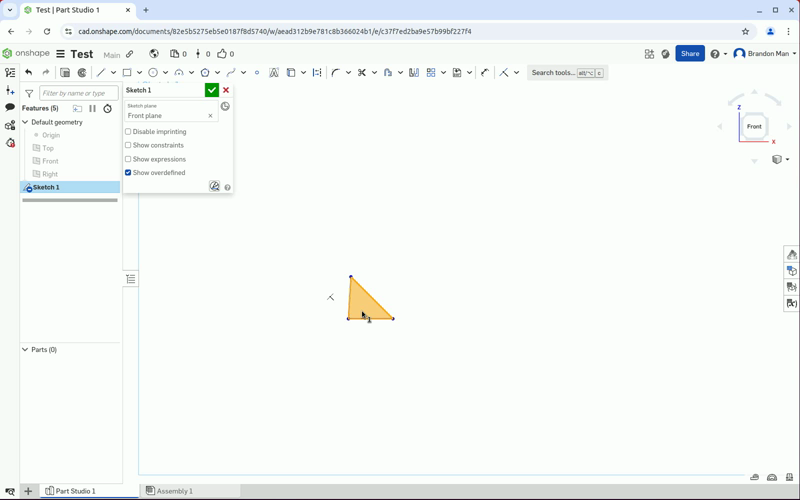
scroll(-6)
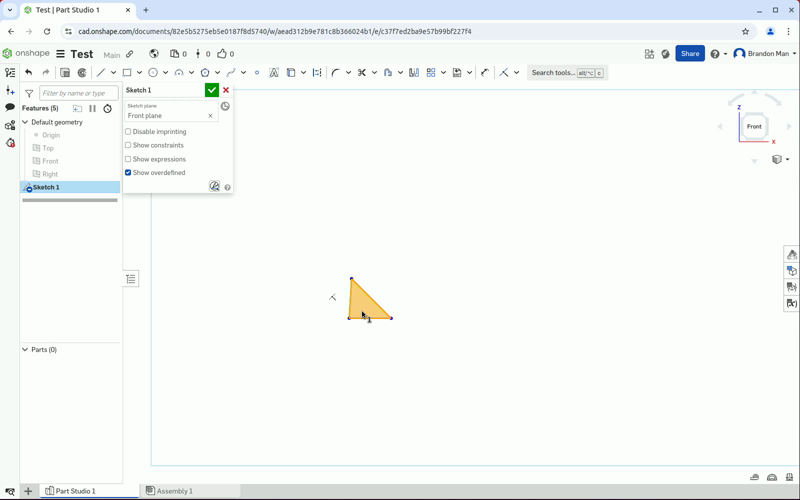
scroll(-6)
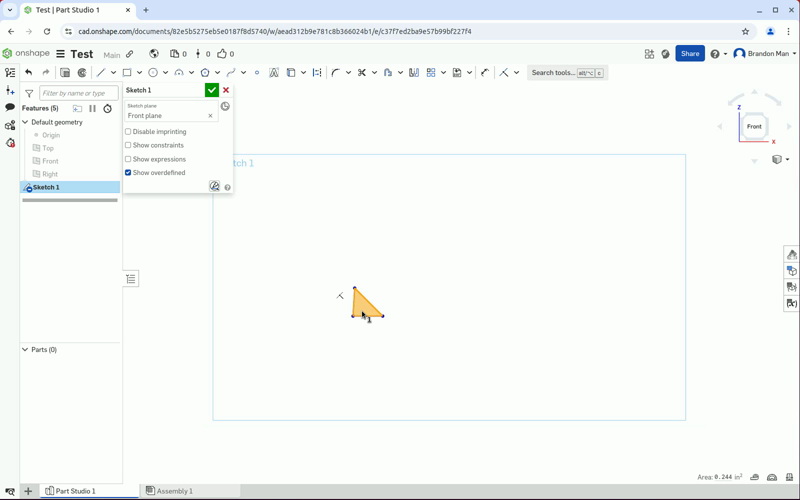
scroll(-6)
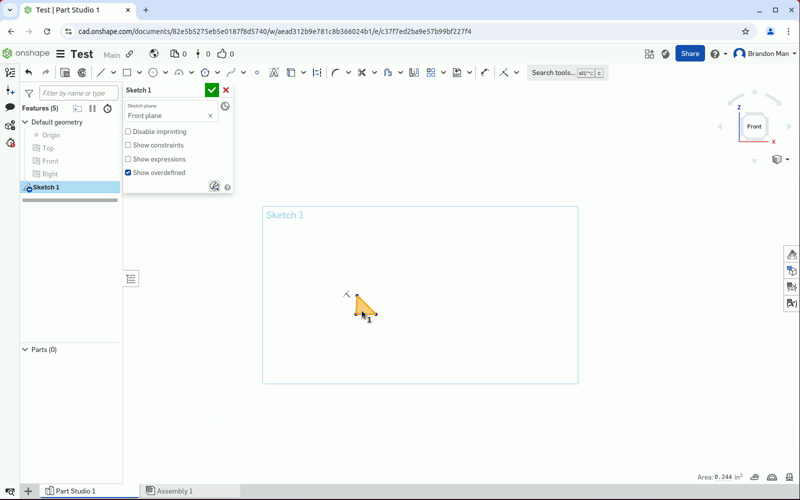
scroll(-6)
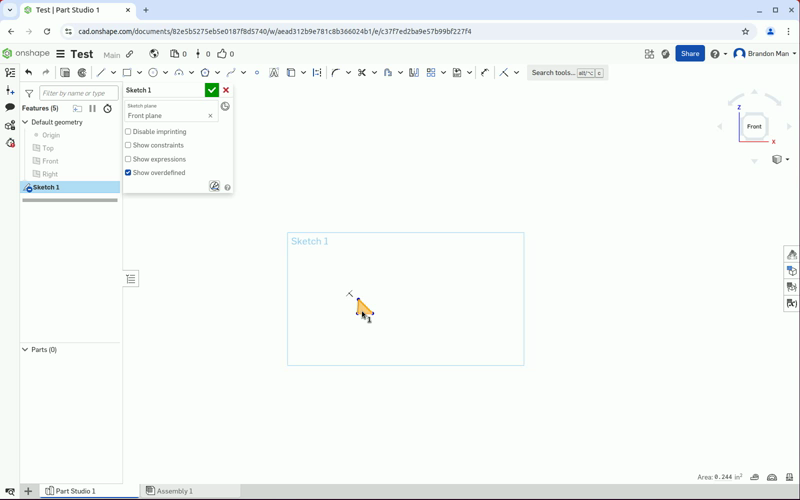
scroll(-6)
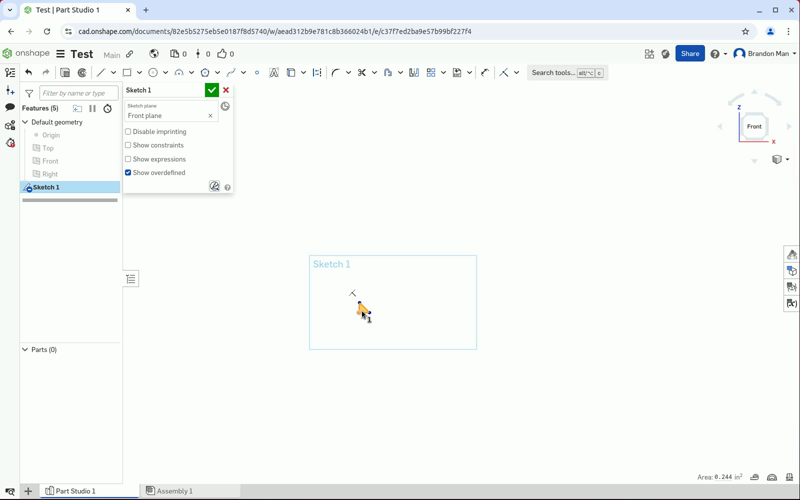
scroll(-6)
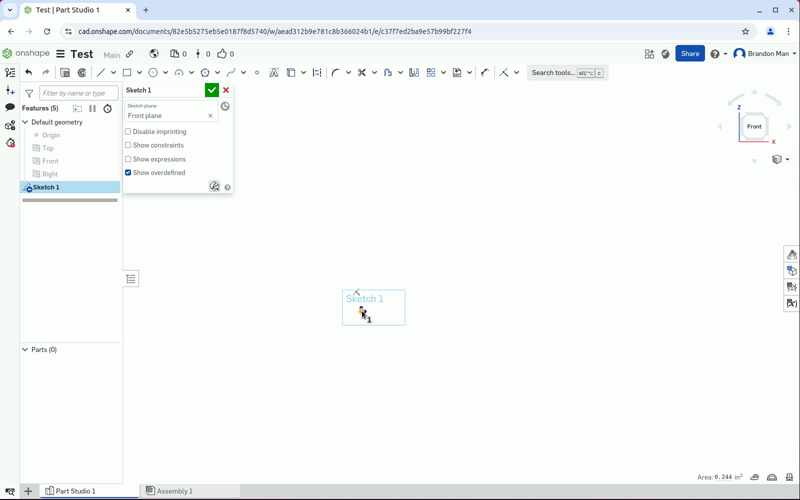
mouse_move(73, 352)
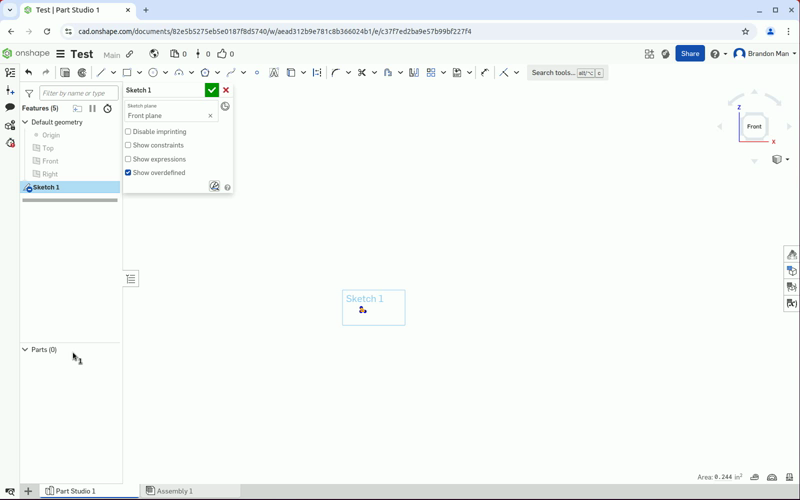
key(shift+y)
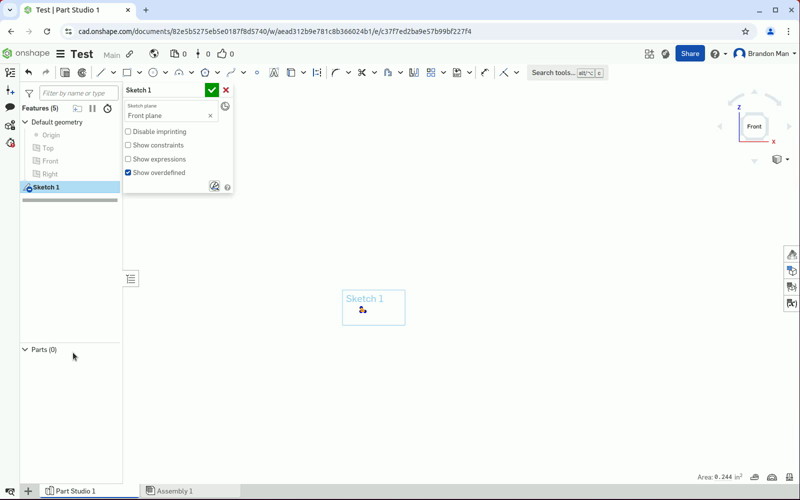
key(shift+e)
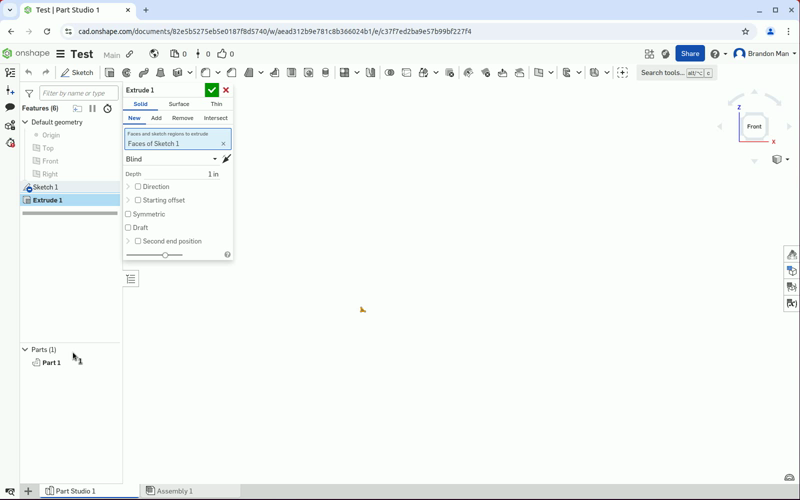
mouse_move(143, 106)
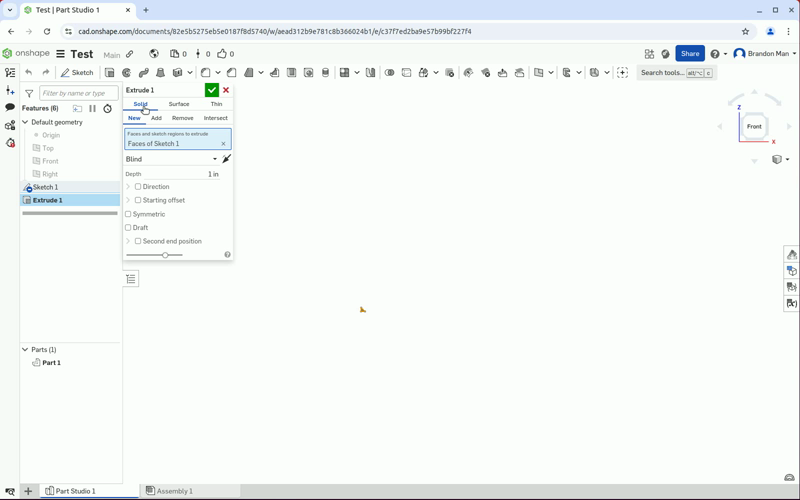
click(143, 106)
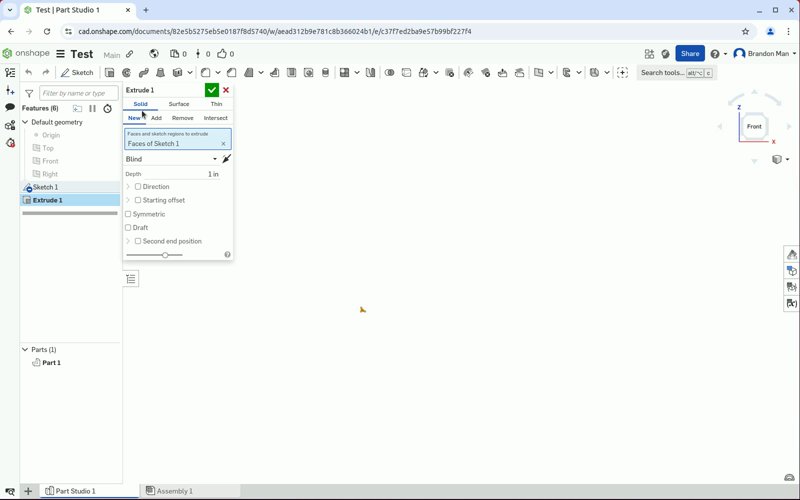
mouse_move(137, 120)
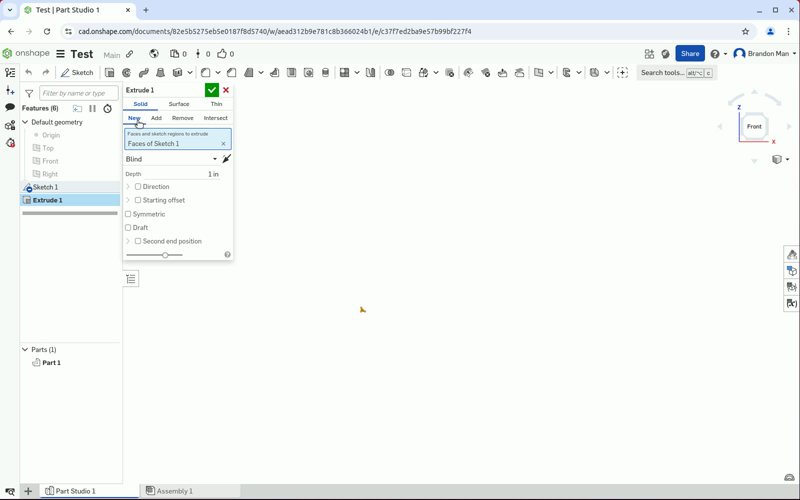
click(137, 120)
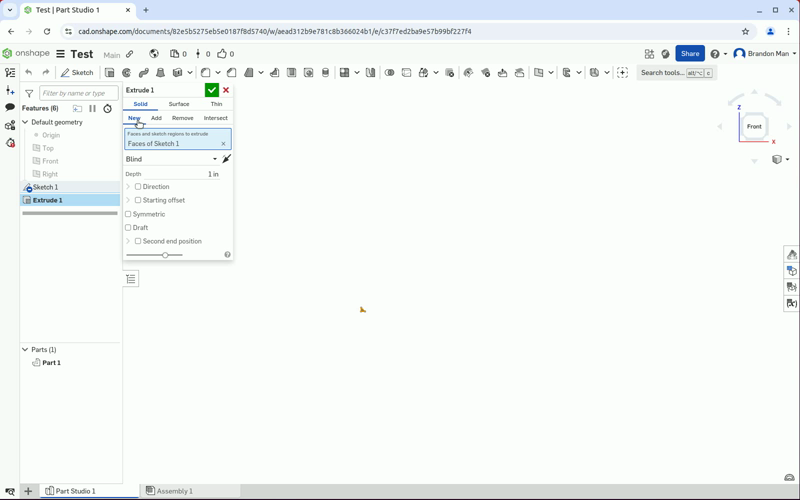
key(tab, 4)
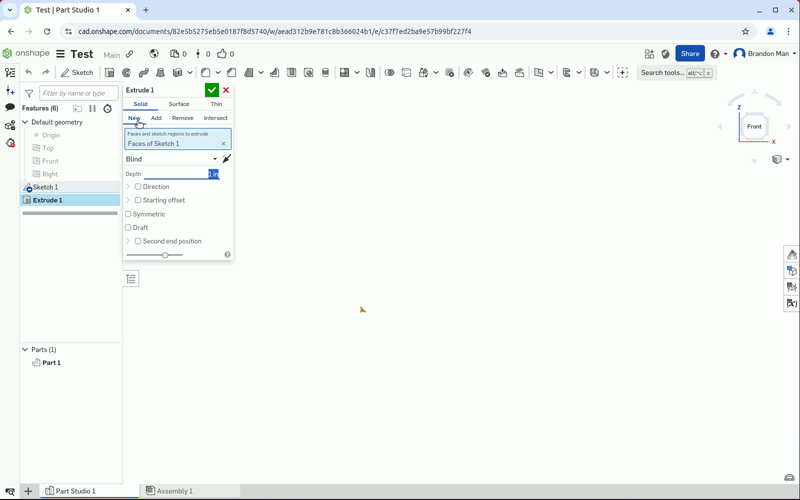
text(3.129)
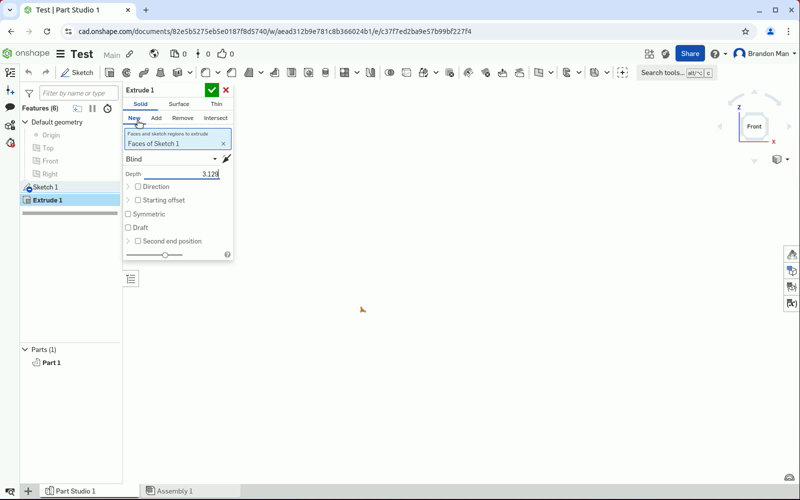
key(enter)
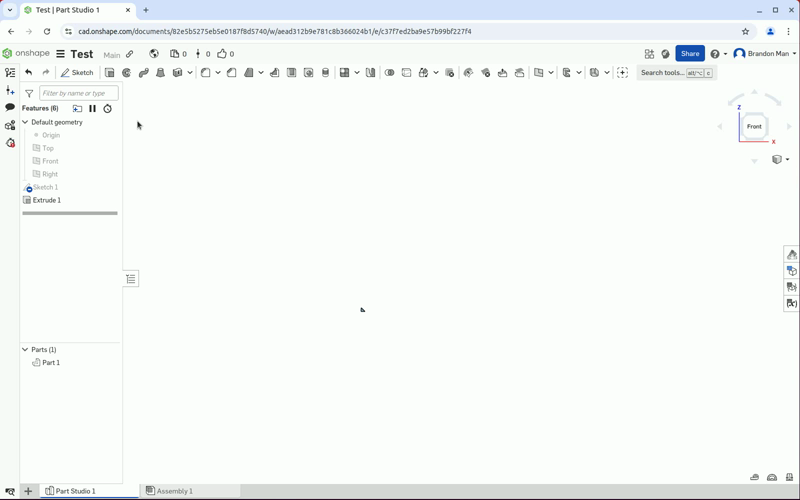
key(shift+h)
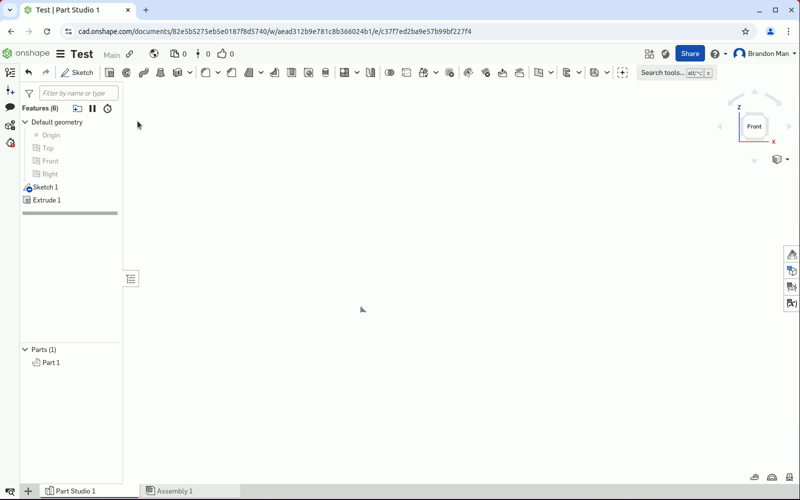
key(shift+h)
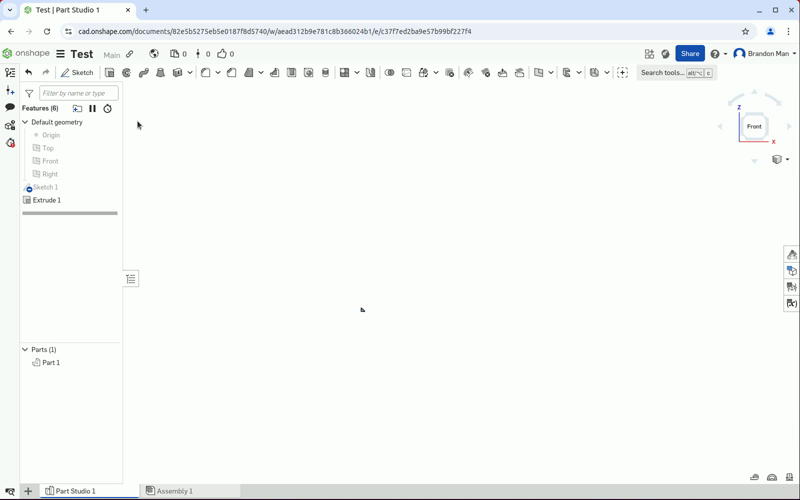
mouse_move(73, 189)
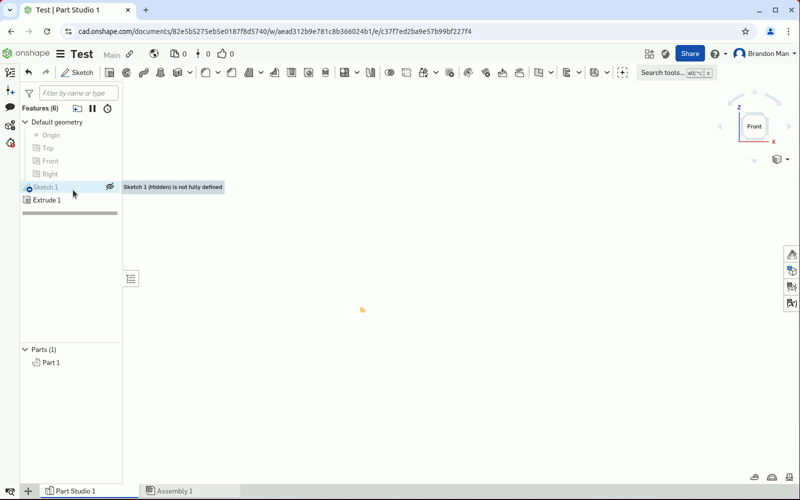
click(73, 189)
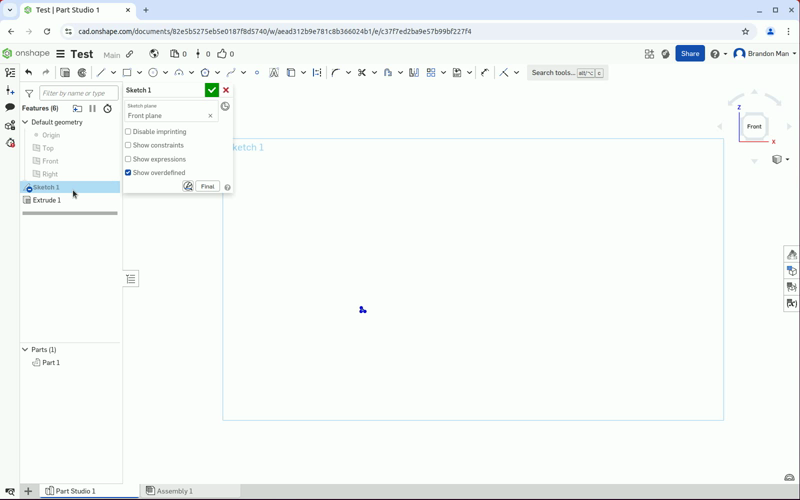
mouse_move(229, 92)
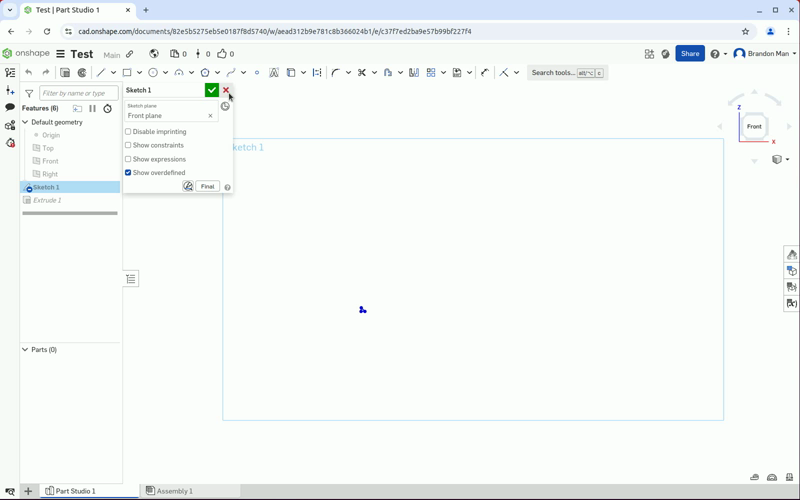
click(229, 92)
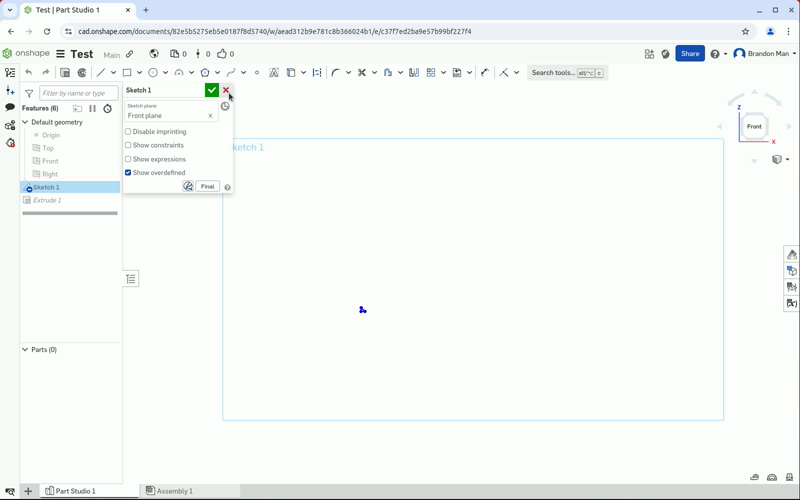
key(shift+s)
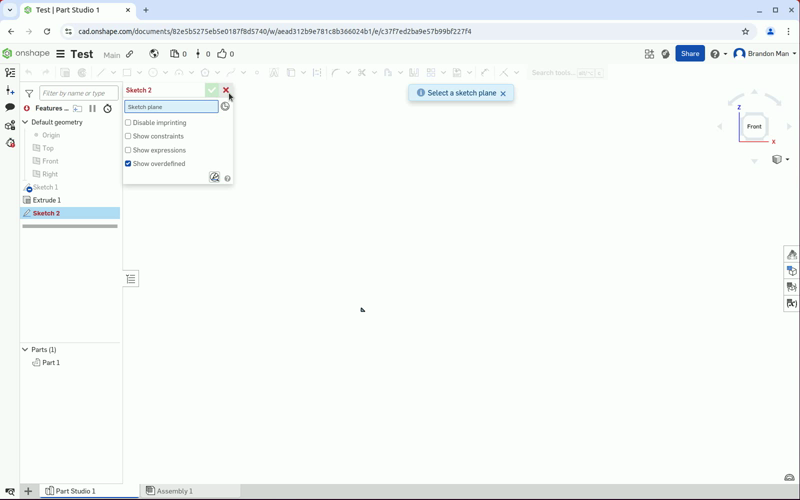
mouse_move(73, 163)
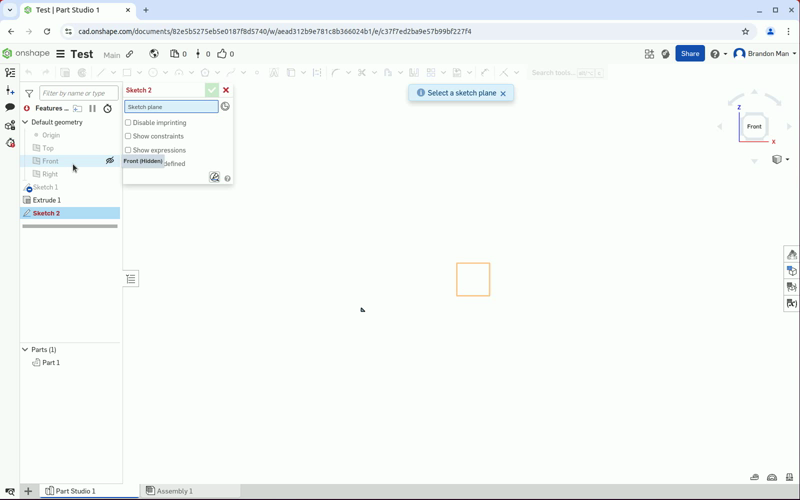
click(73, 163)
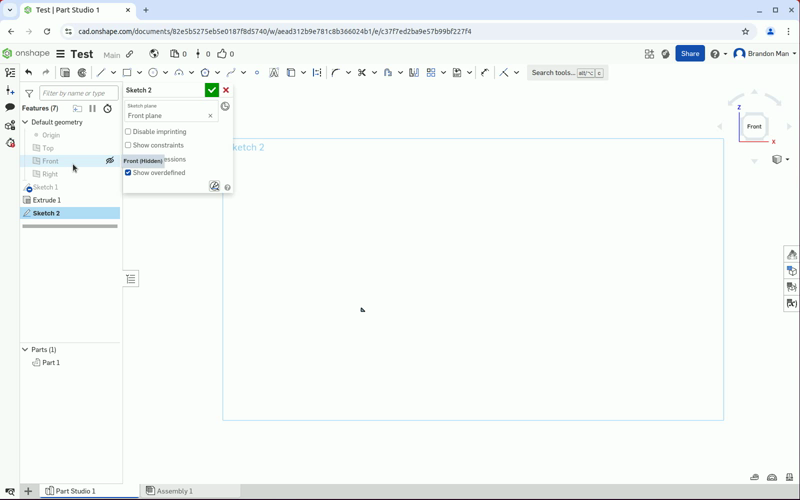
mouse_move(73, 352)
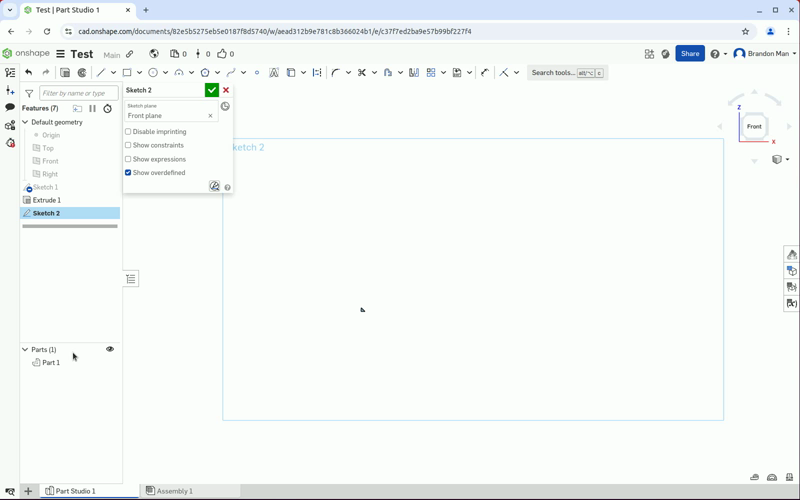
key(y)
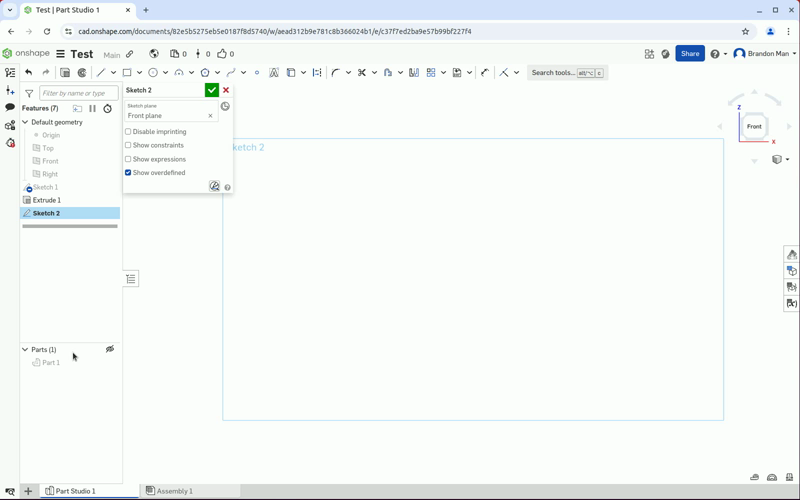
key(l)
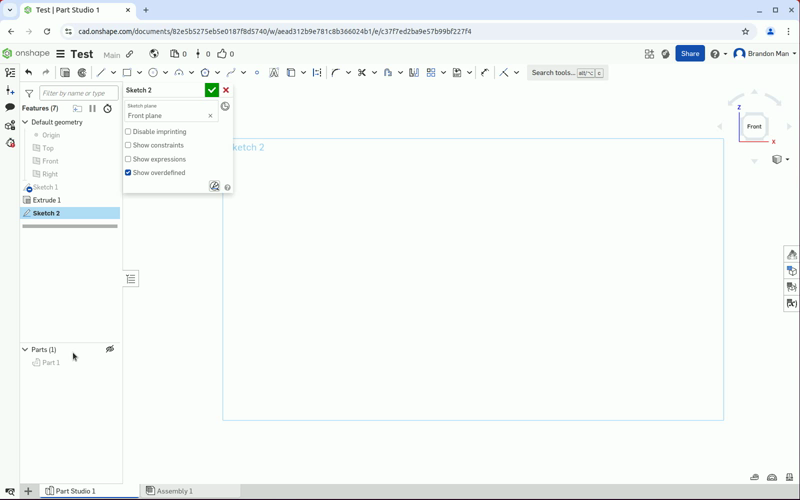
key_down(shift)
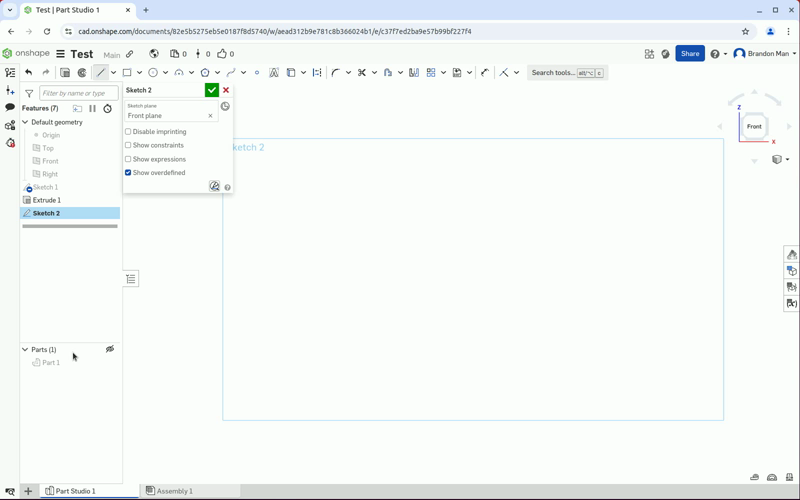
mouse_move(361, 257)
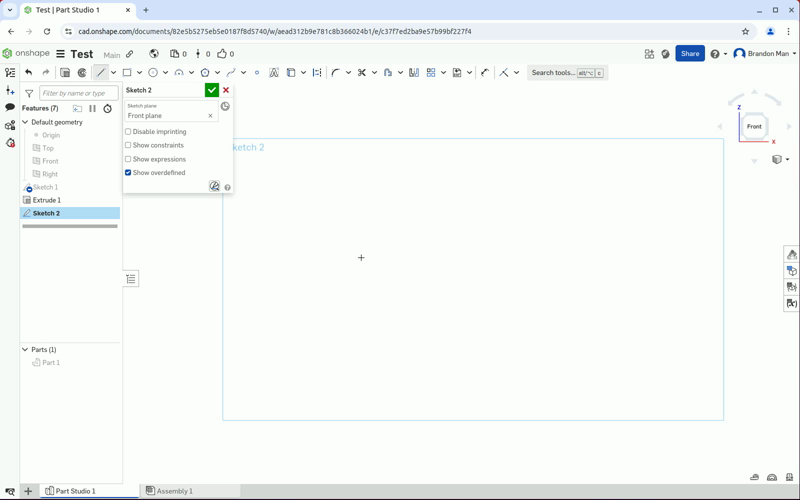
click(361, 257)
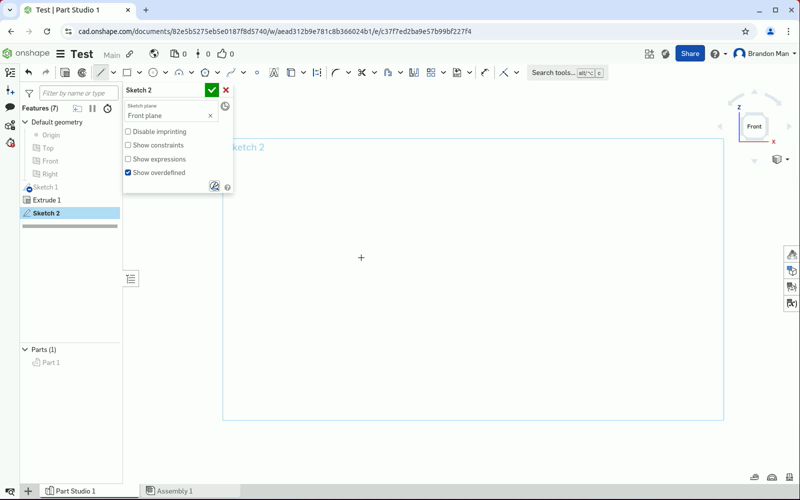
key_up(shift)
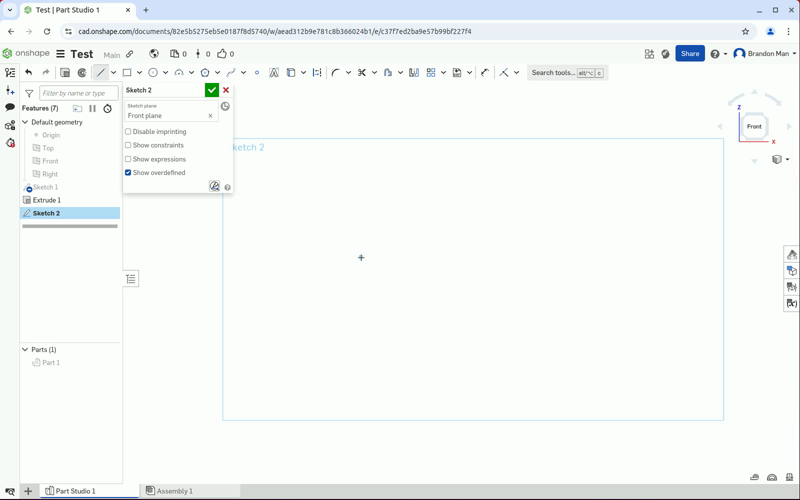
key_down(shift)
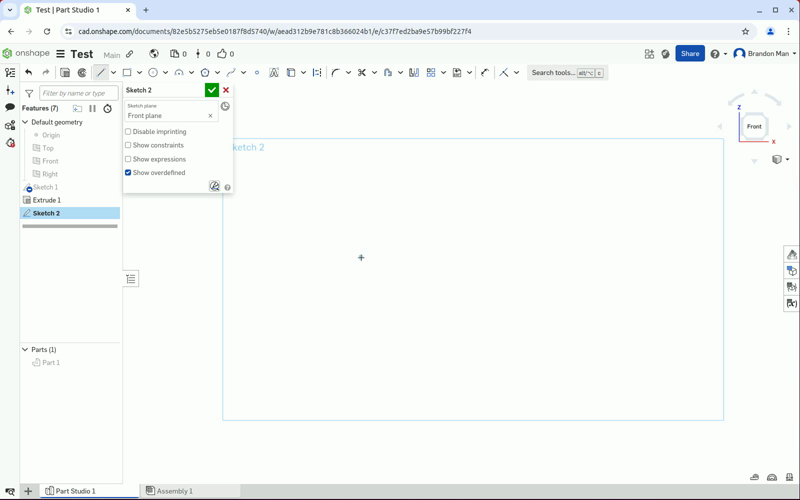
mouse_move(391, 257)
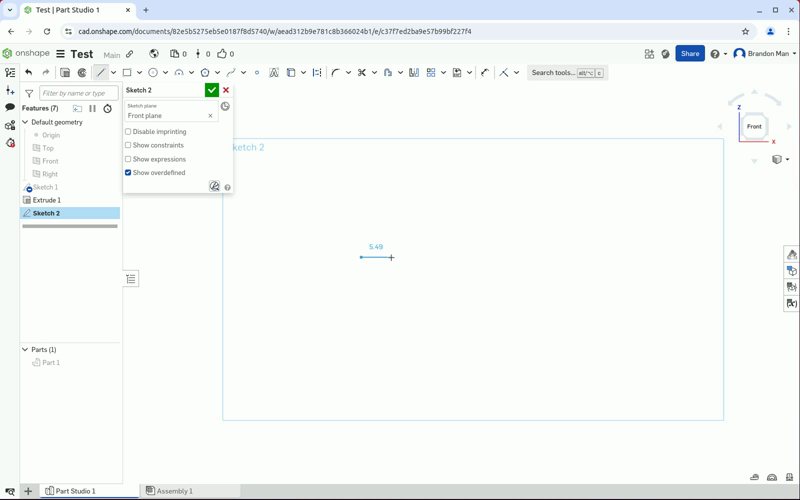
mouse_move(364, 253)
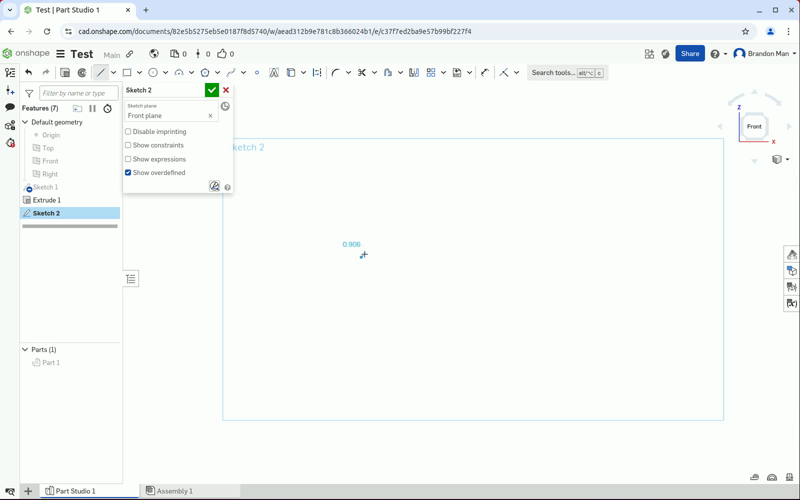
scroll(6)
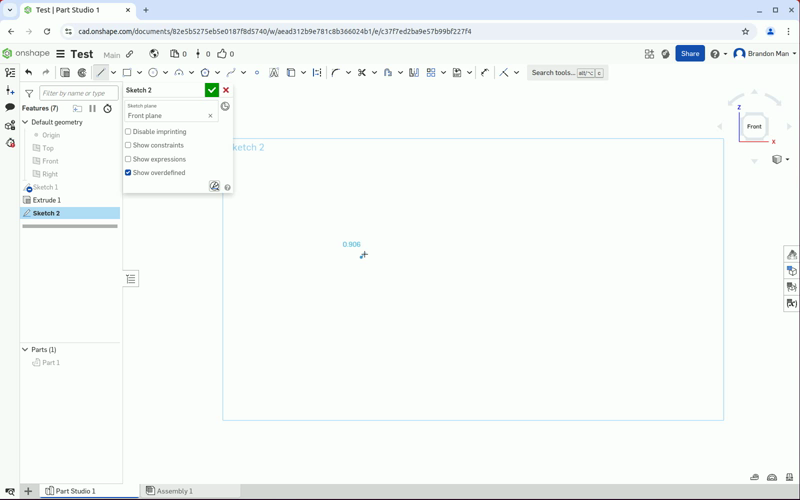
scroll(6)
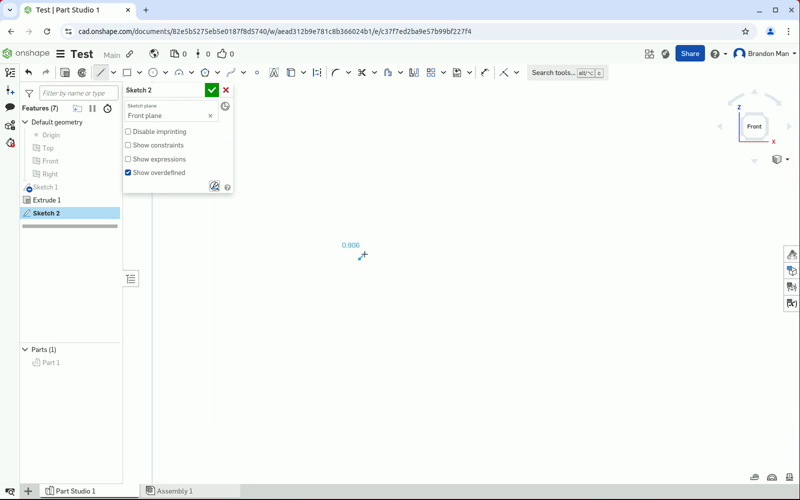
scroll(6)
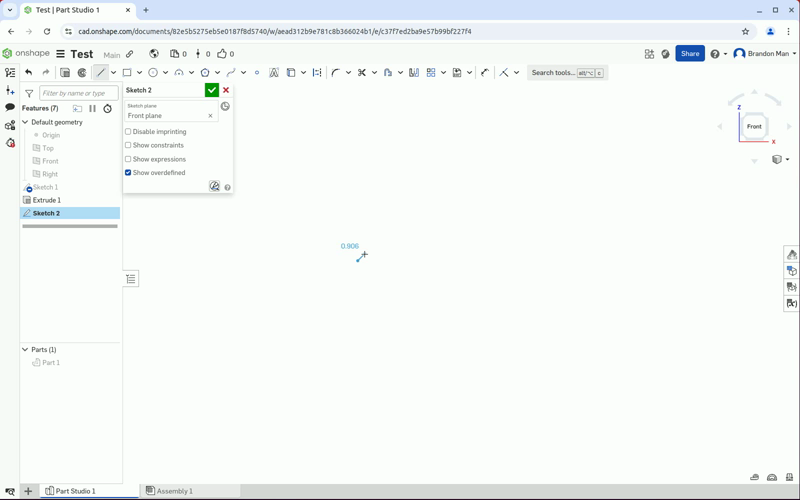
scroll(6)
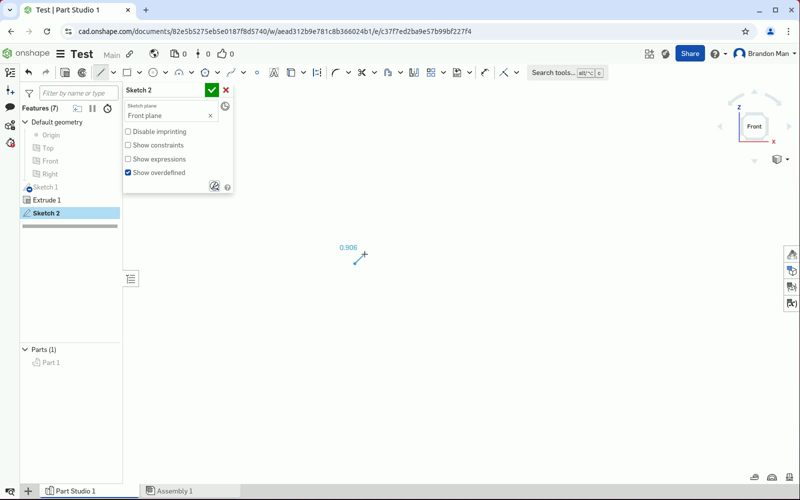
scroll(6)
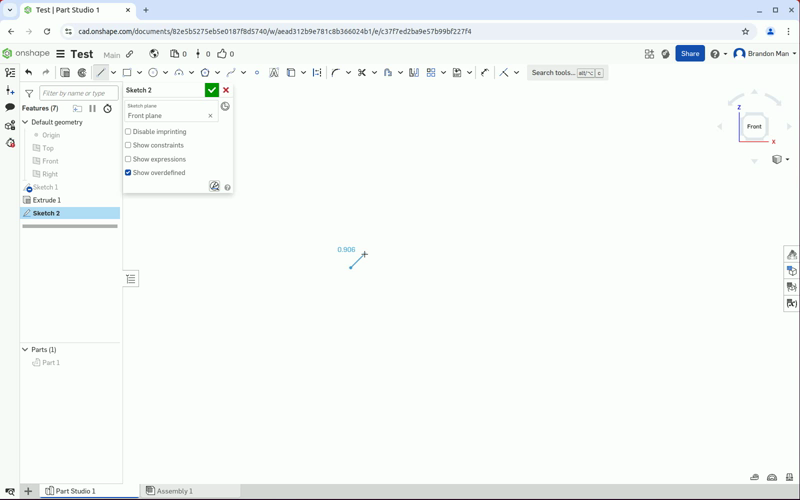
scroll(6)
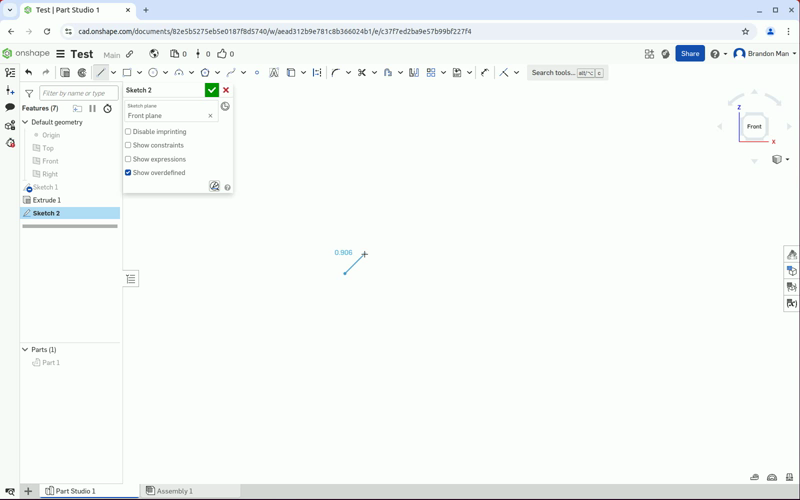
scroll(6)
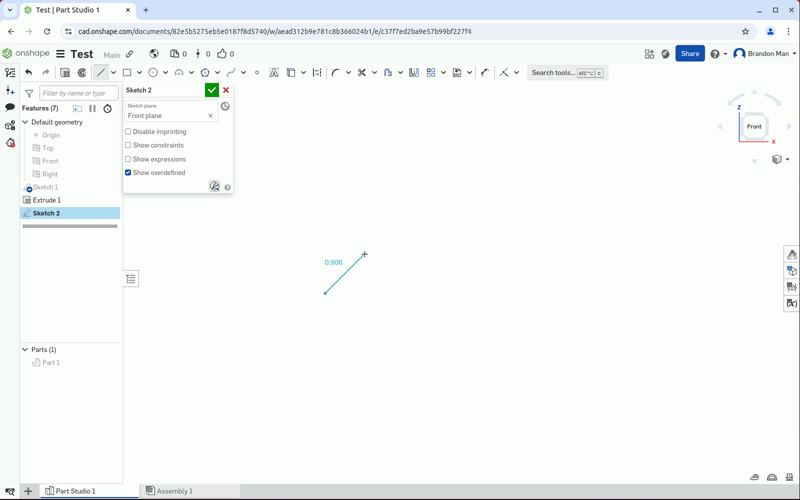
click(364, 253)
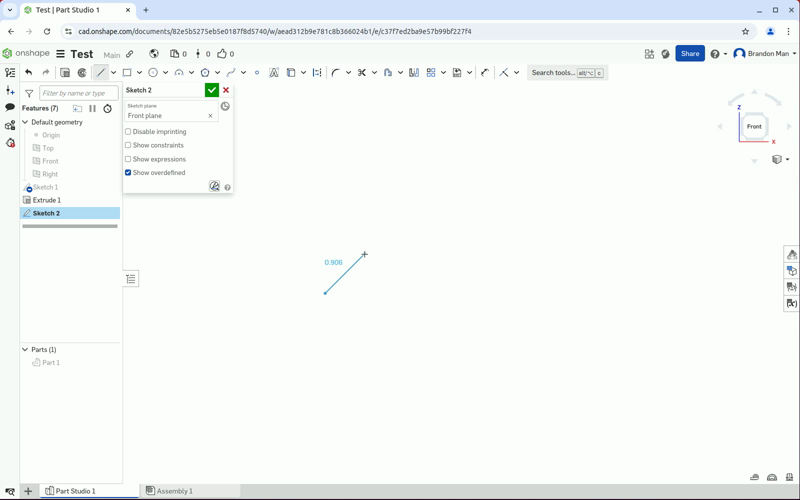
scroll(-6)
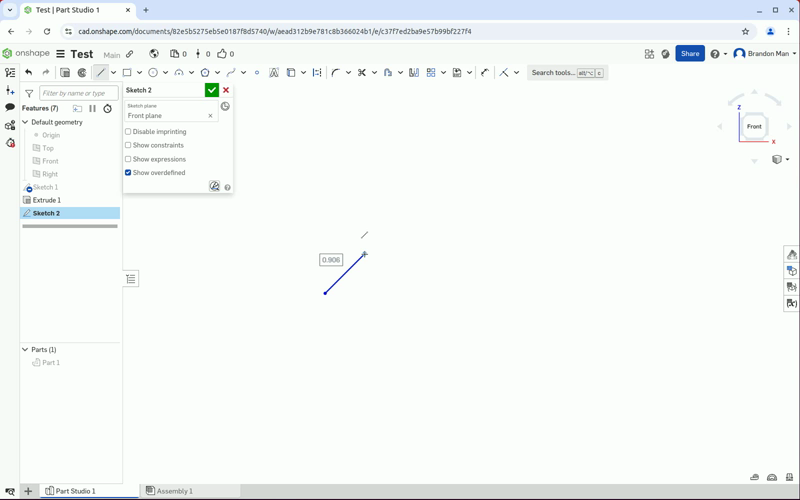
scroll(-6)
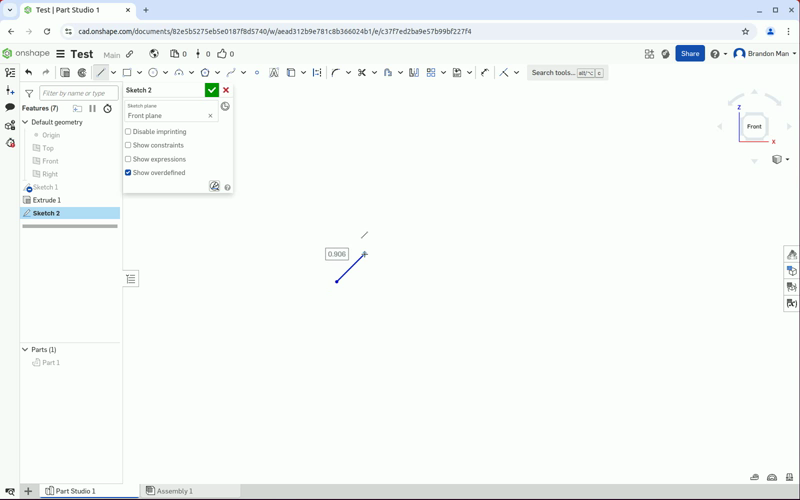
scroll(-6)
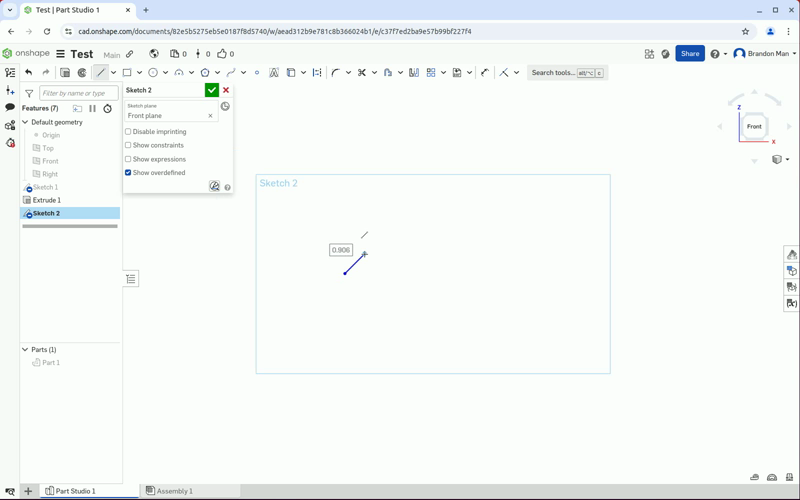
scroll(-6)
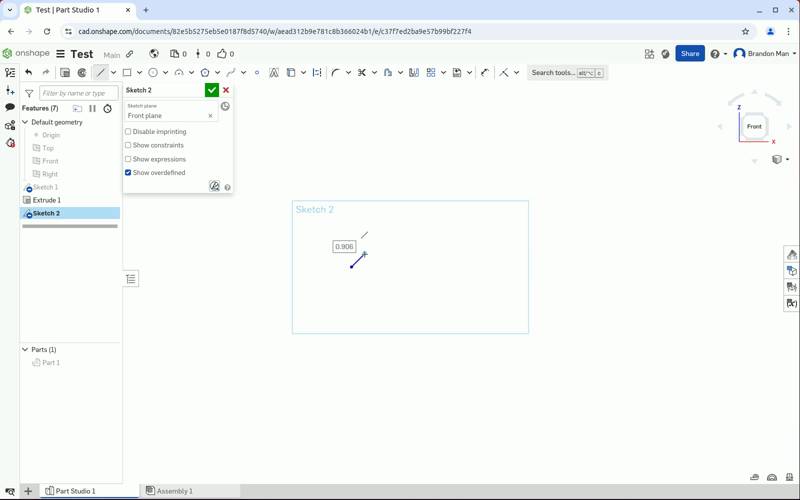
scroll(-6)
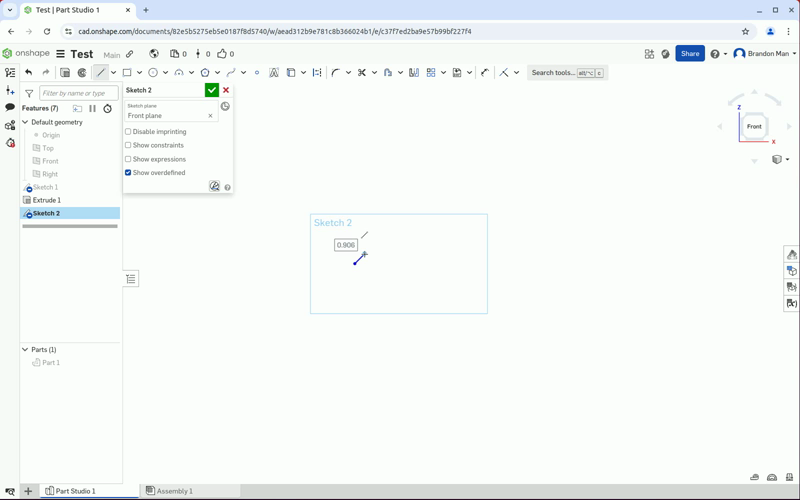
scroll(-6)
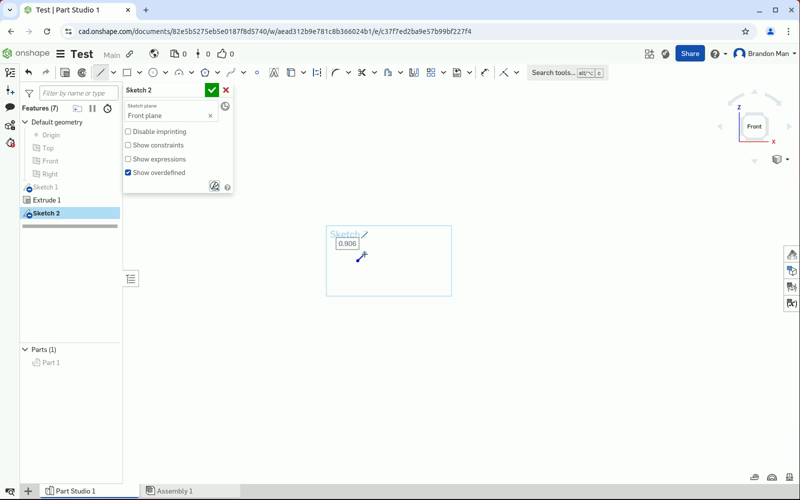
scroll(-6)
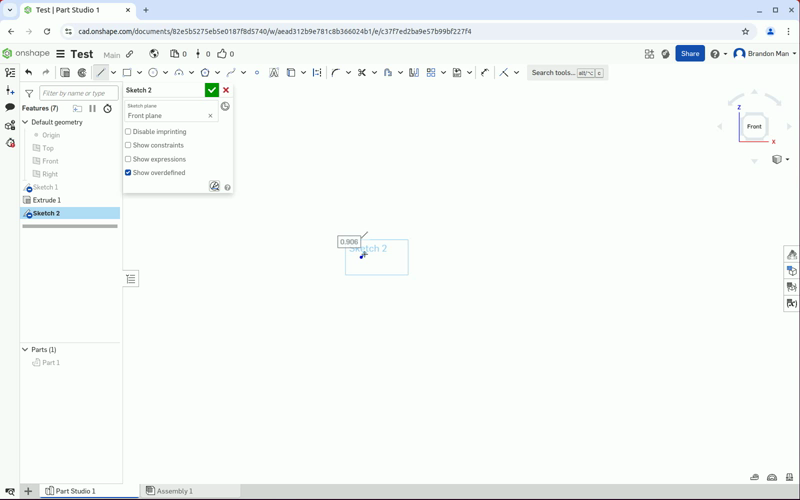
key_up(shift)
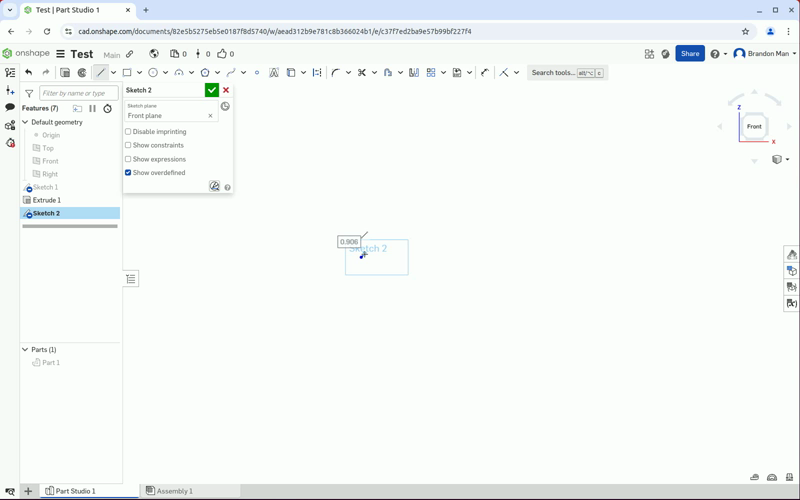
key_down(shift)
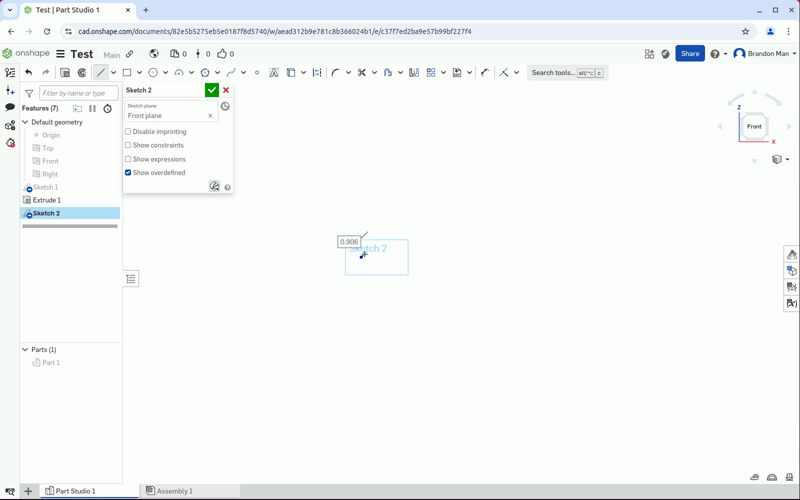
mouse_move(394, 253)
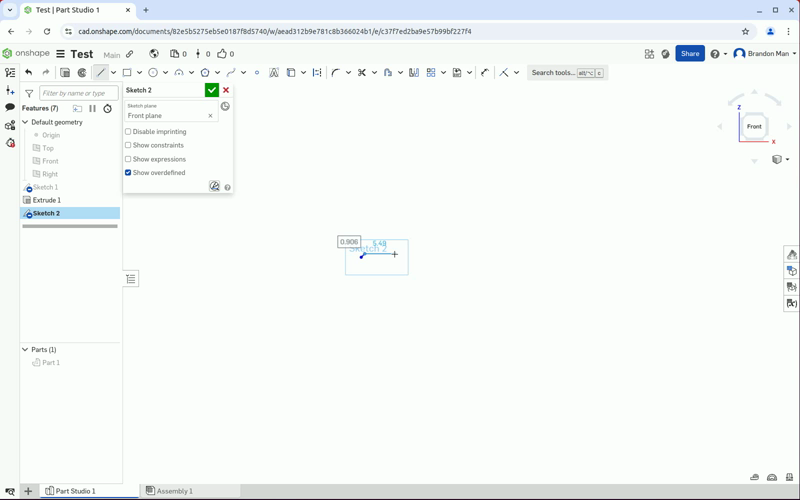
mouse_move(361, 253)
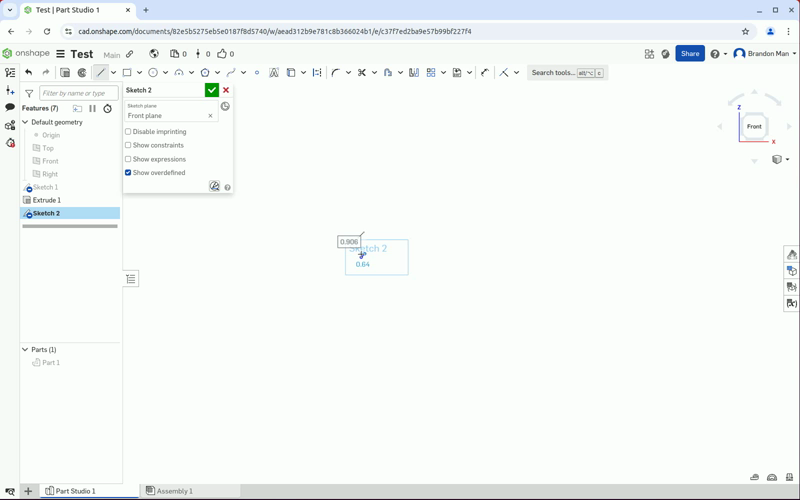
scroll(6)
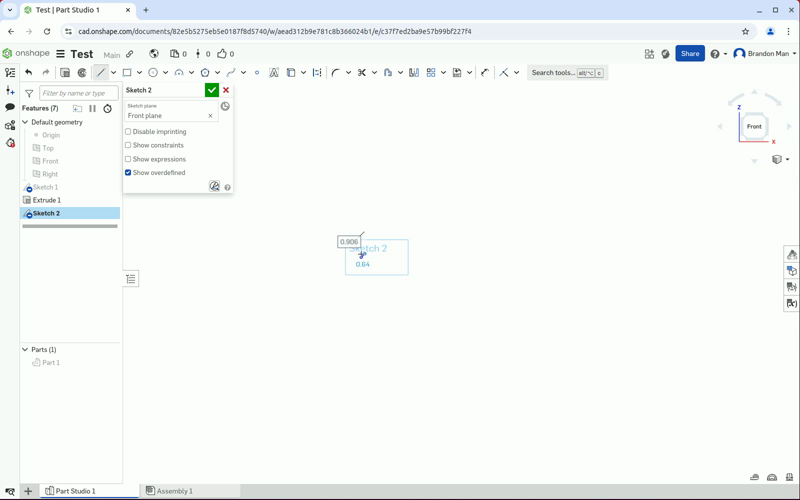
scroll(6)
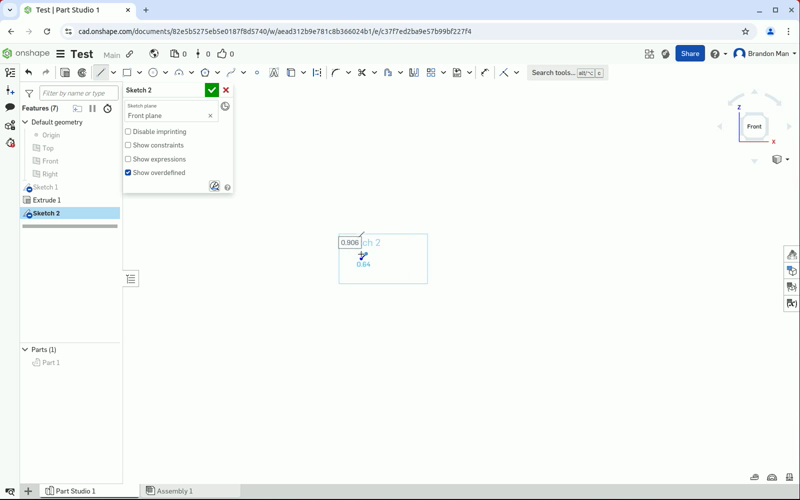
scroll(6)
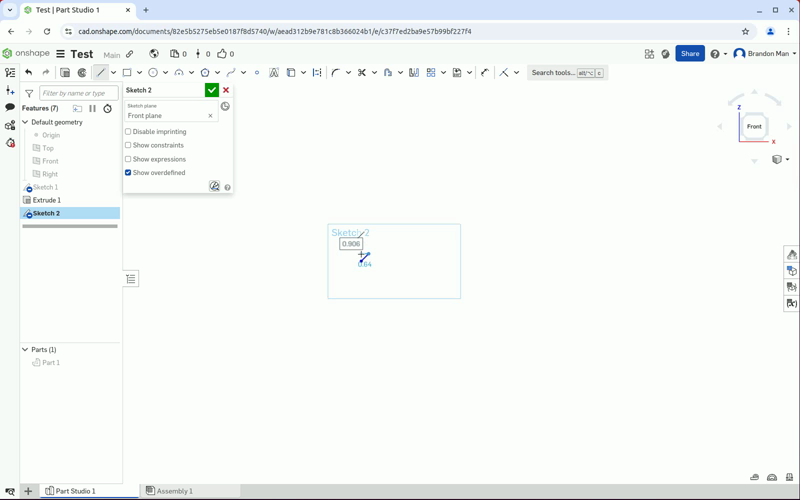
scroll(6)
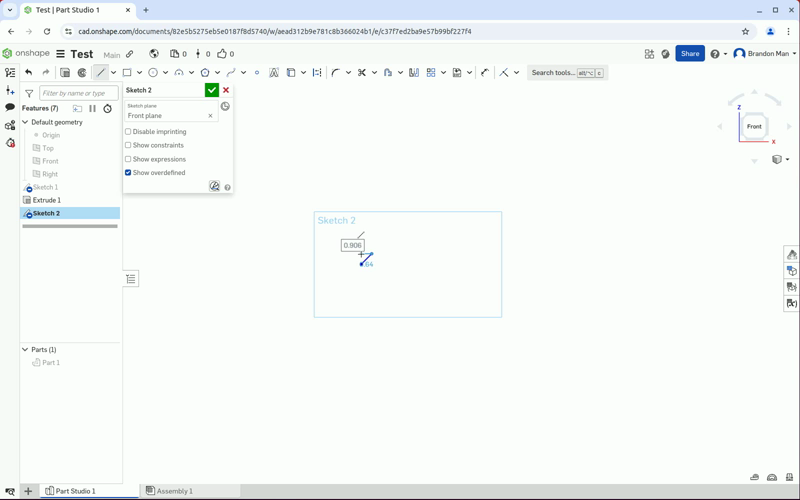
scroll(6)
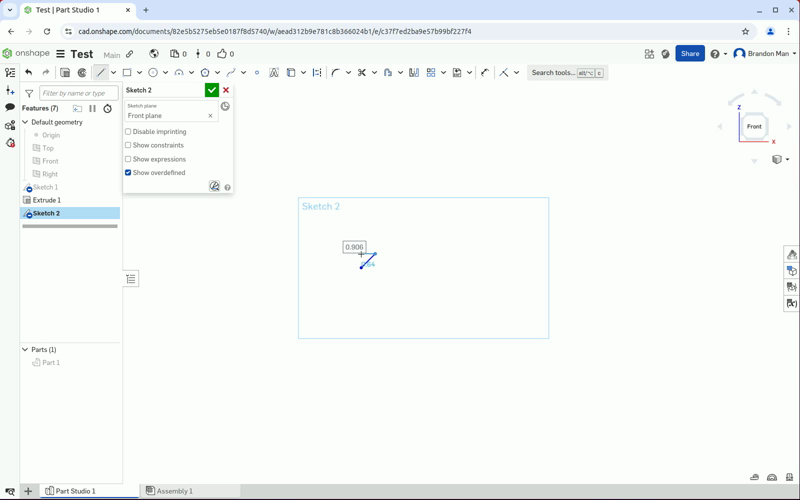
scroll(6)
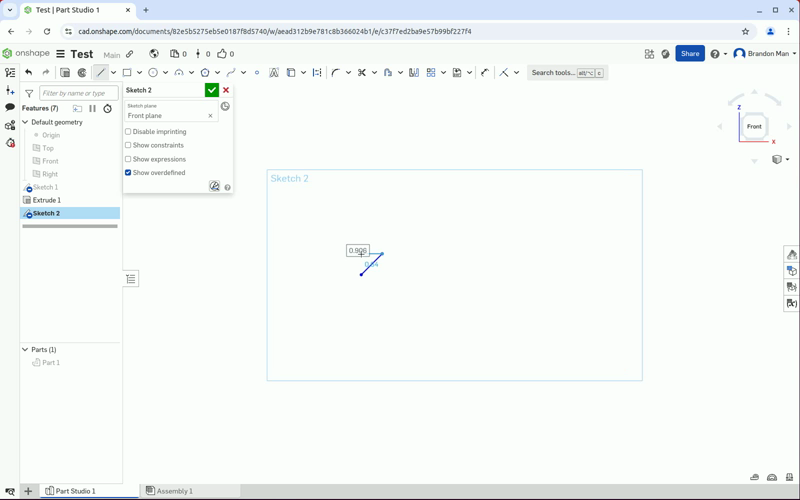
scroll(6)
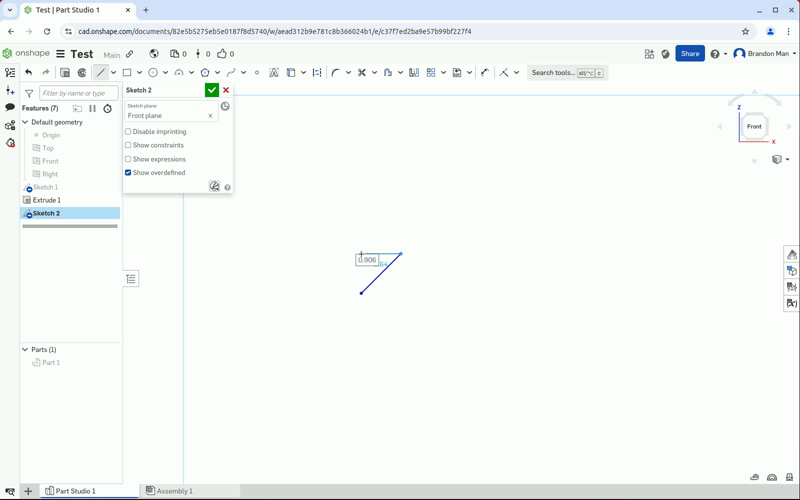
click(361, 253)
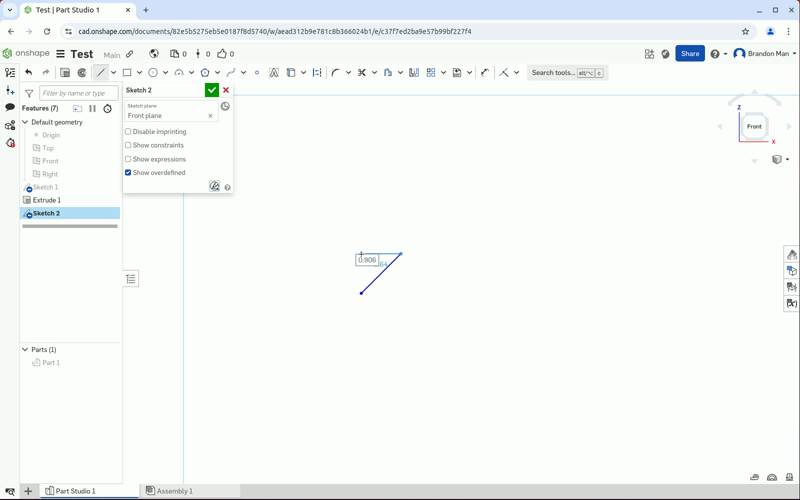
scroll(-6)
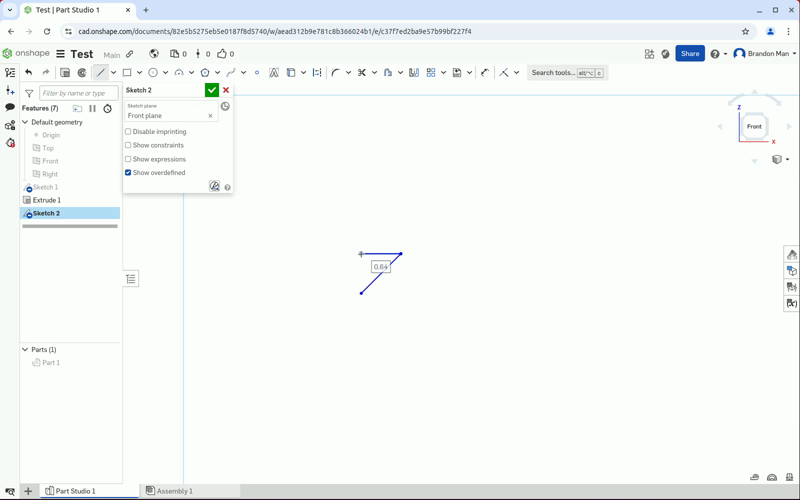
scroll(-6)
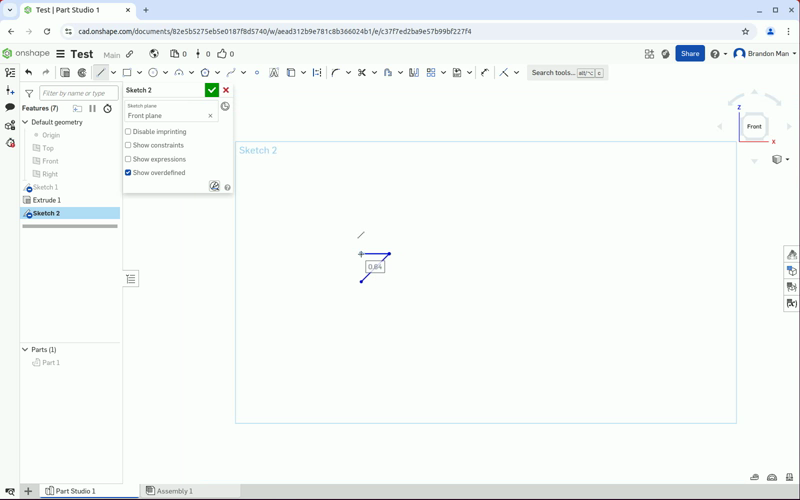
scroll(-6)
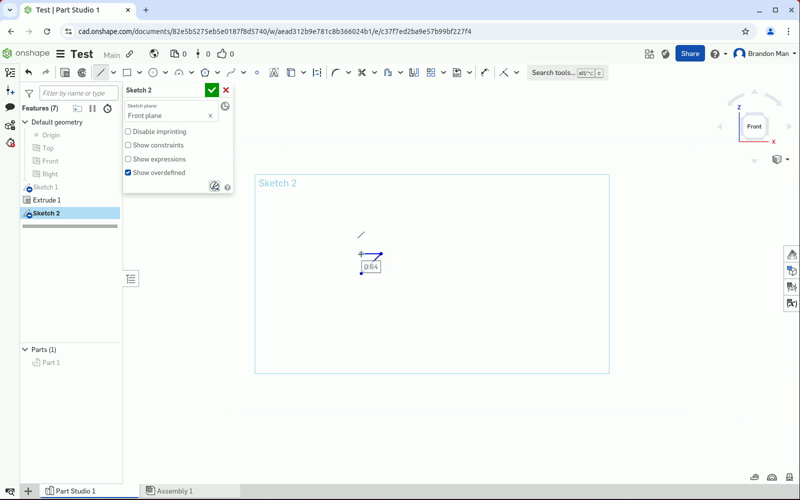
scroll(-6)
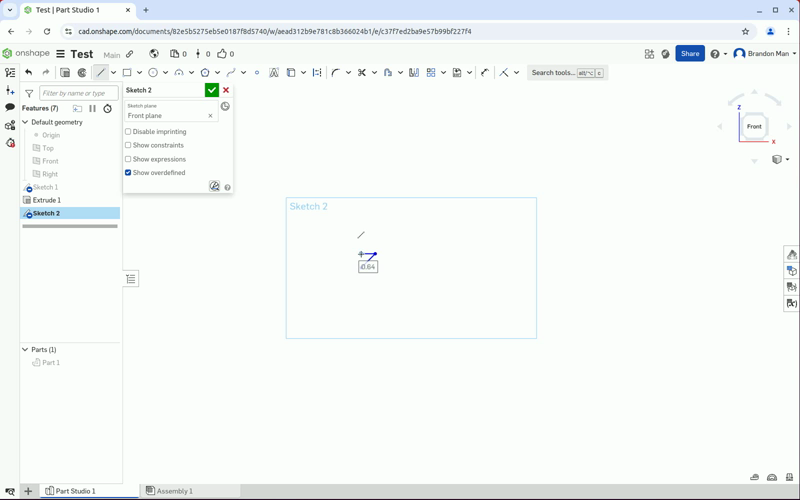
scroll(-6)
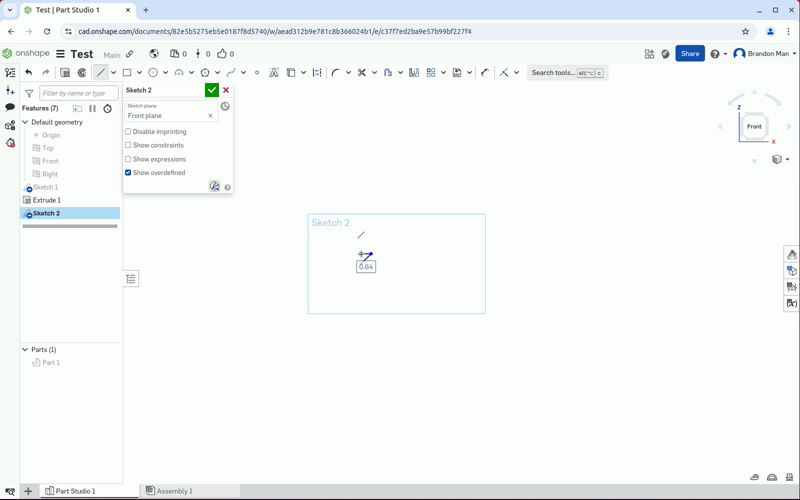
scroll(-6)
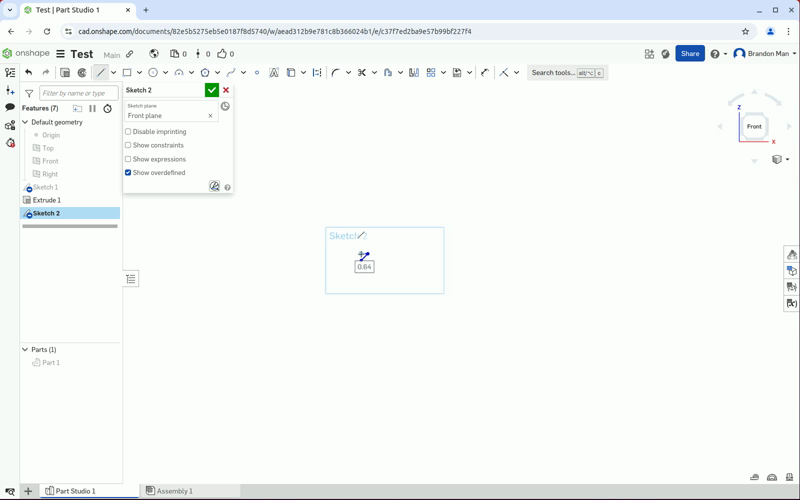
scroll(-6)
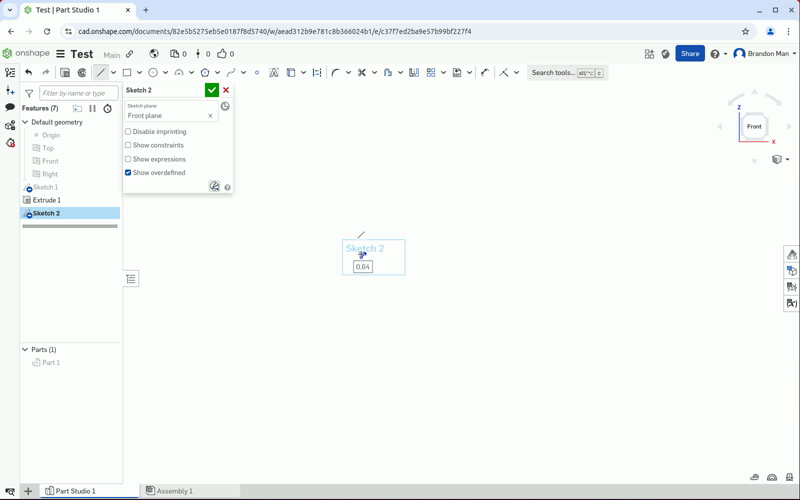
key_up(shift)
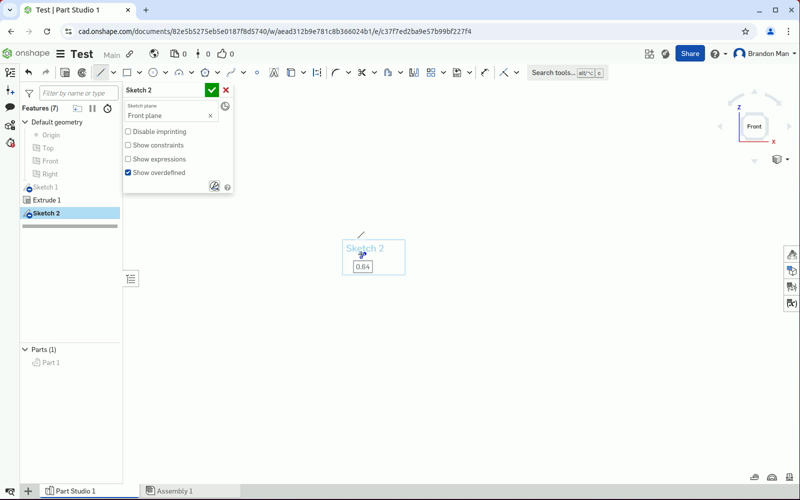
mouse_move(391, 253)
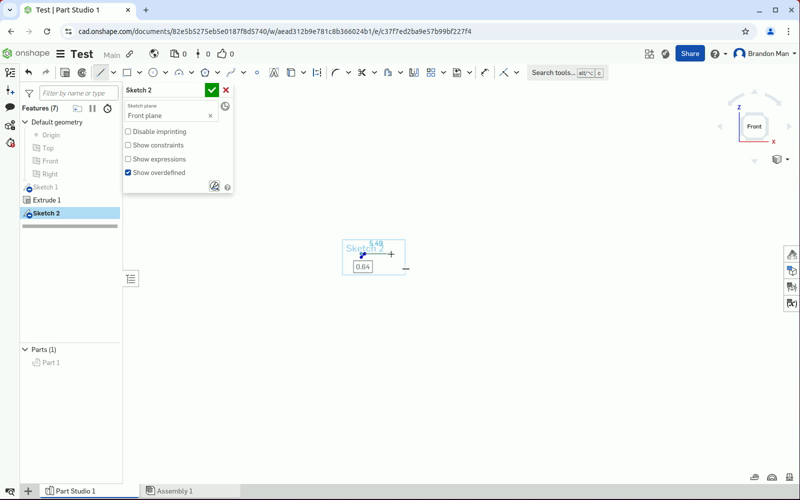
key_down(shift)
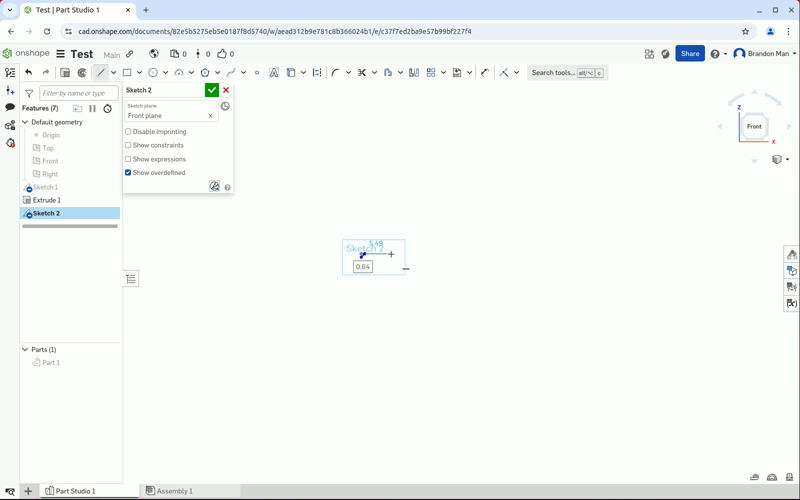
mouse_move(361, 257)
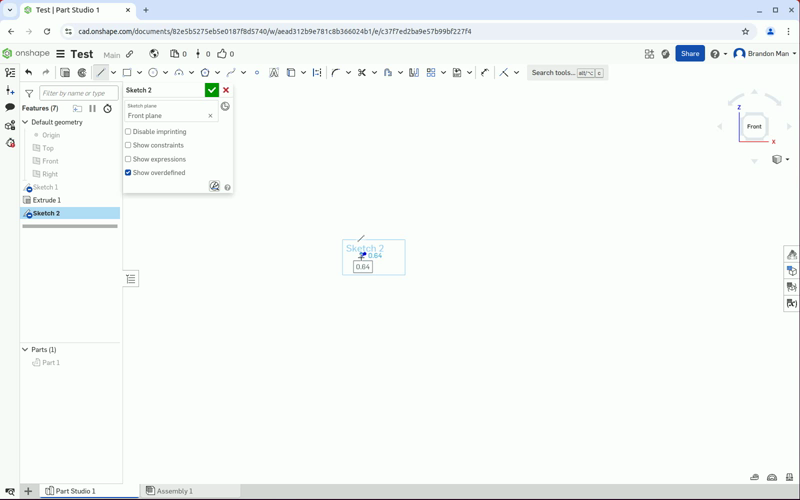
scroll(6)
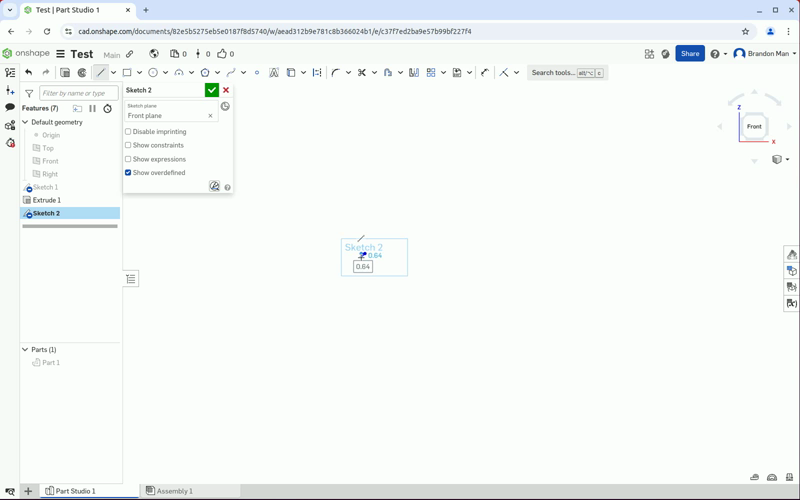
scroll(6)
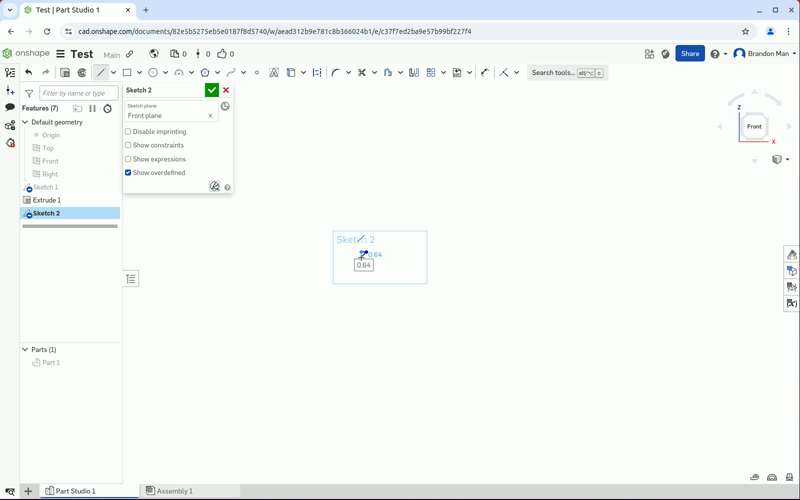
scroll(6)
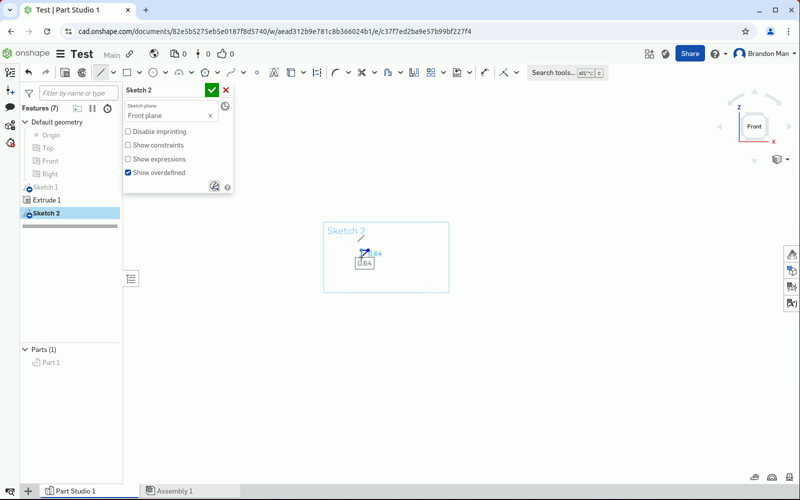
scroll(6)
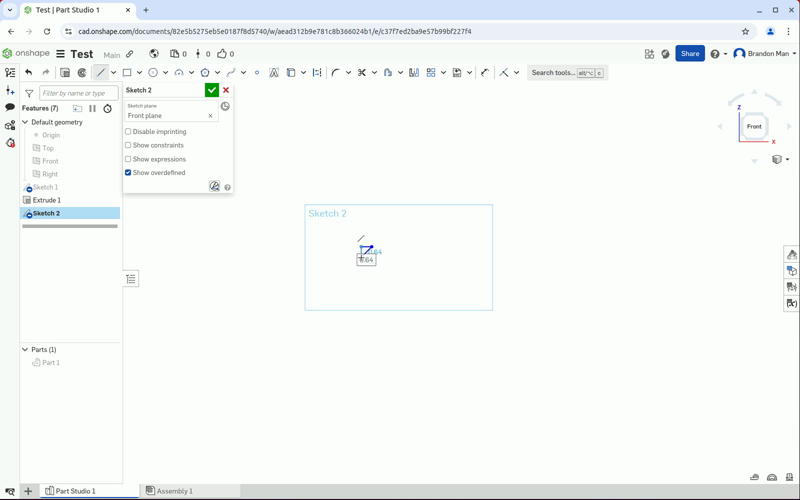
scroll(6)
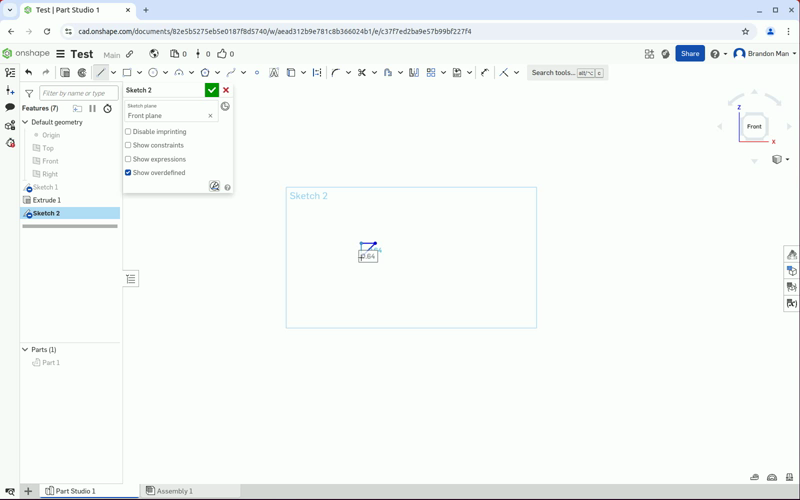
scroll(6)
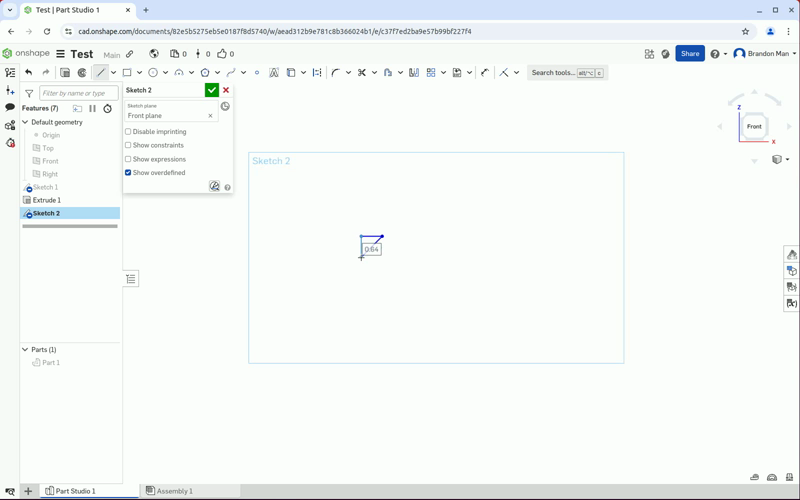
scroll(6)
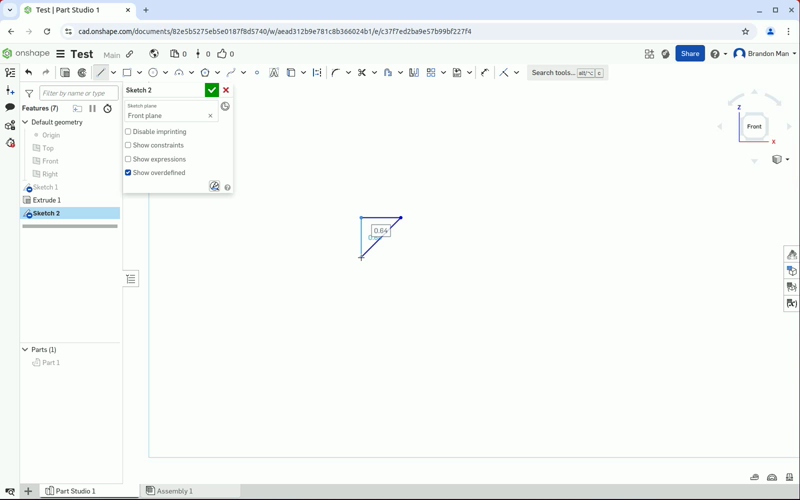
key_up(shift)
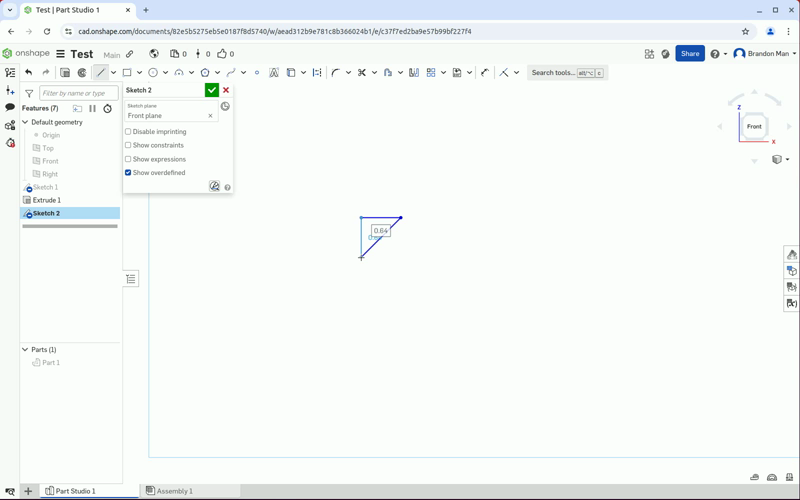
click(361, 257)
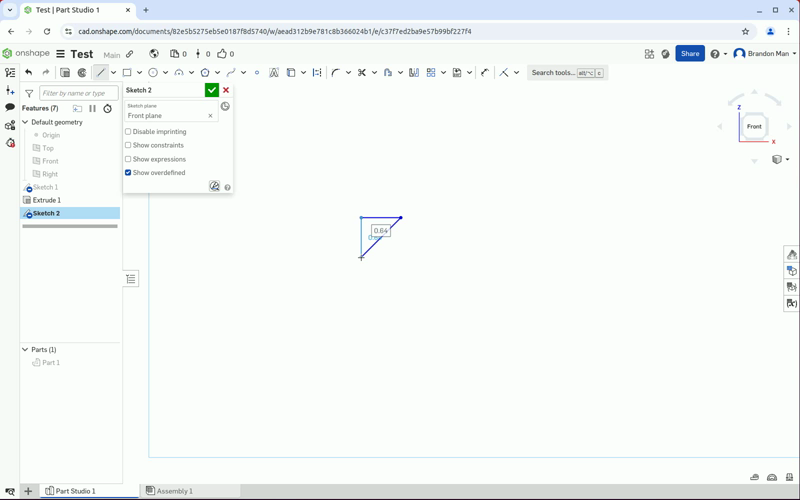
scroll(-6)
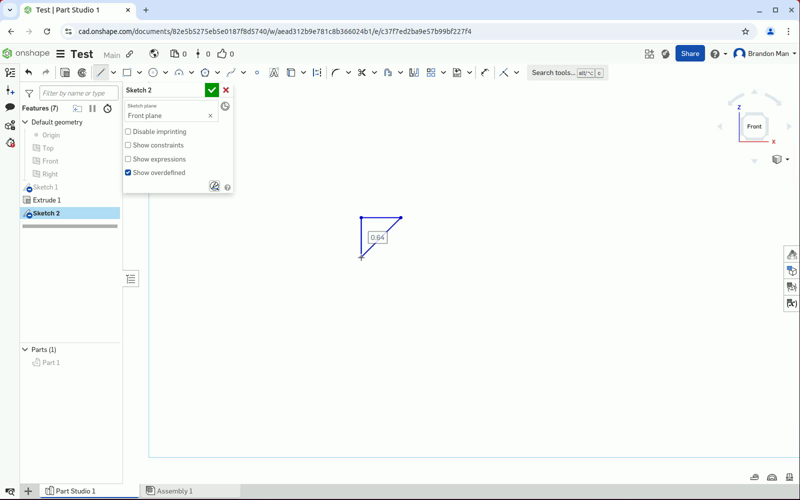
scroll(-6)
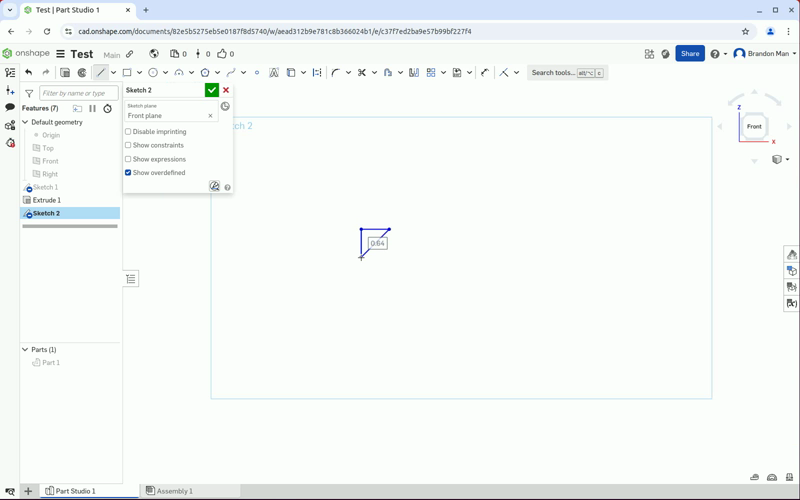
scroll(-6)
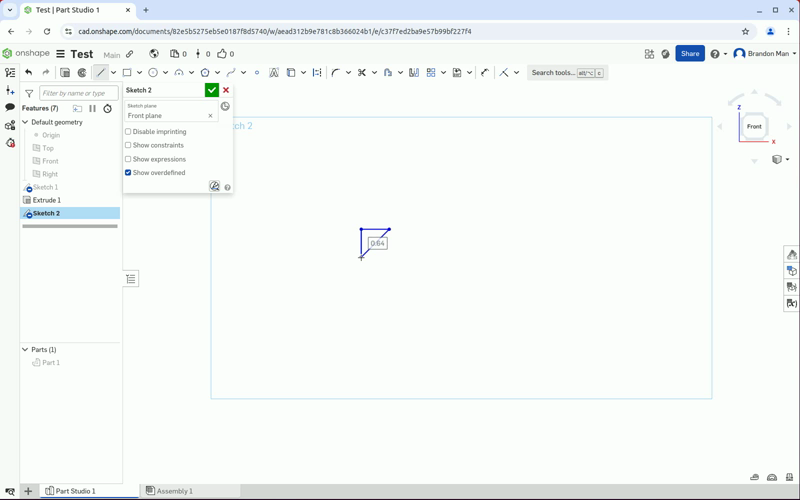
scroll(-6)
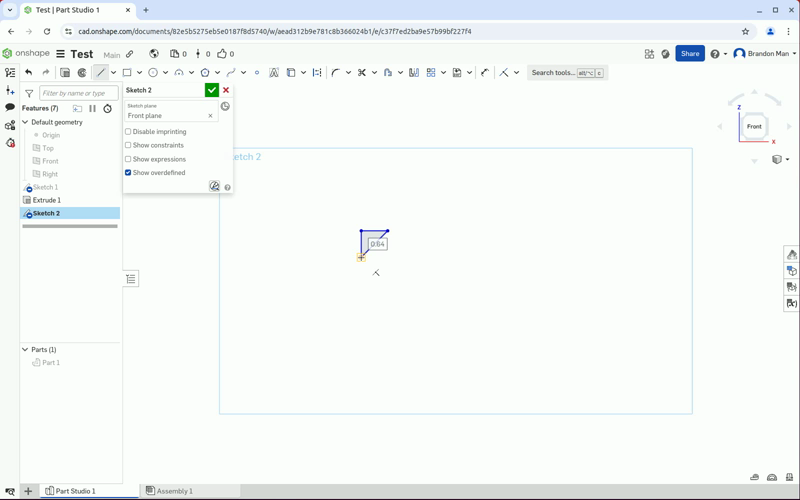
scroll(-6)
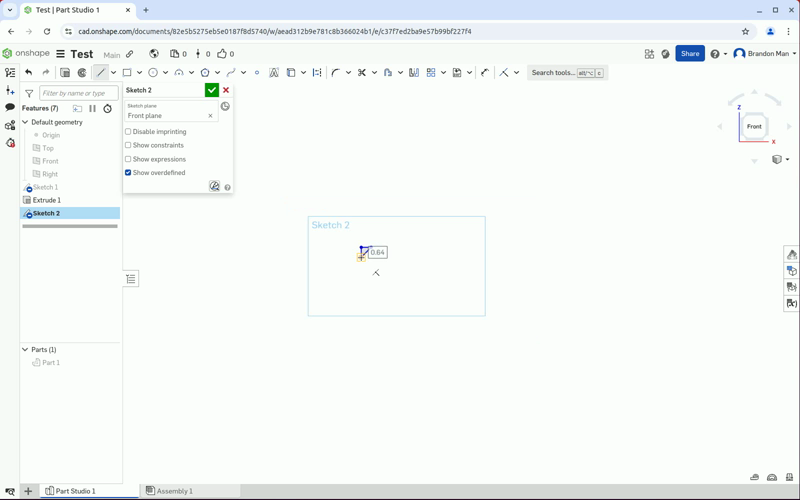
scroll(-6)
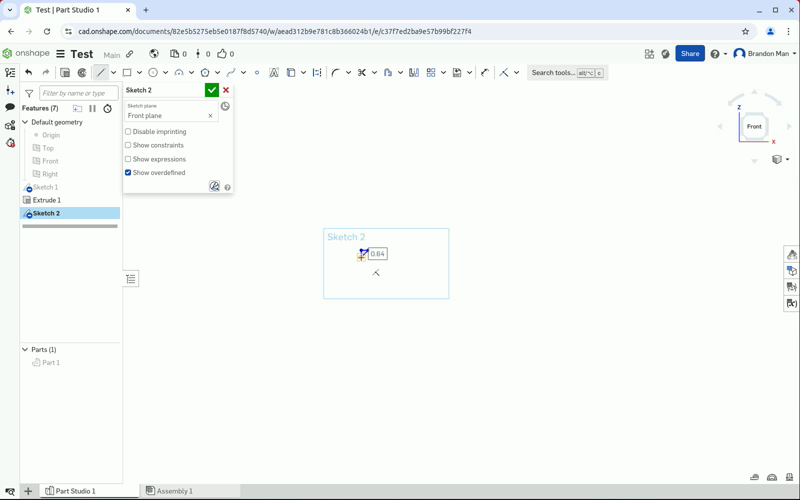
scroll(-6)
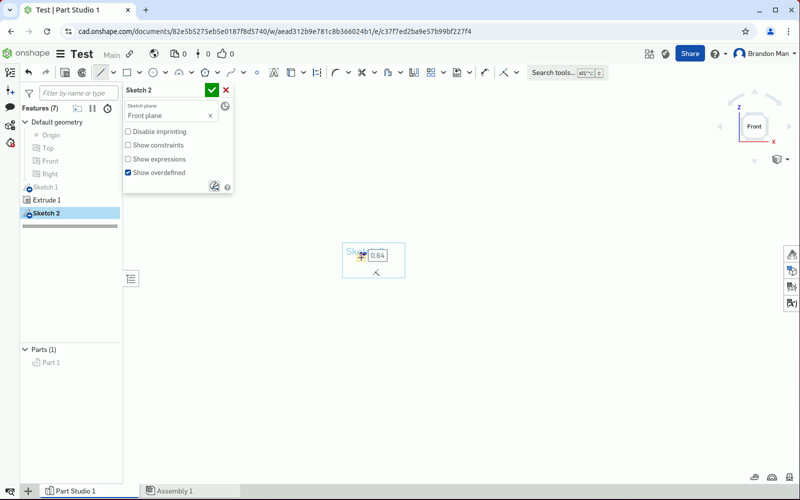
key(esc)
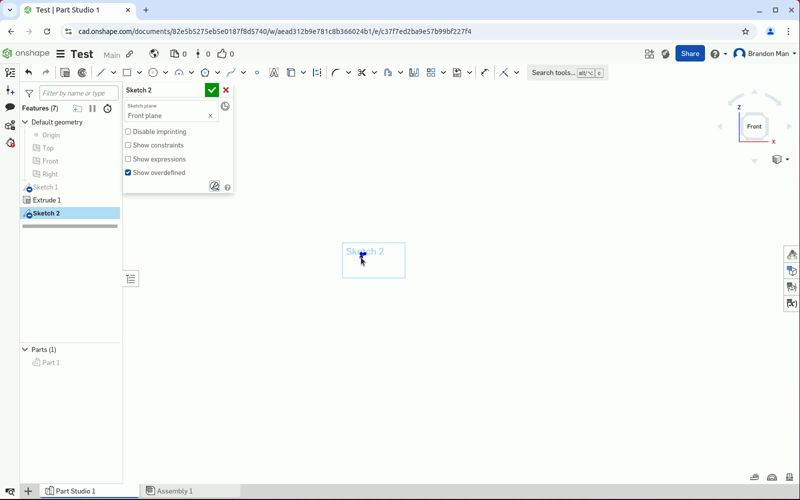
mouse_move(363, 254)
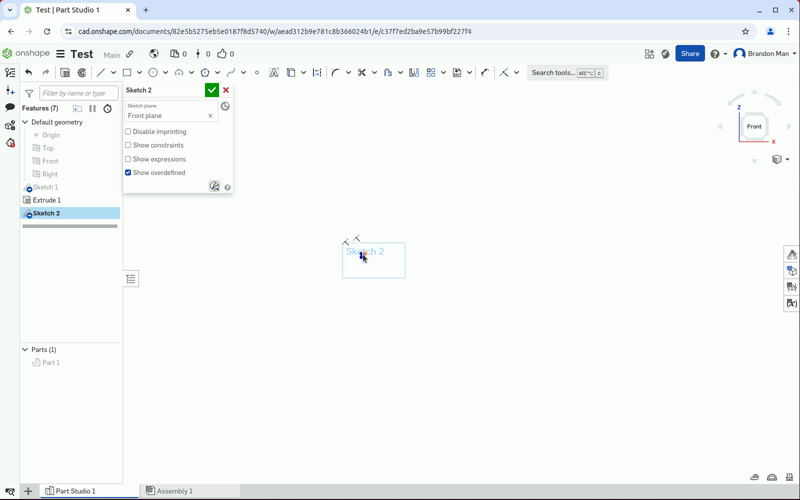
scroll(6)
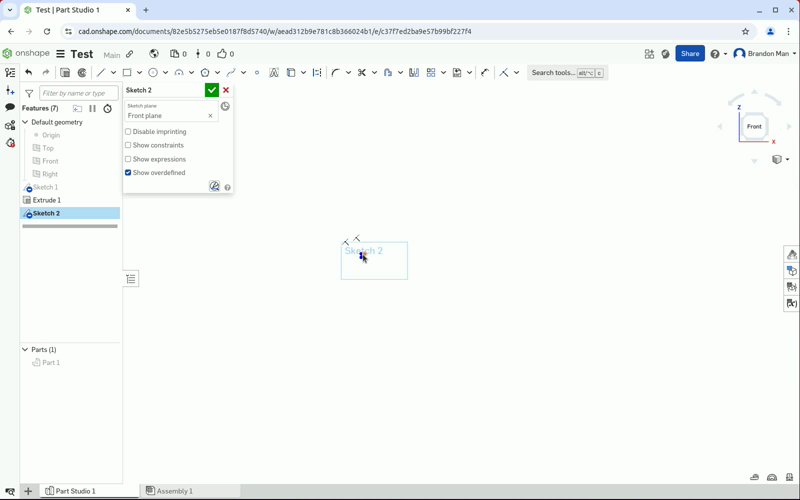
scroll(6)
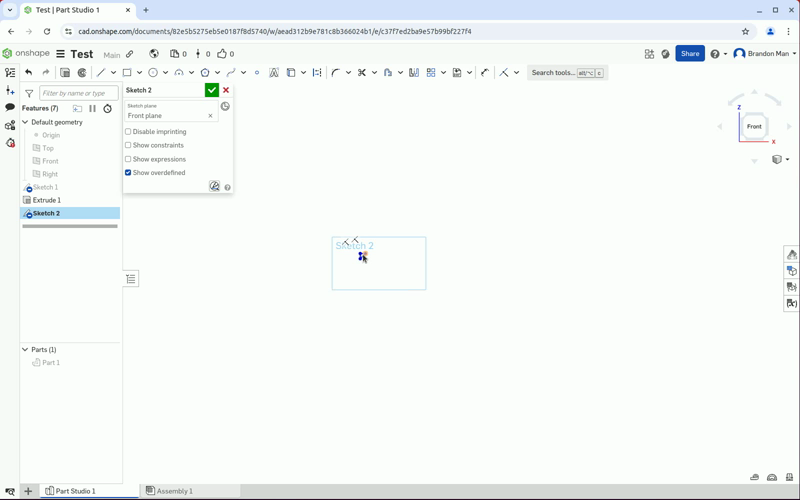
scroll(6)
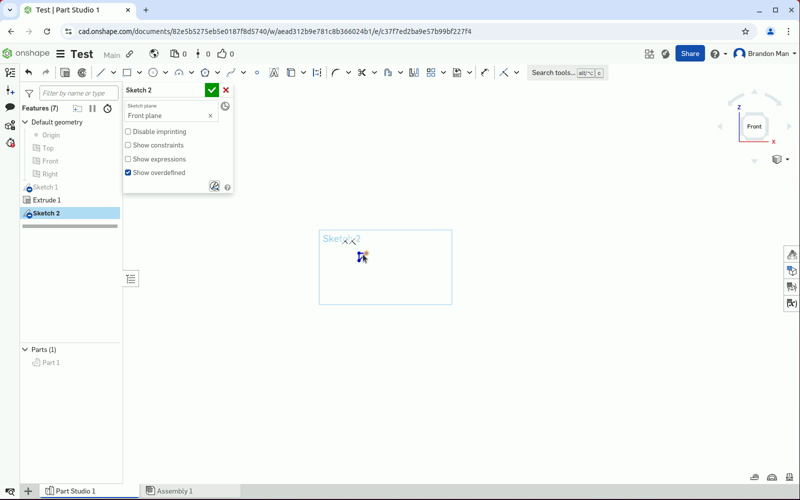
scroll(6)
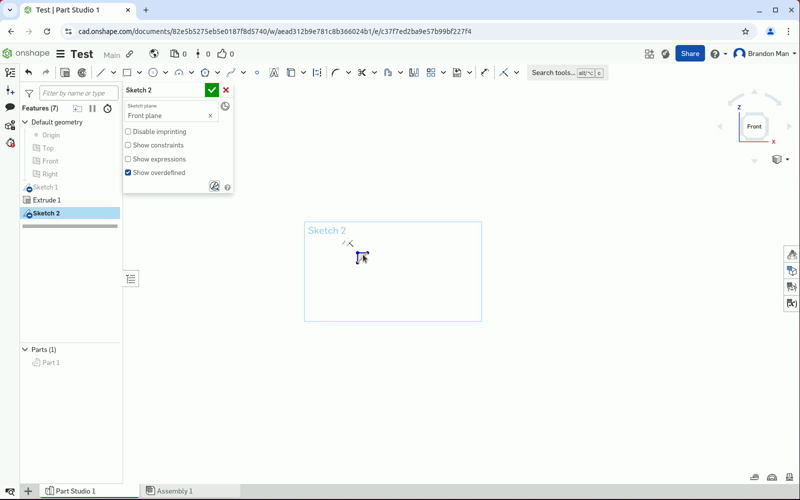
scroll(6)
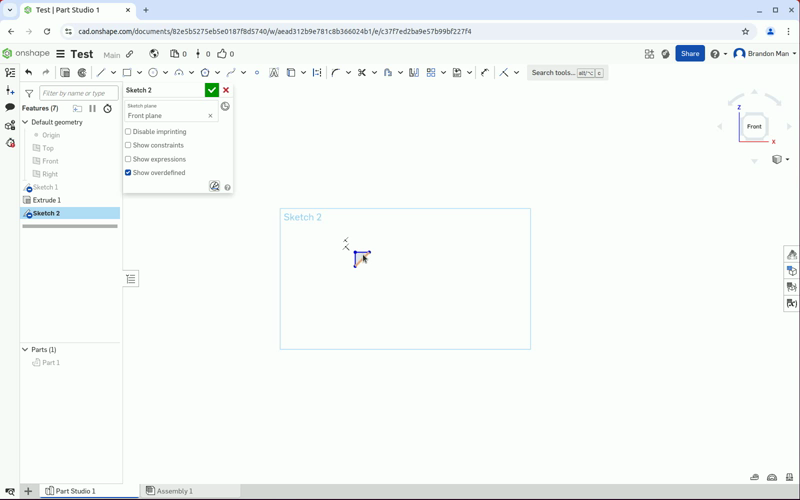
scroll(6)
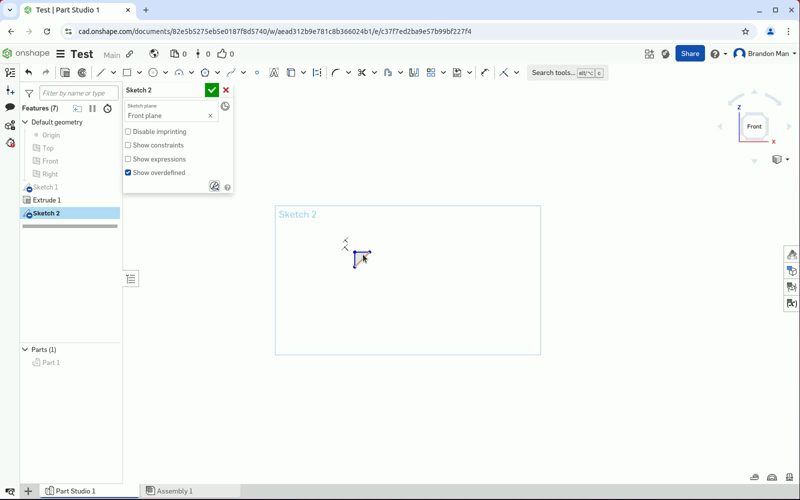
scroll(6)
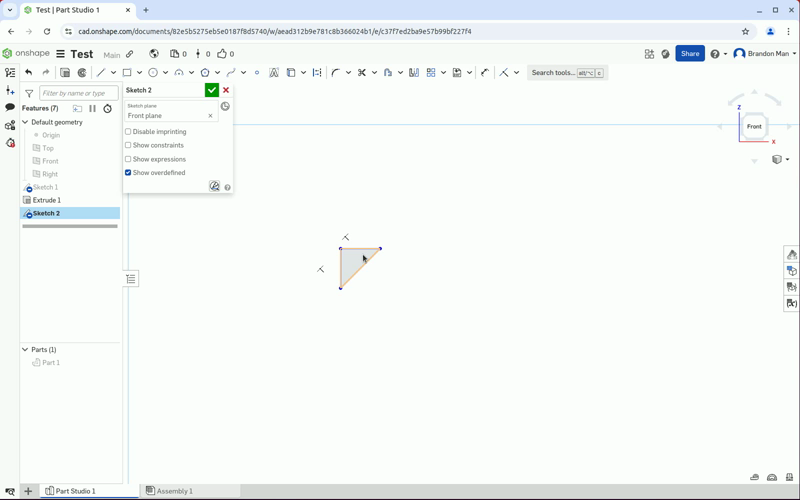
click(363, 254)
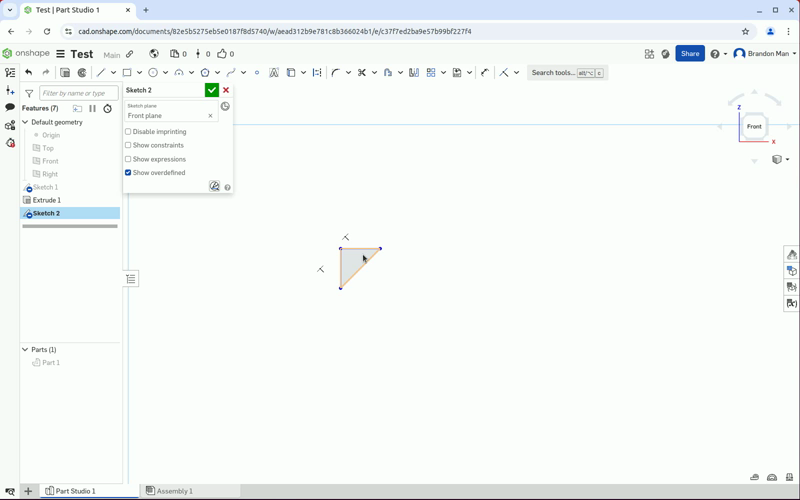
scroll(-6)
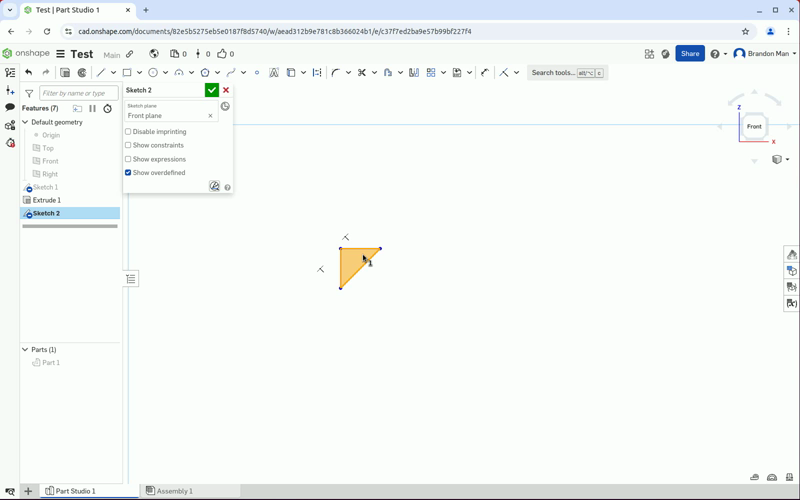
scroll(-6)
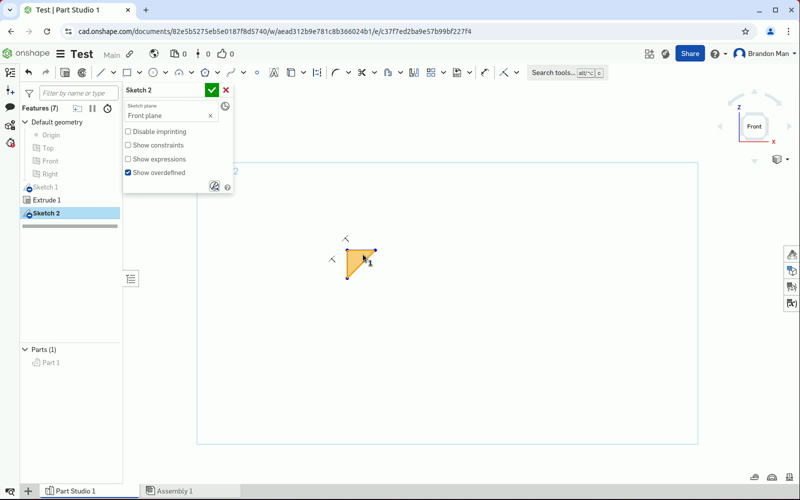
scroll(-6)
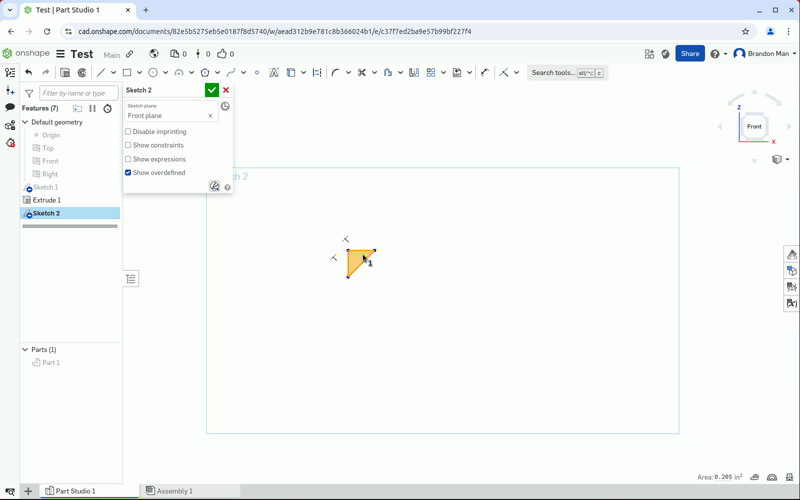
scroll(-6)
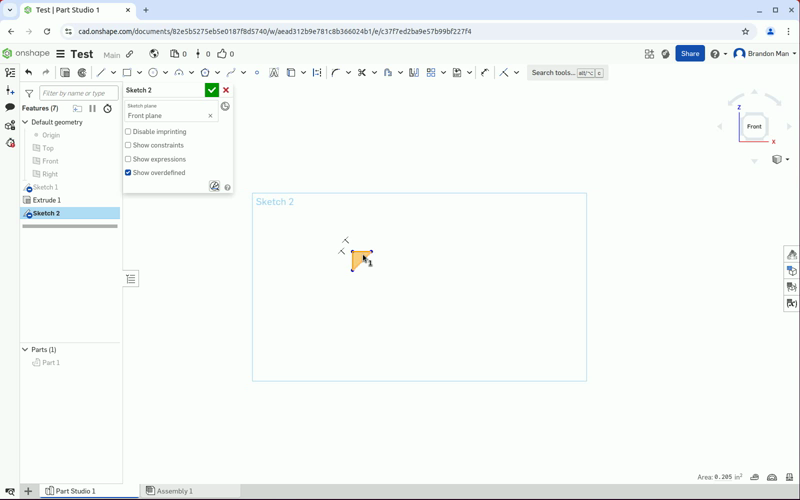
scroll(-6)
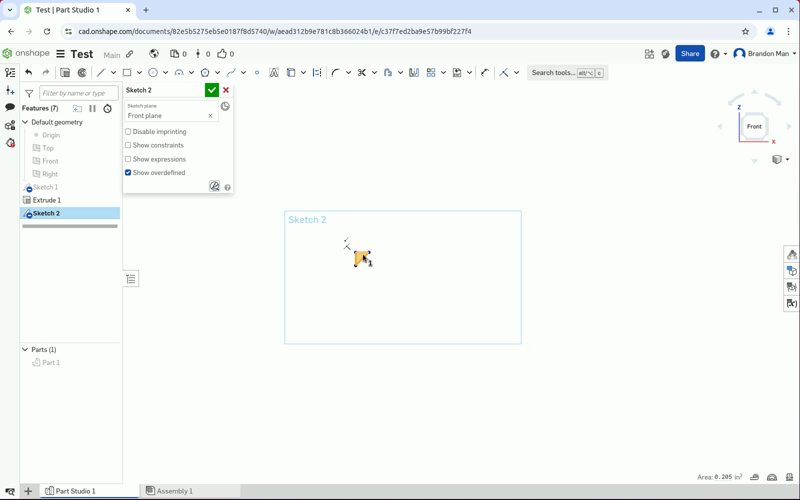
scroll(-6)
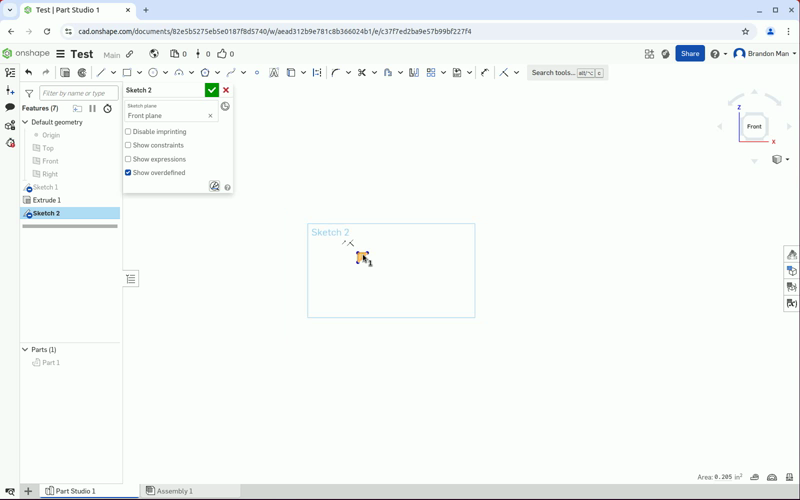
scroll(-6)
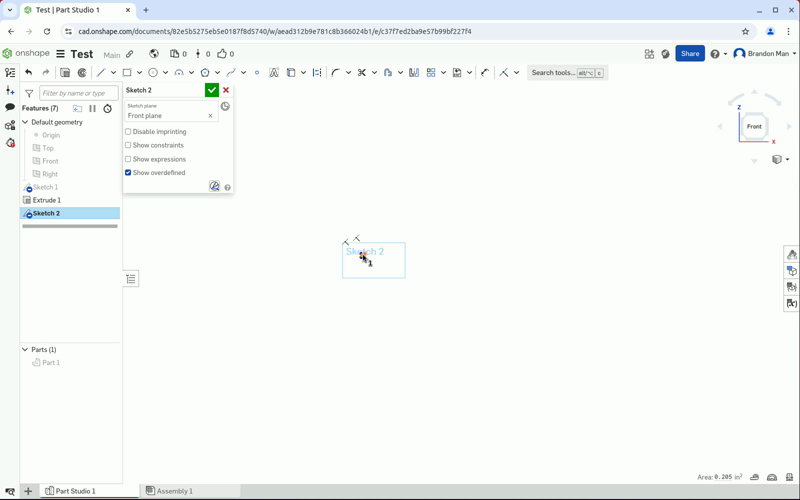
mouse_move(73, 352)
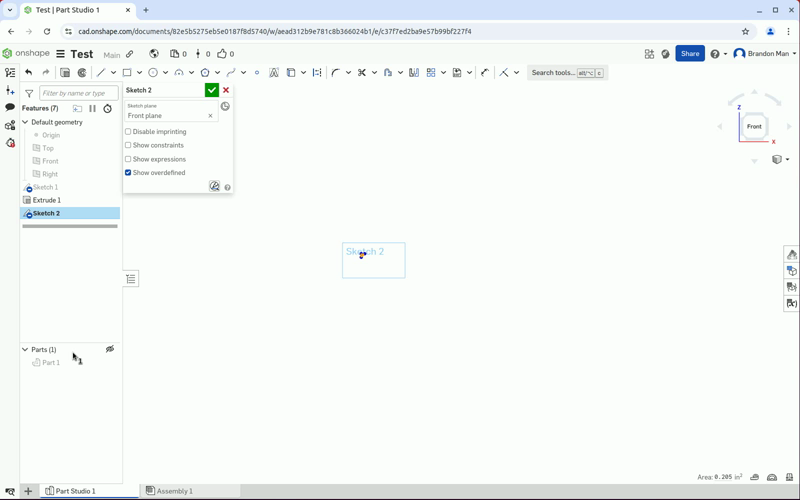
key(shift+y)
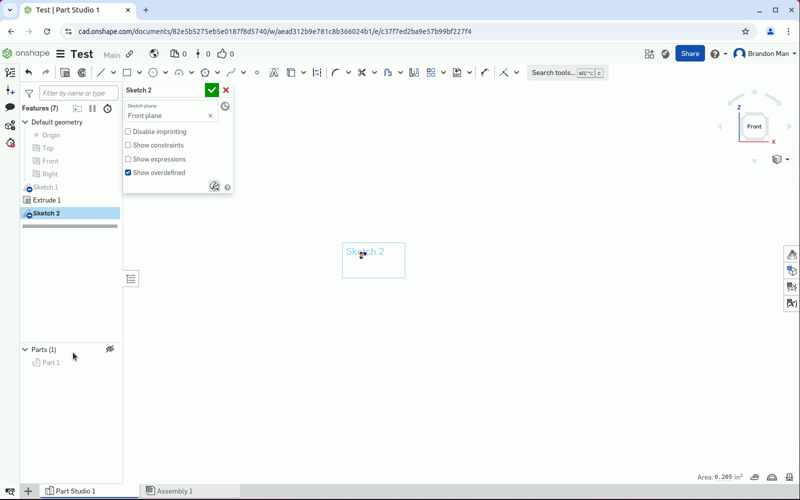
key(shift+e)
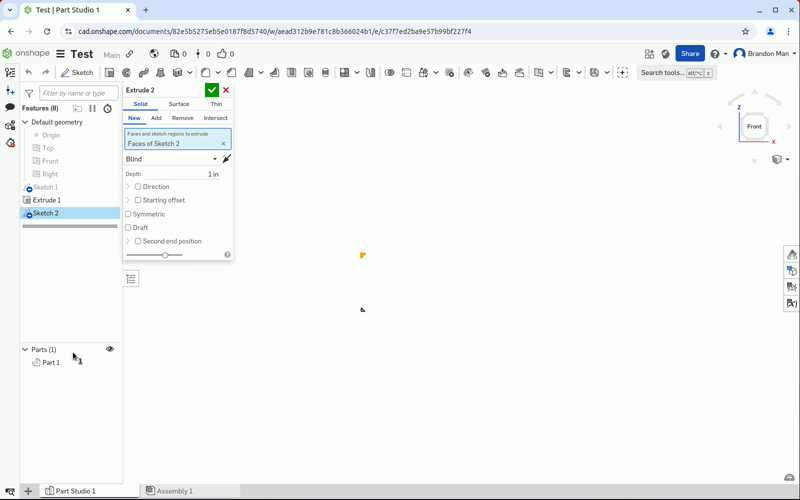
mouse_move(143, 106)
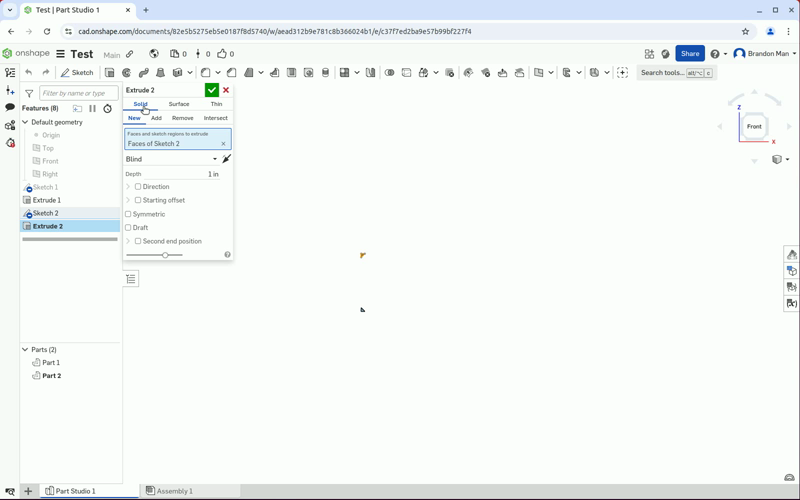
click(143, 106)
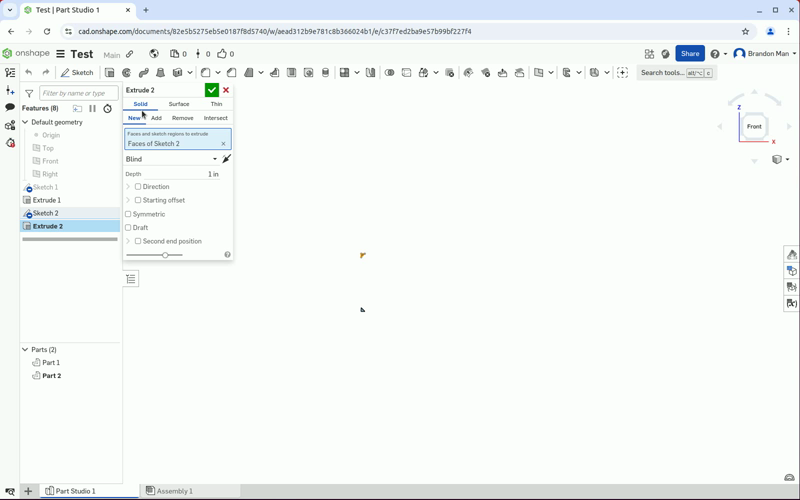
mouse_move(137, 120)
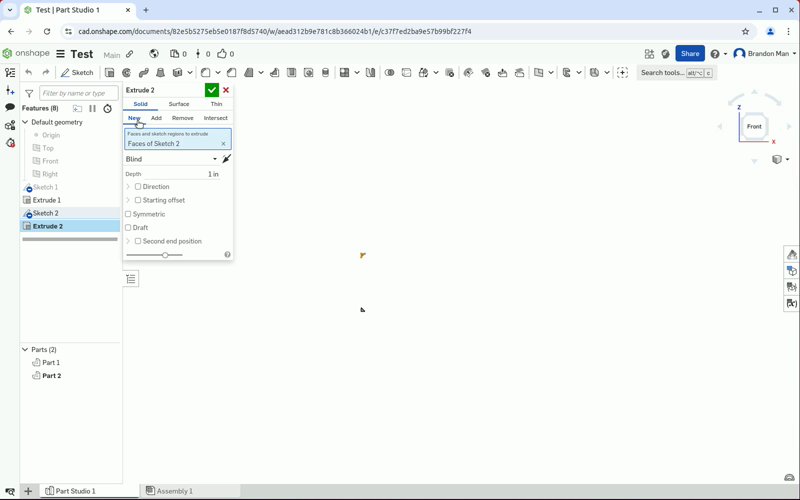
click(137, 120)
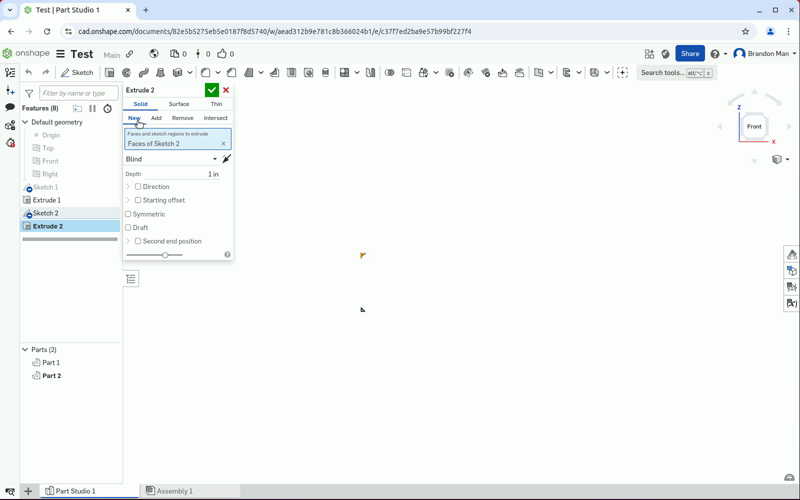
key(tab, 4)
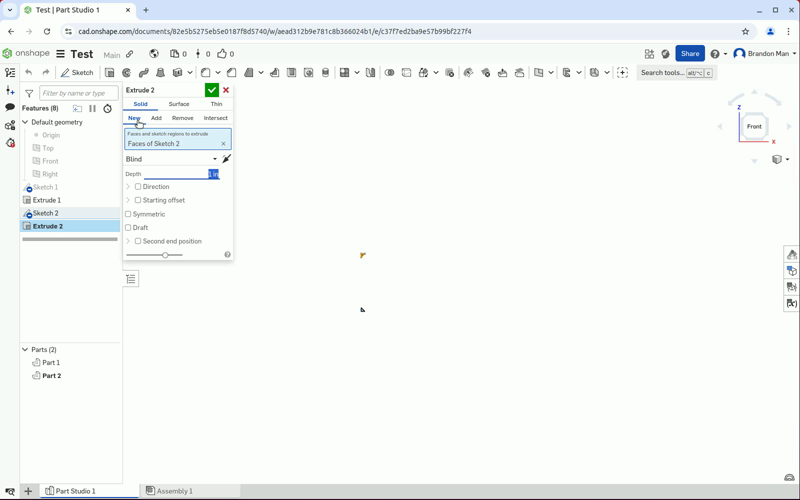
text(3.129)
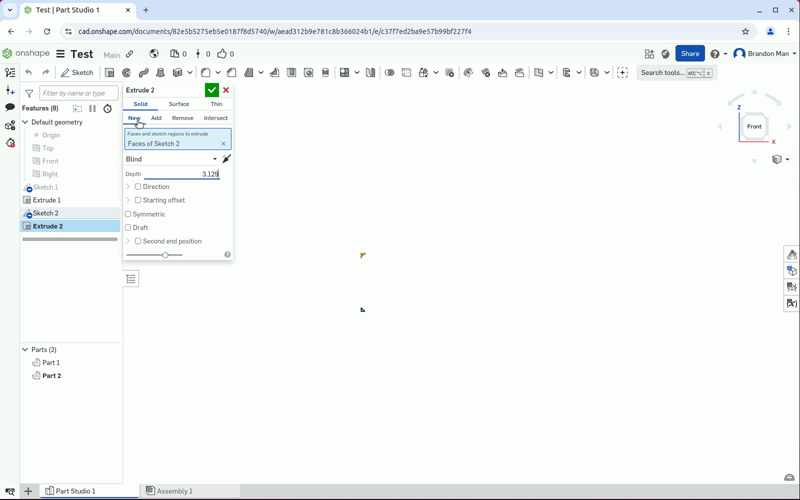
key(enter)
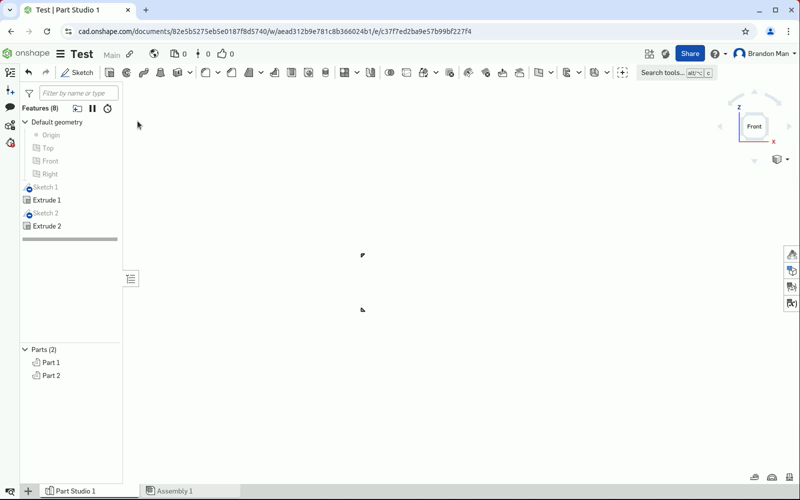
key(shift+h)
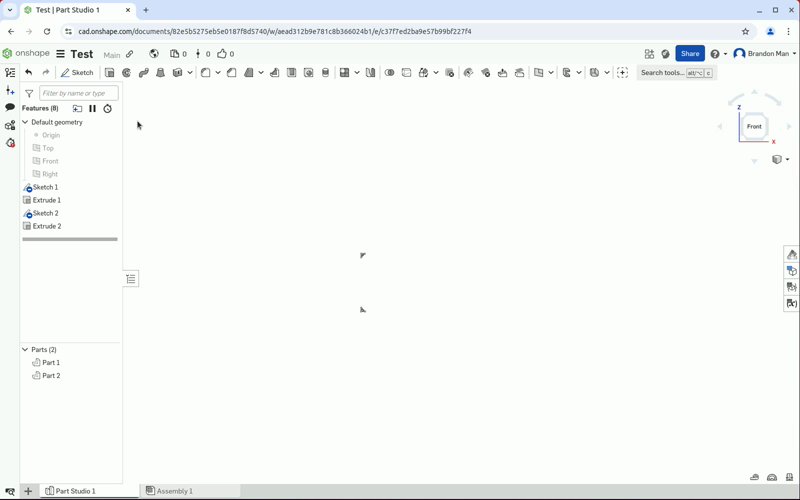
key(shift+h)
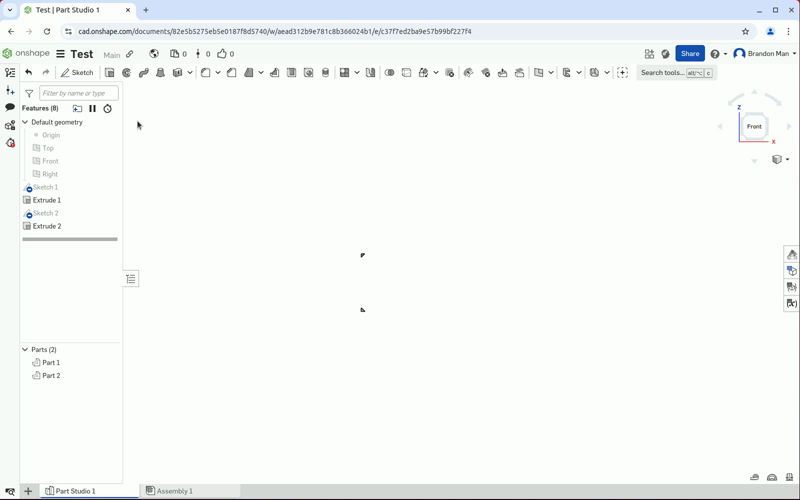
mouse_move(73, 189)
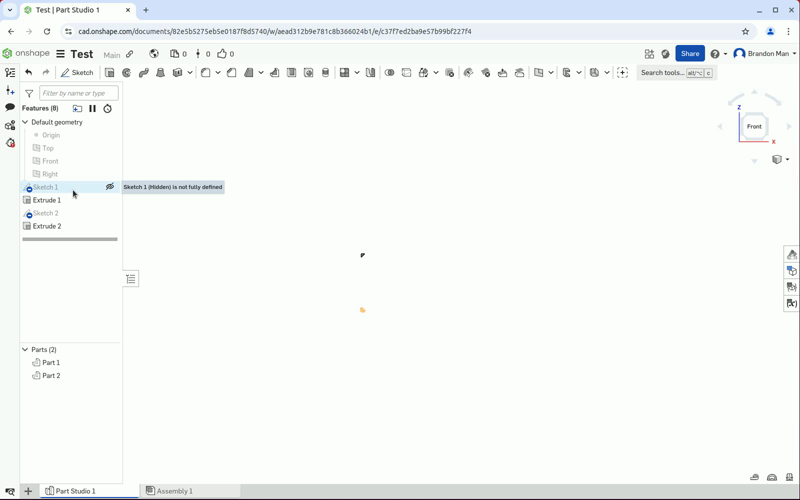
click(73, 189)
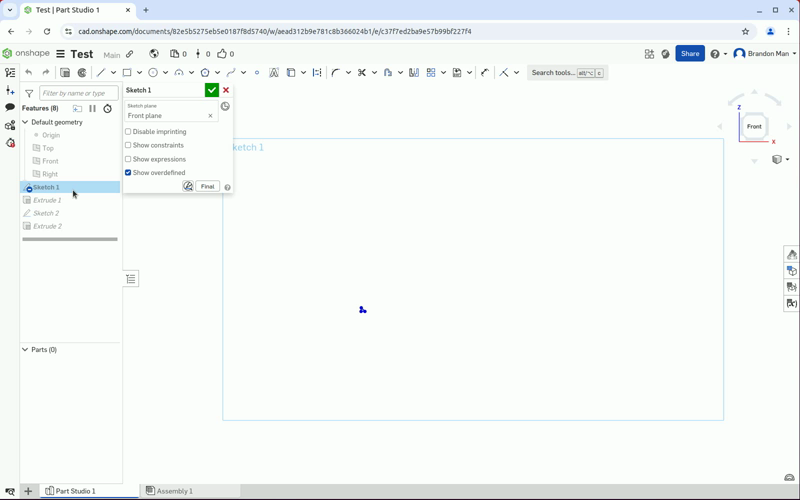
mouse_move(229, 92)
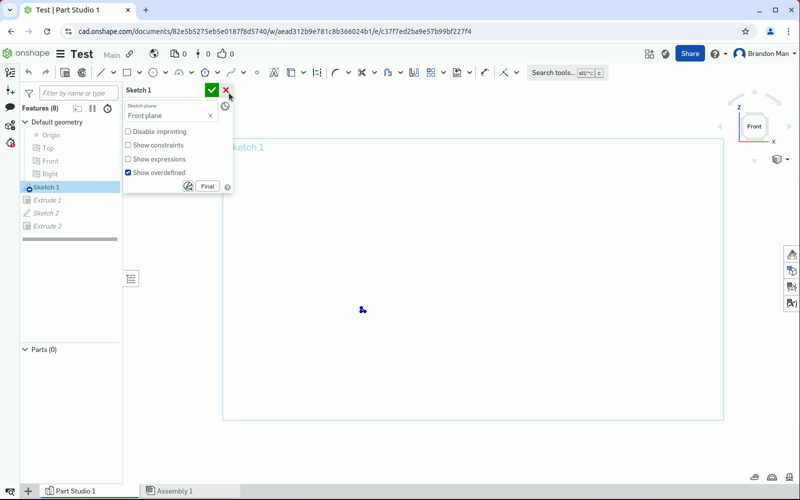
click(229, 92)
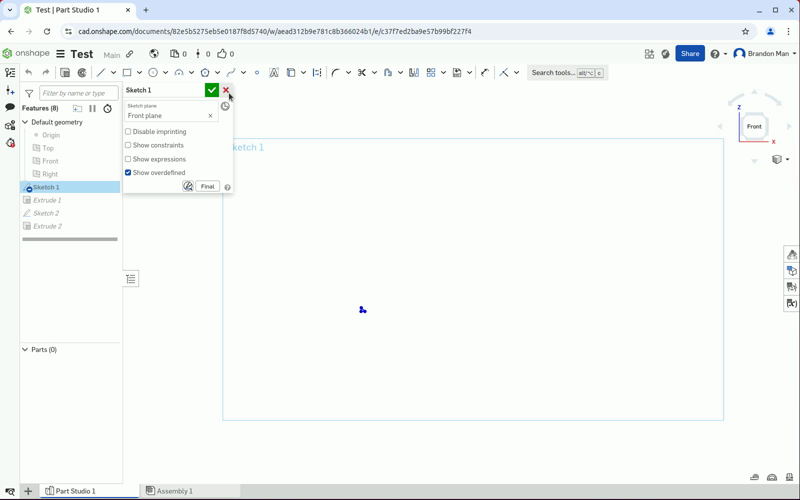
key(shift+s)
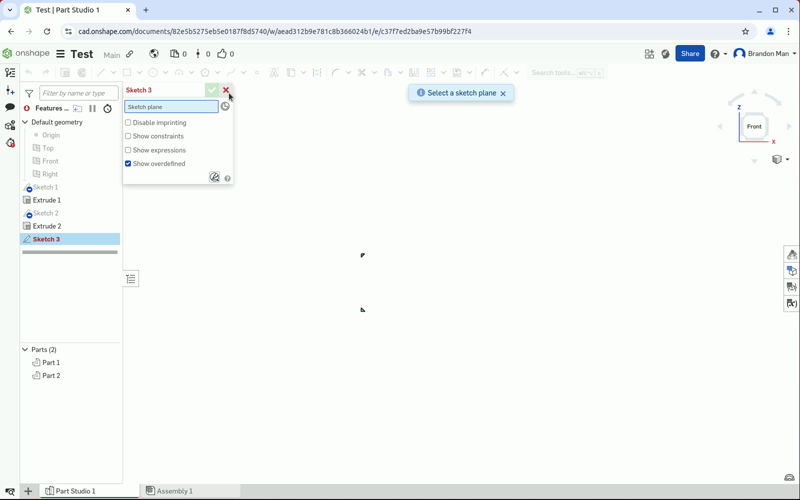
mouse_move(73, 163)
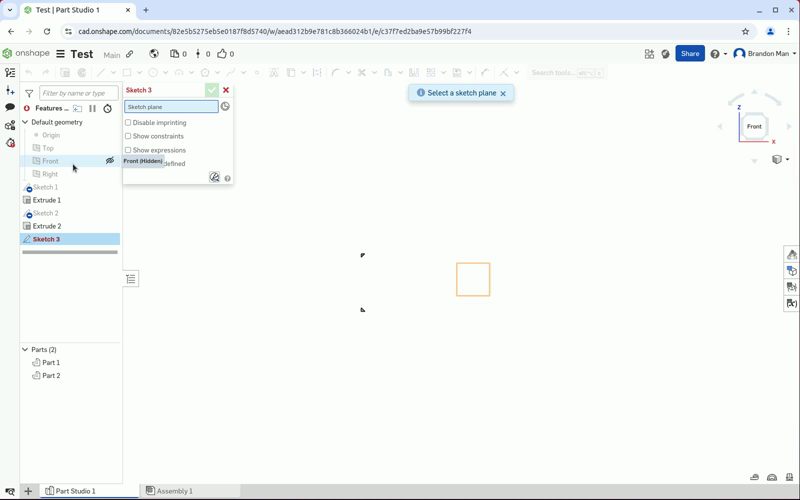
click(73, 163)
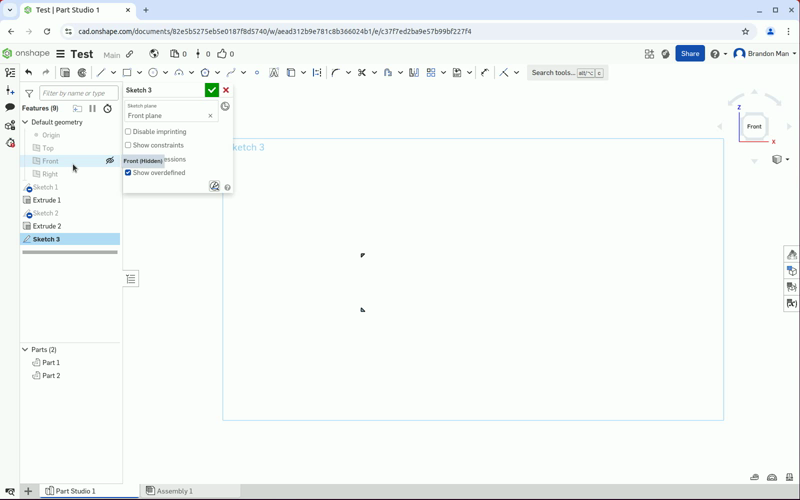
mouse_move(73, 352)
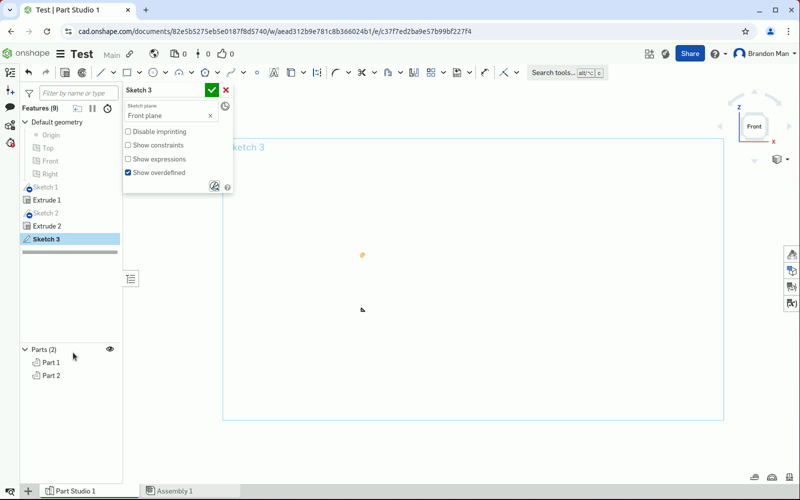
key(y)
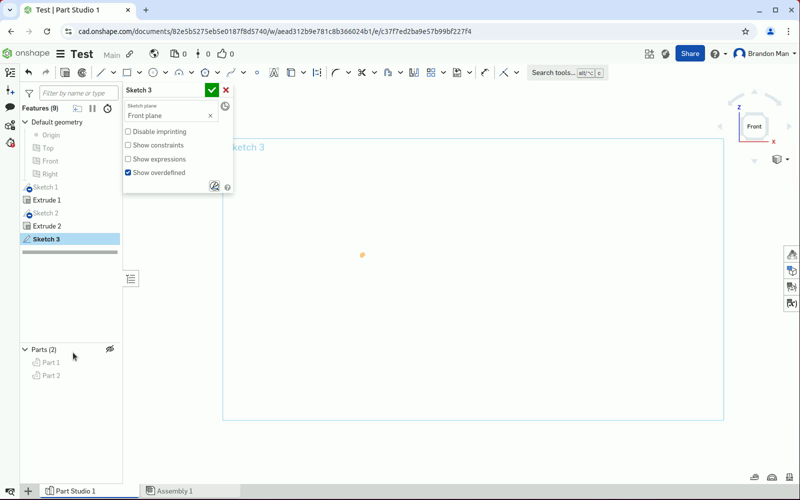
key(l)
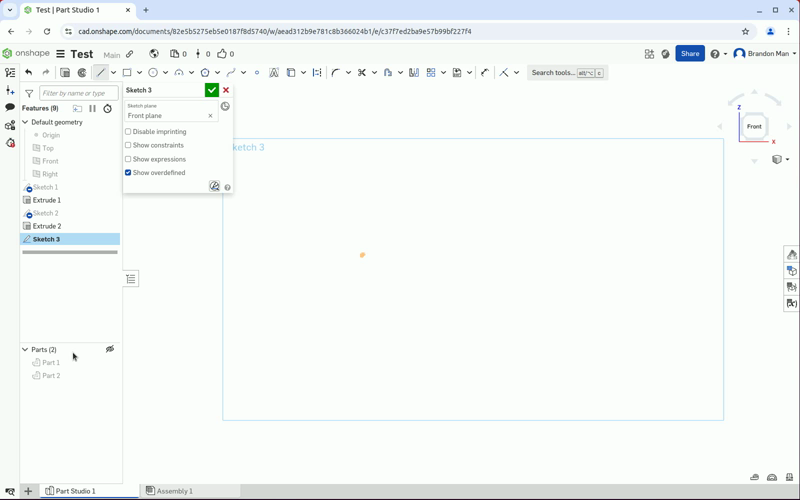
key_down(shift)
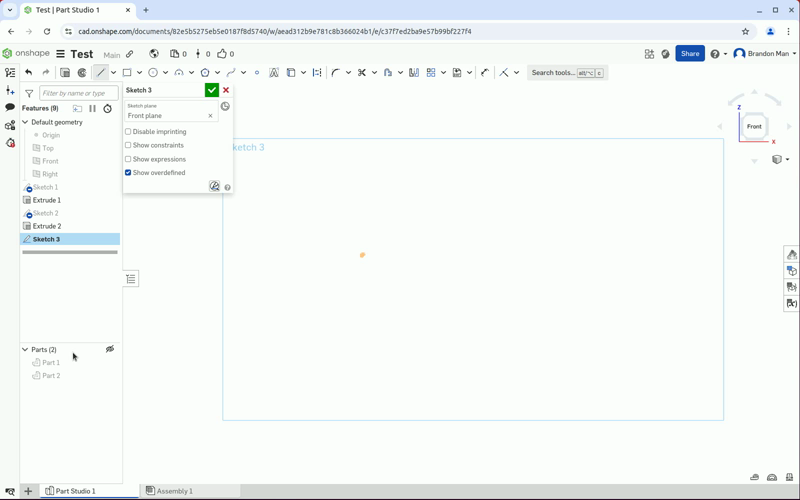
mouse_move(558, 311)
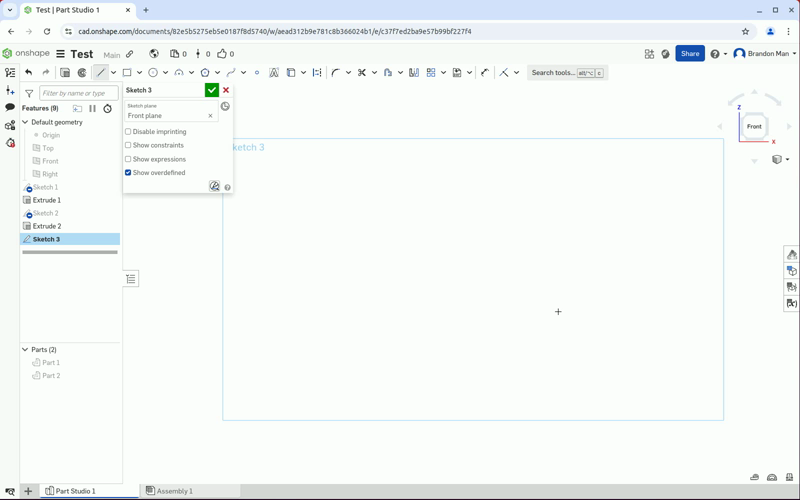
click(558, 311)
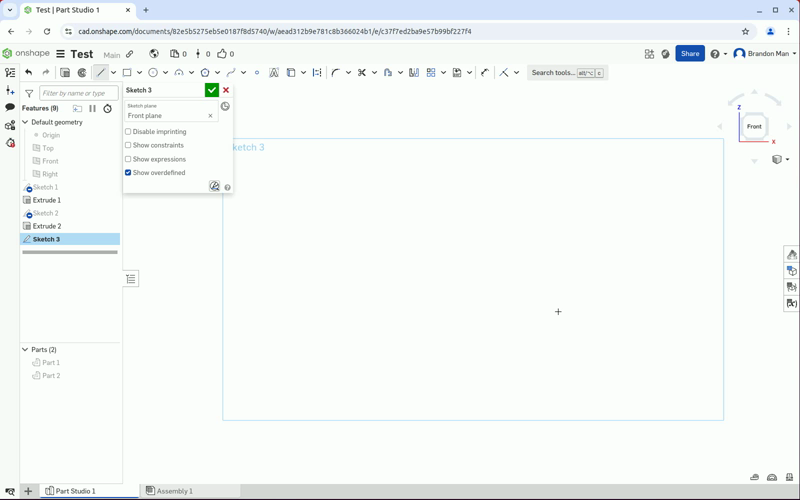
key_up(shift)
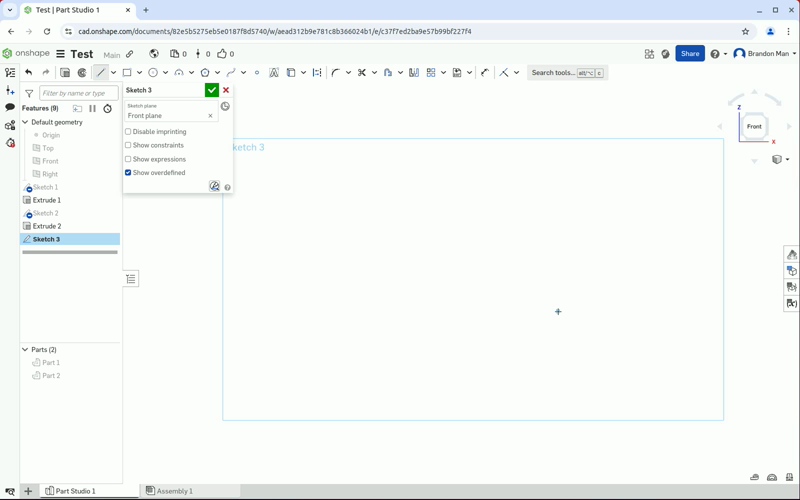
key_down(shift)
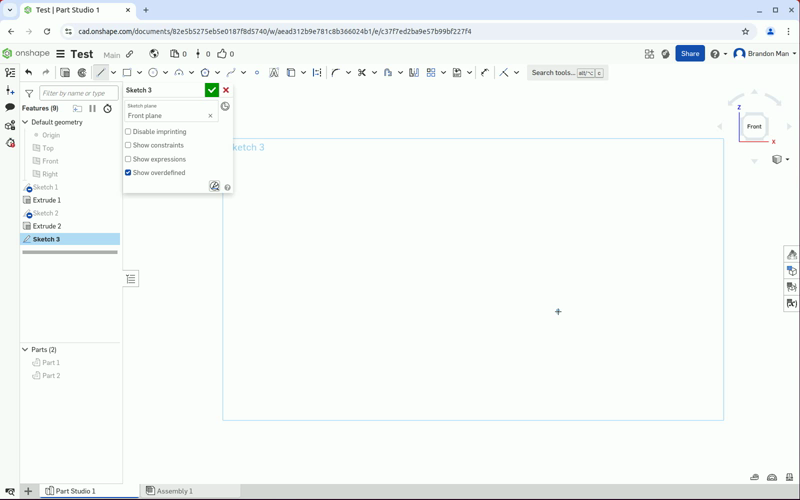
mouse_move(588, 311)
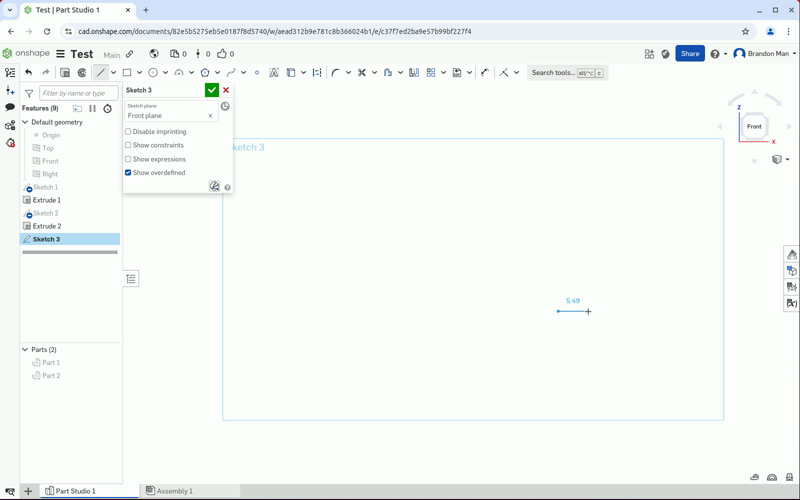
mouse_move(561, 311)
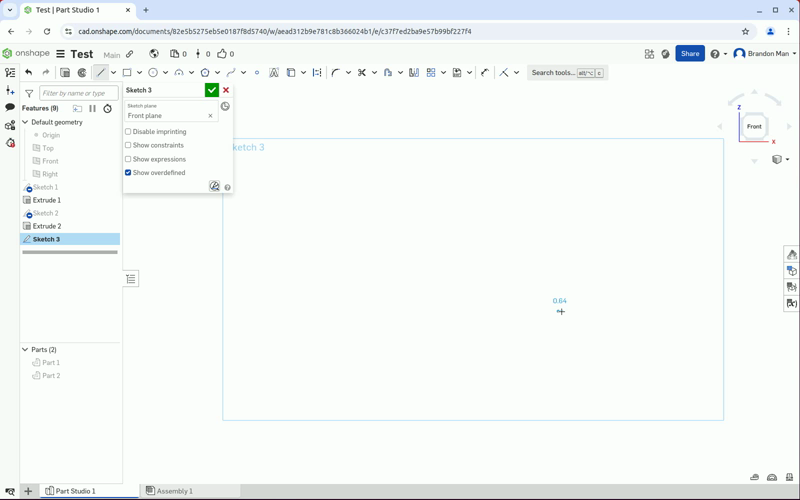
scroll(6)
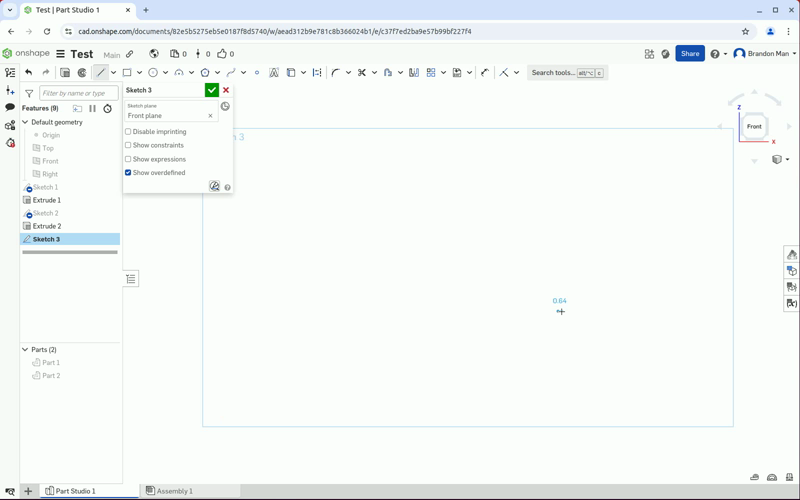
scroll(6)
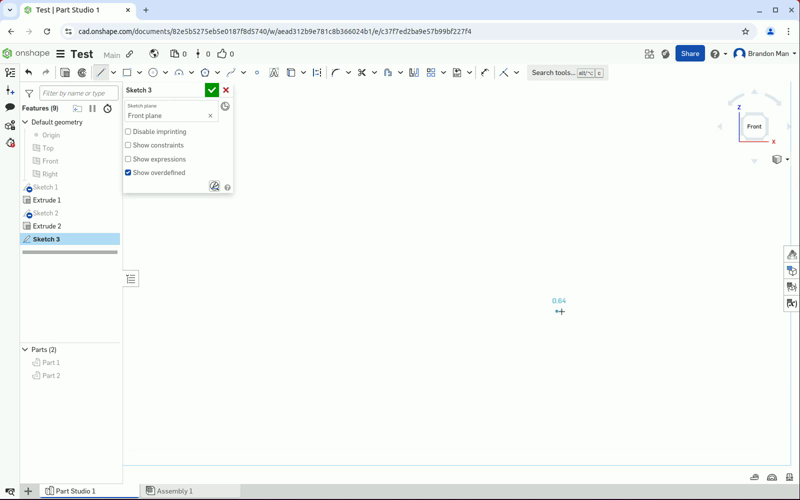
scroll(6)
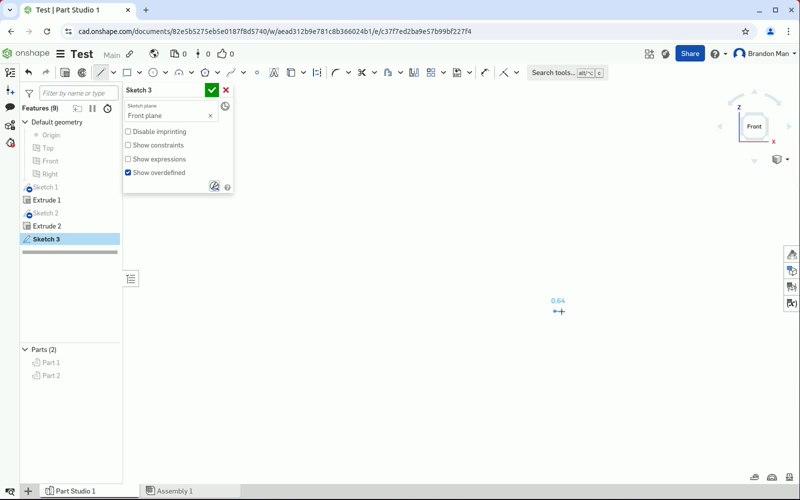
scroll(6)
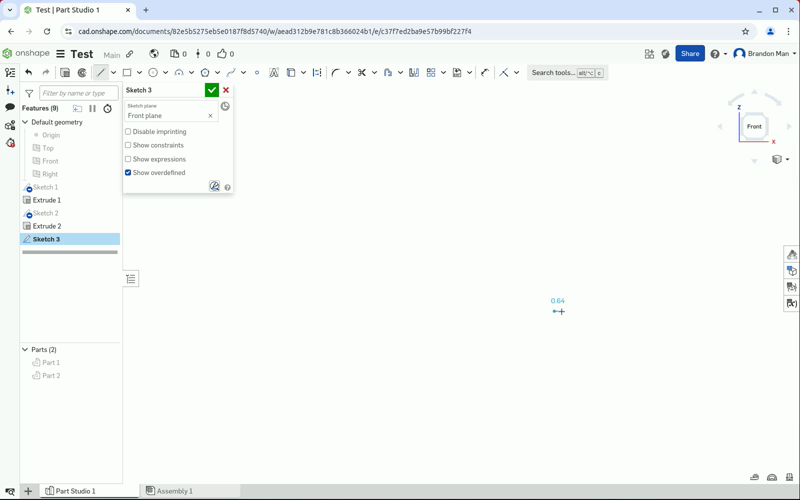
scroll(6)
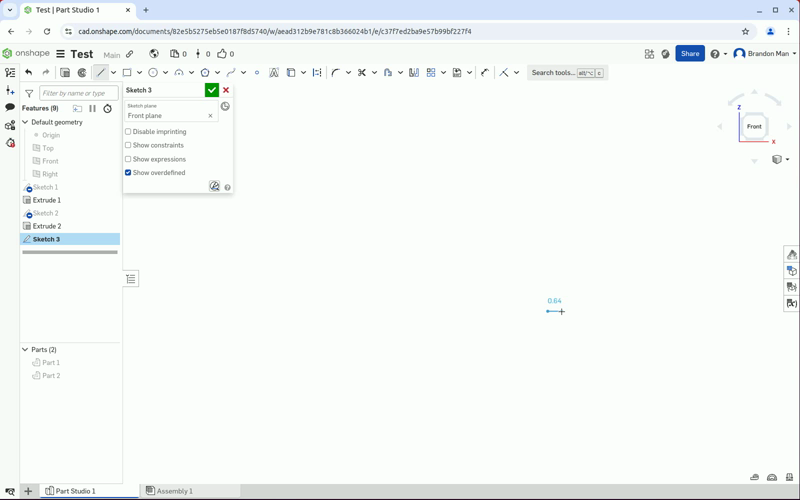
scroll(6)
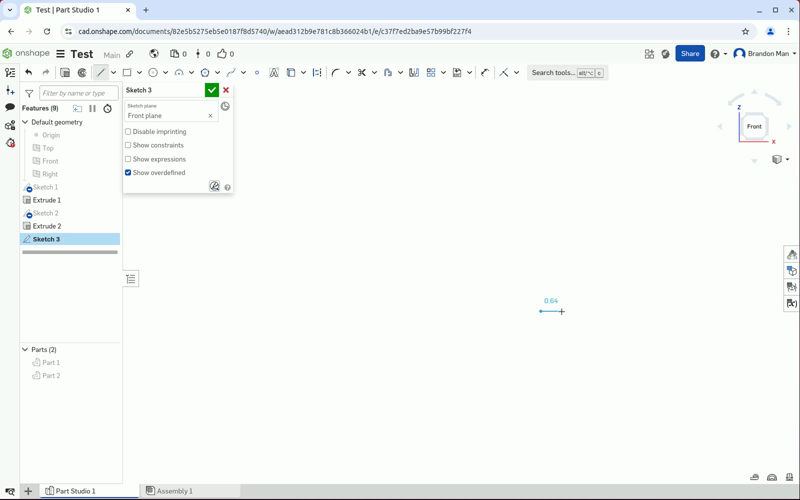
scroll(6)
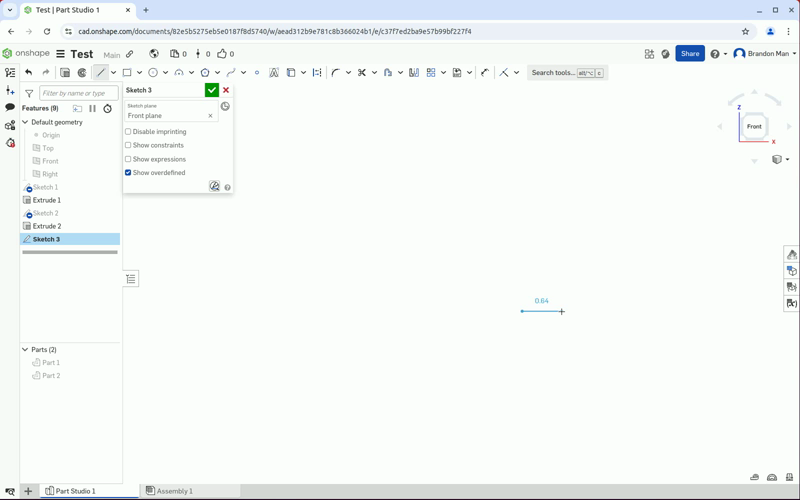
click(561, 311)
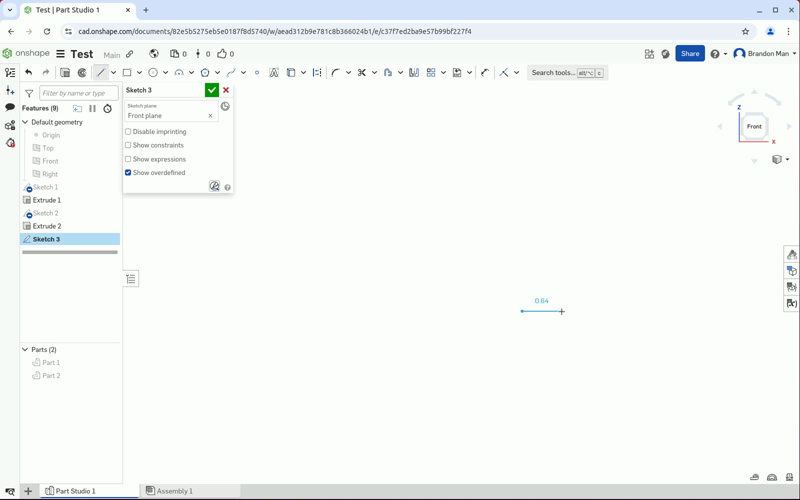
scroll(-6)
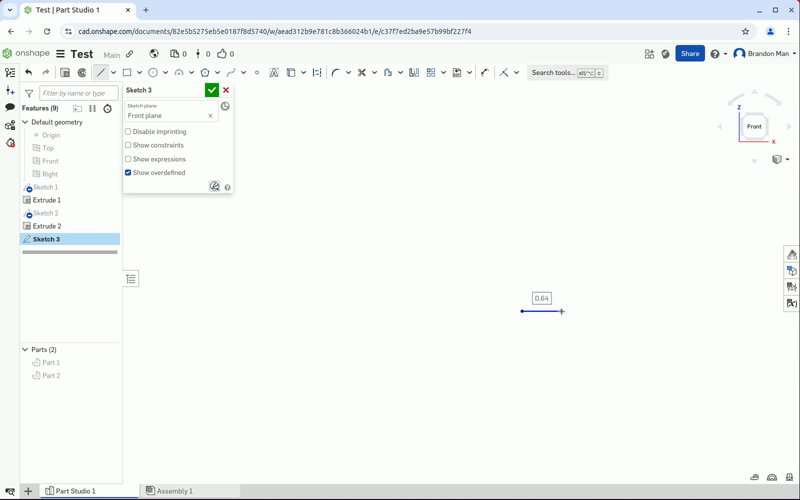
scroll(-6)
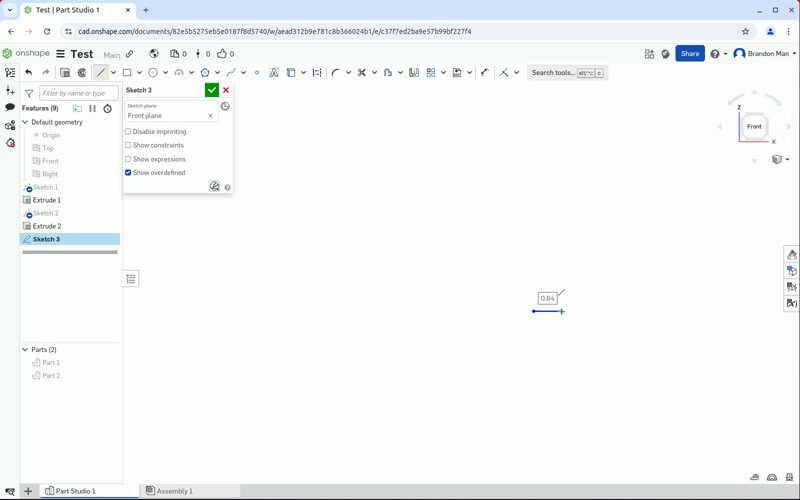
scroll(-6)
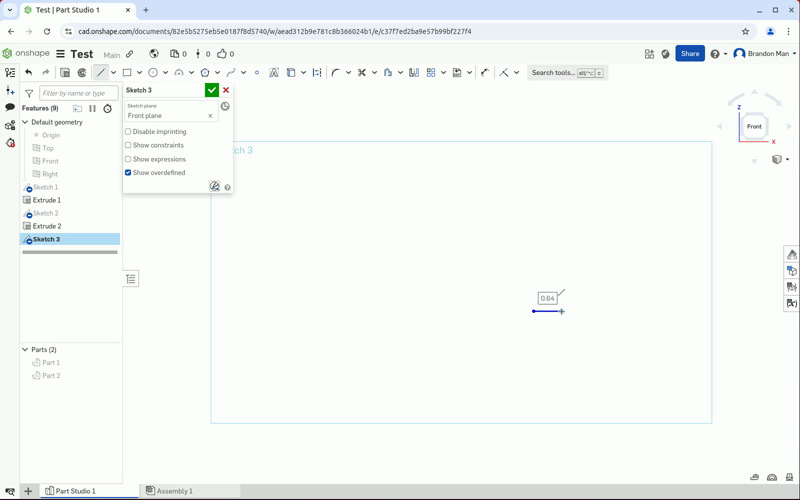
scroll(-6)
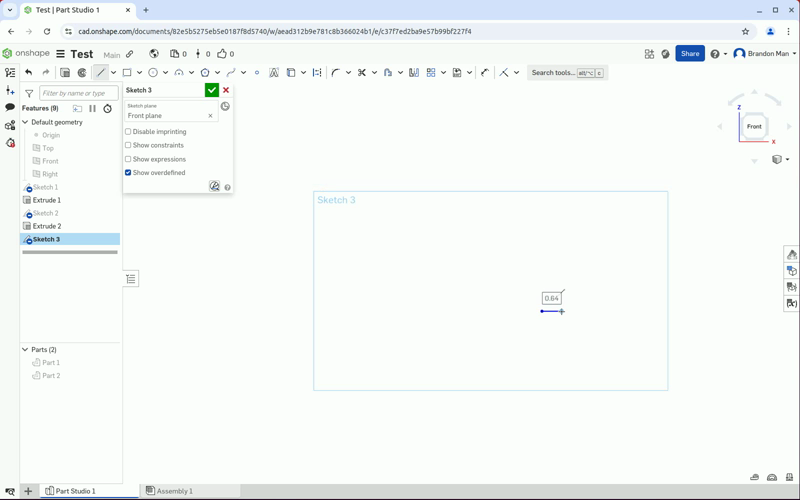
scroll(-6)
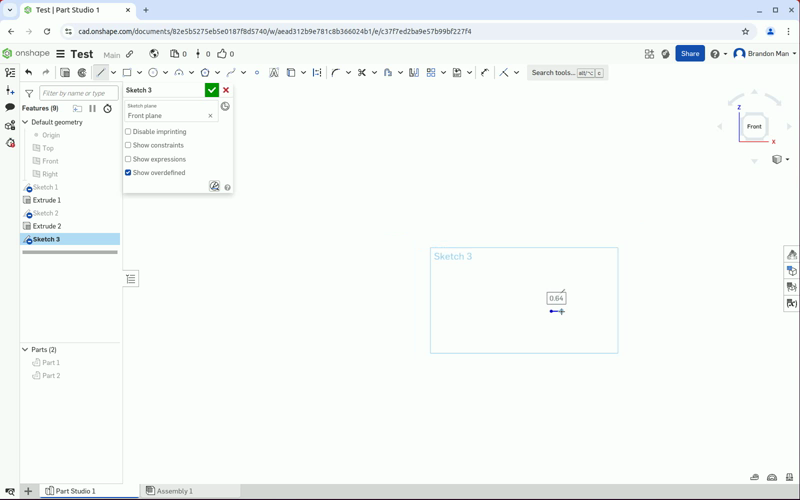
scroll(-6)
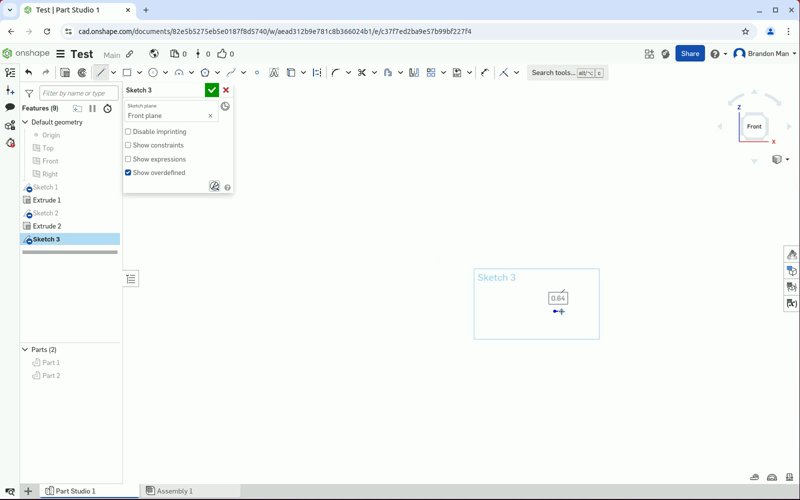
scroll(-6)
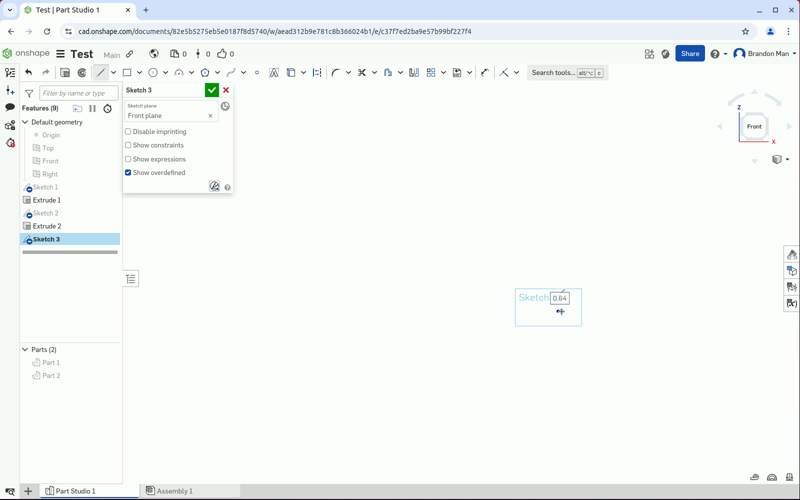
key_up(shift)
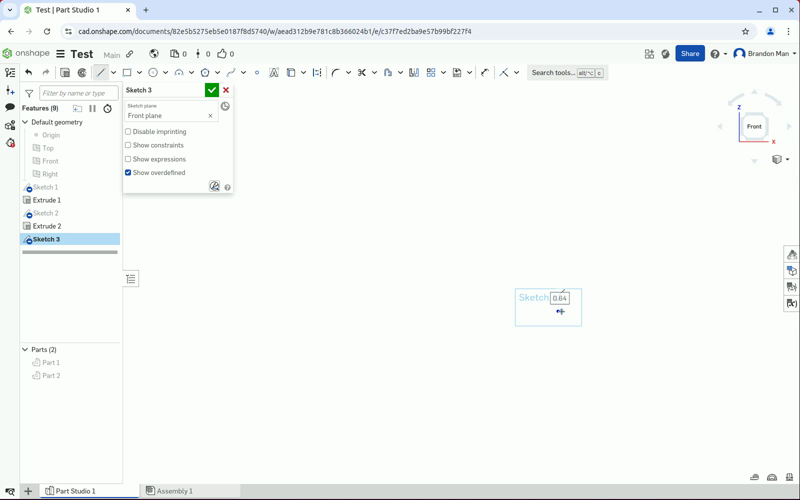
key_down(shift)
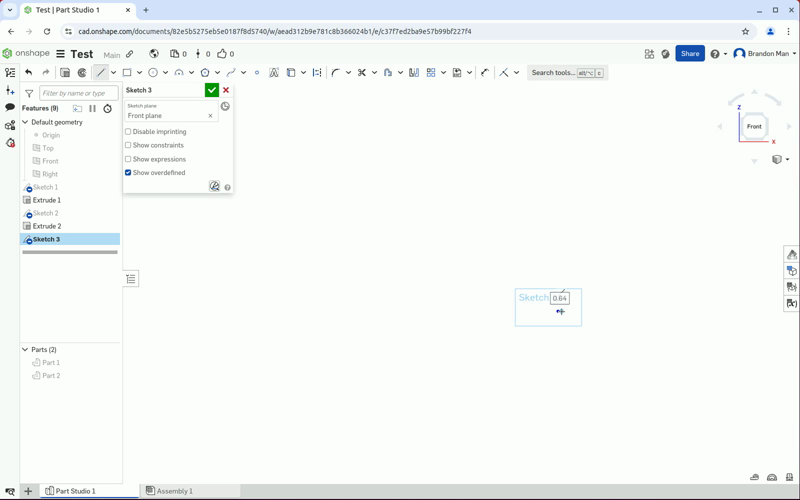
mouse_move(589, 311)
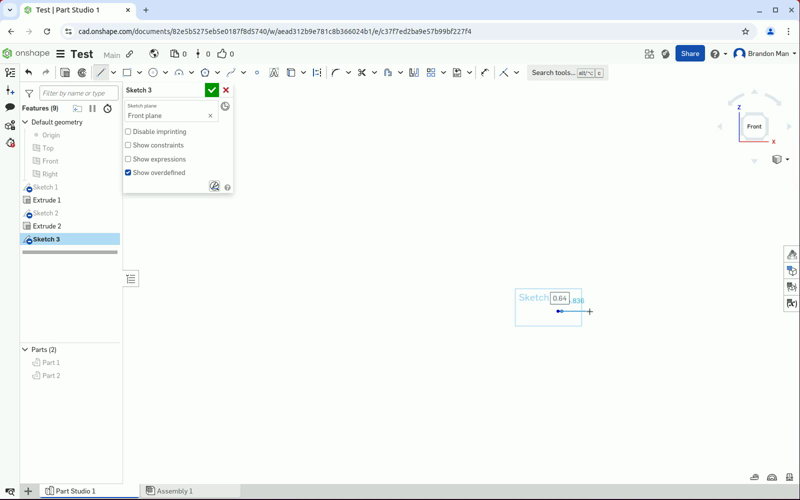
mouse_move(561, 307)
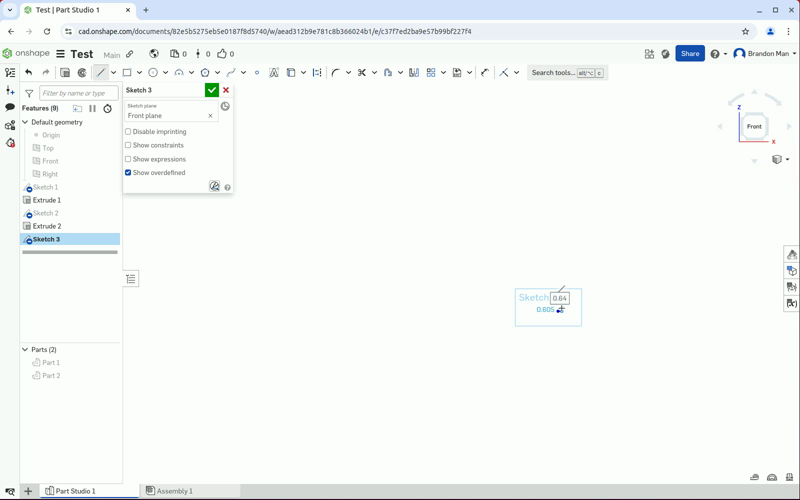
scroll(6)
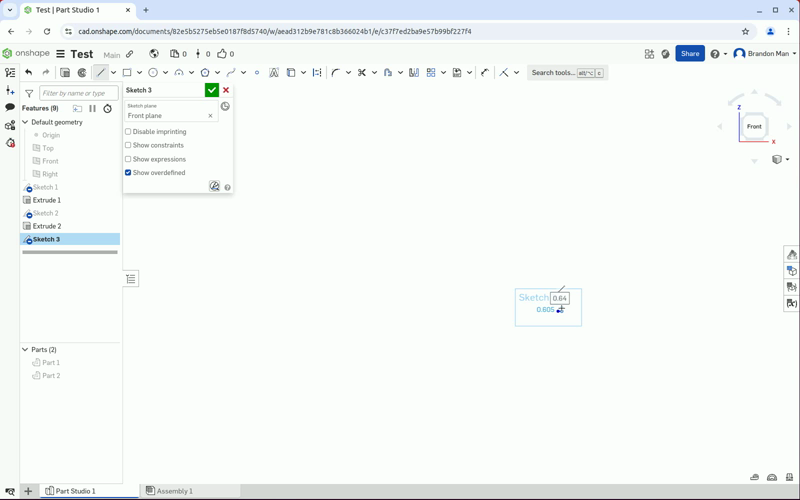
scroll(6)
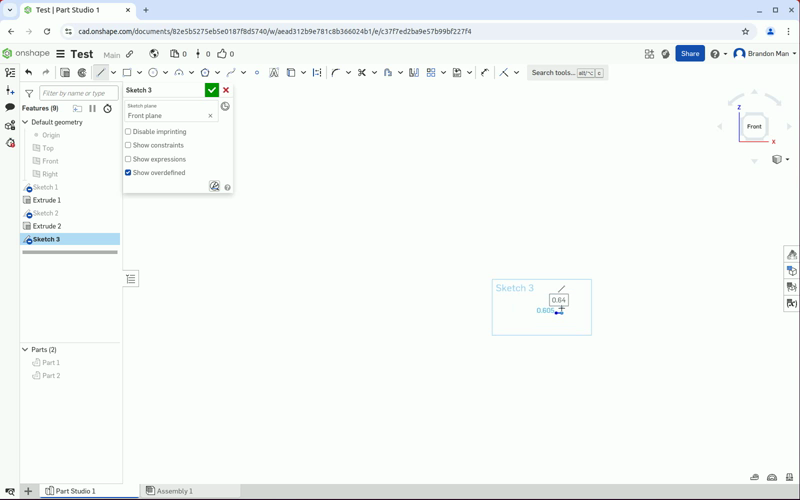
scroll(6)
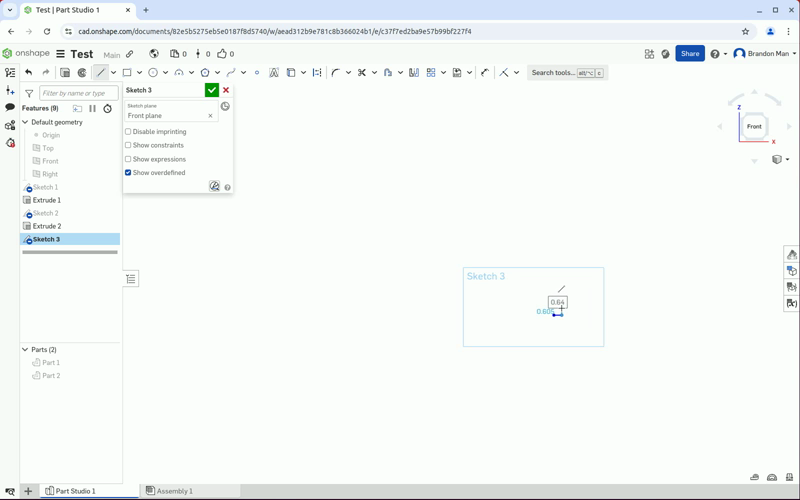
scroll(6)
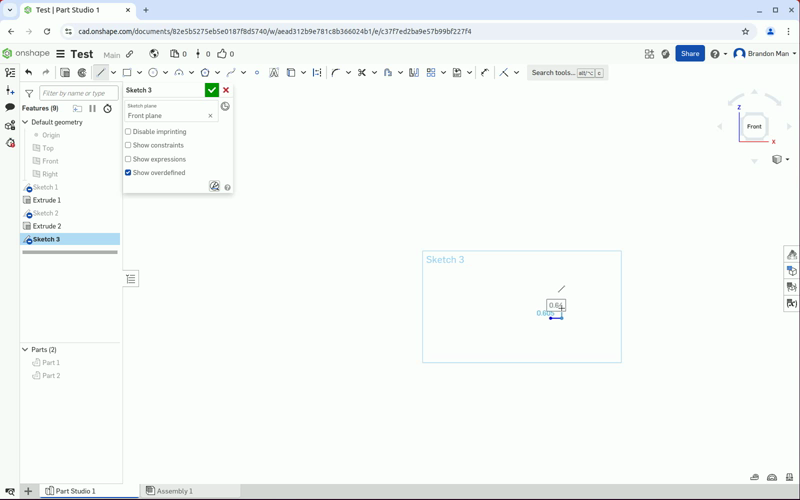
scroll(6)
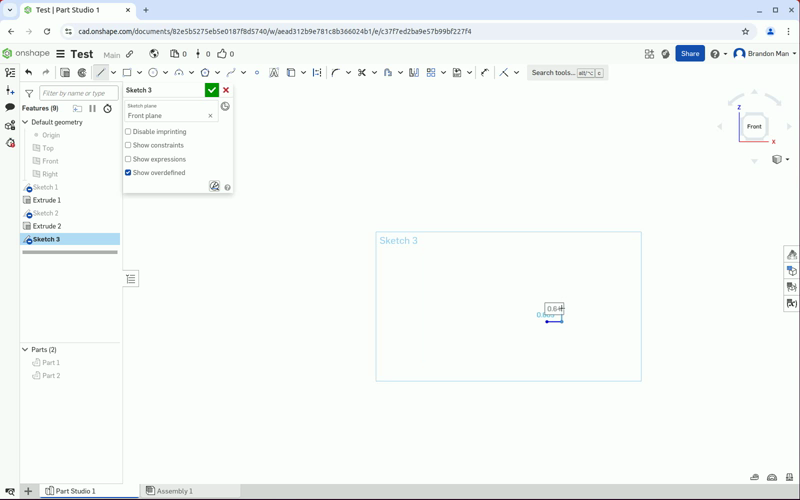
scroll(6)
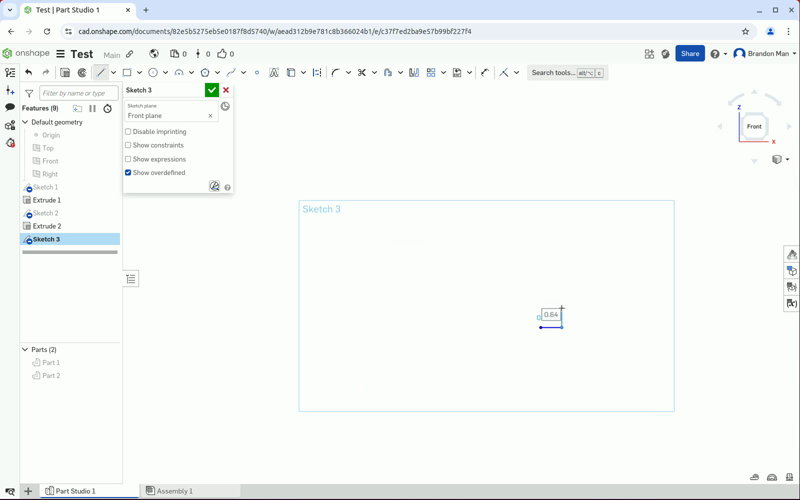
scroll(6)
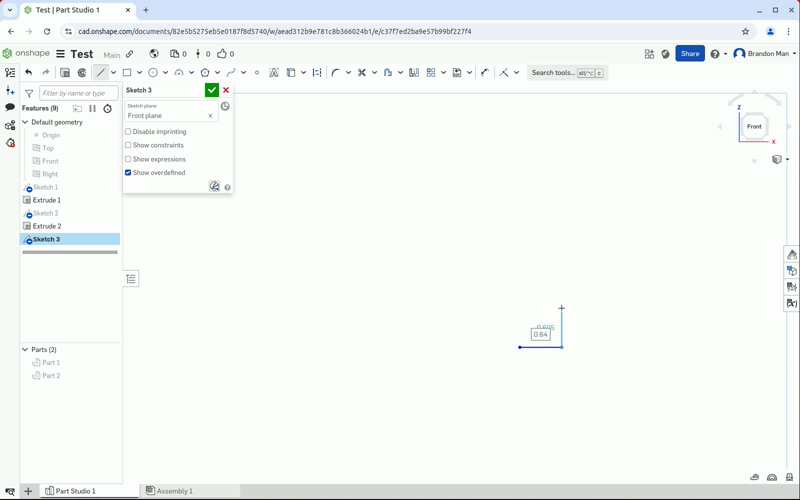
click(561, 307)
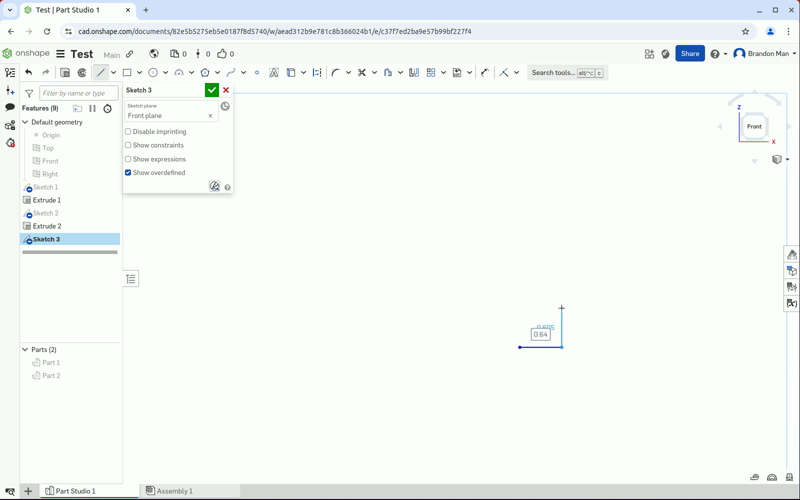
scroll(-6)
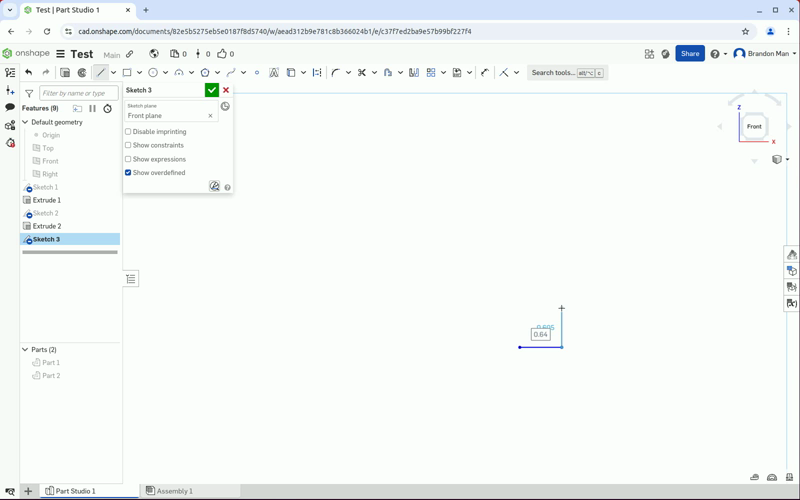
scroll(-6)
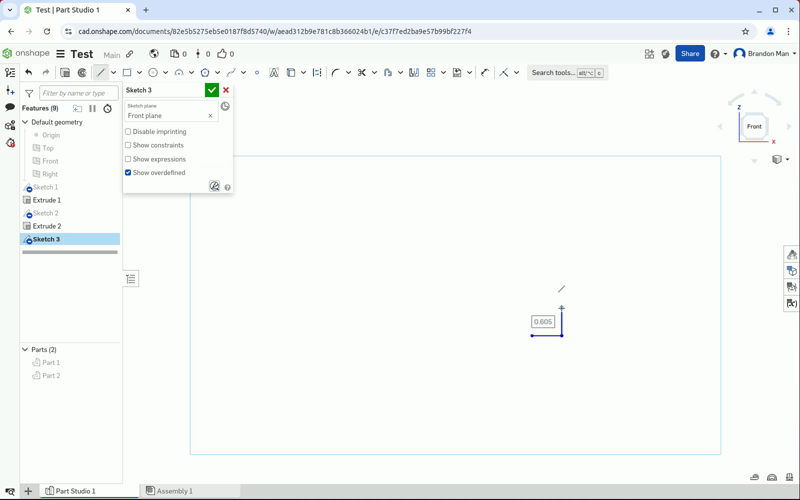
scroll(-6)
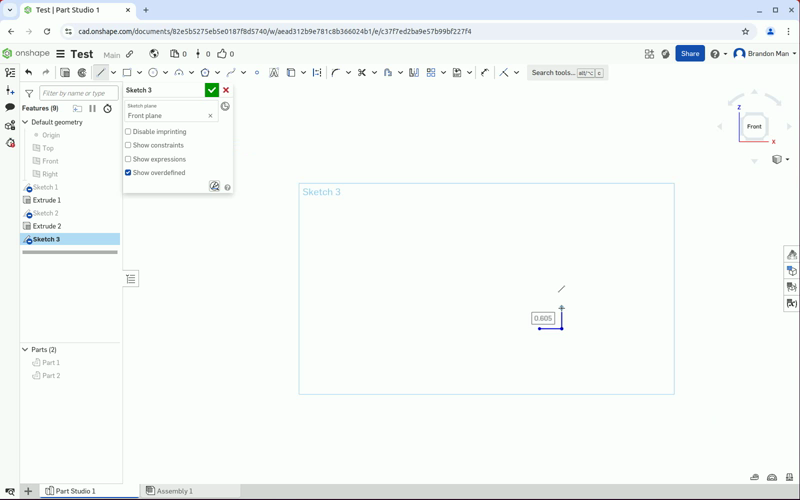
scroll(-6)
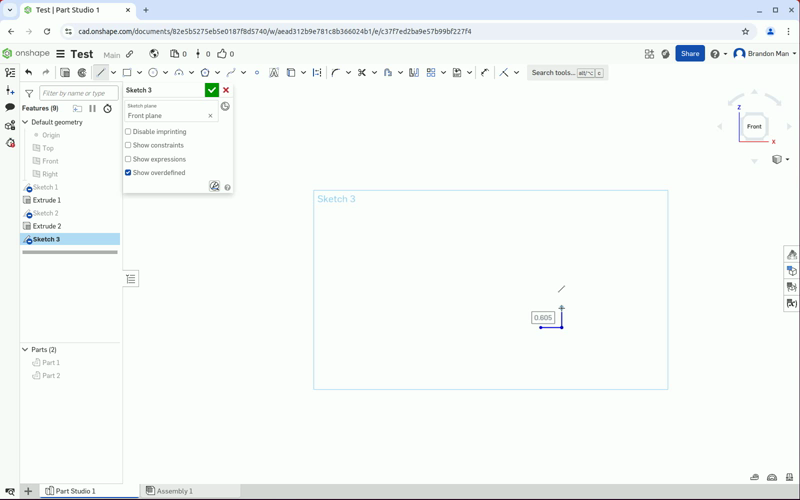
scroll(-6)
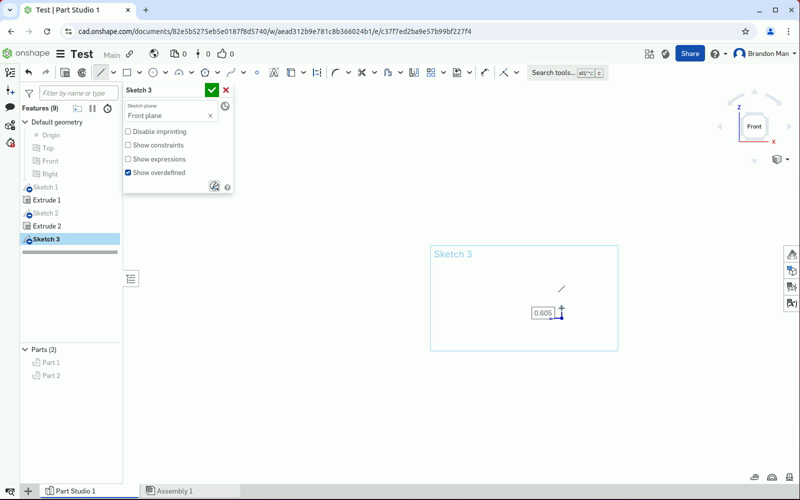
scroll(-6)
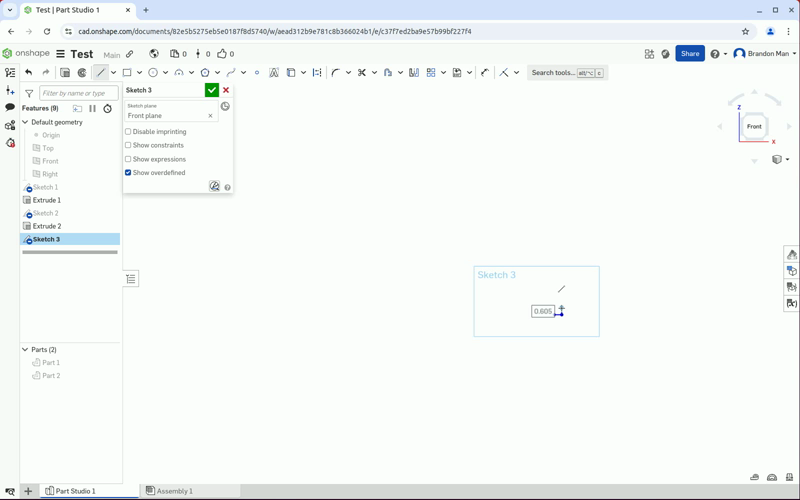
scroll(-6)
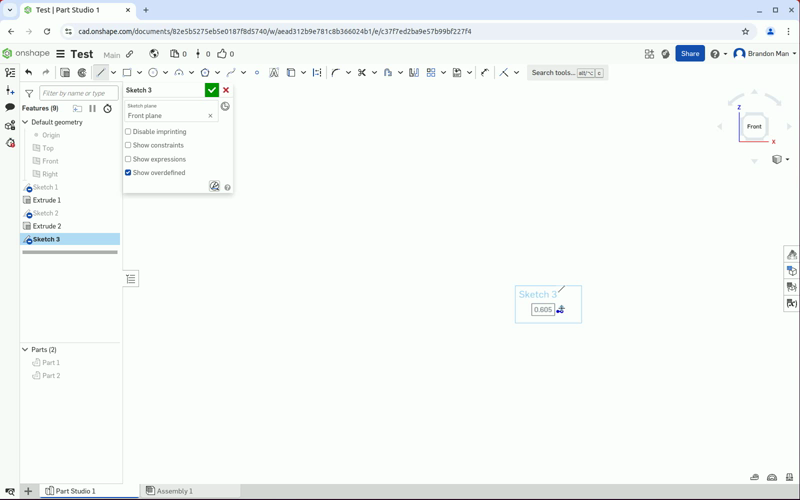
key_up(shift)
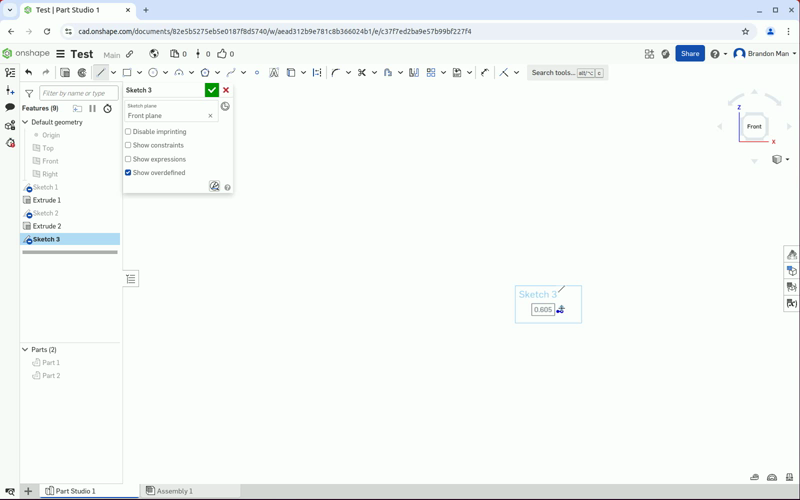
mouse_move(589, 307)
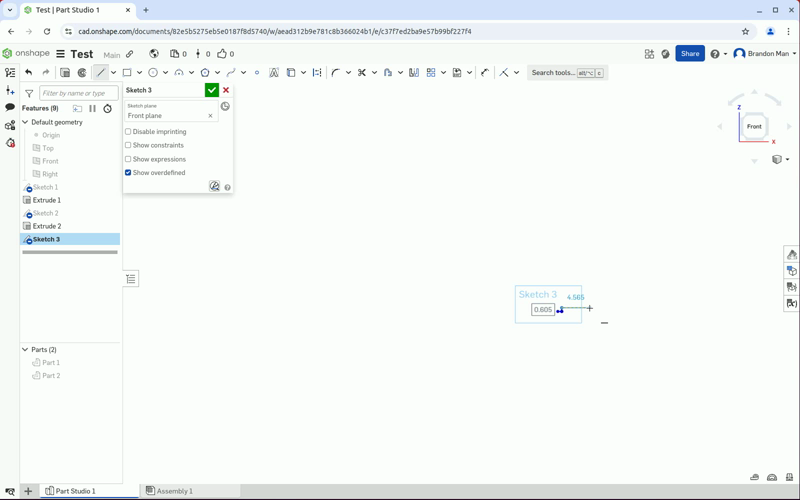
key_down(shift)
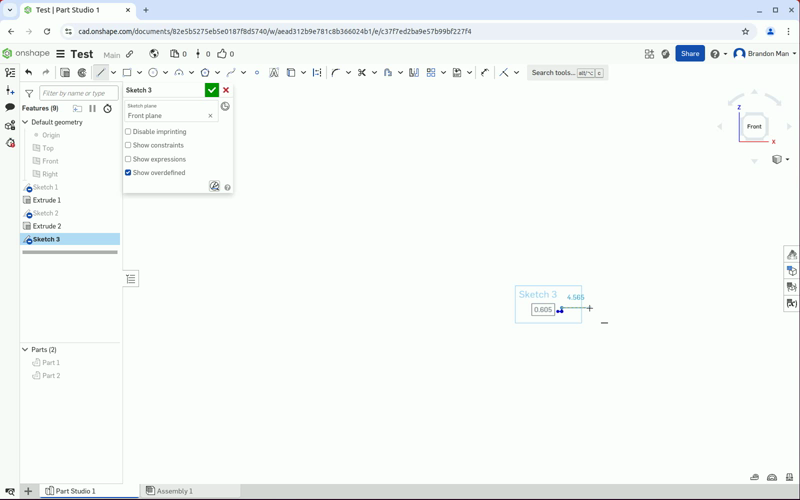
mouse_move(558, 311)
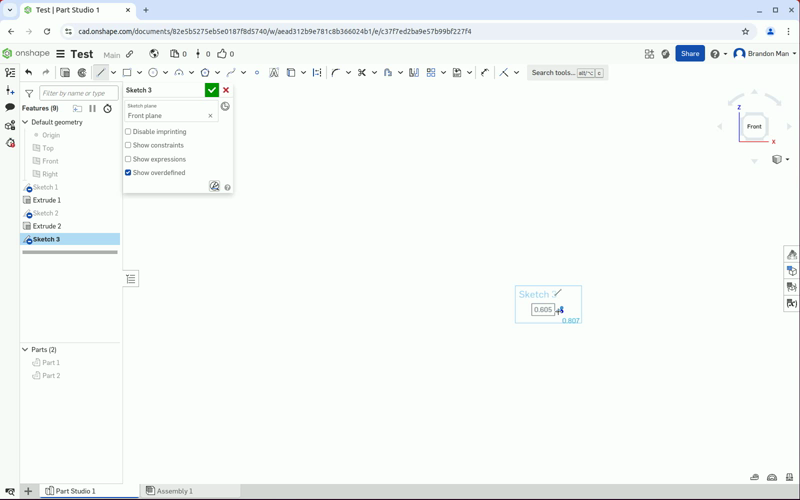
scroll(6)
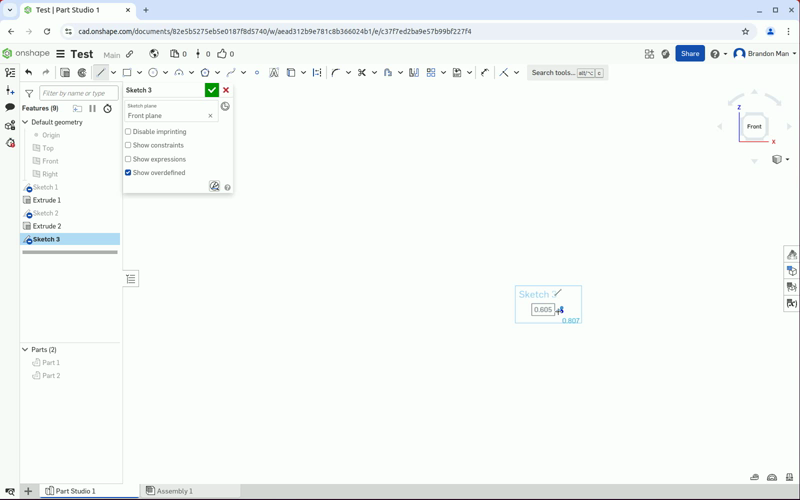
scroll(6)
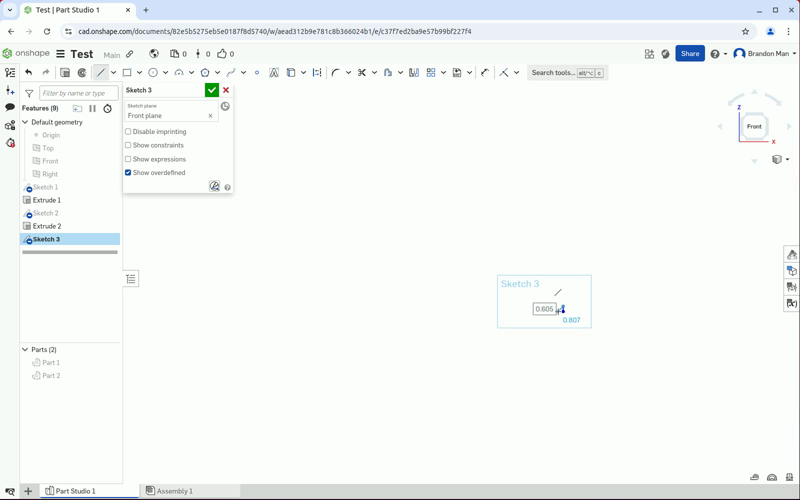
scroll(6)
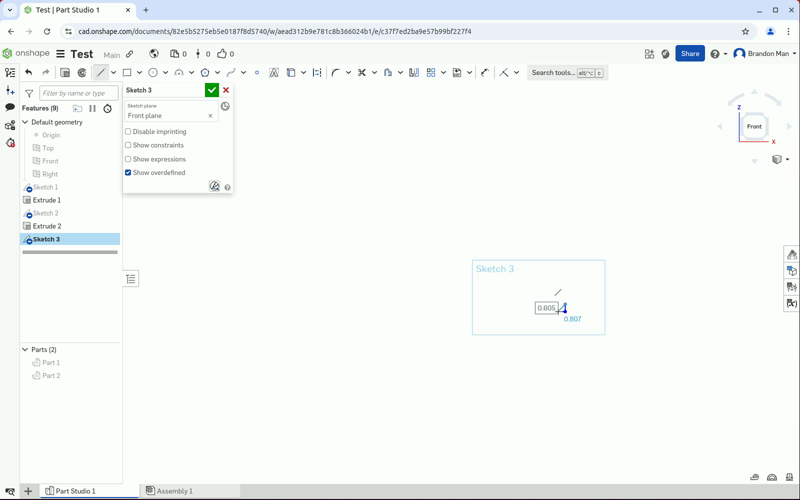
scroll(6)
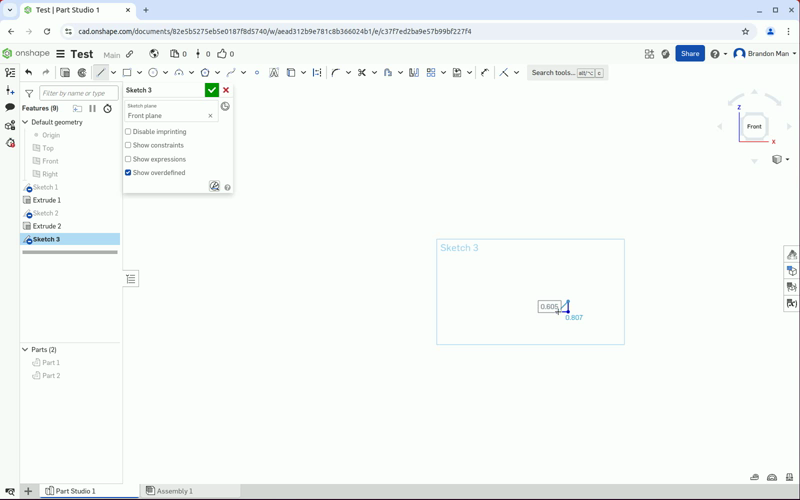
scroll(6)
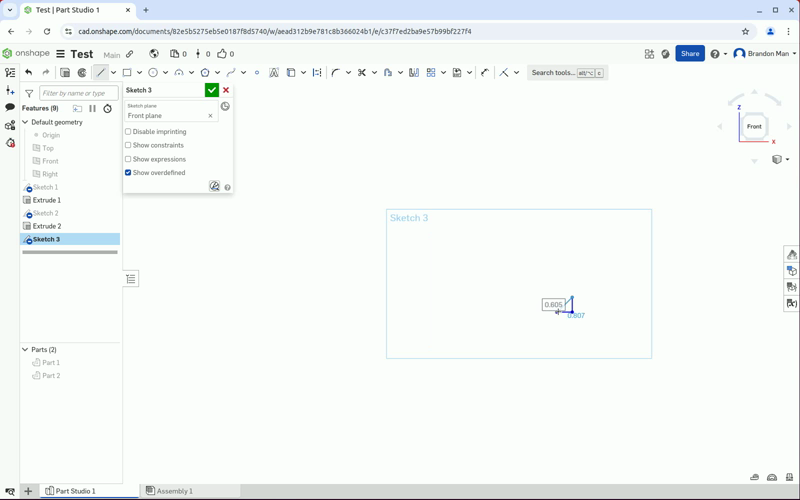
scroll(6)
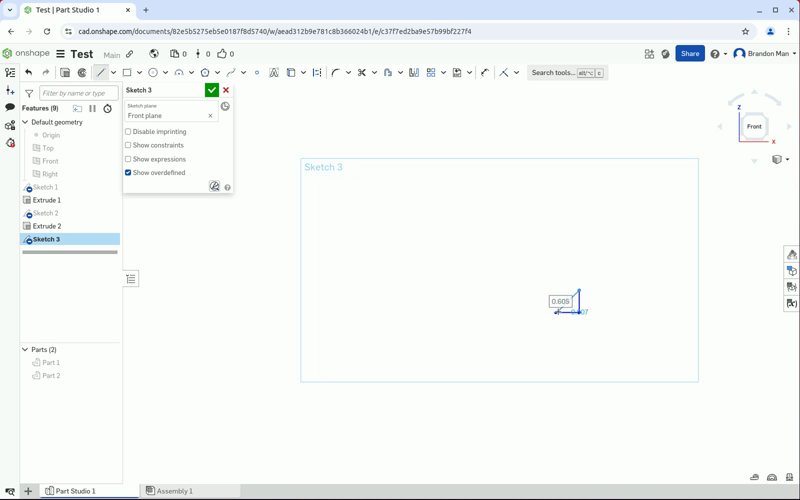
scroll(6)
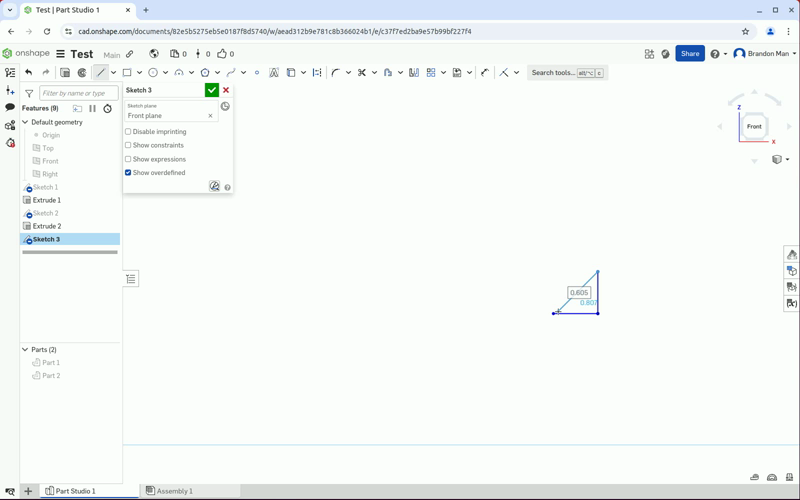
key_up(shift)
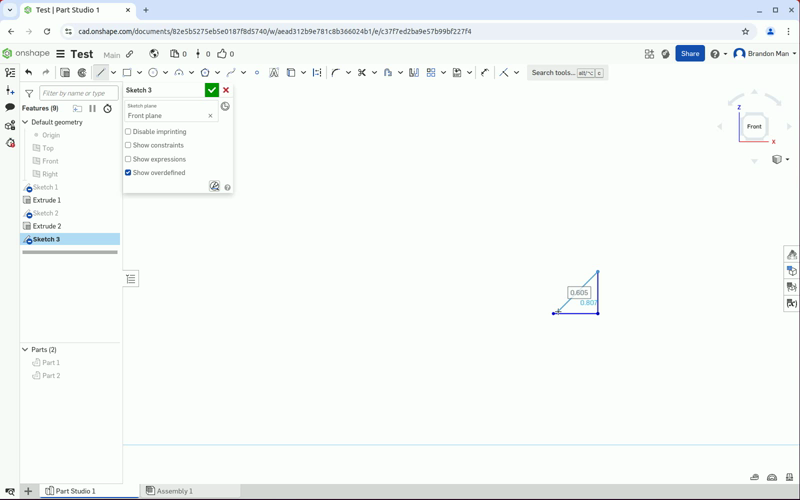
click(558, 311)
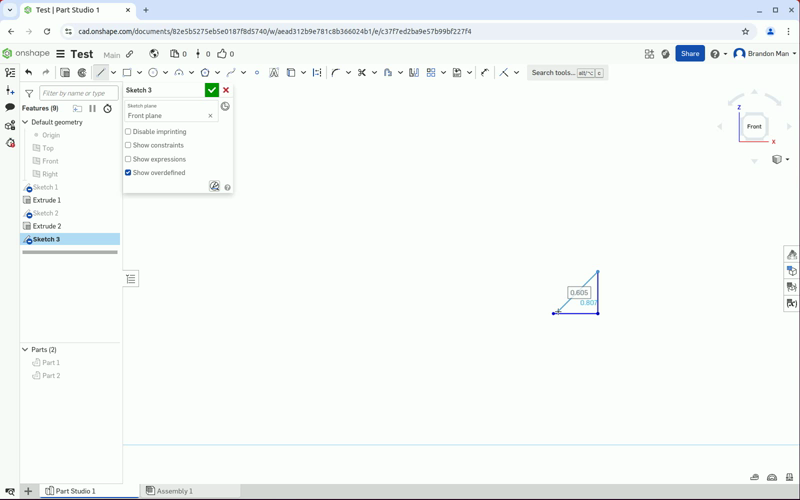
scroll(-6)
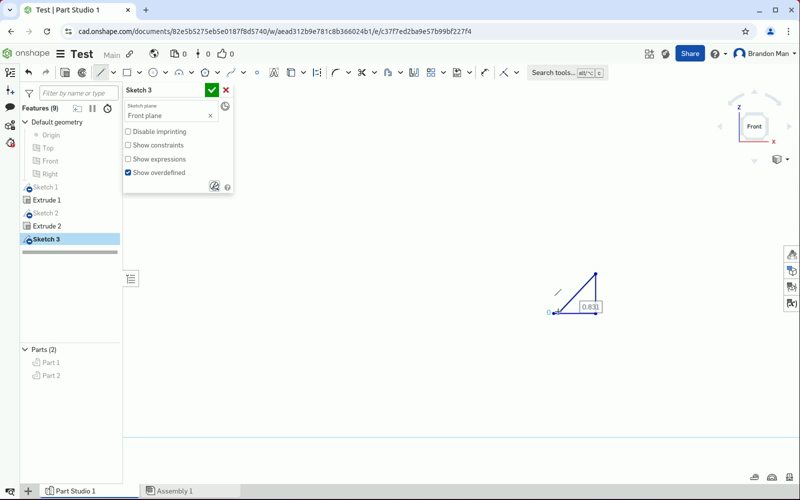
scroll(-6)
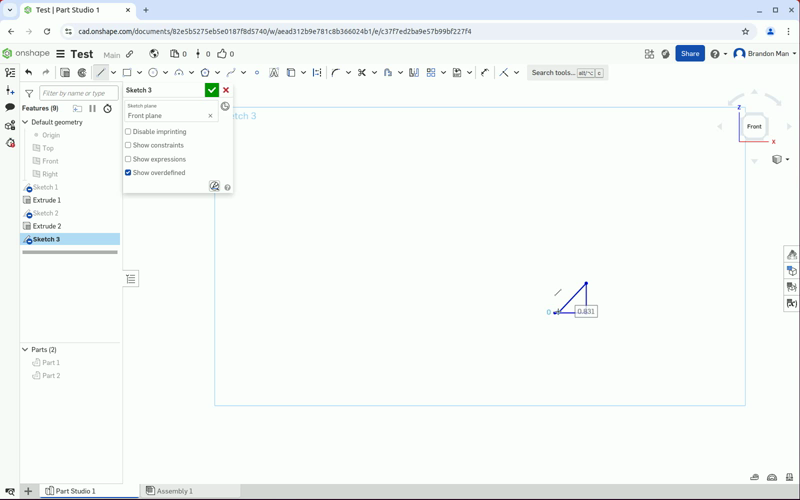
scroll(-6)
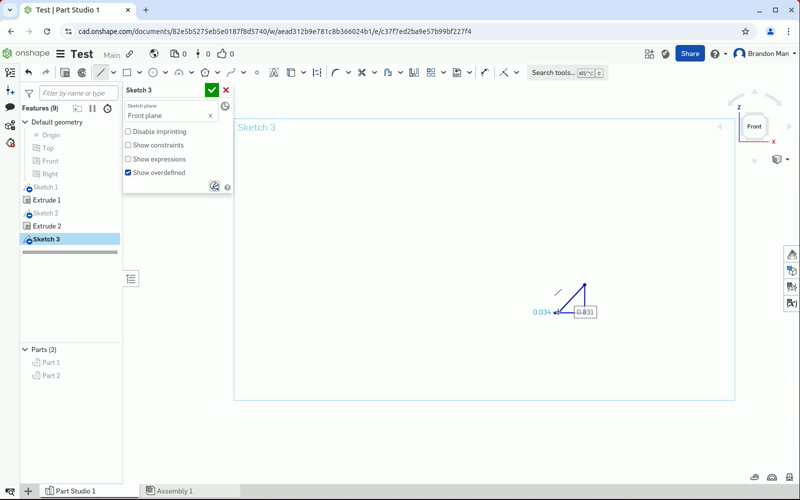
scroll(-6)
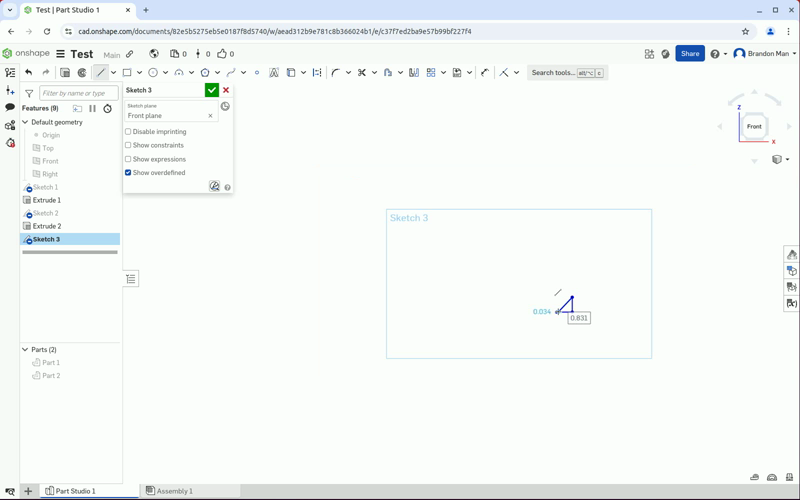
scroll(-6)
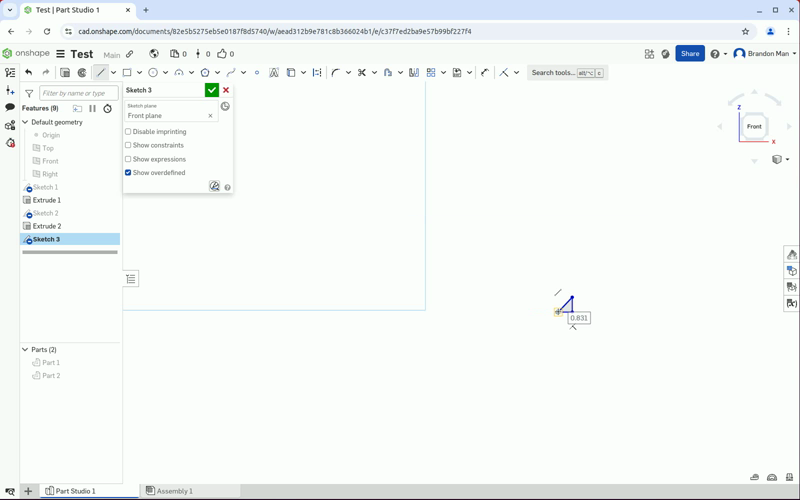
scroll(-6)
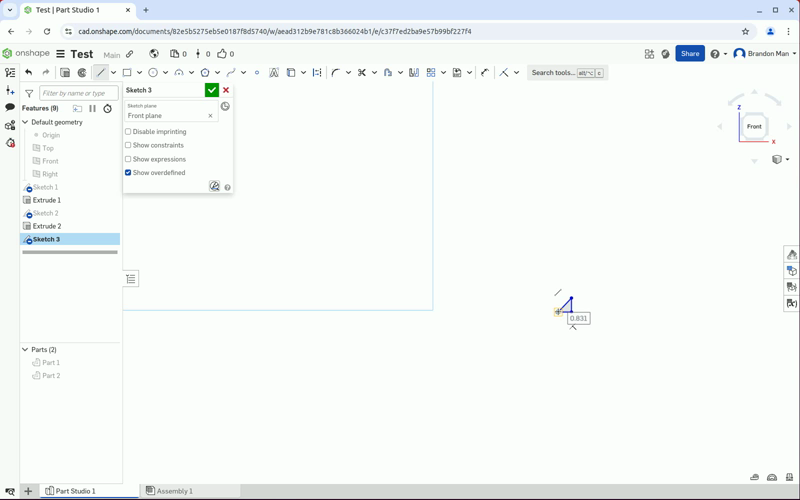
scroll(-6)
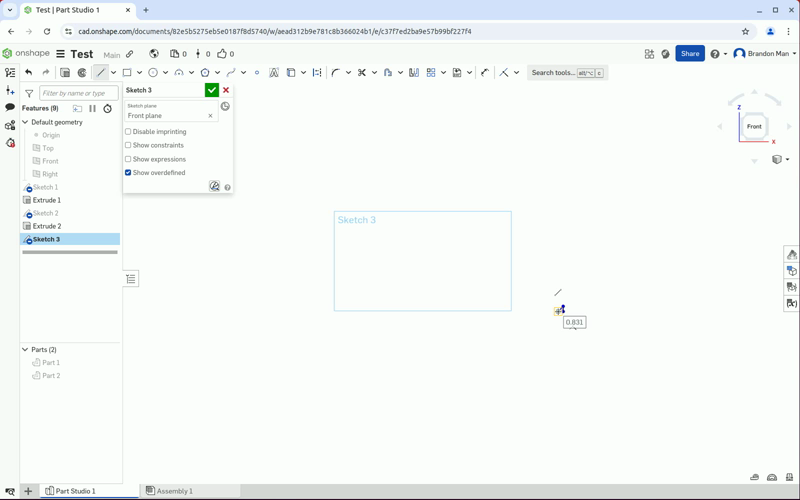
key(esc)
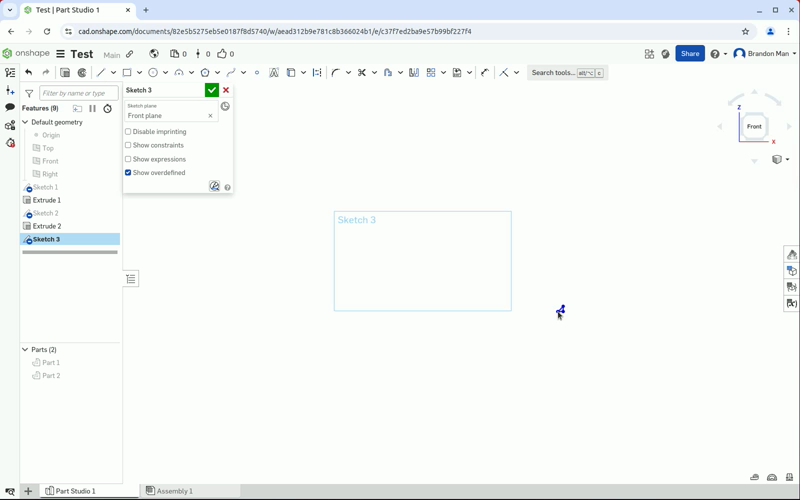
mouse_move(559, 310)
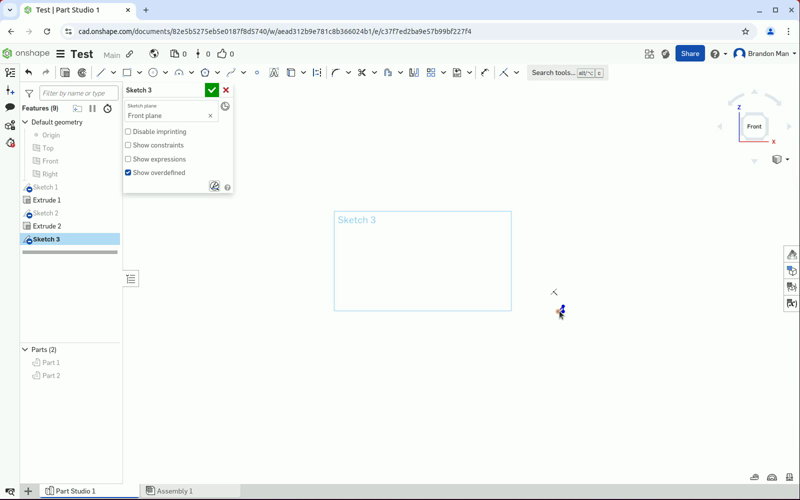
scroll(6)
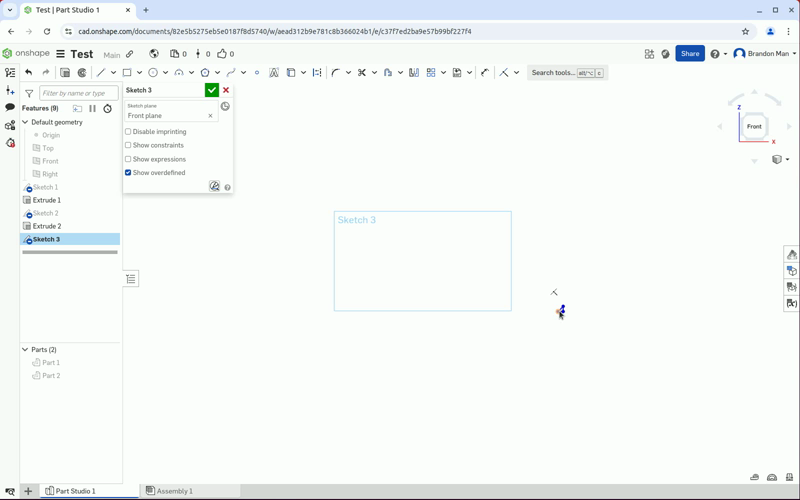
scroll(6)
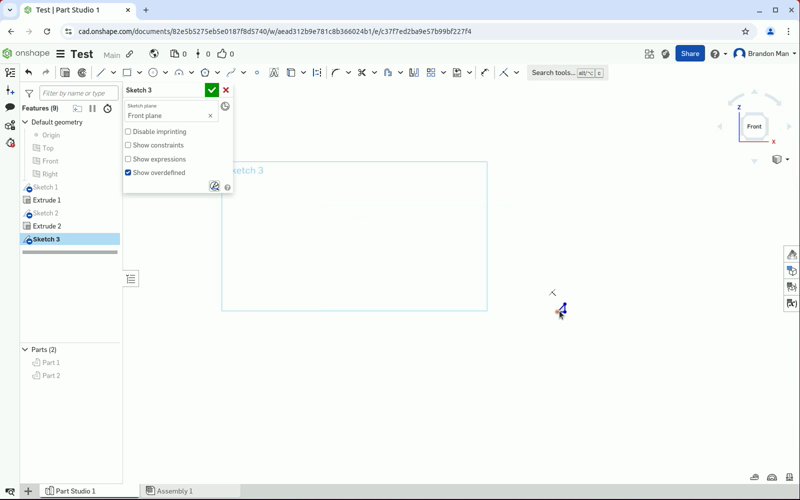
scroll(6)
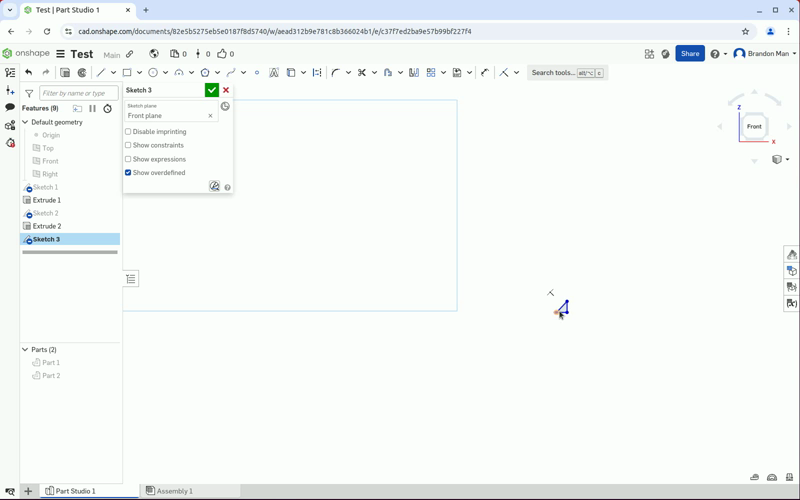
scroll(6)
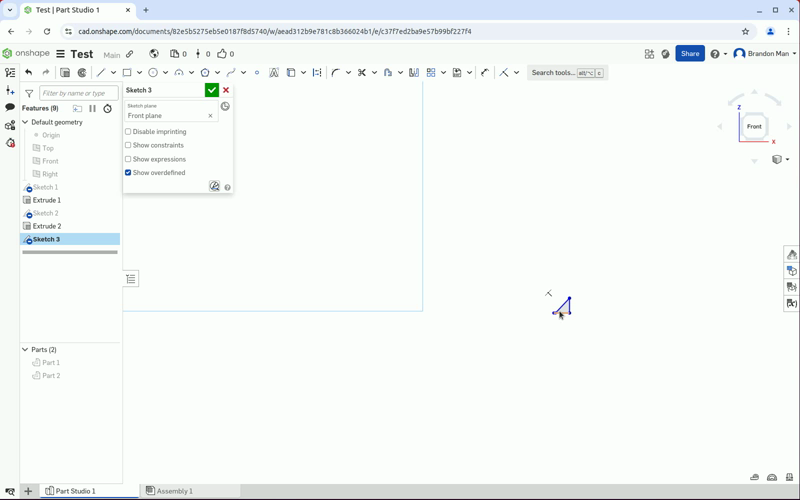
scroll(6)
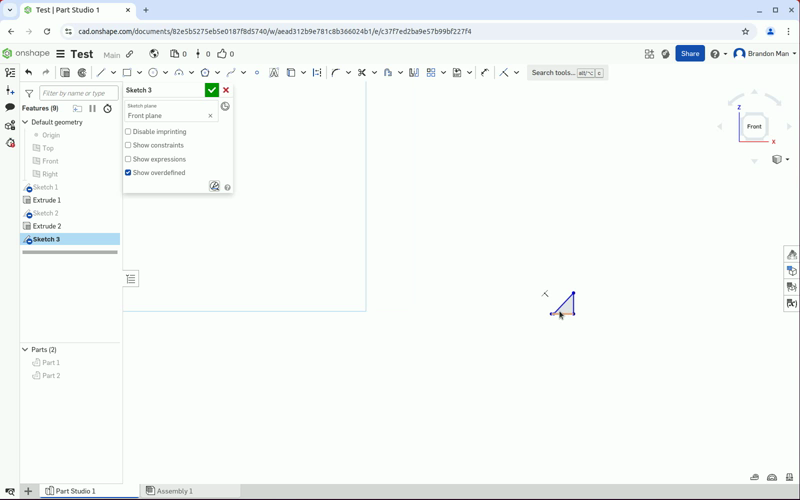
scroll(6)
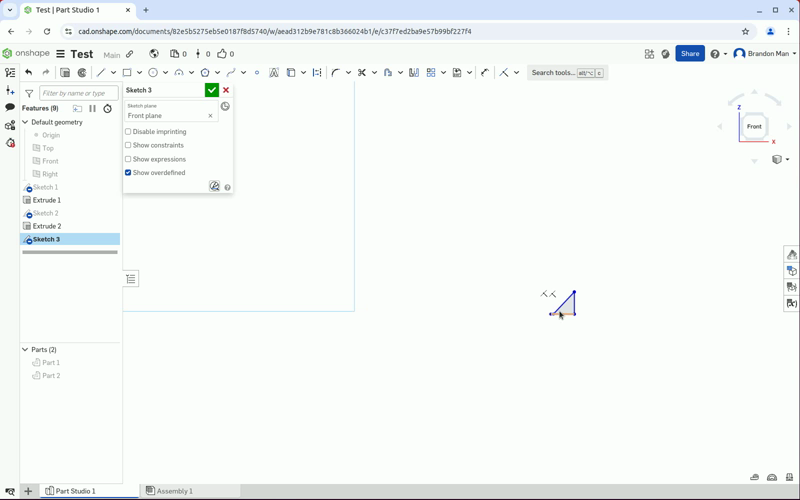
scroll(6)
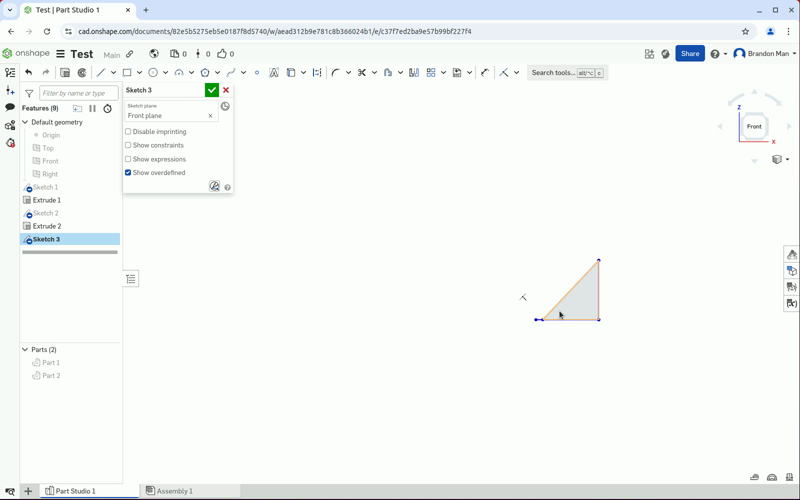
click(559, 310)
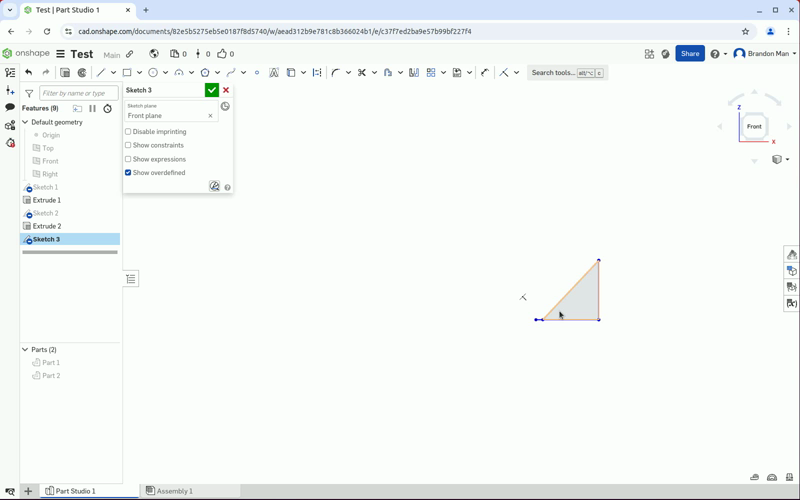
scroll(-6)
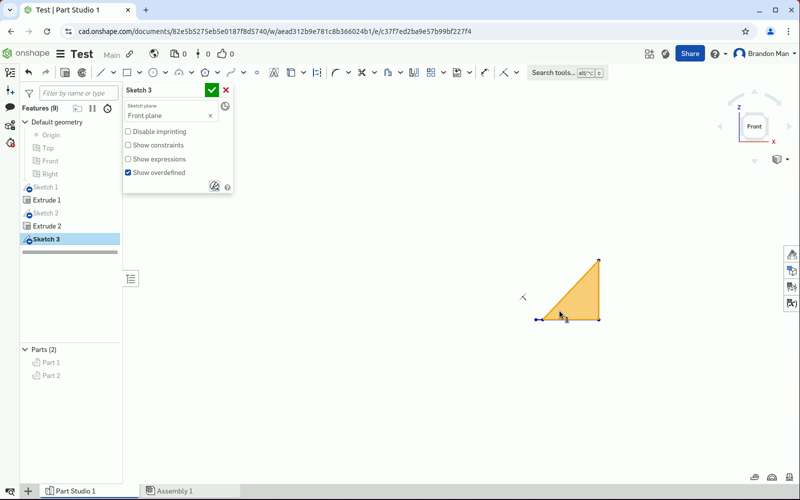
scroll(-6)
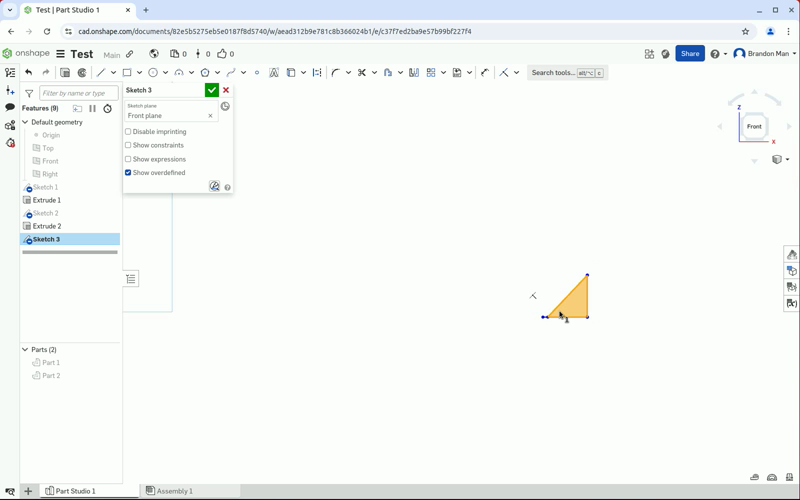
scroll(-6)
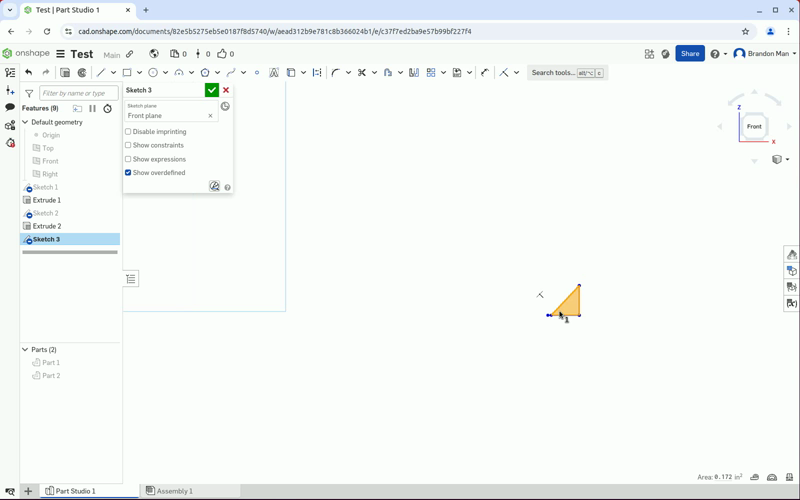
scroll(-6)
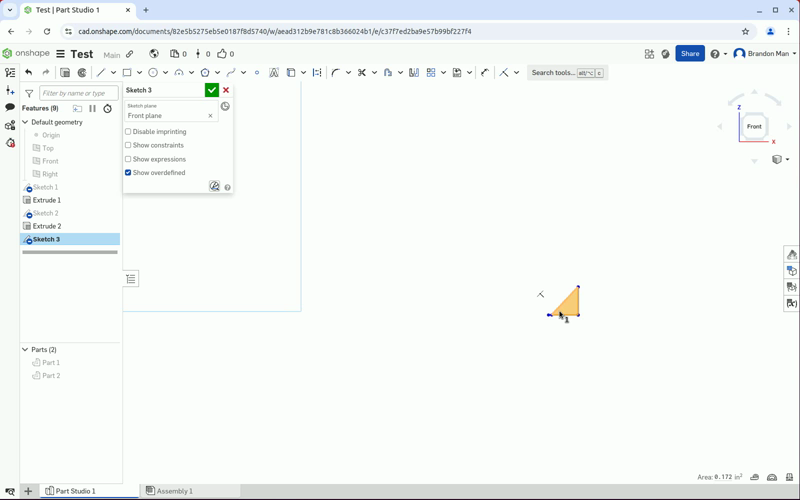
scroll(-6)
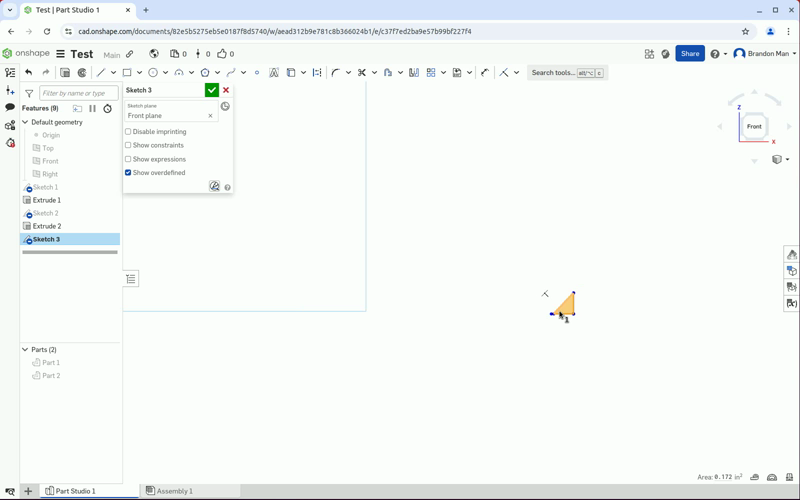
scroll(-6)
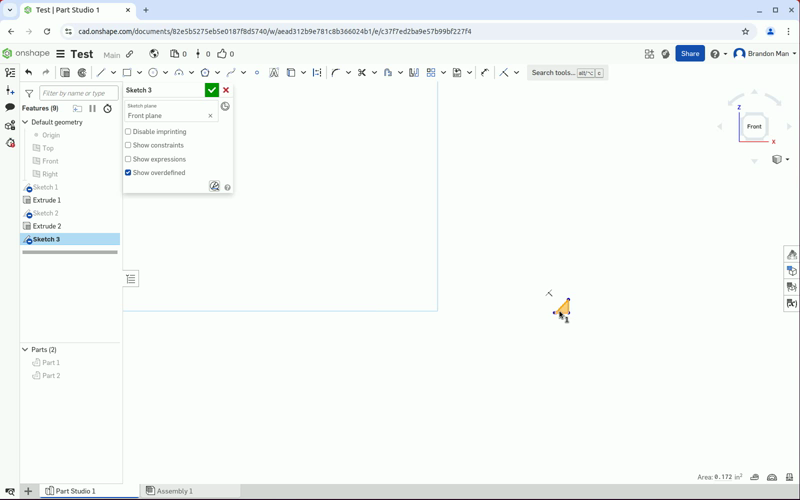
scroll(-6)
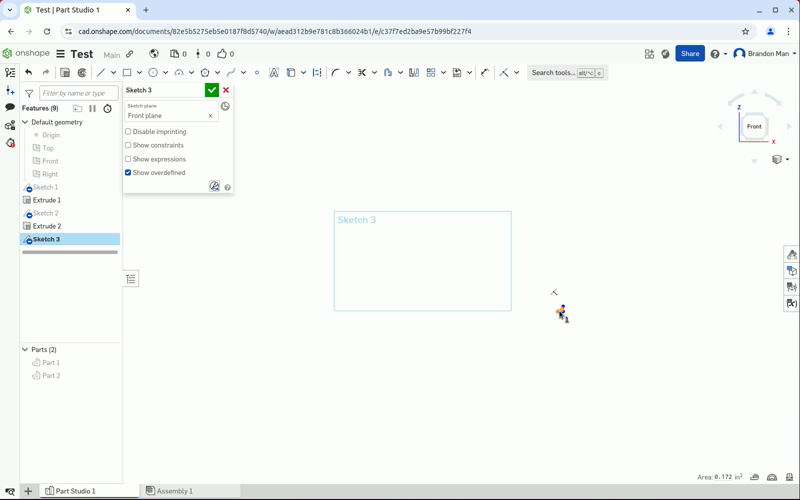
mouse_move(73, 352)
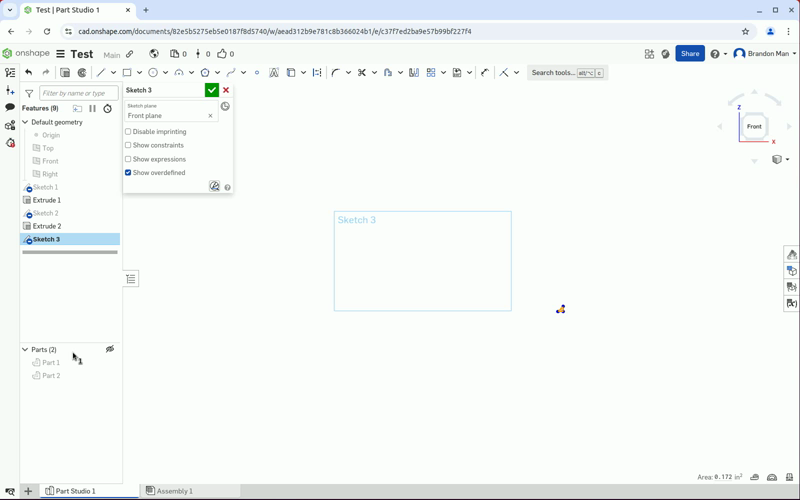
key(shift+y)
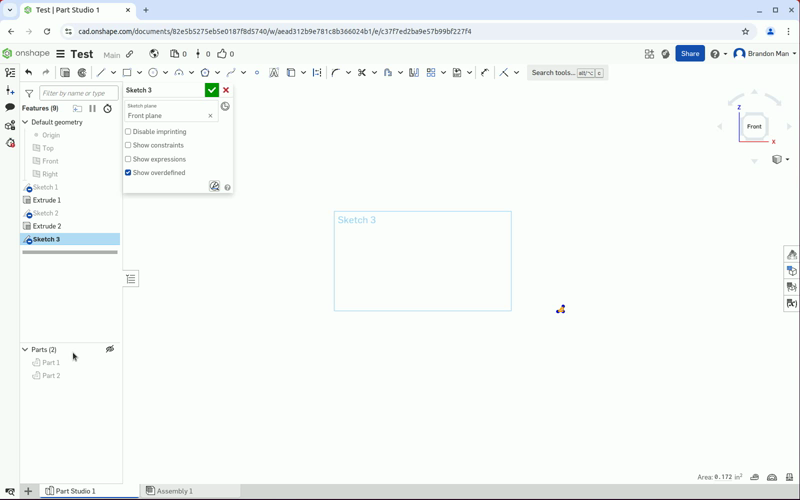
key(shift+e)
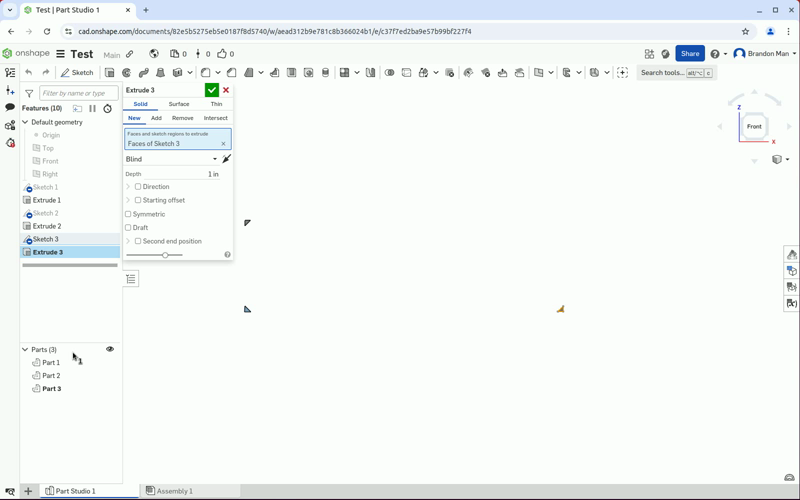
mouse_move(143, 106)
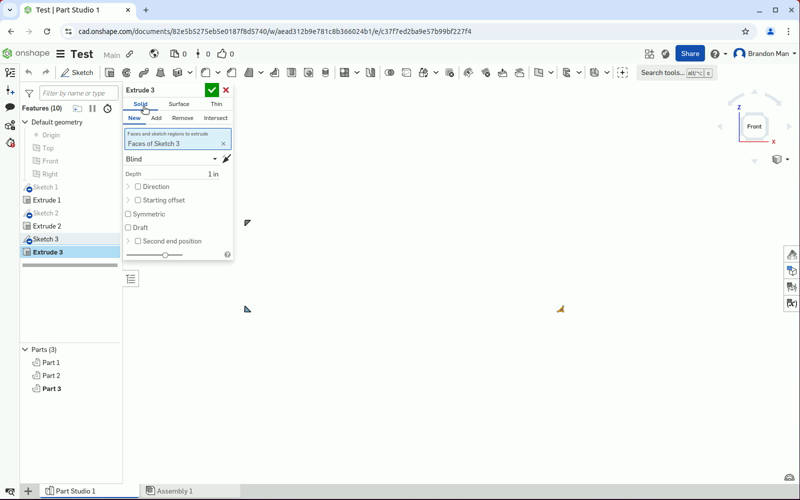
click(143, 106)
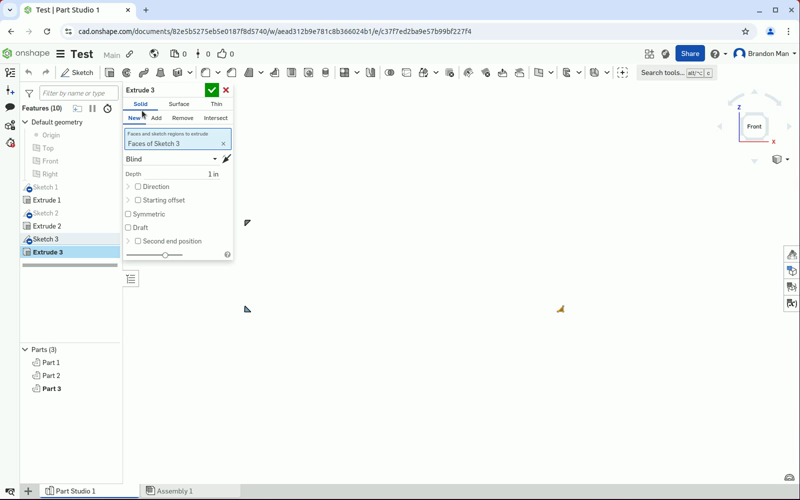
mouse_move(137, 120)
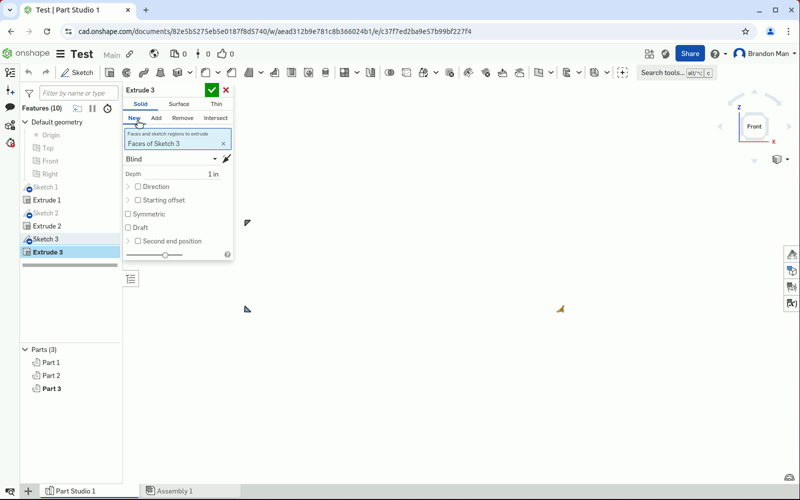
click(137, 120)
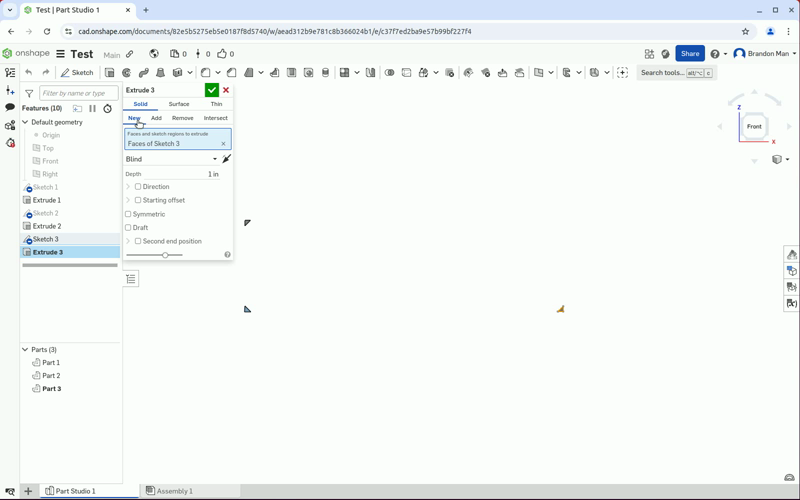
key(tab, 4)
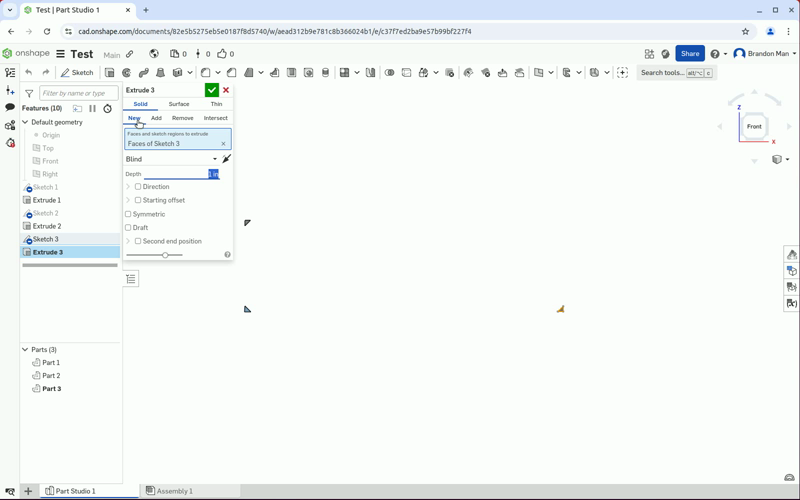
text(3.129)
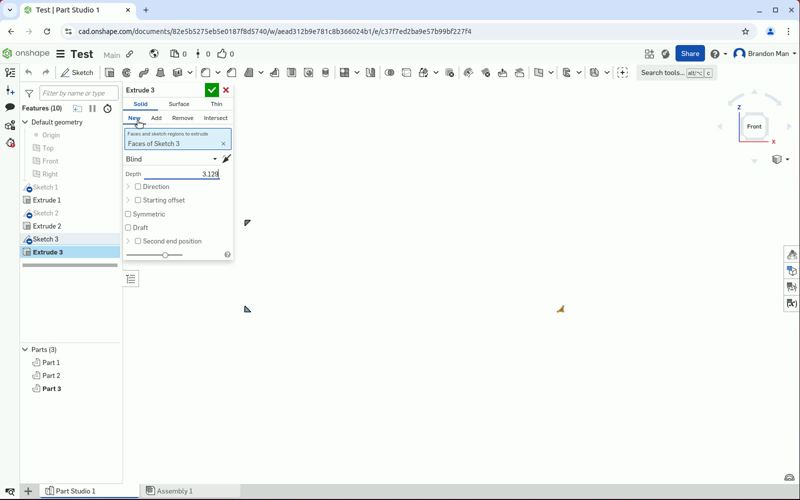
key(enter)
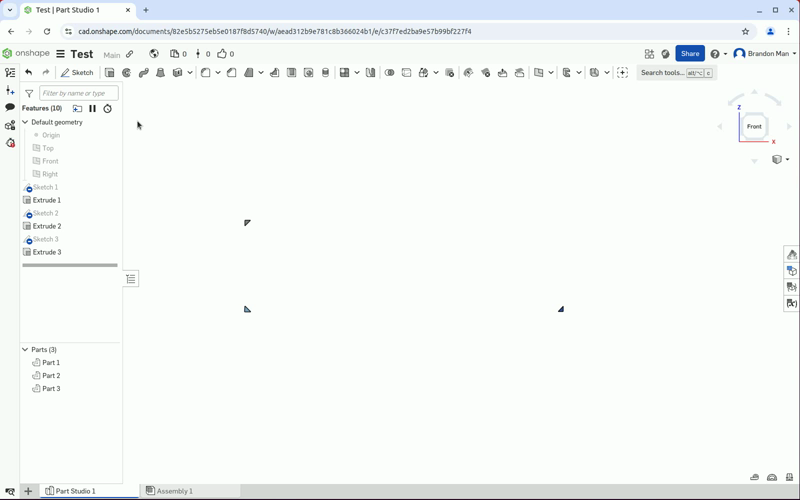
key(shift+h)
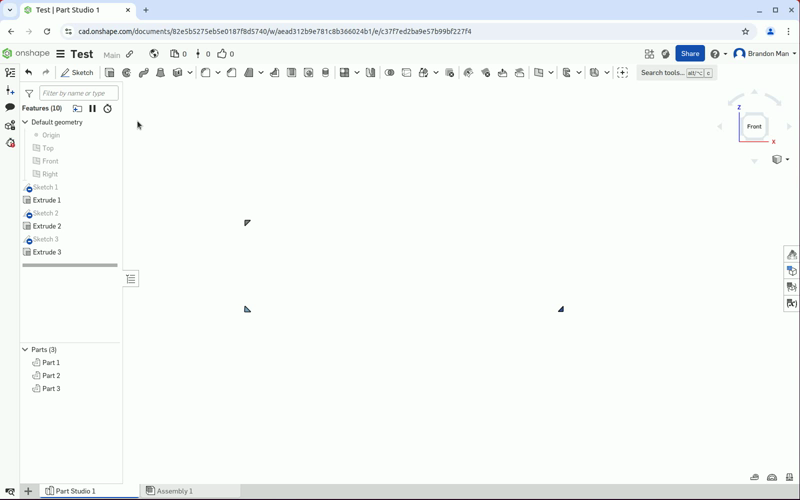
key(shift+h)
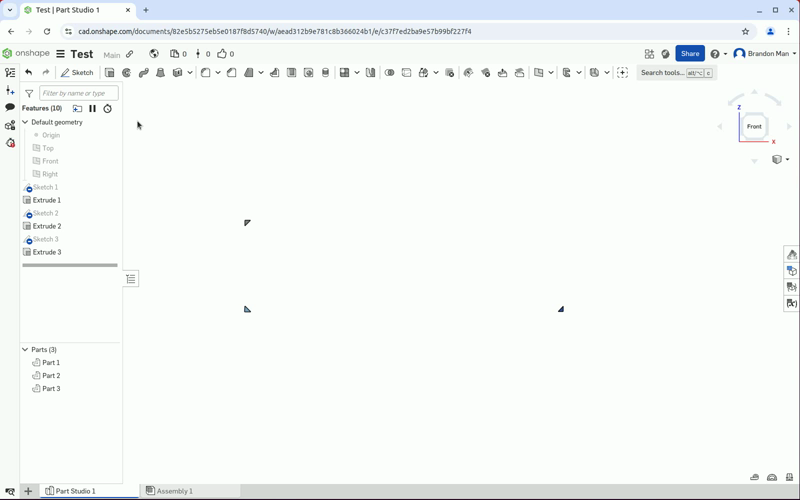
mouse_move(73, 189)
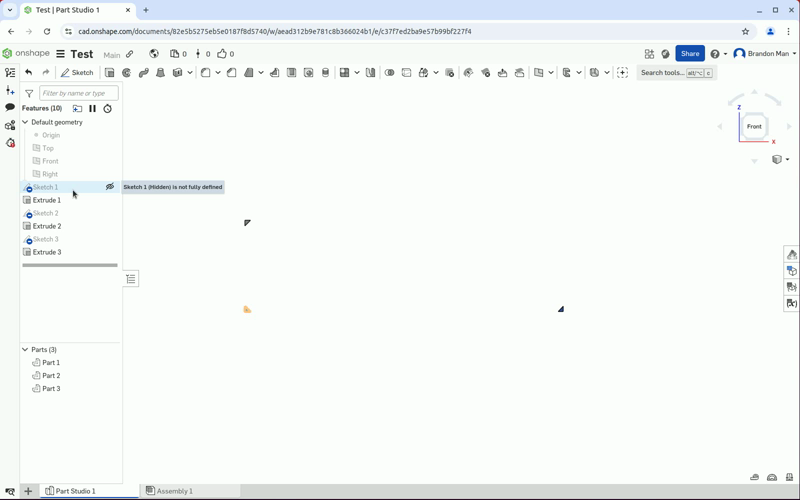
click(73, 189)
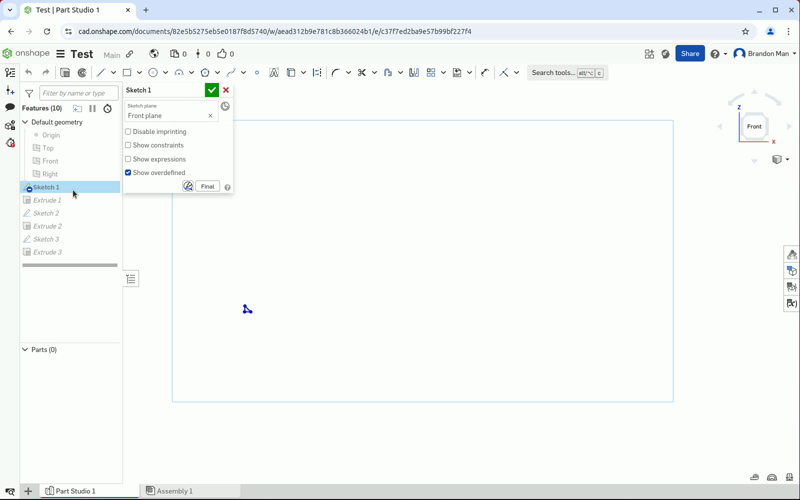
mouse_move(229, 92)
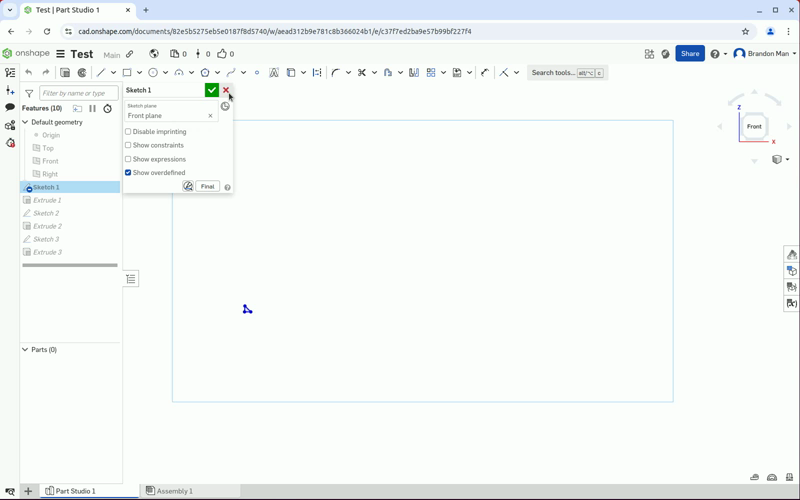
click(229, 92)
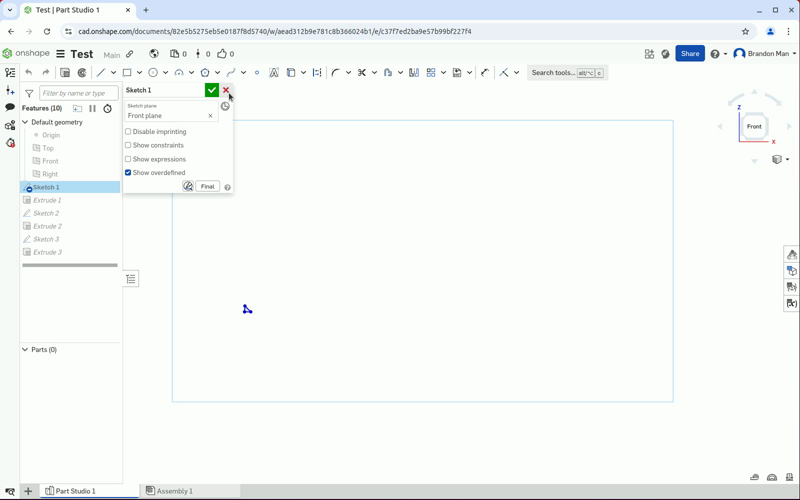
key(shift+s)
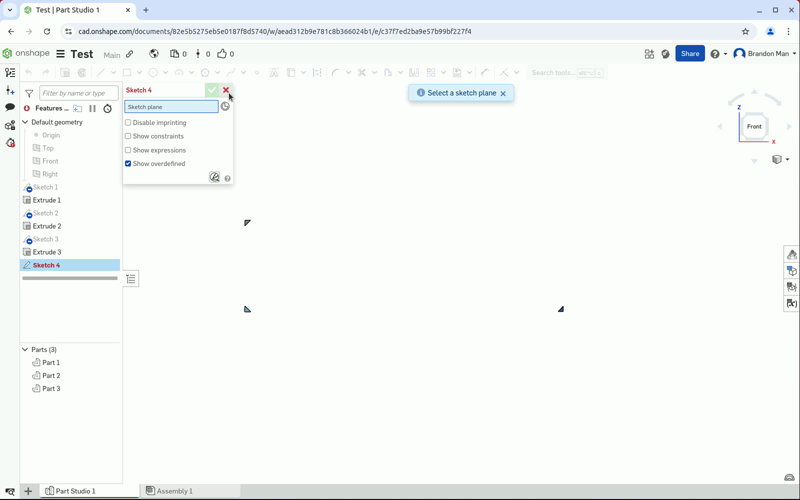
mouse_move(73, 163)
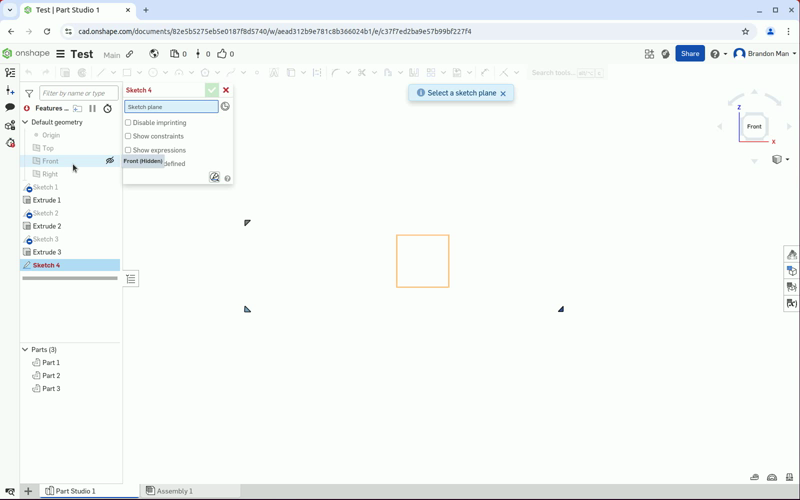
click(73, 163)
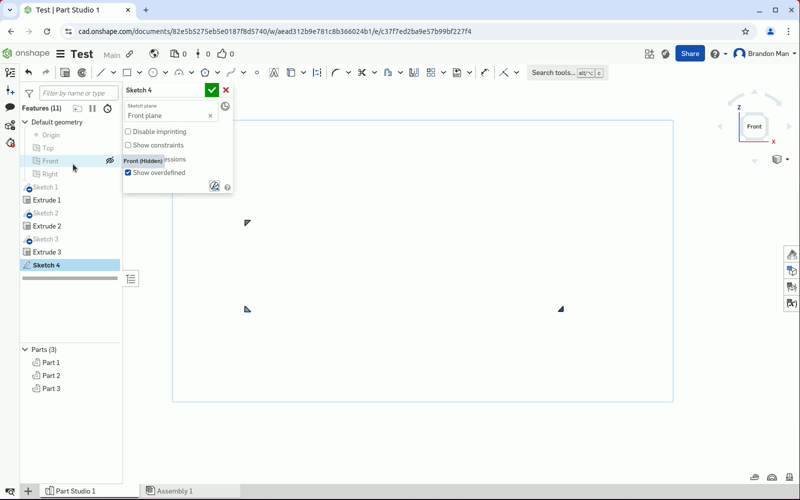
mouse_move(73, 352)
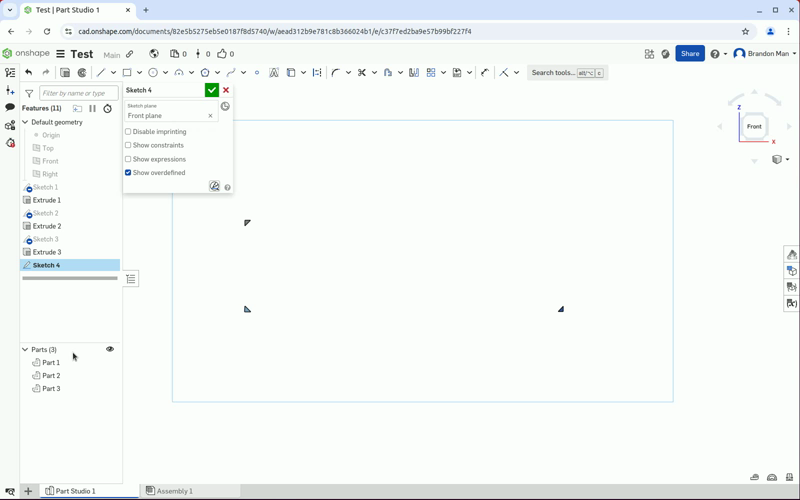
key(y)
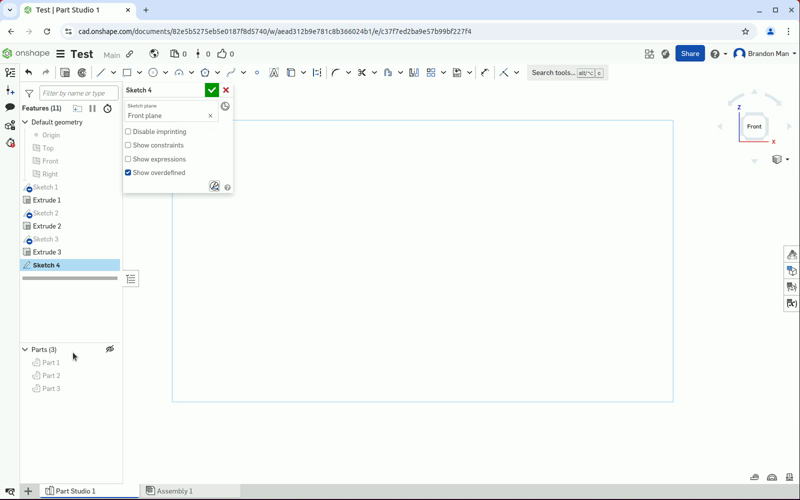
key(l)
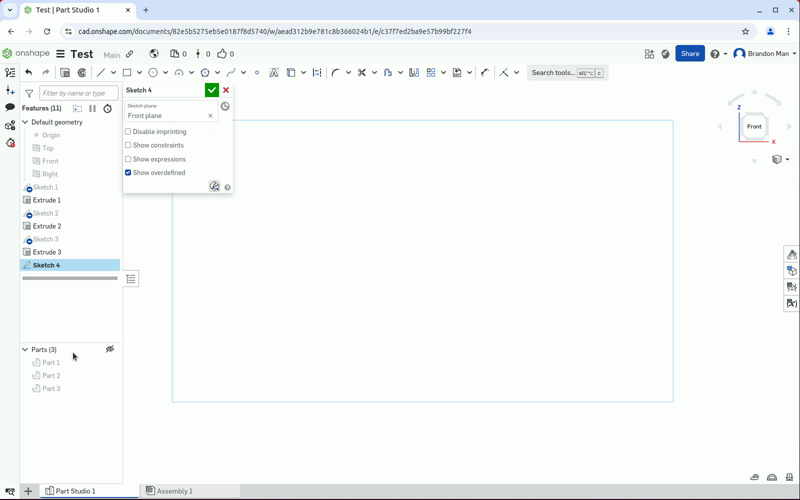
key_down(shift)
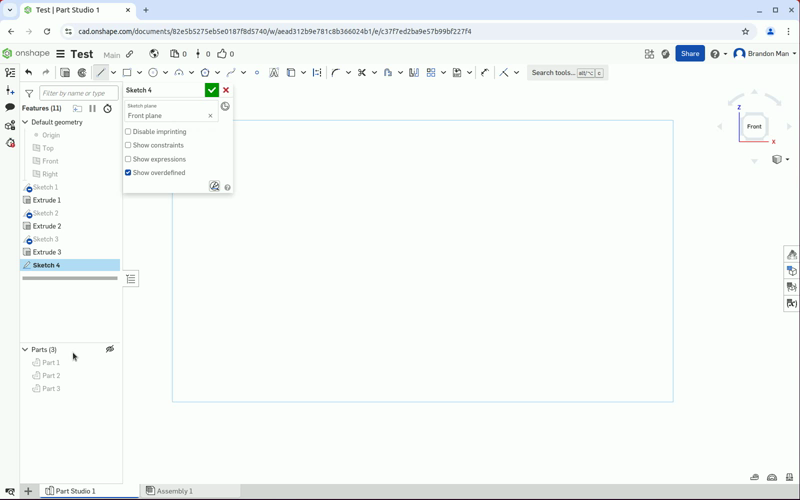
mouse_move(355, 315)
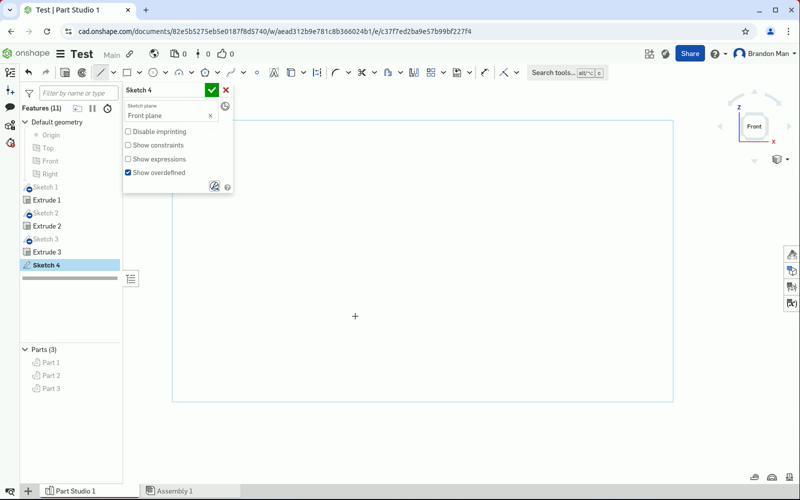
click(355, 315)
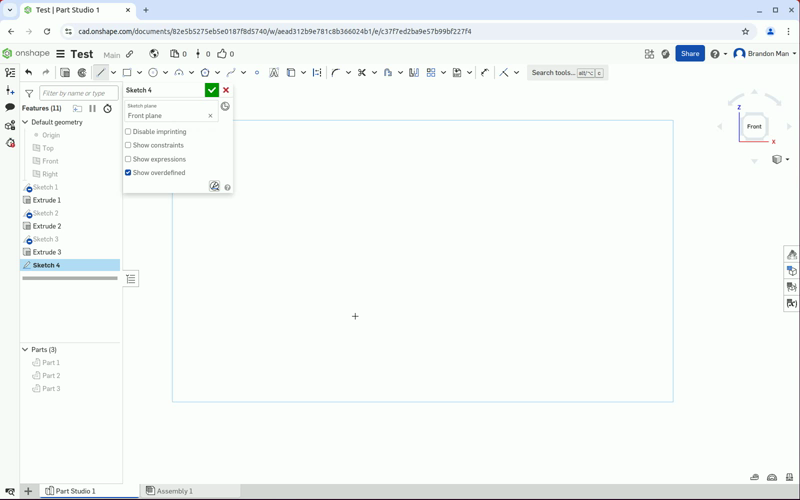
key_up(shift)
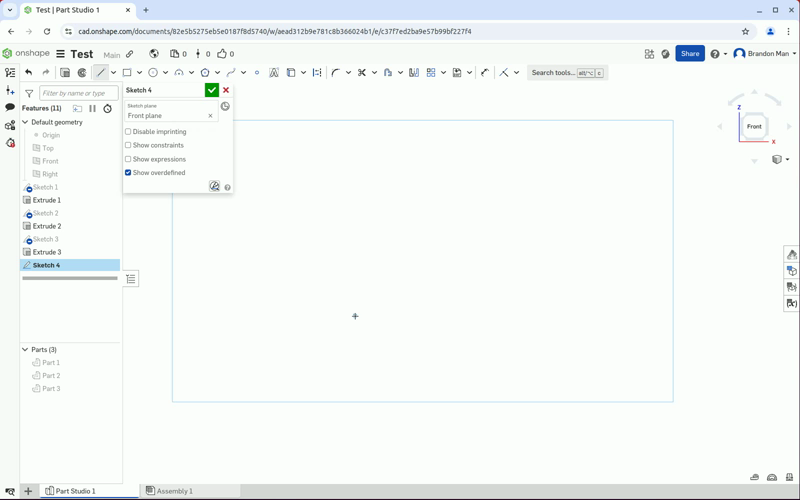
key_down(shift)
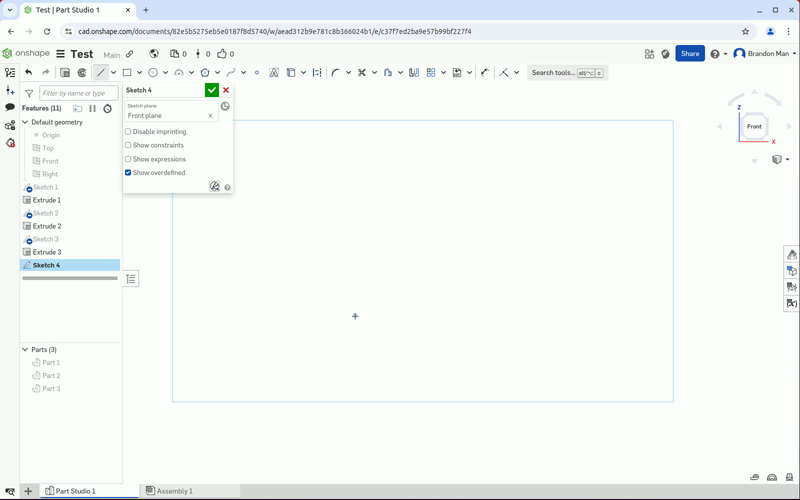
mouse_move(564, 315)
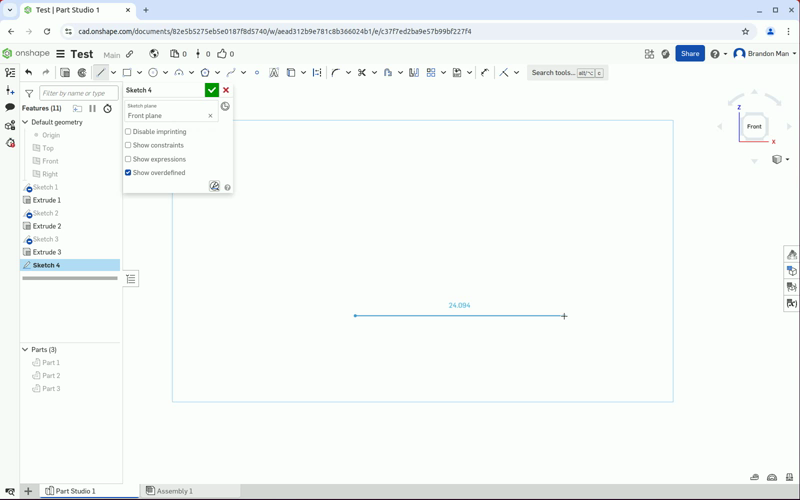
click(564, 315)
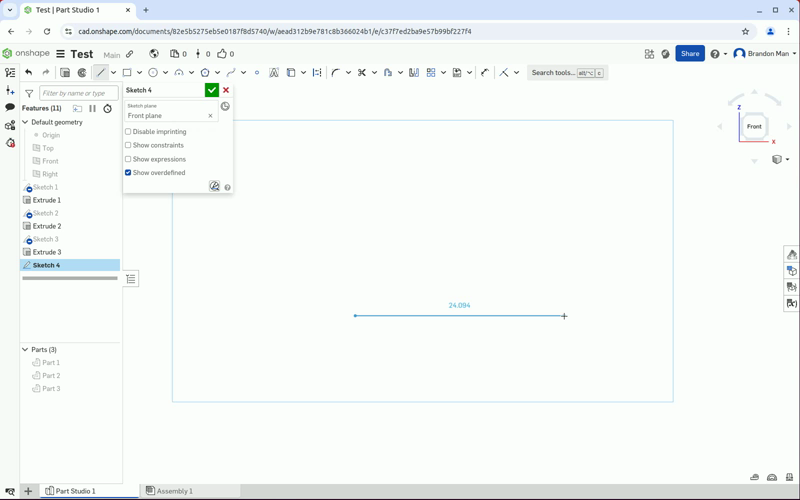
key_up(shift)
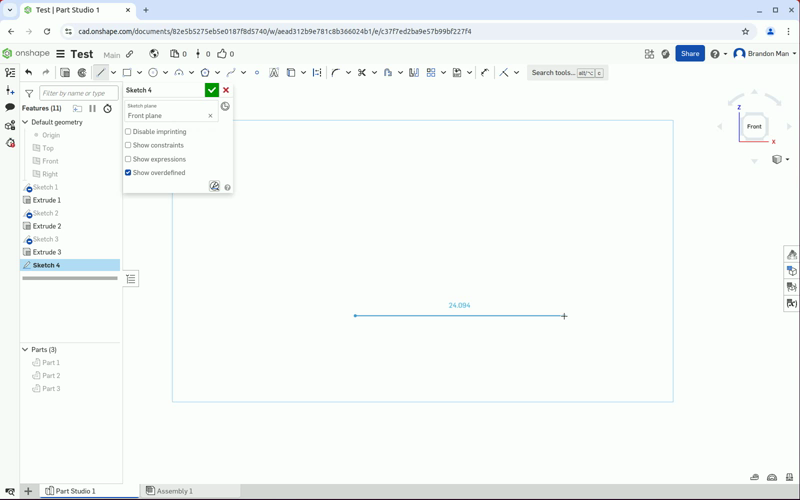
key_down(shift)
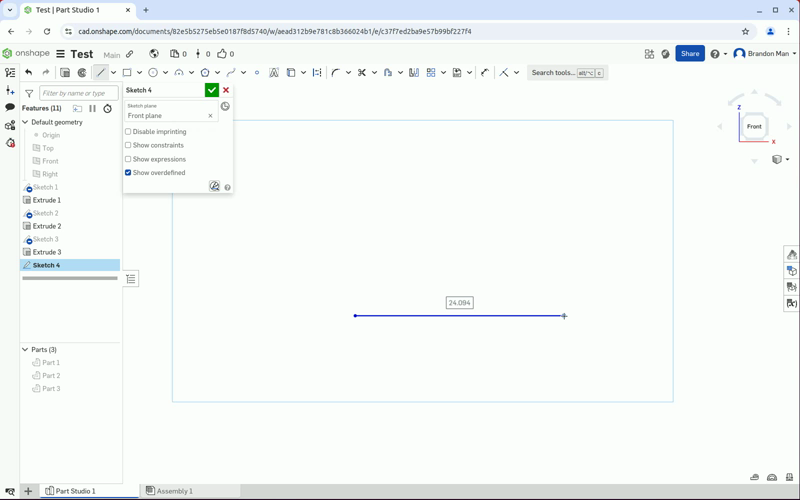
mouse_move(564, 252)
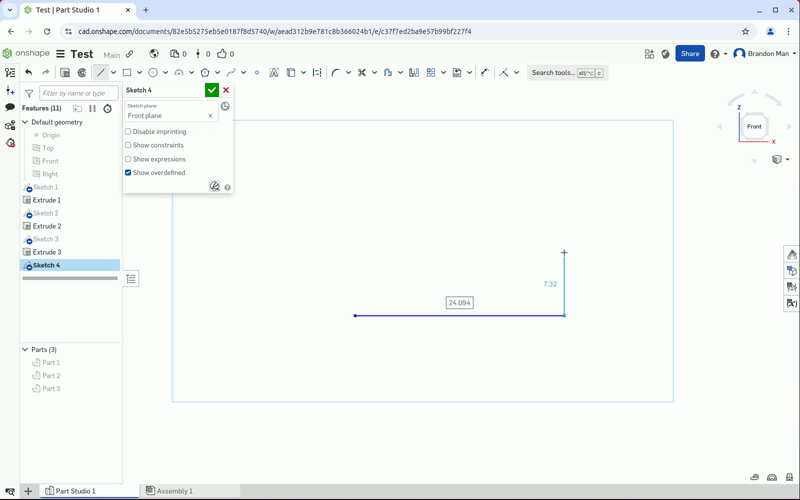
click(564, 252)
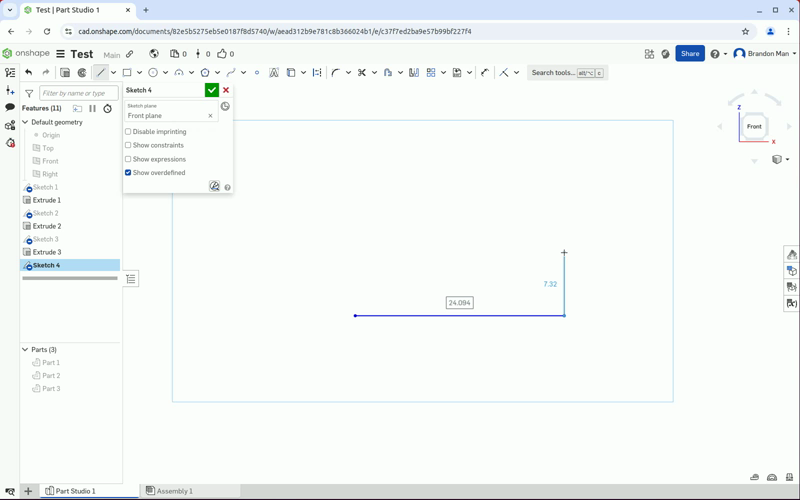
key_up(shift)
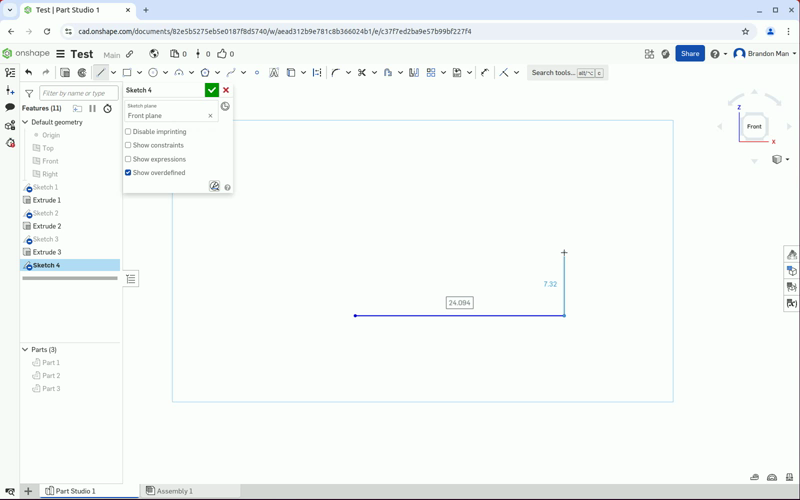
key_down(shift)
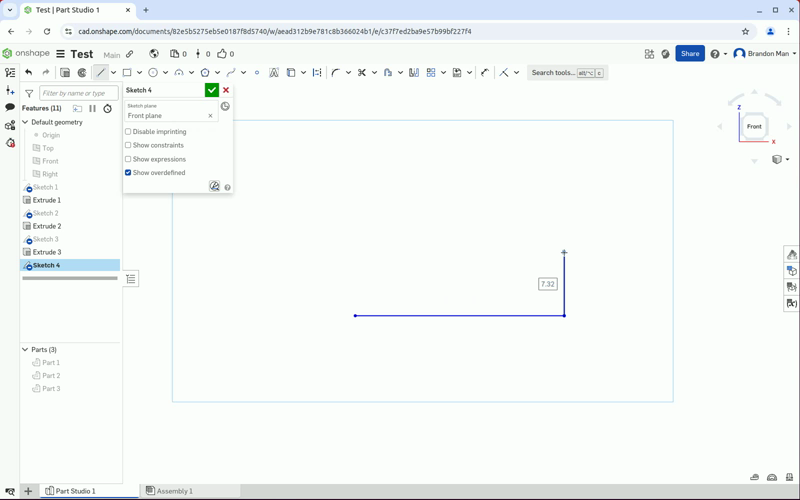
mouse_move(355, 252)
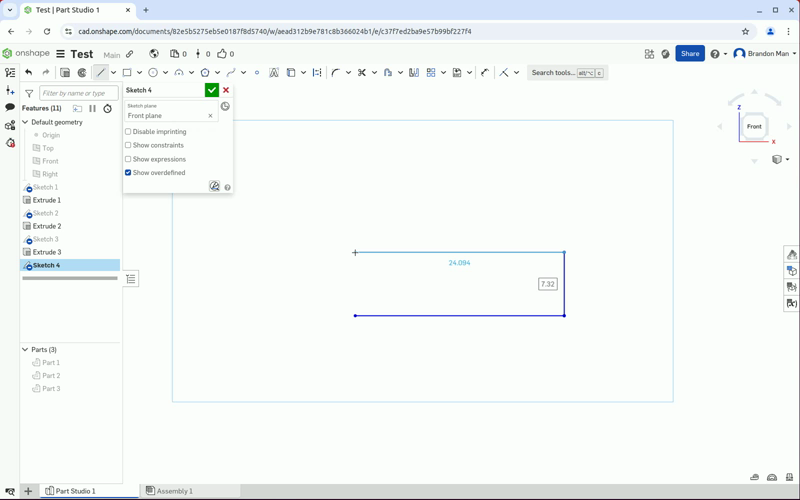
click(355, 252)
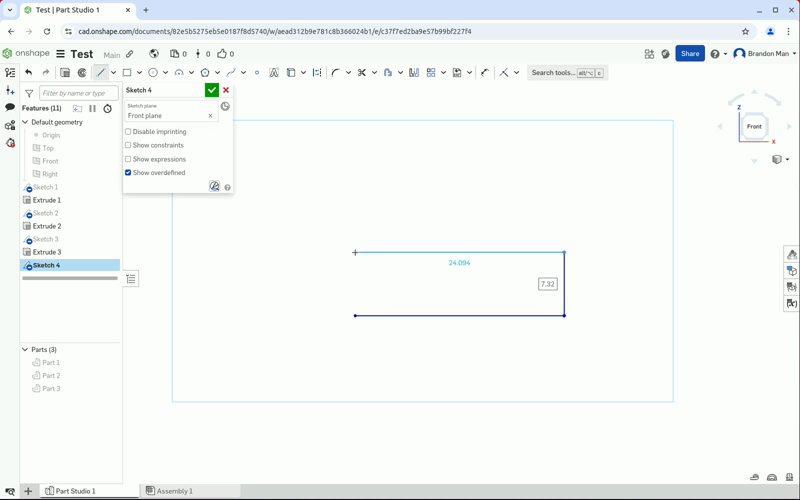
key_up(shift)
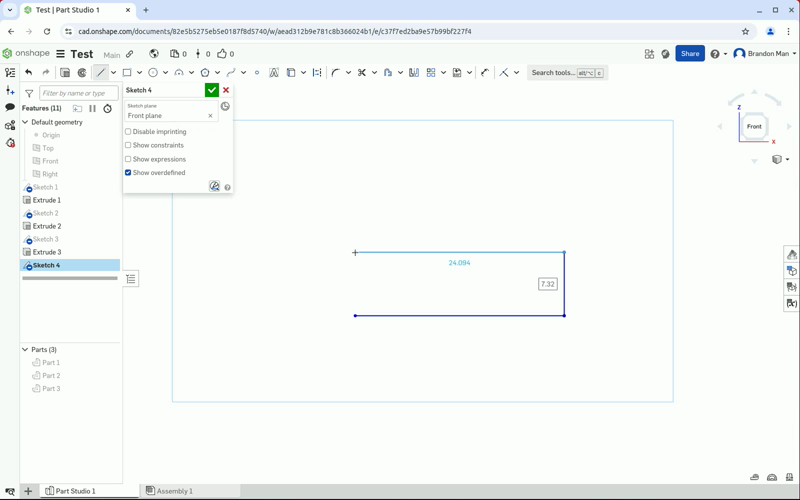
key_down(shift)
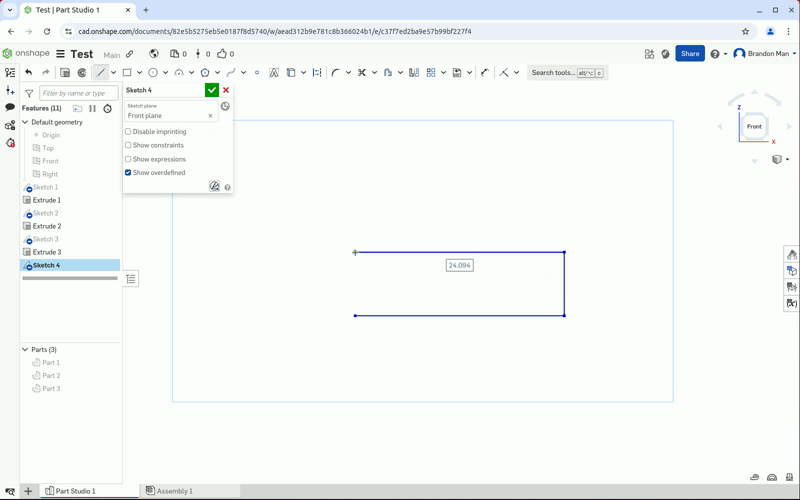
mouse_move(355, 315)
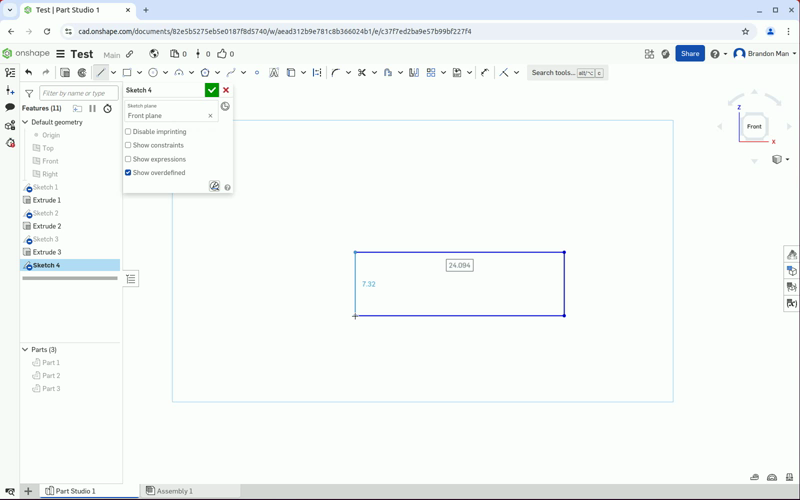
key_up(shift)
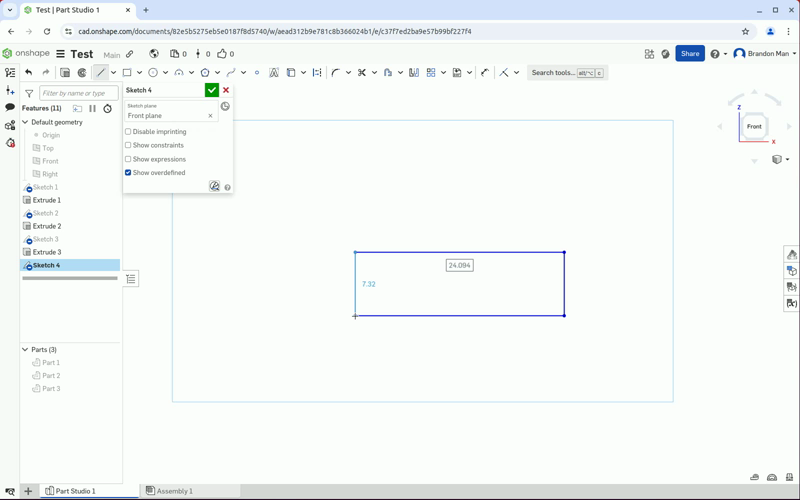
click(355, 315)
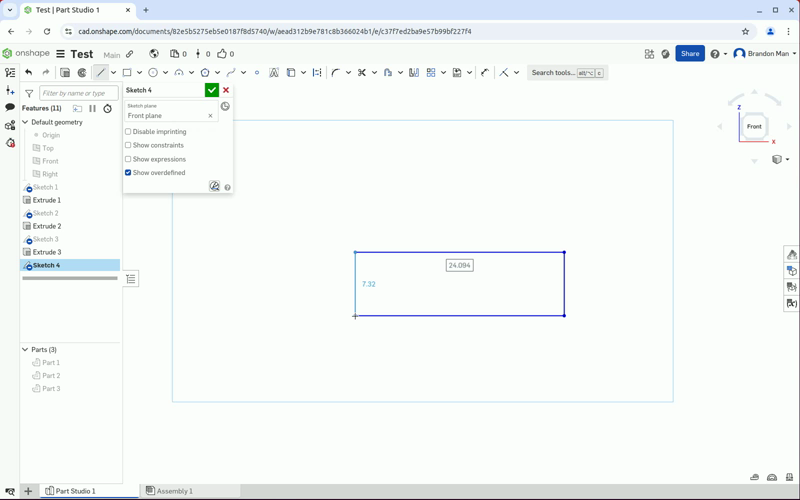
key(esc)
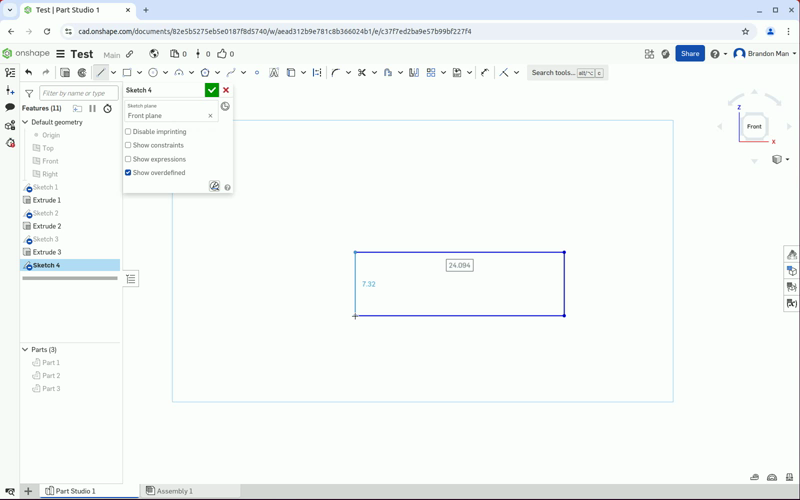
key(l)
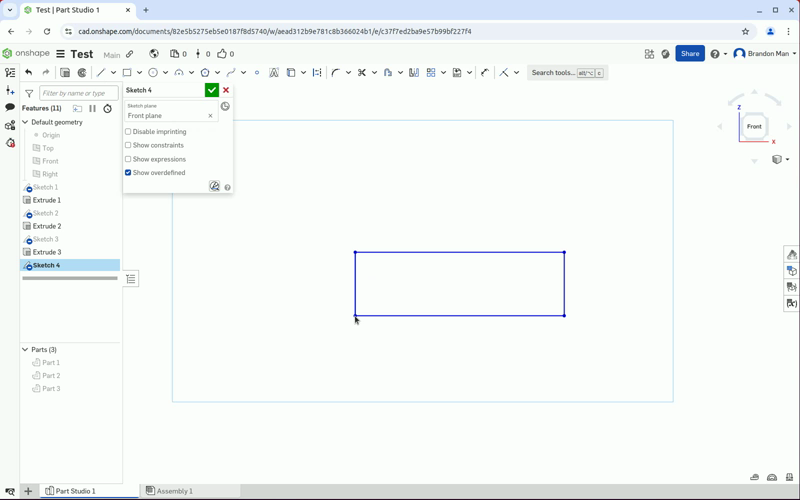
key_down(shift)
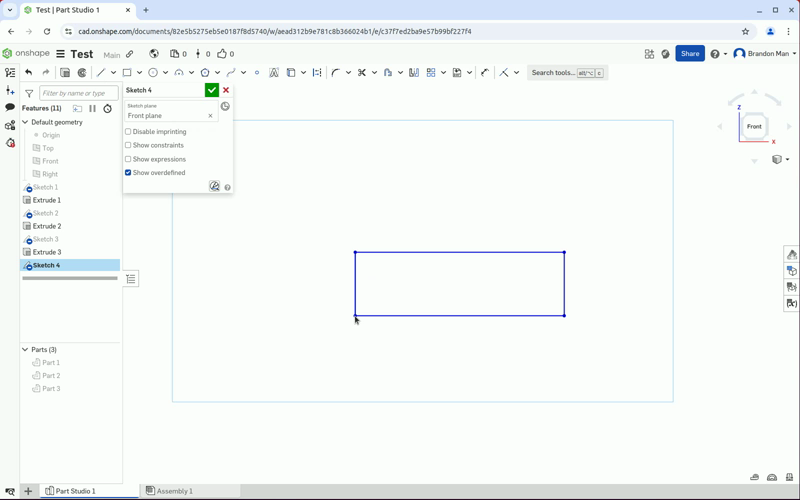
mouse_move(359, 311)
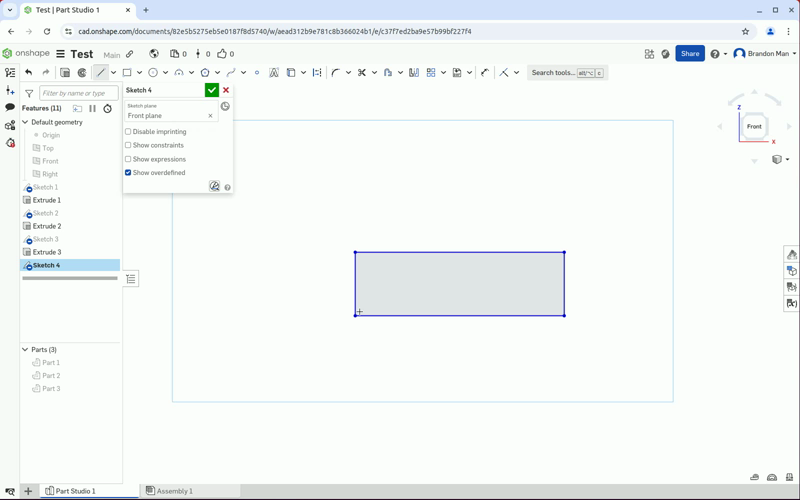
click(359, 311)
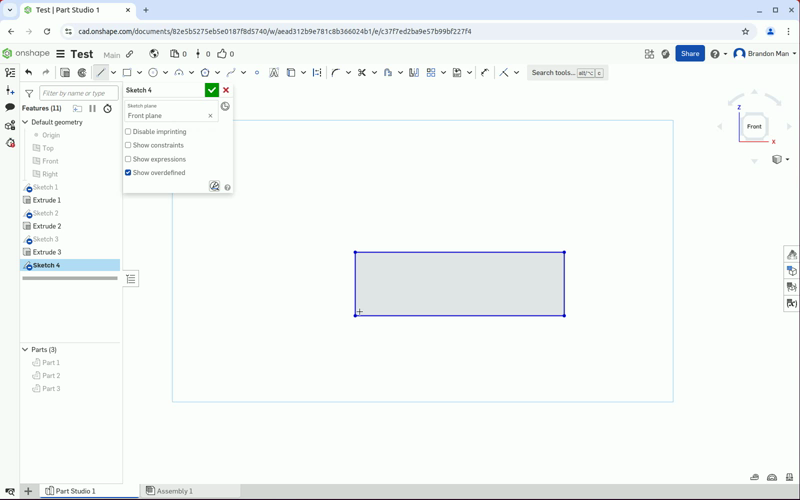
key_up(shift)
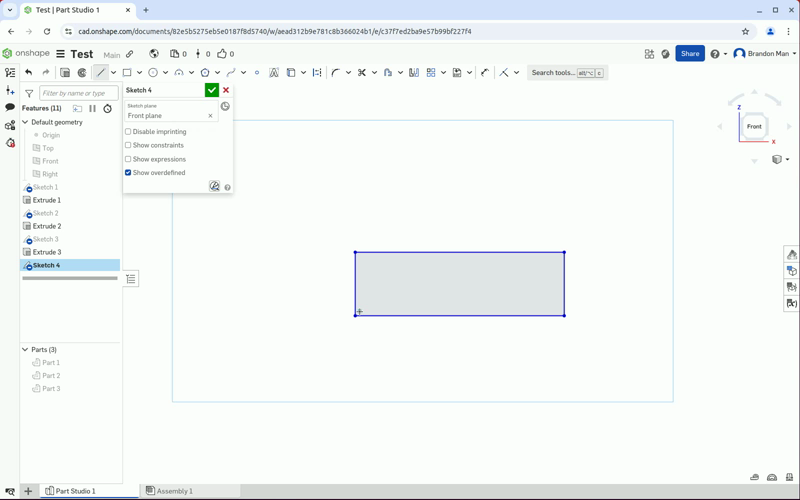
key_down(shift)
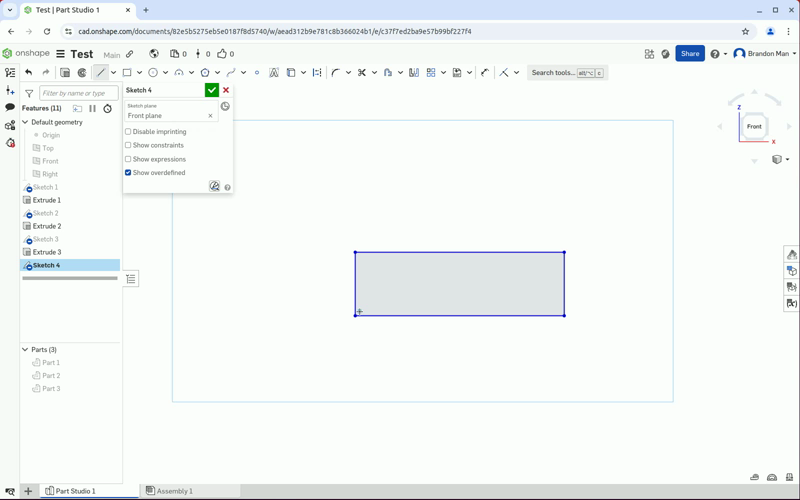
mouse_move(389, 311)
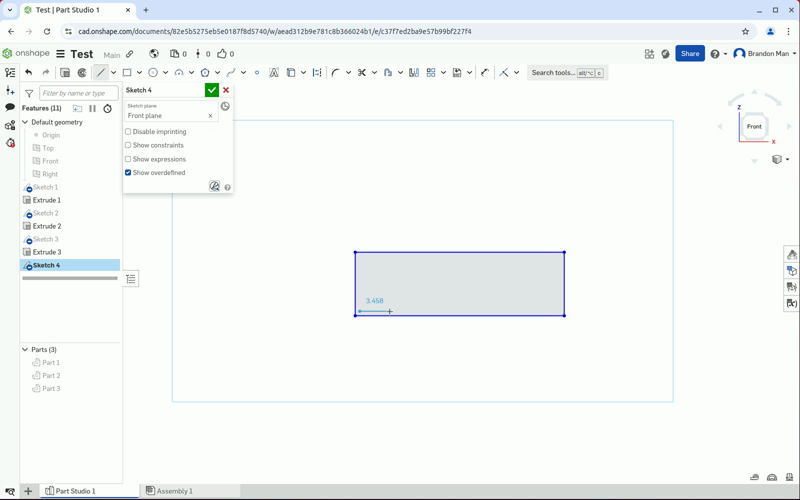
mouse_move(361, 311)
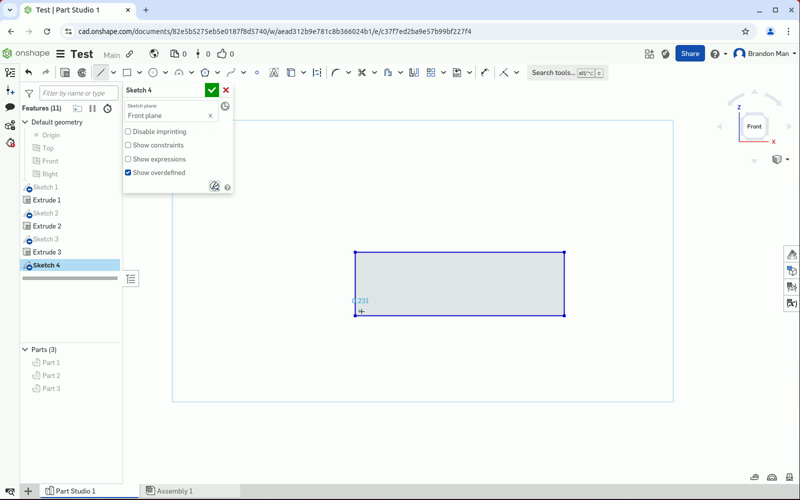
scroll(6)
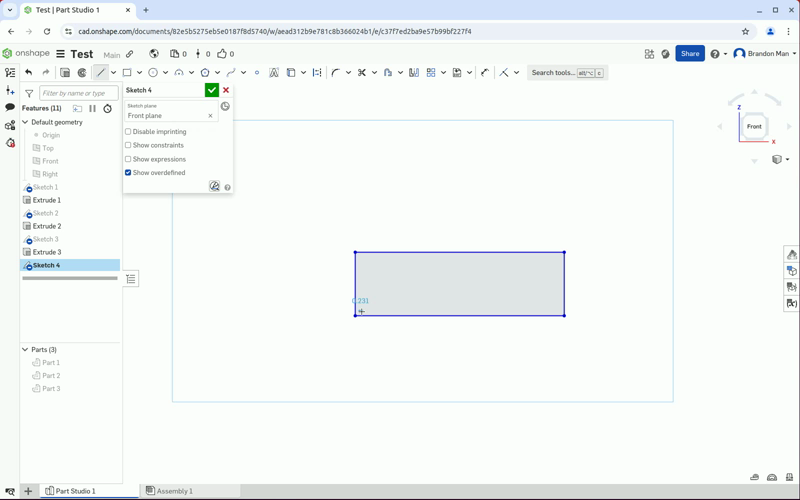
scroll(6)
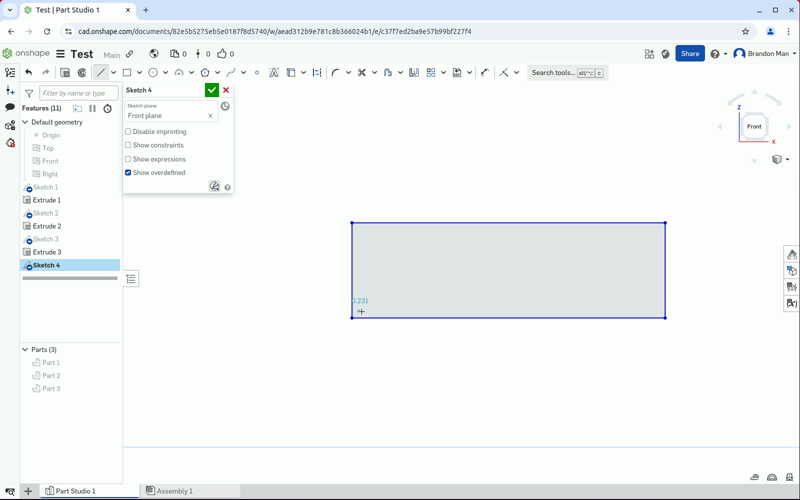
scroll(6)
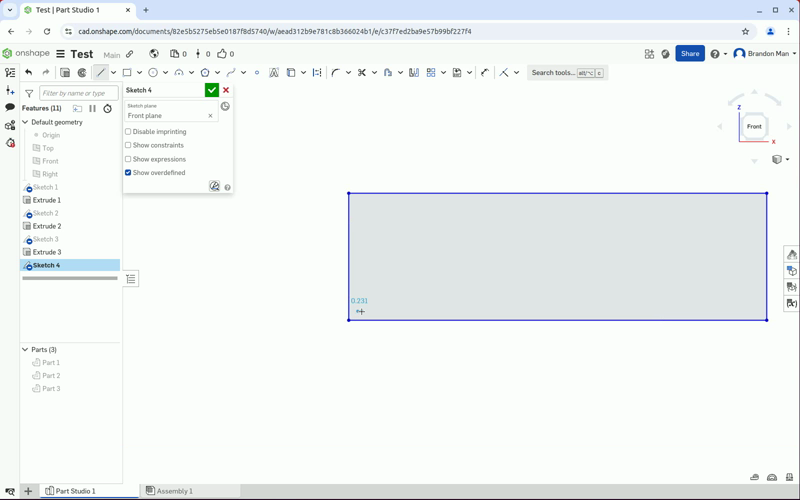
scroll(6)
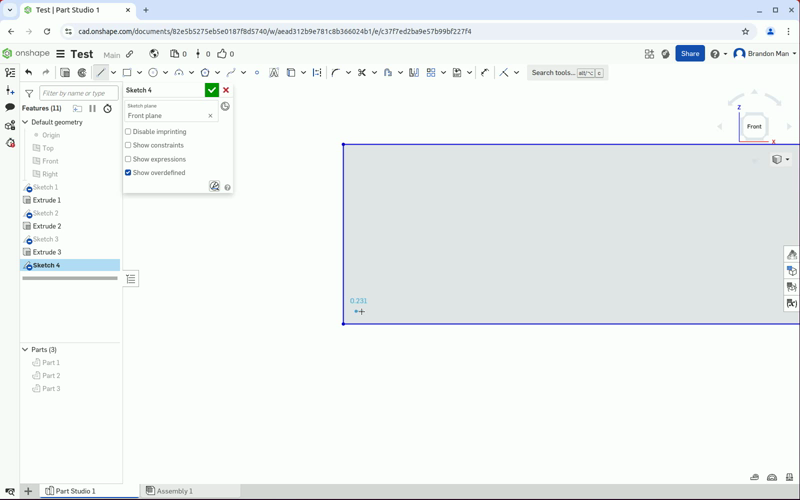
scroll(6)
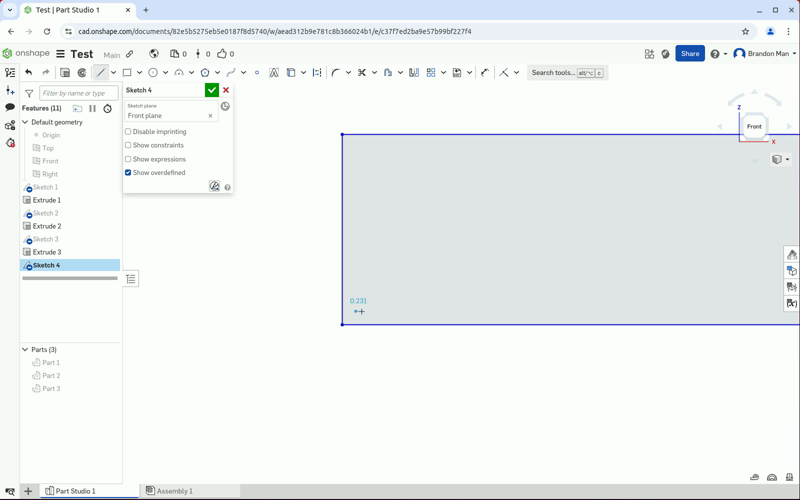
scroll(6)
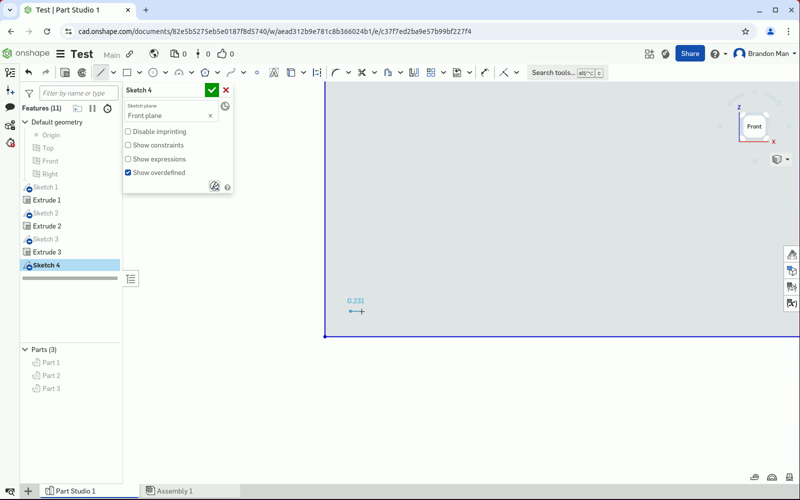
scroll(6)
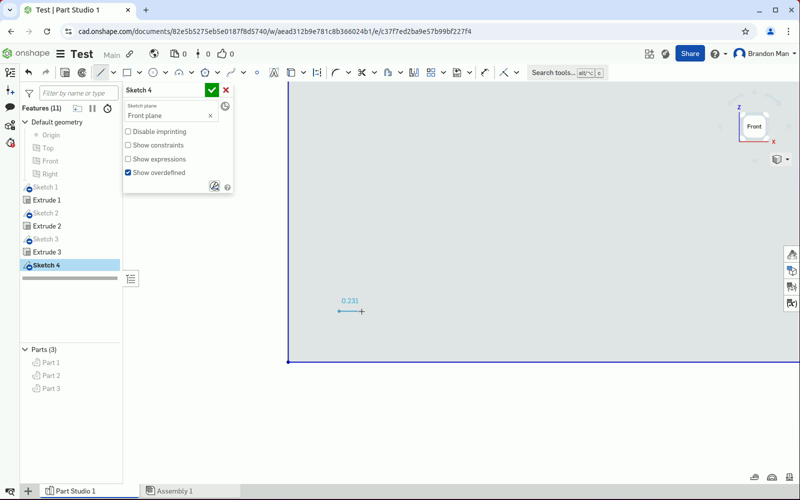
click(361, 311)
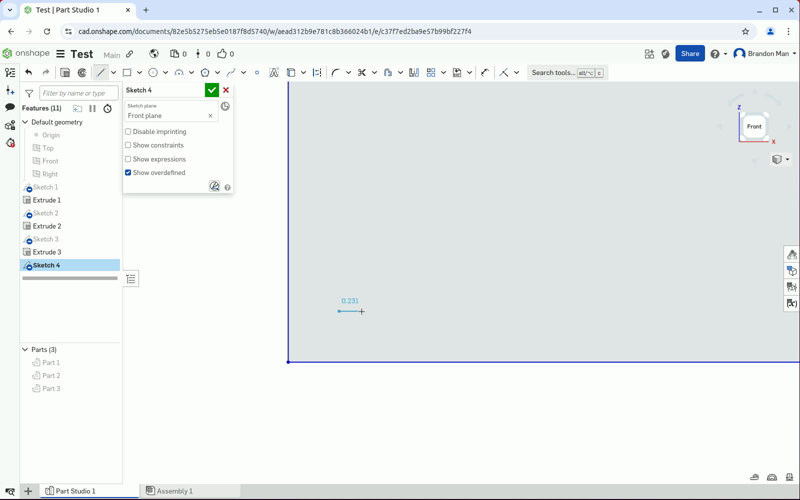
scroll(-6)
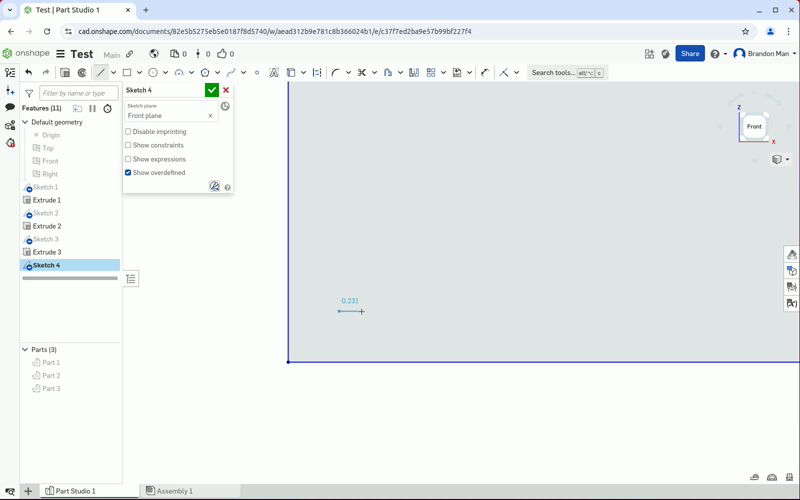
scroll(-6)
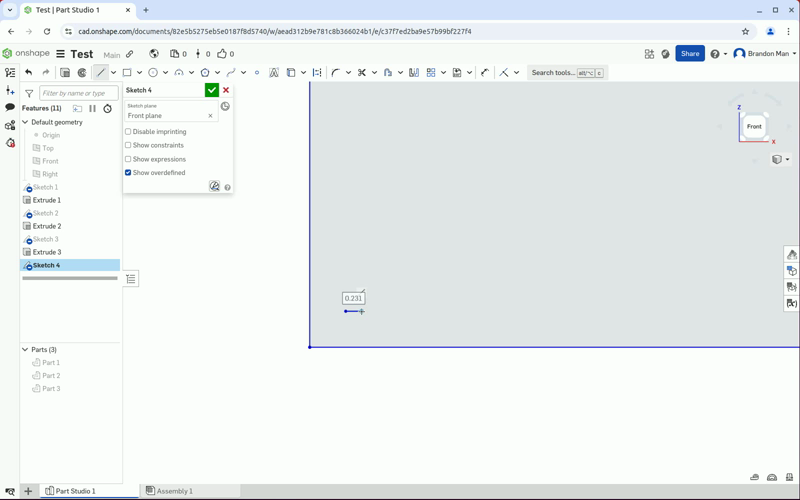
scroll(-6)
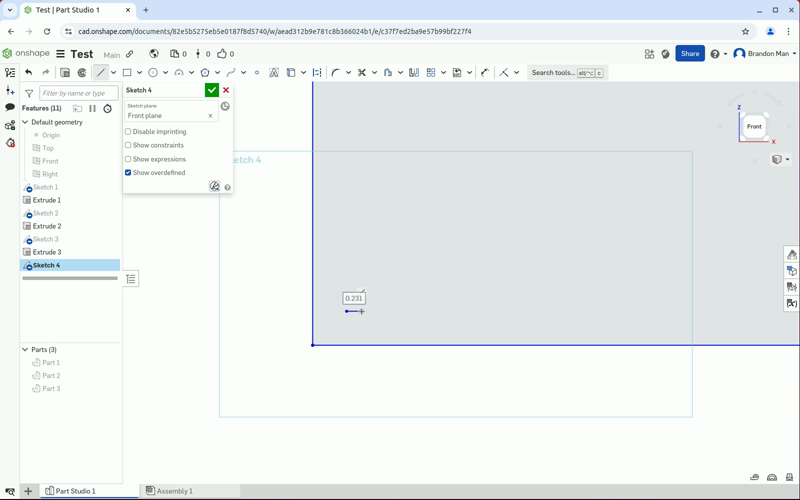
scroll(-6)
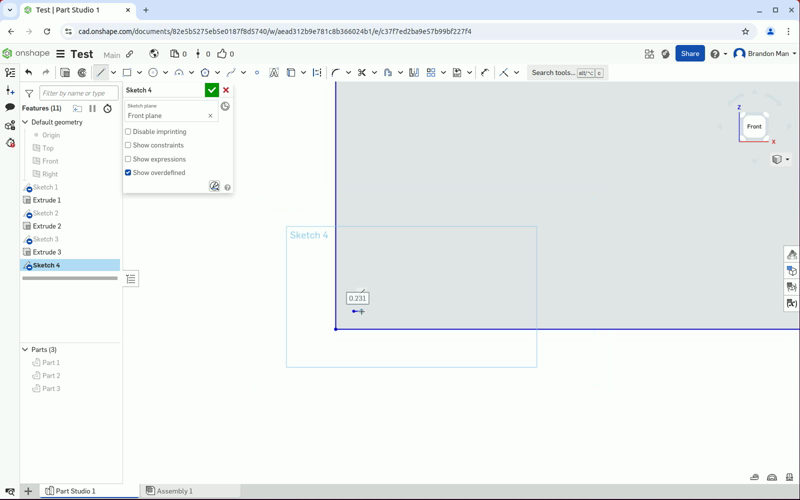
scroll(-6)
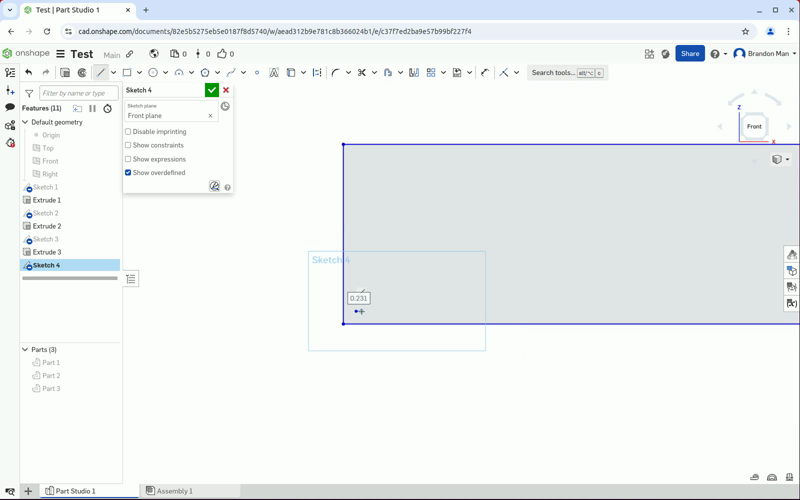
scroll(-6)
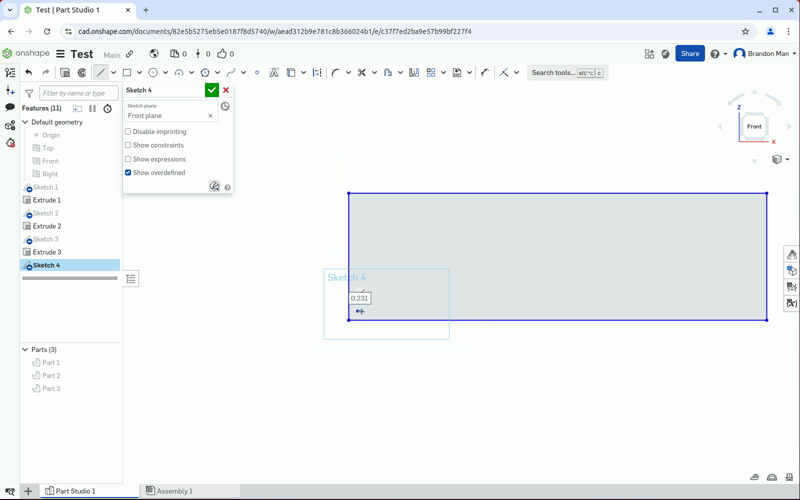
scroll(-6)
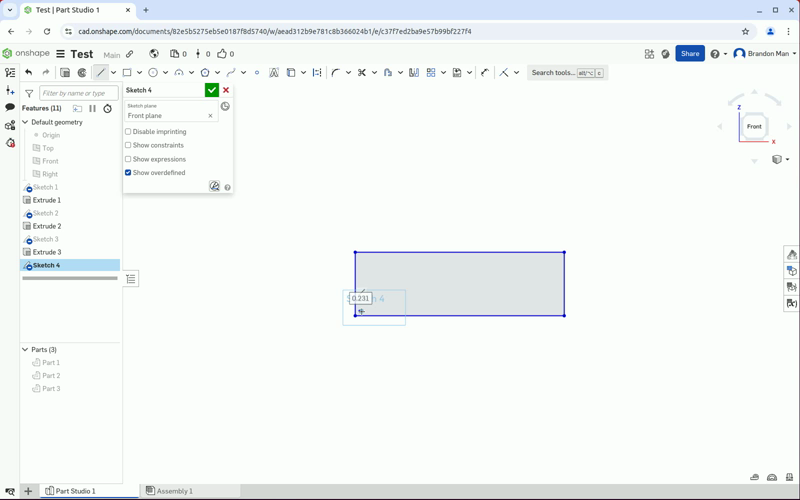
key_up(shift)
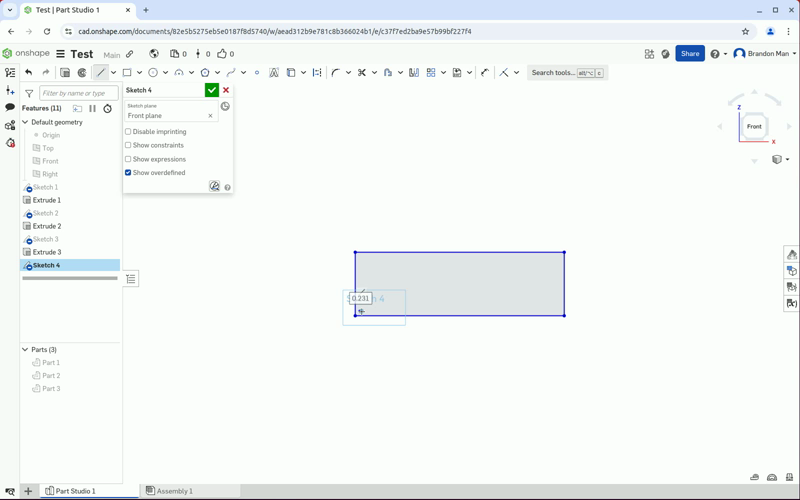
key_down(shift)
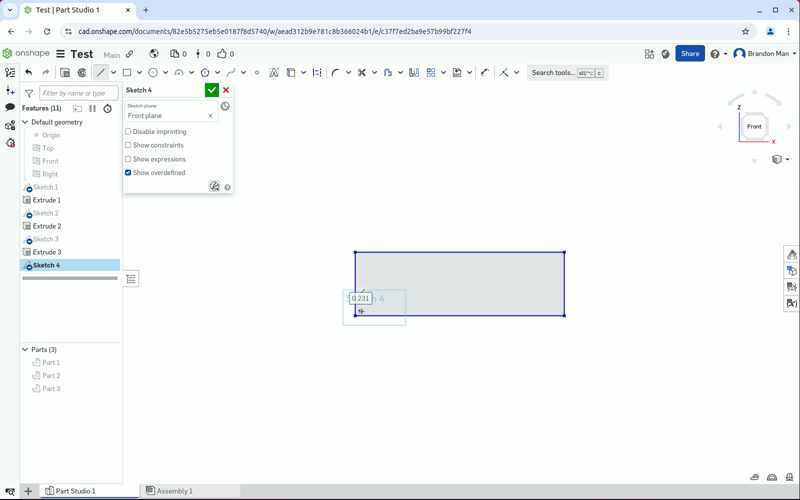
mouse_move(557, 311)
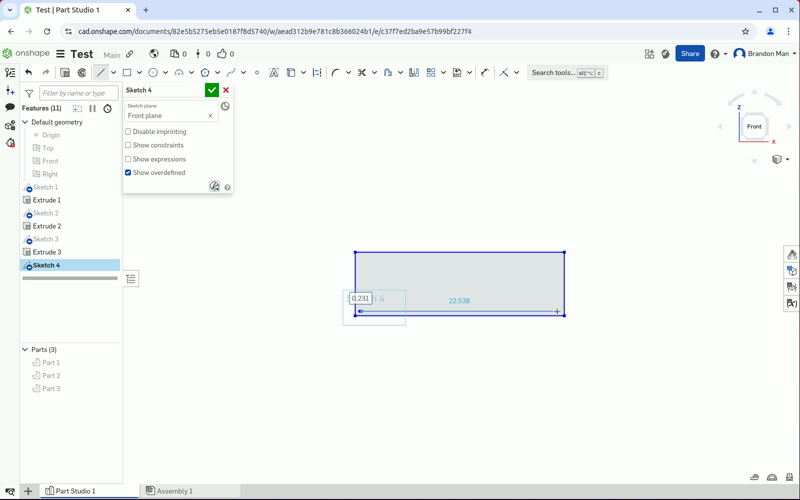
click(557, 311)
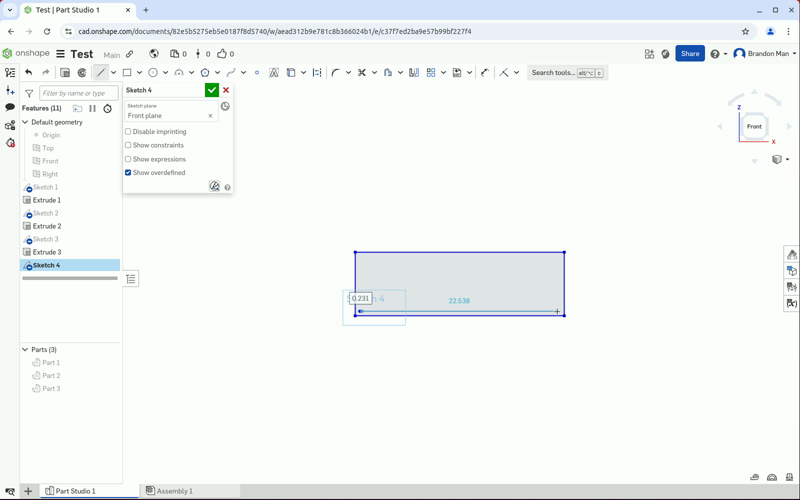
key_up(shift)
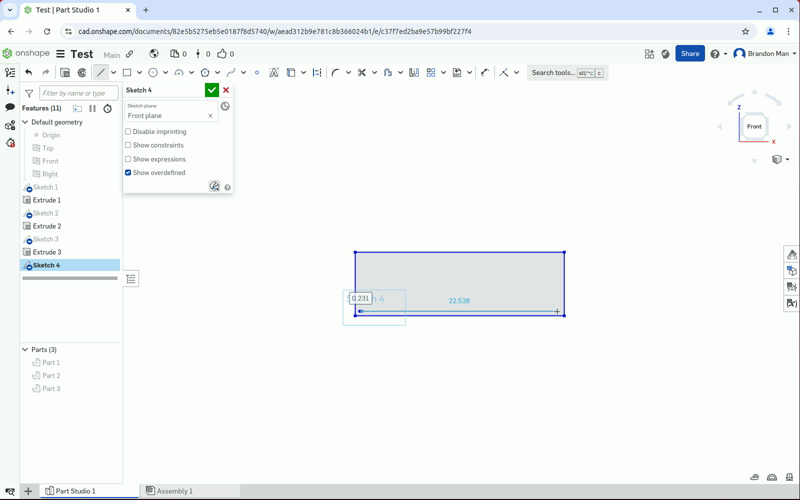
key_down(shift)
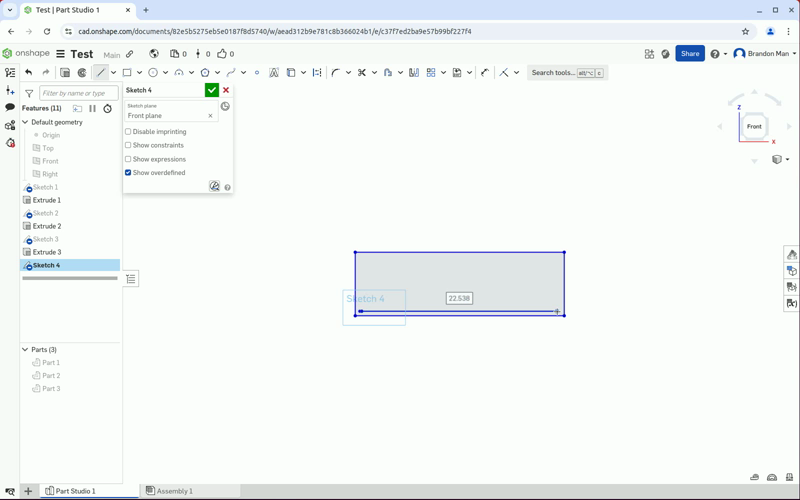
mouse_move(587, 311)
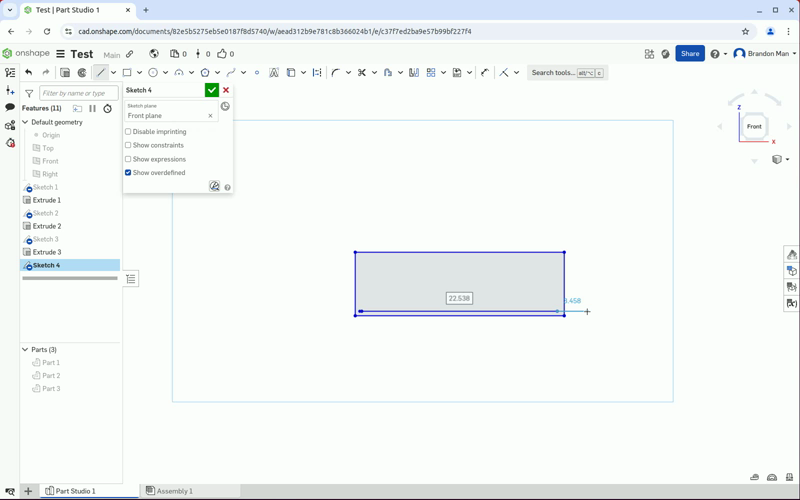
mouse_move(559, 311)
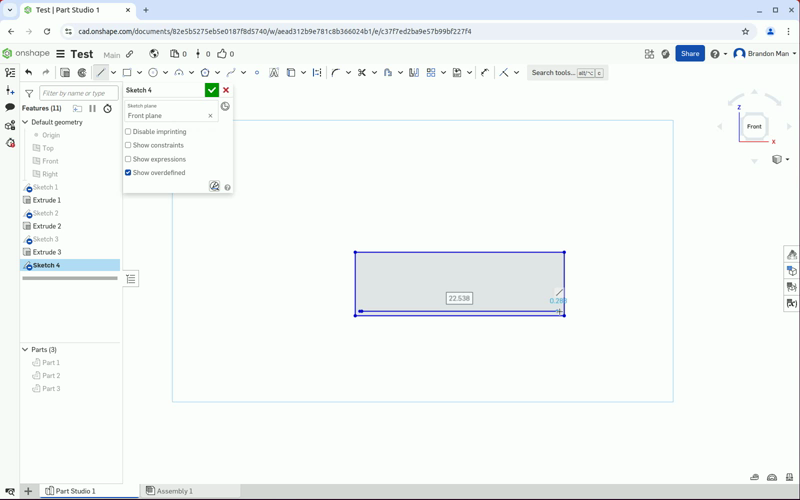
scroll(6)
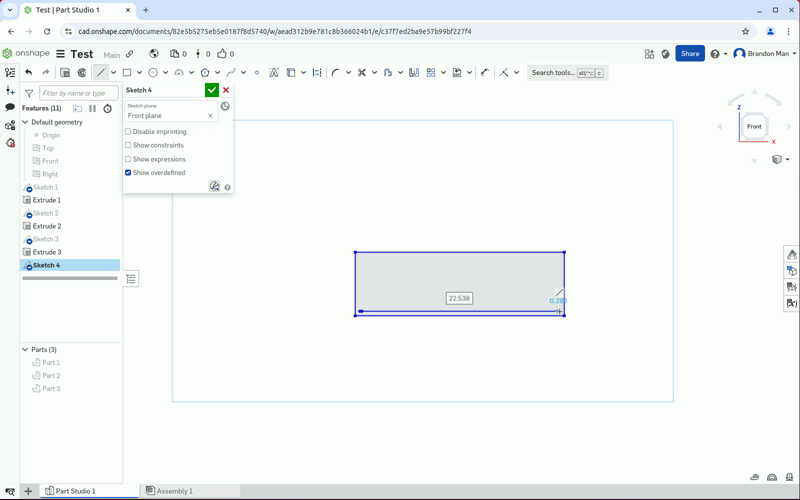
scroll(6)
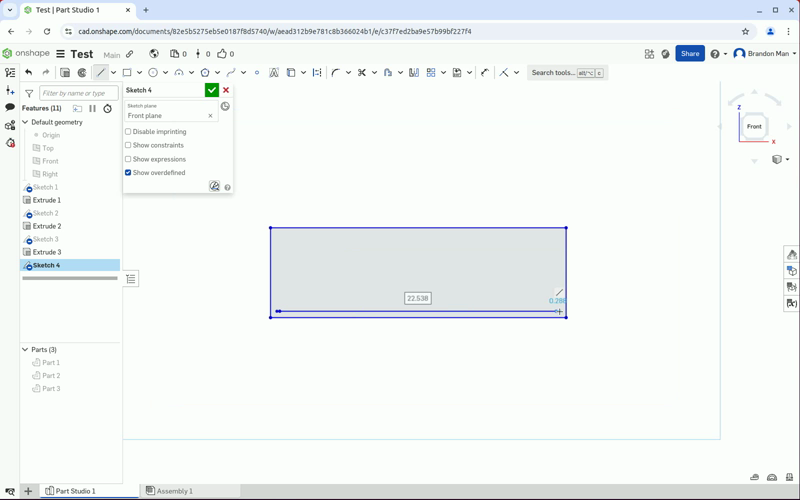
scroll(6)
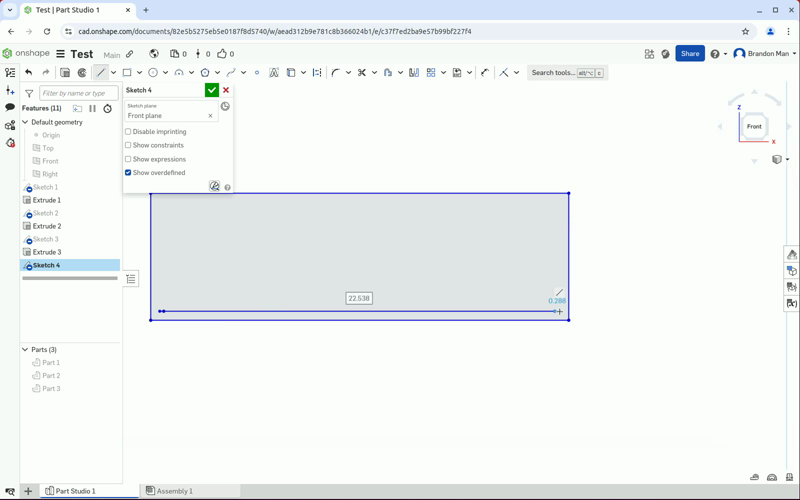
scroll(6)
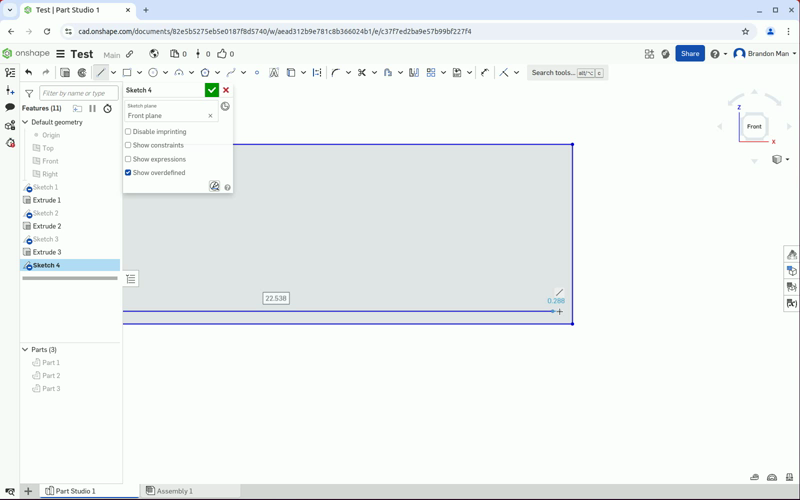
scroll(6)
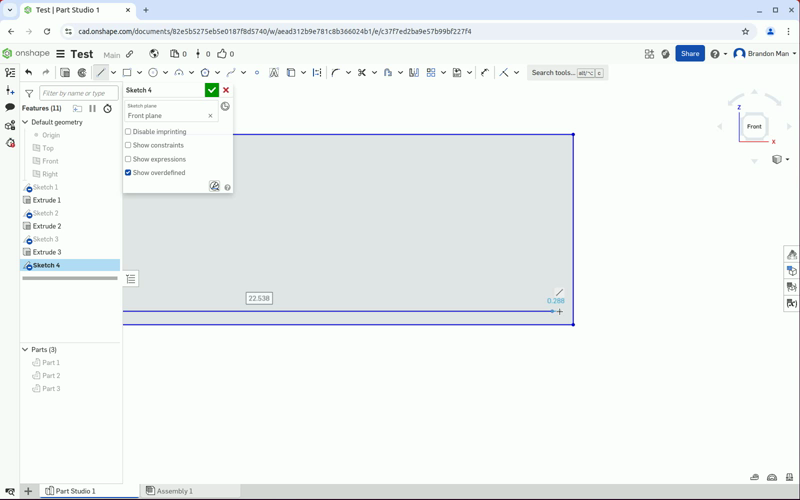
scroll(6)
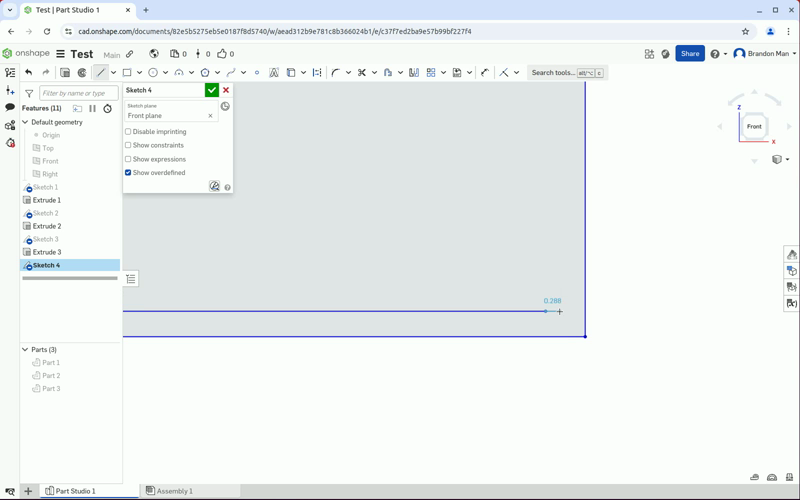
scroll(6)
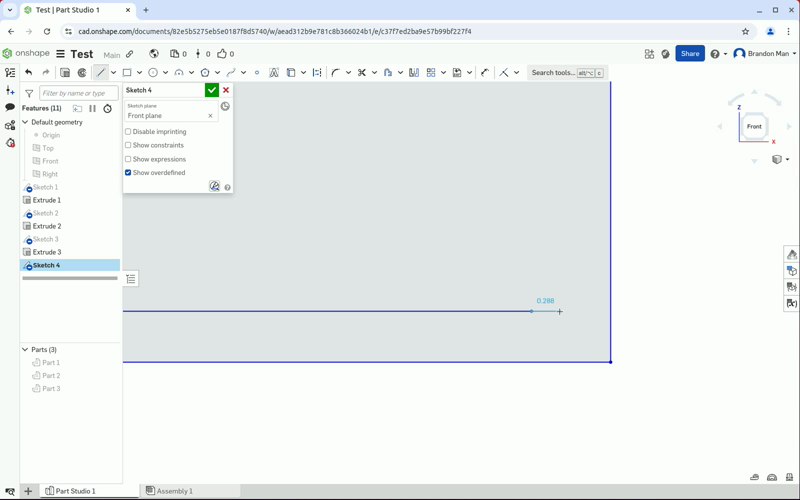
click(559, 311)
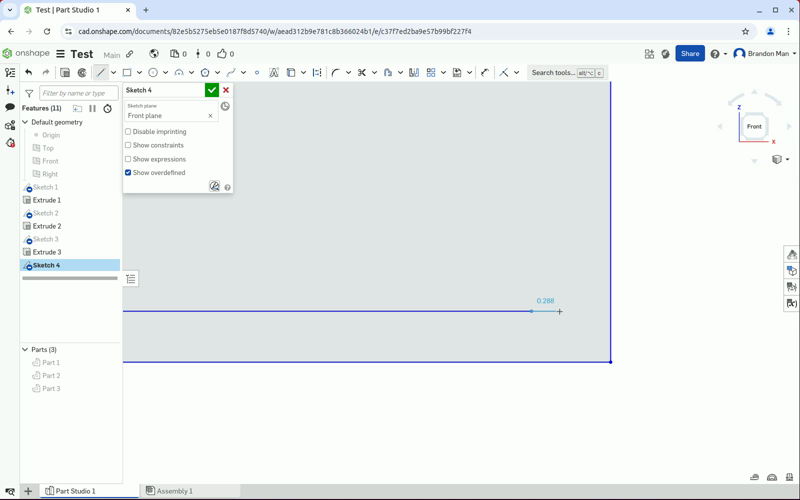
scroll(-6)
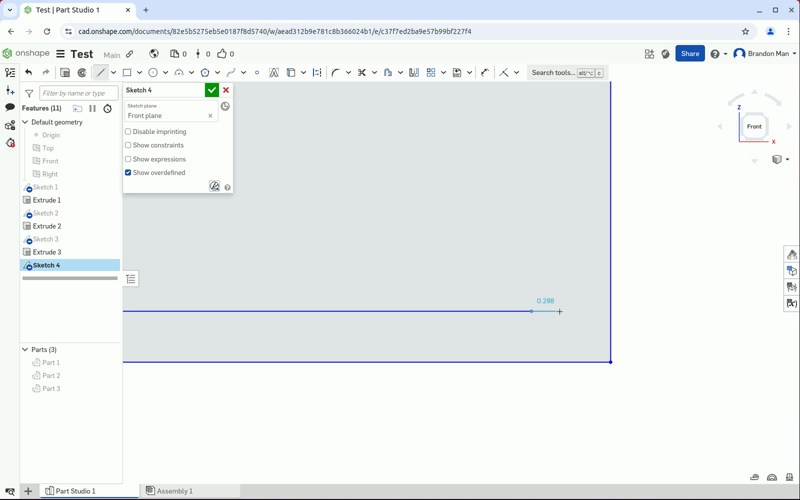
scroll(-6)
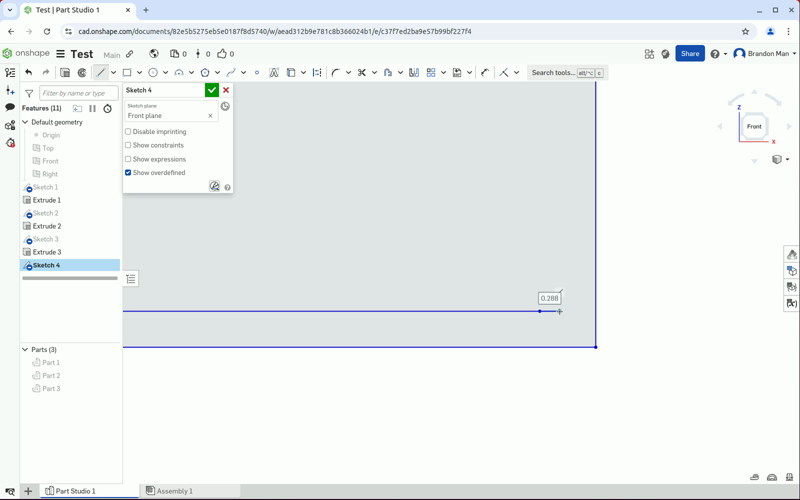
scroll(-6)
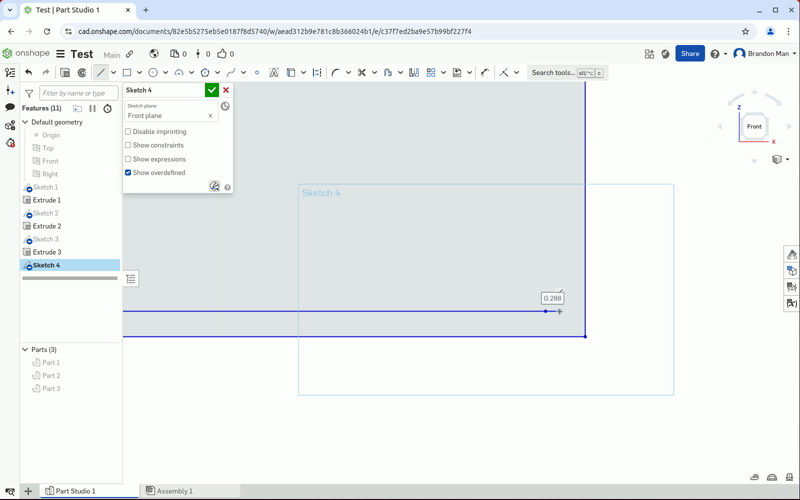
scroll(-6)
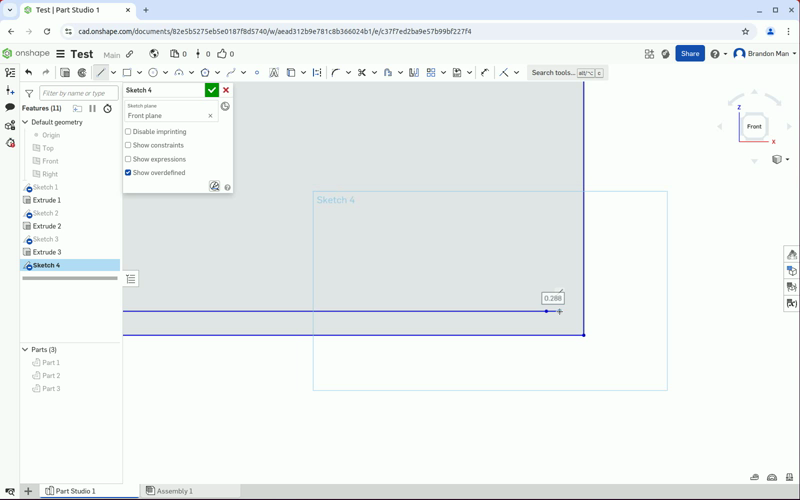
scroll(-6)
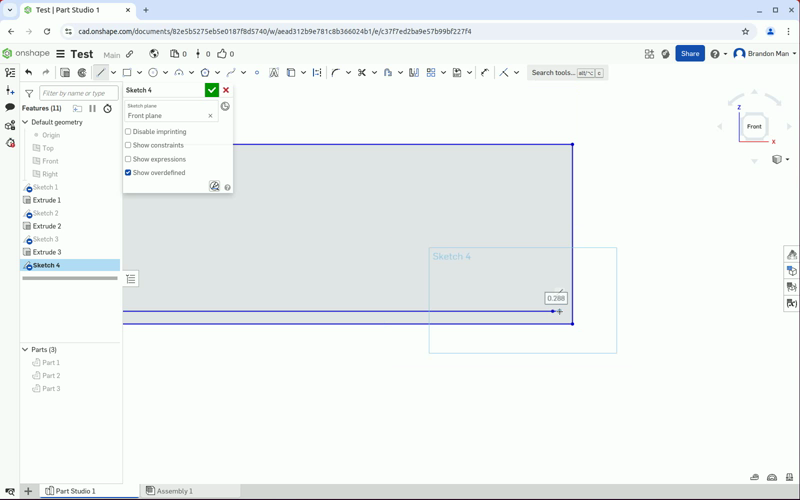
scroll(-6)
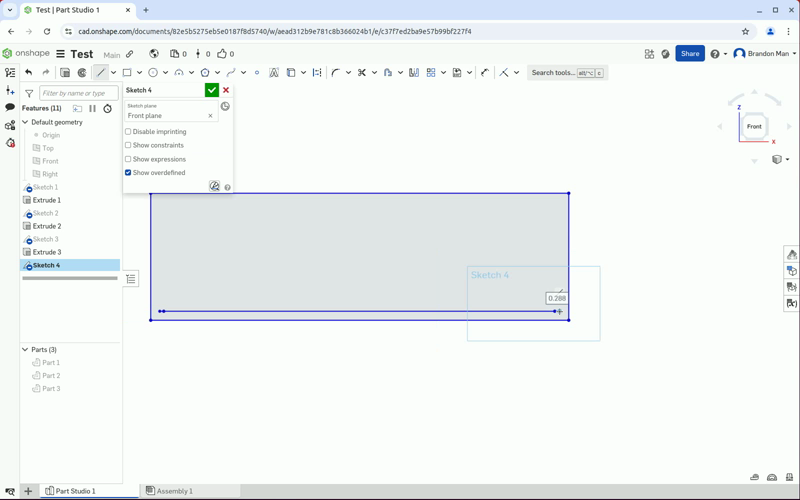
scroll(-6)
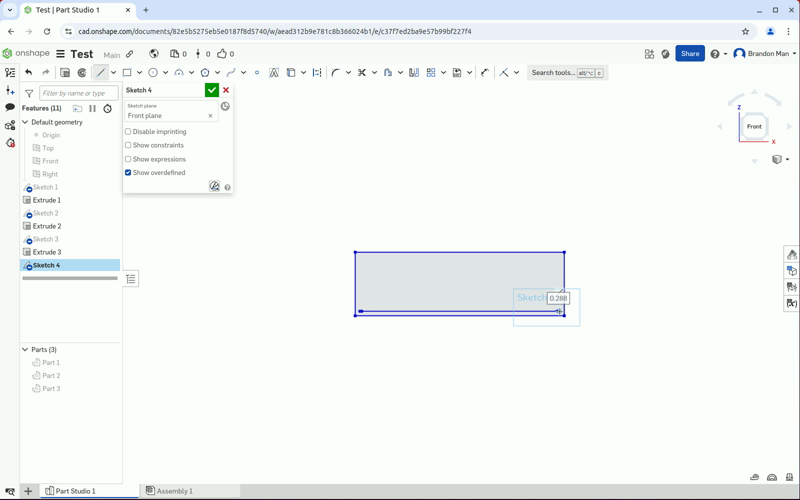
key_up(shift)
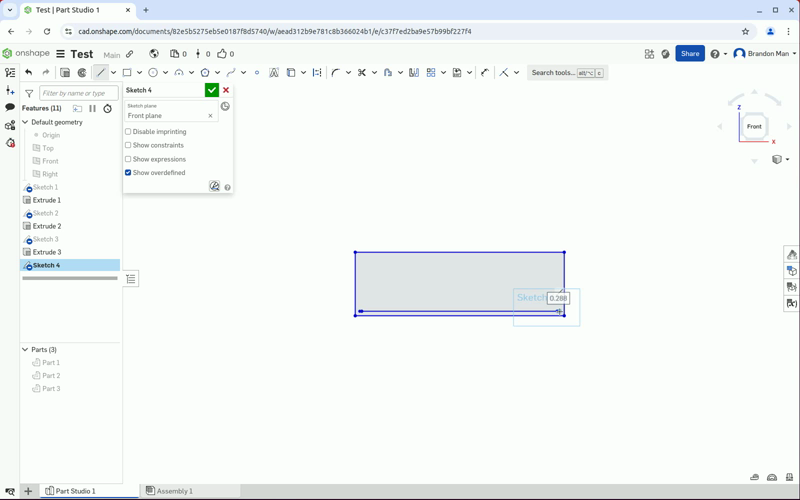
key_down(shift)
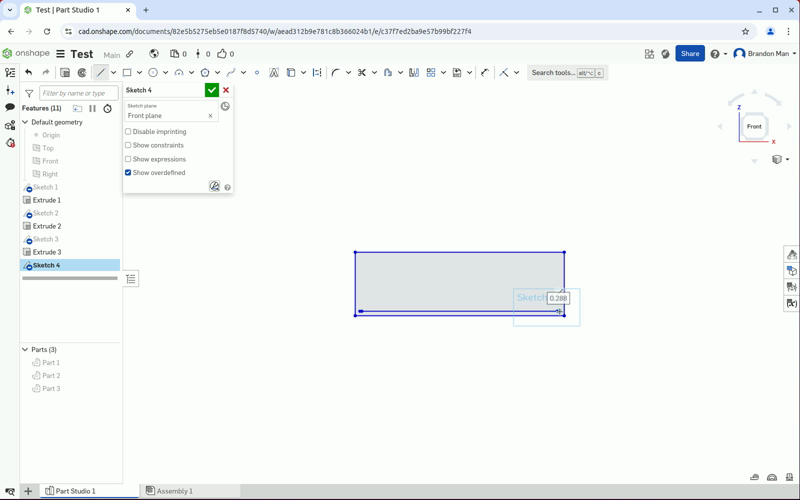
mouse_move(589, 311)
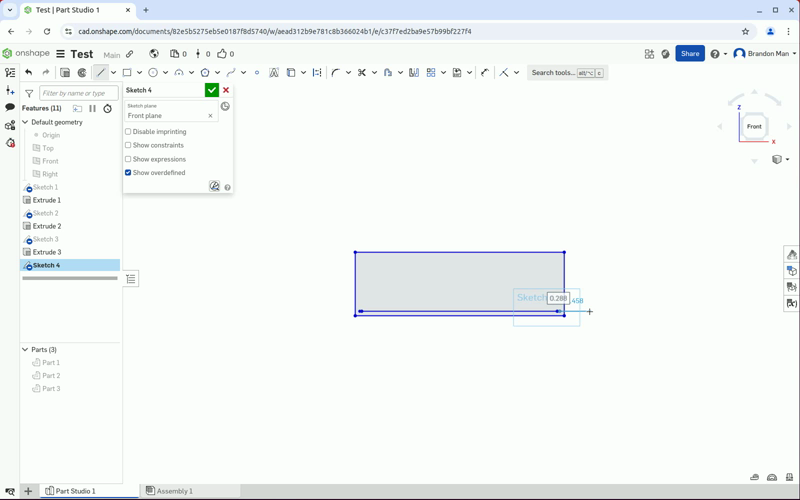
mouse_move(559, 309)
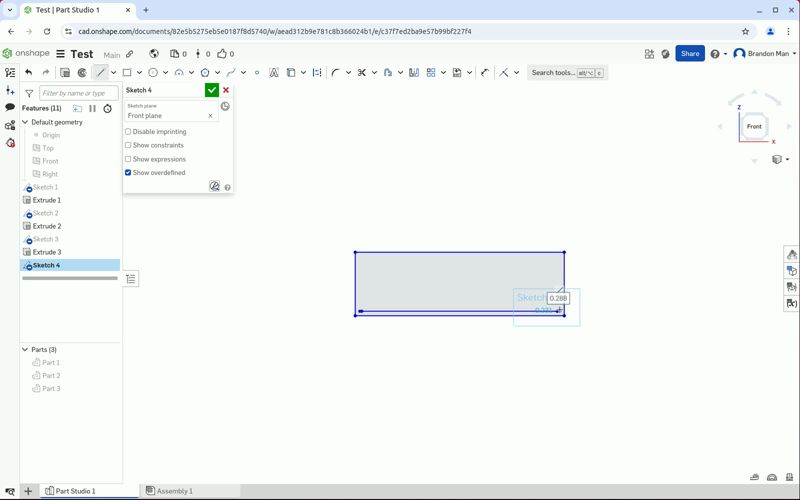
scroll(6)
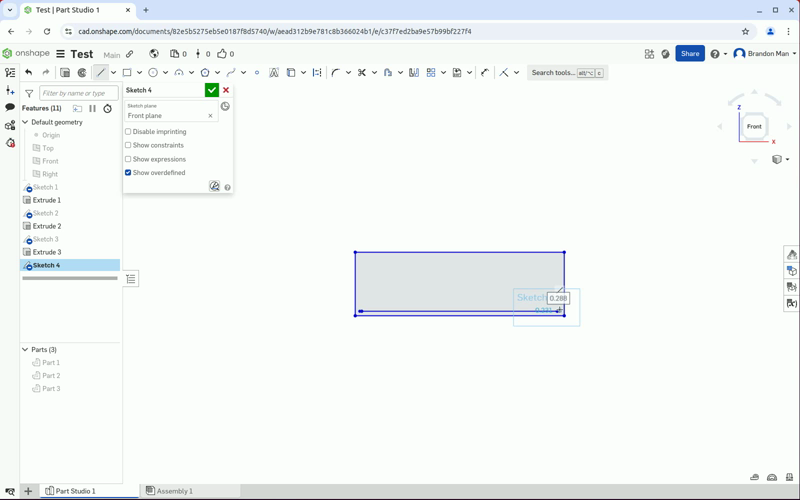
scroll(6)
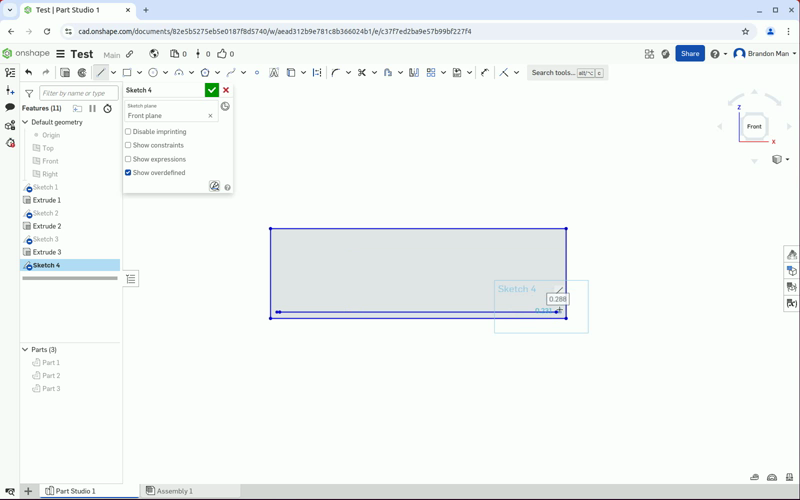
scroll(6)
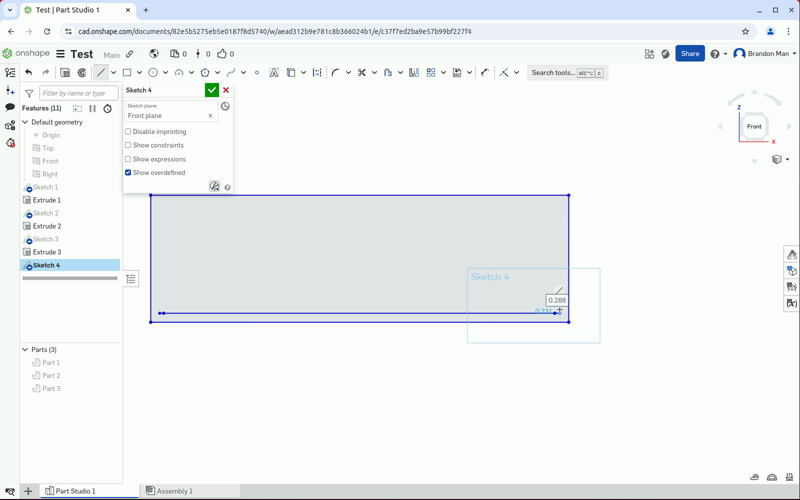
scroll(6)
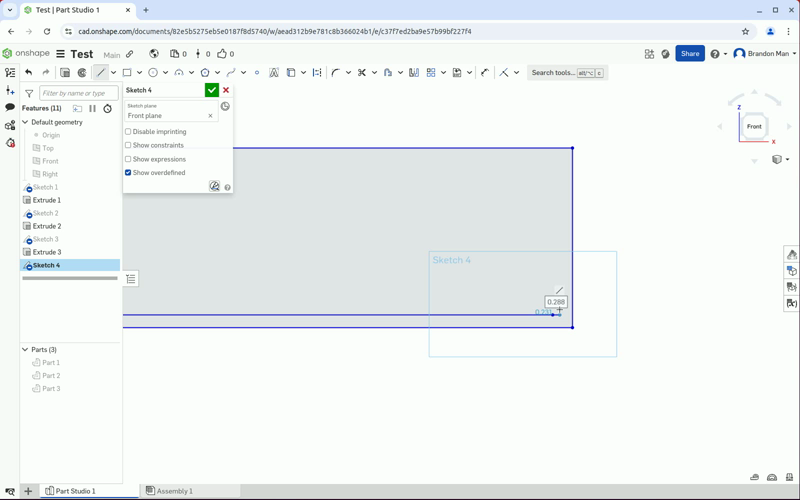
scroll(6)
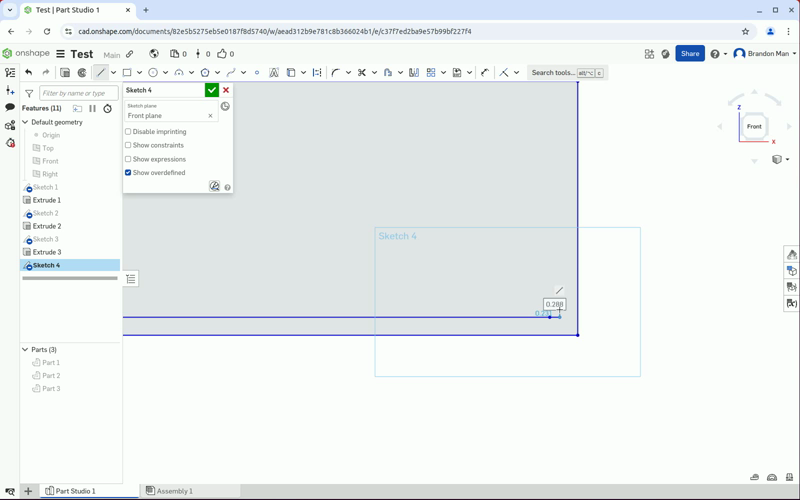
scroll(6)
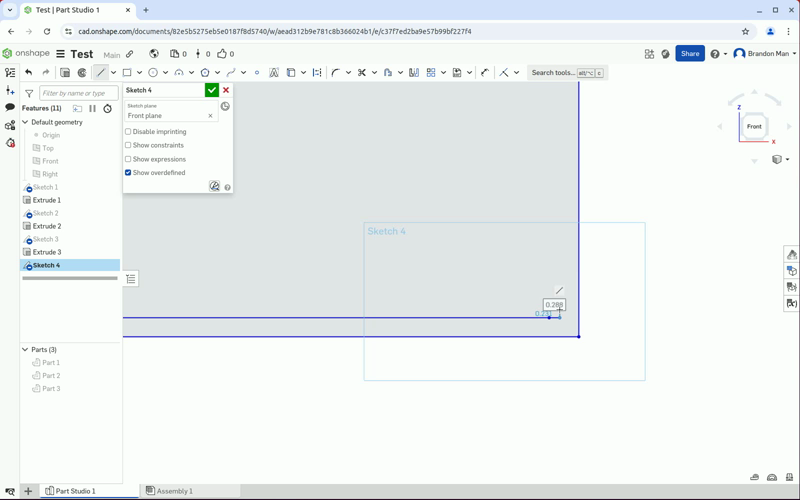
scroll(6)
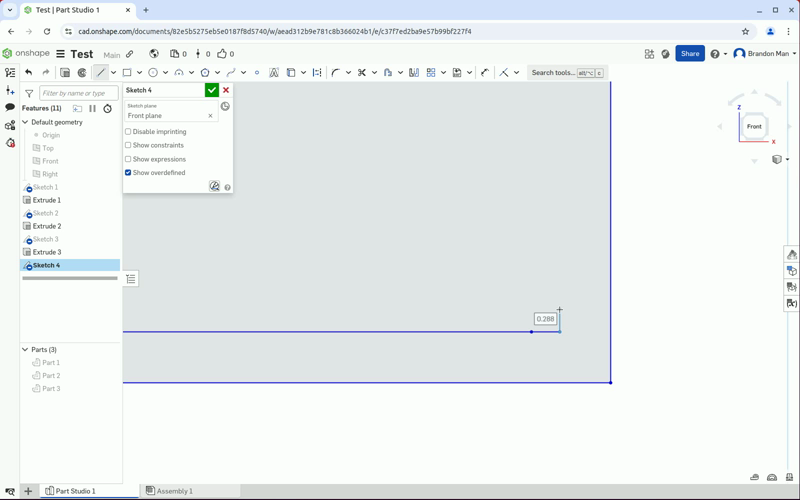
click(559, 309)
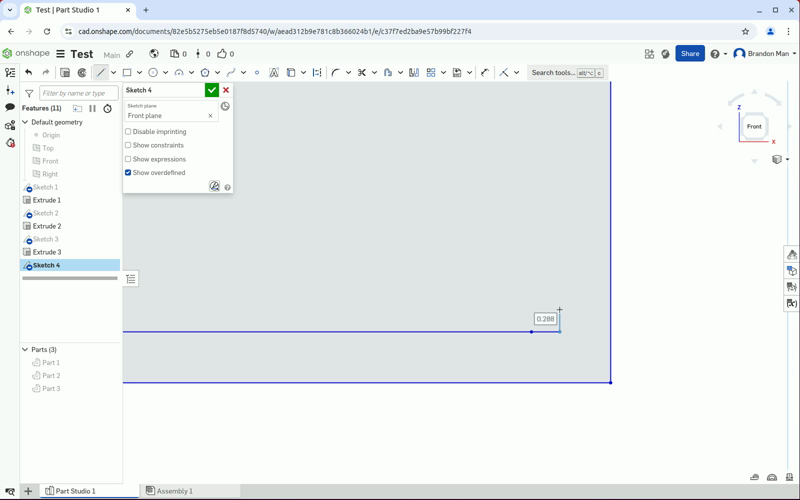
scroll(-6)
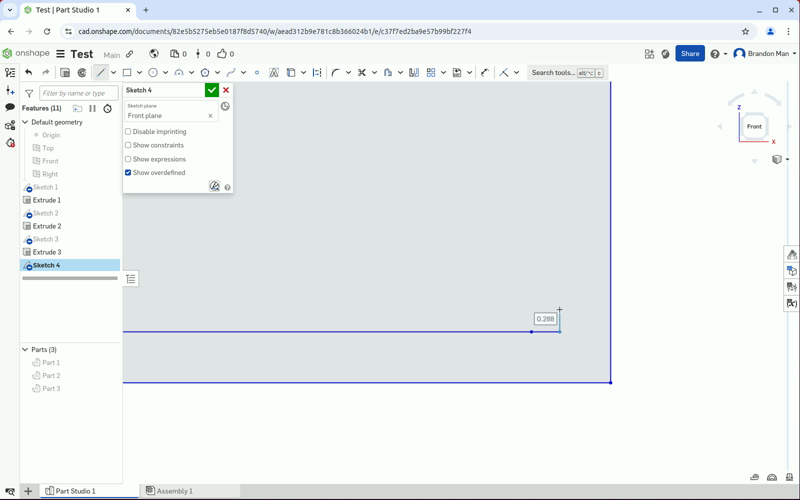
scroll(-6)
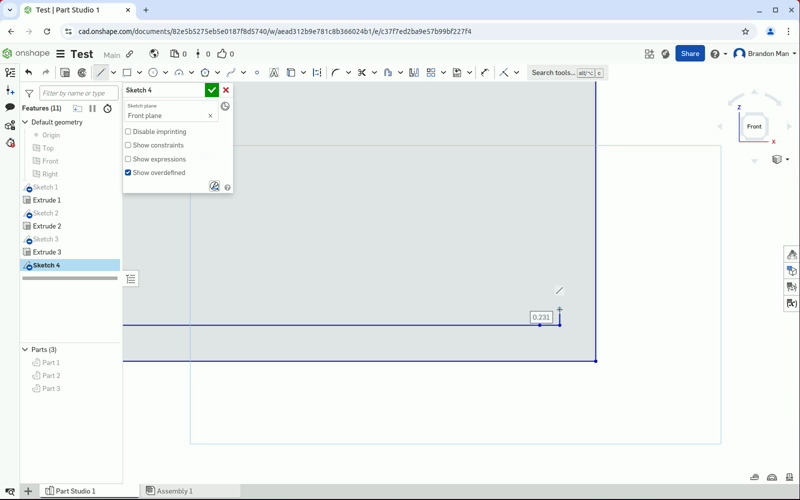
scroll(-6)
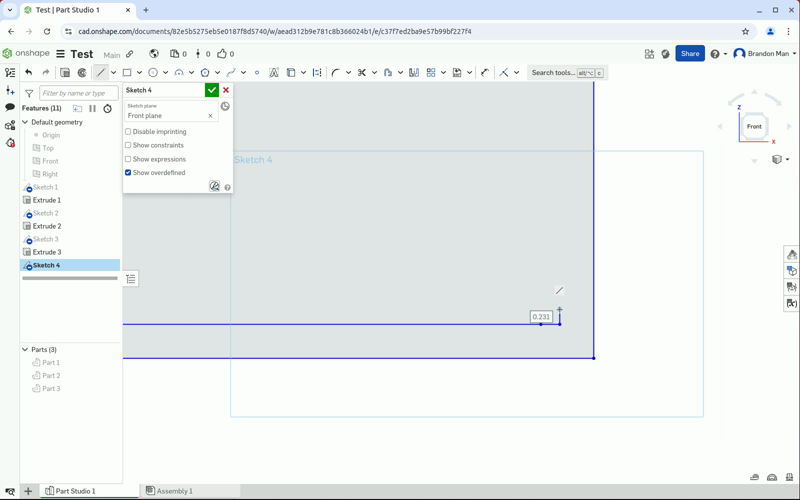
scroll(-6)
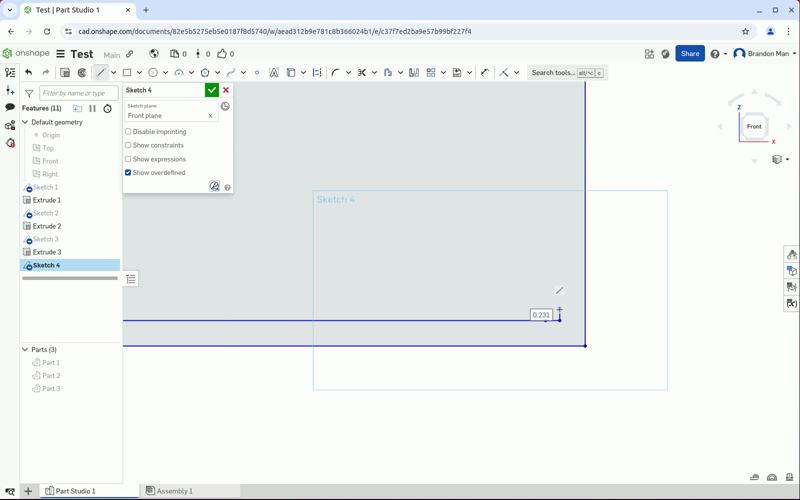
scroll(-6)
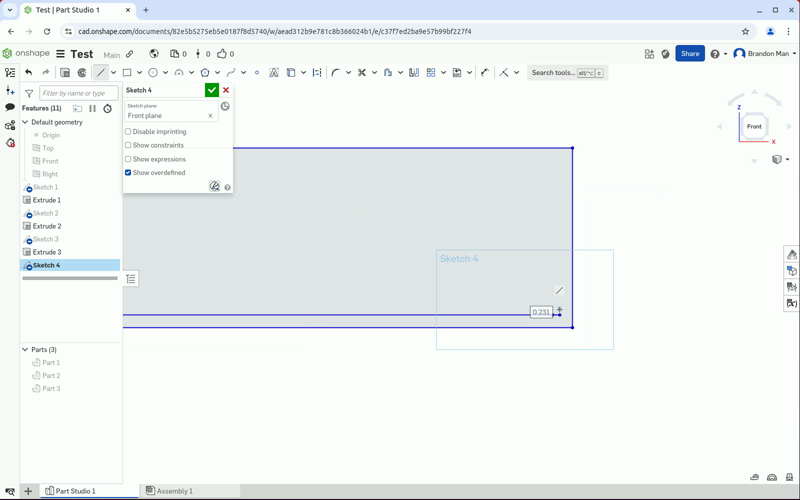
scroll(-6)
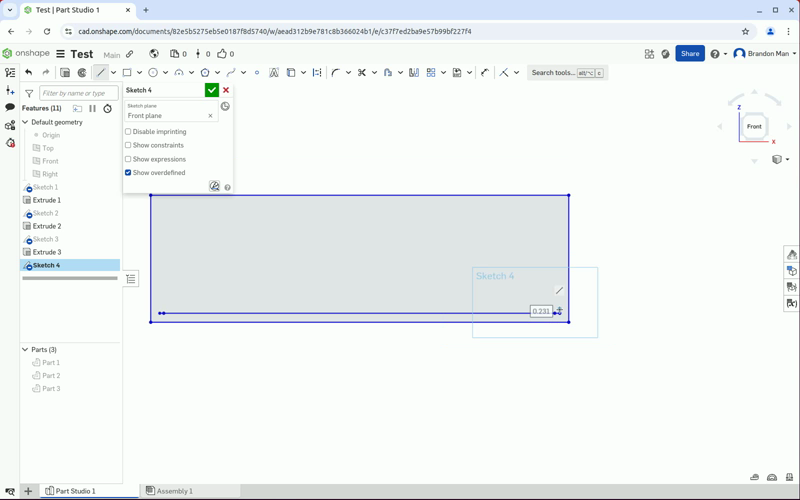
scroll(-6)
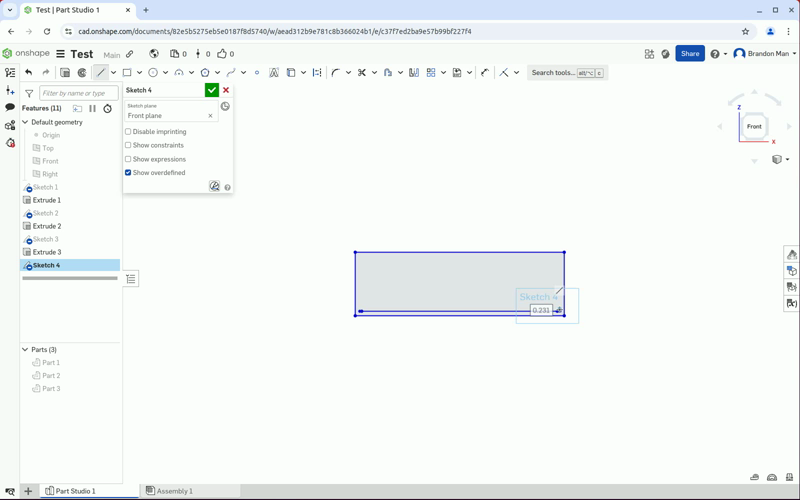
key_up(shift)
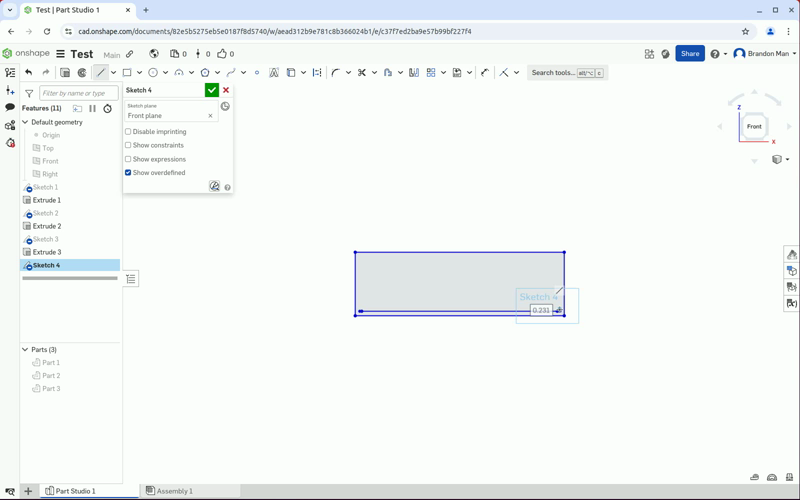
key_down(shift)
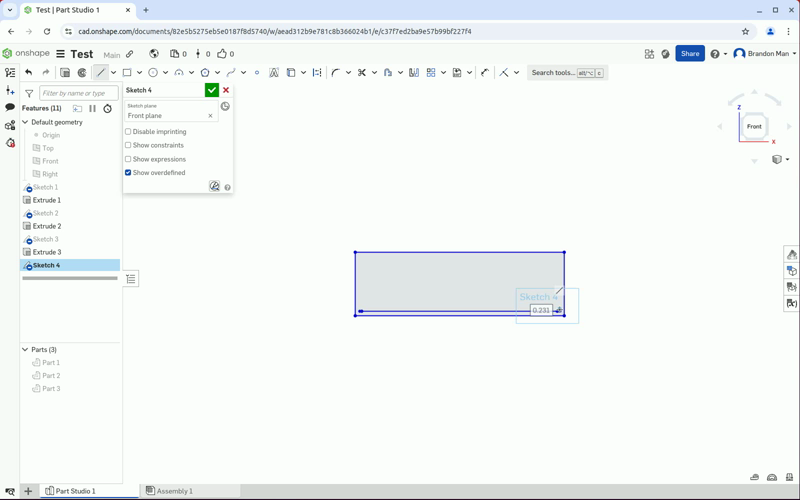
mouse_move(589, 309)
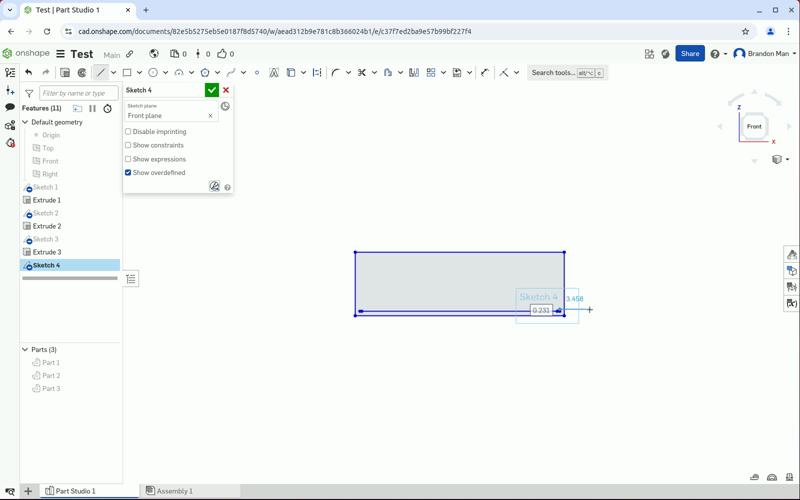
mouse_move(559, 258)
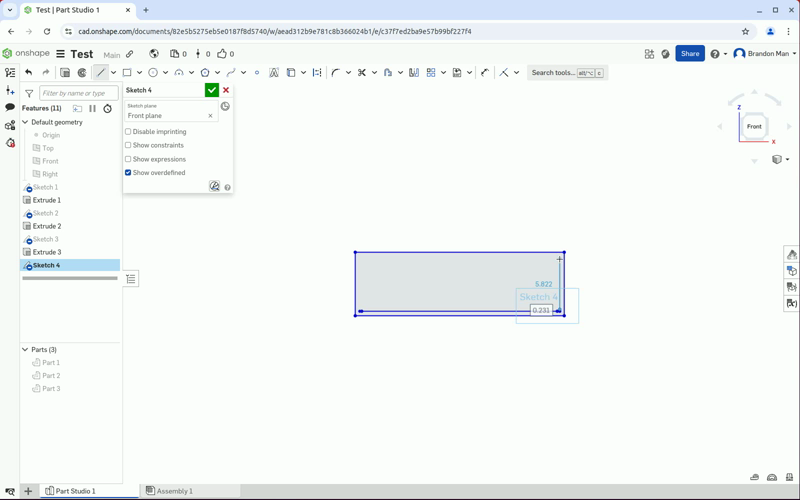
click(559, 258)
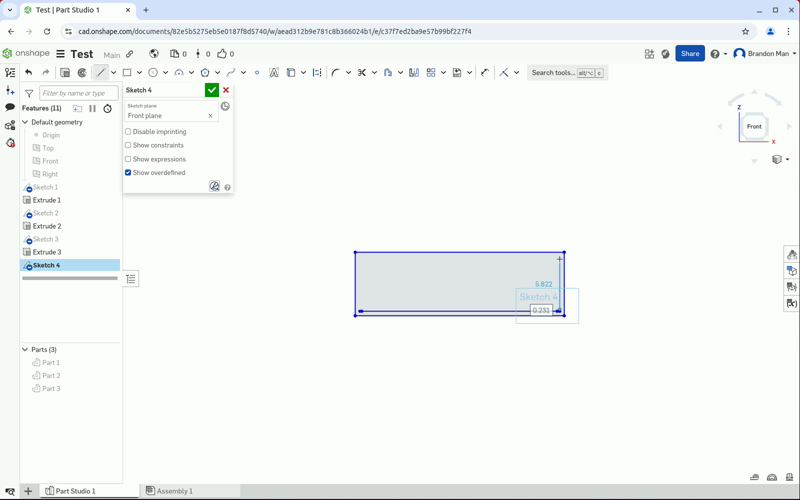
key_up(shift)
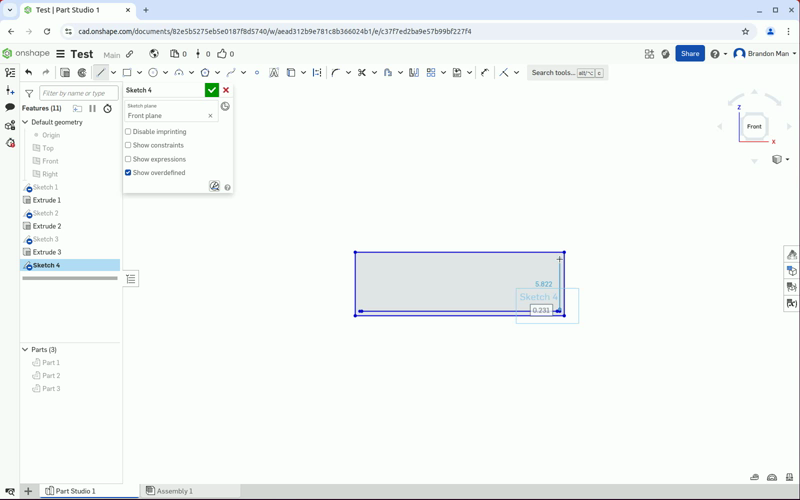
key_down(shift)
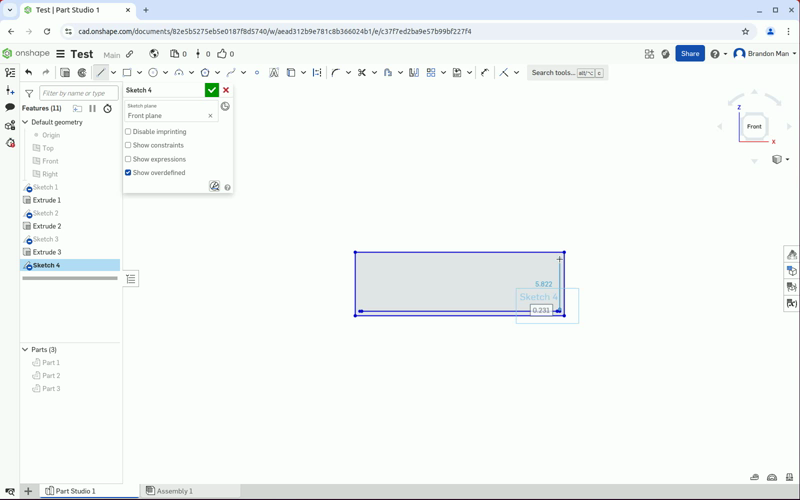
mouse_move(589, 258)
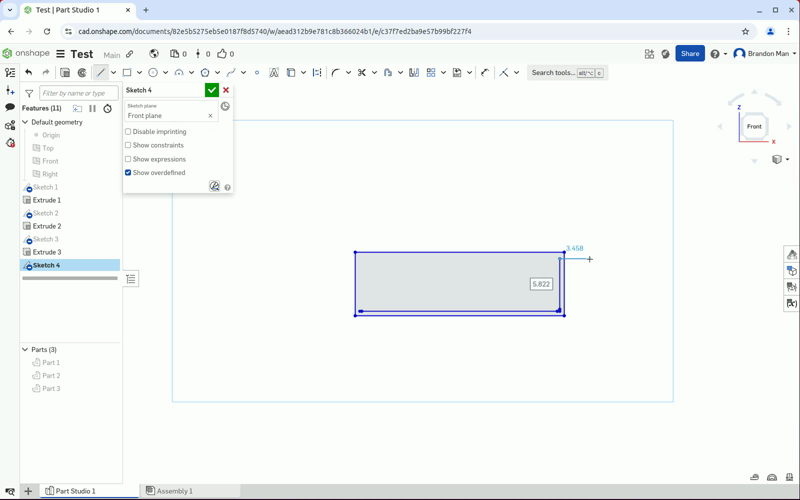
mouse_move(559, 256)
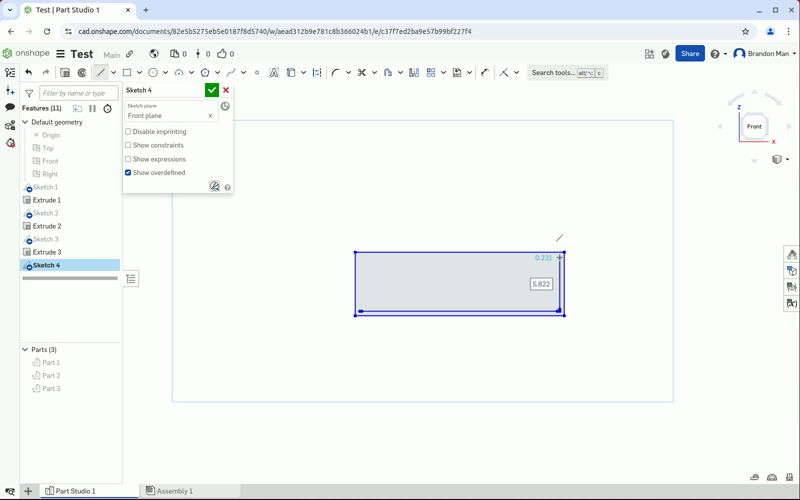
scroll(6)
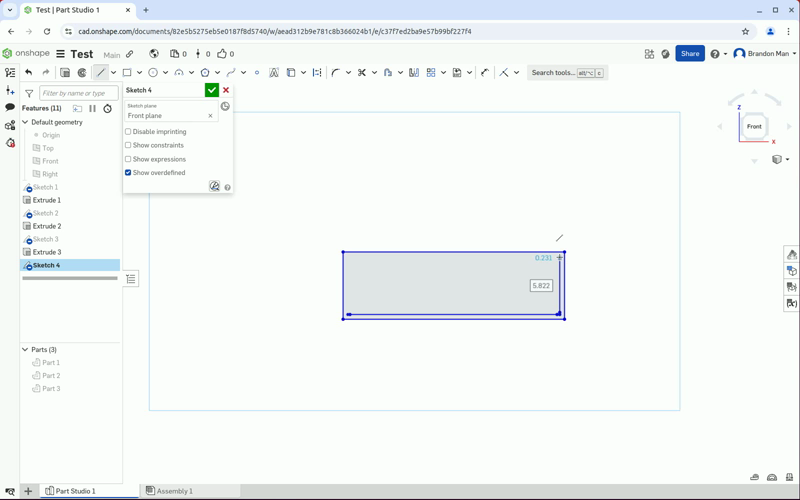
scroll(6)
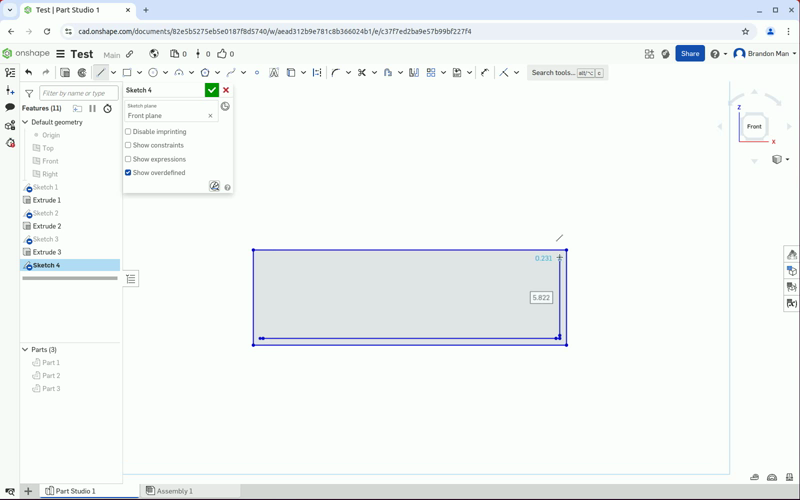
scroll(6)
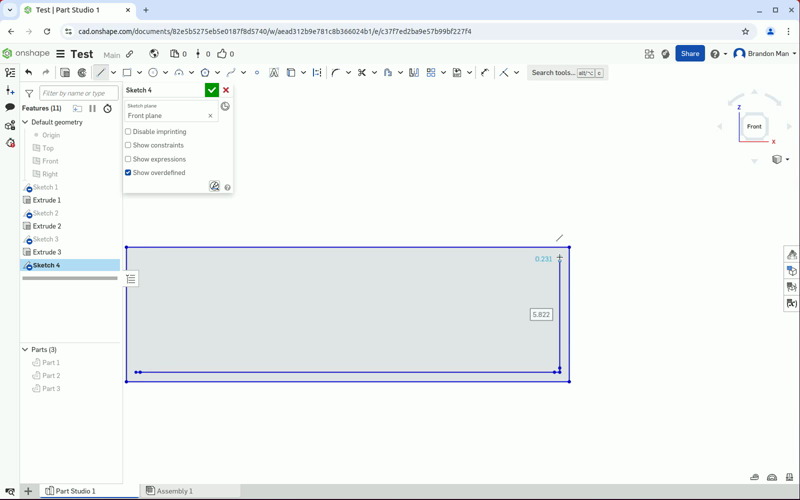
scroll(6)
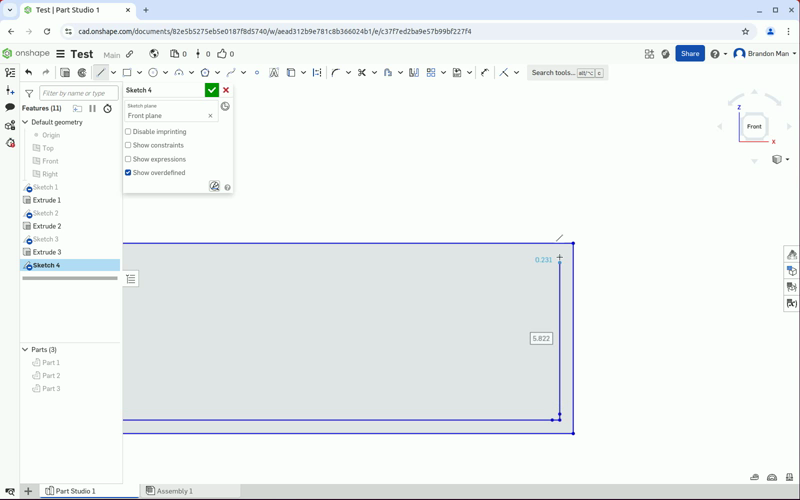
scroll(6)
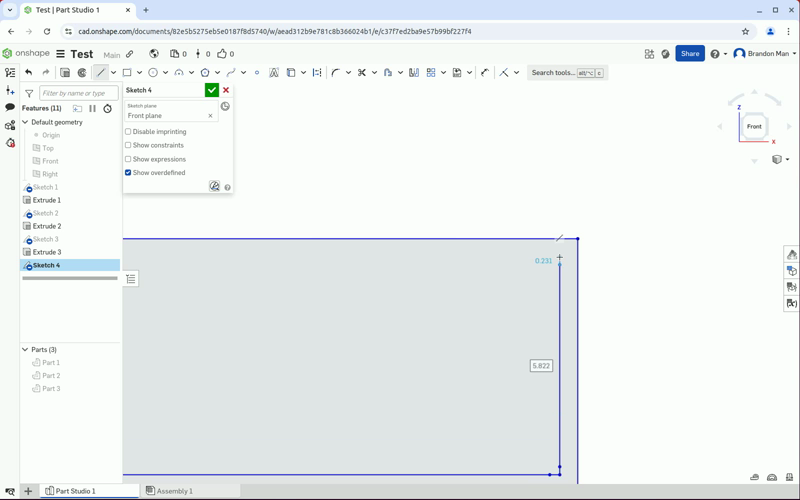
scroll(6)
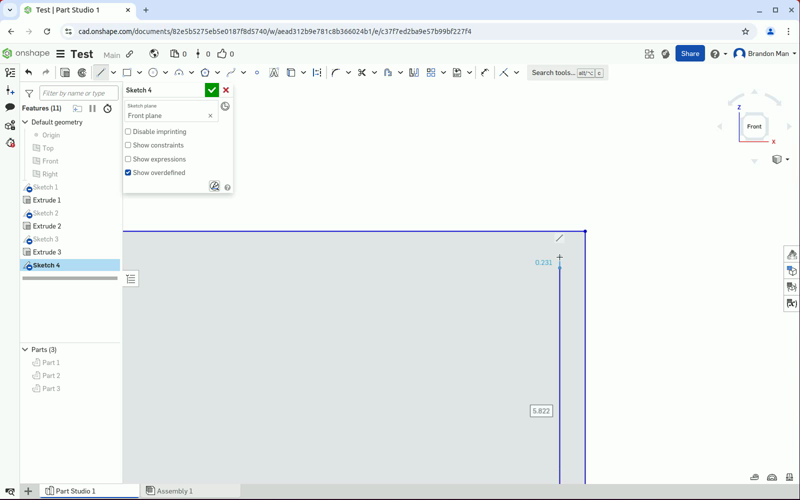
scroll(6)
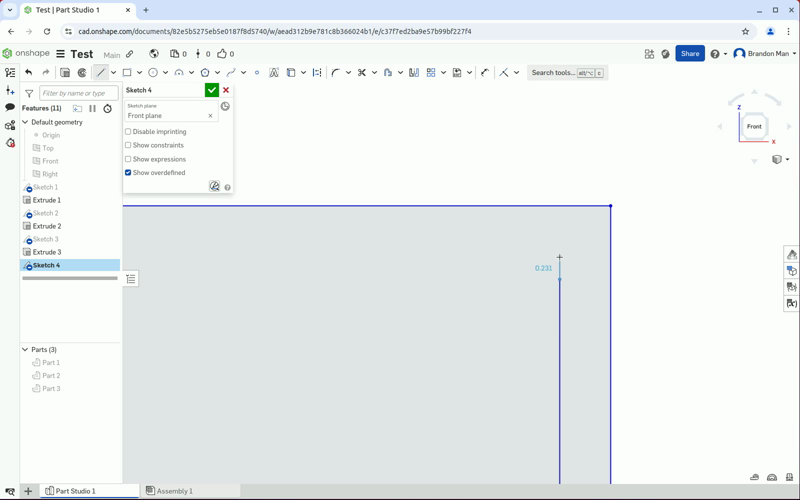
click(559, 256)
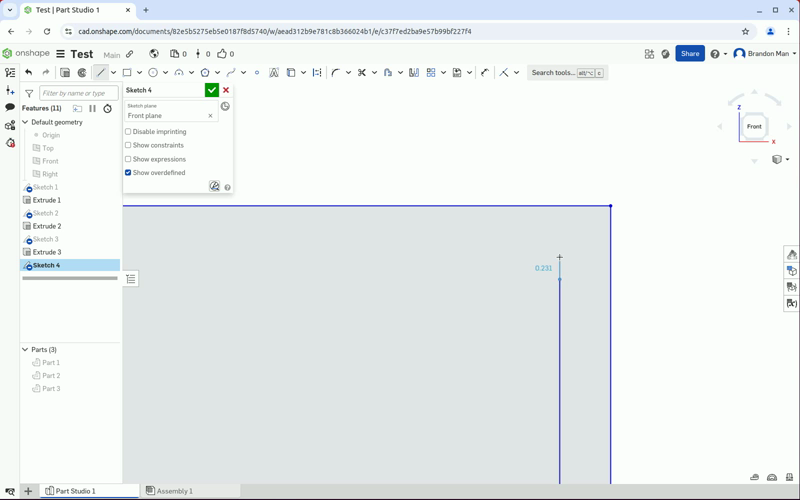
scroll(-6)
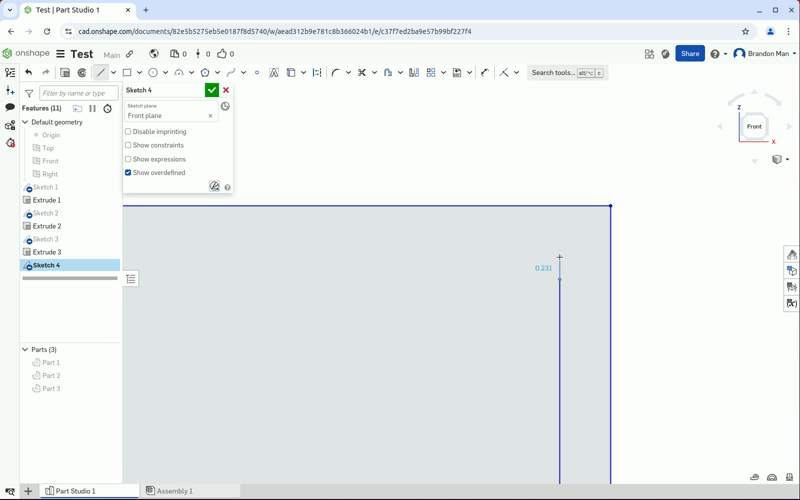
scroll(-6)
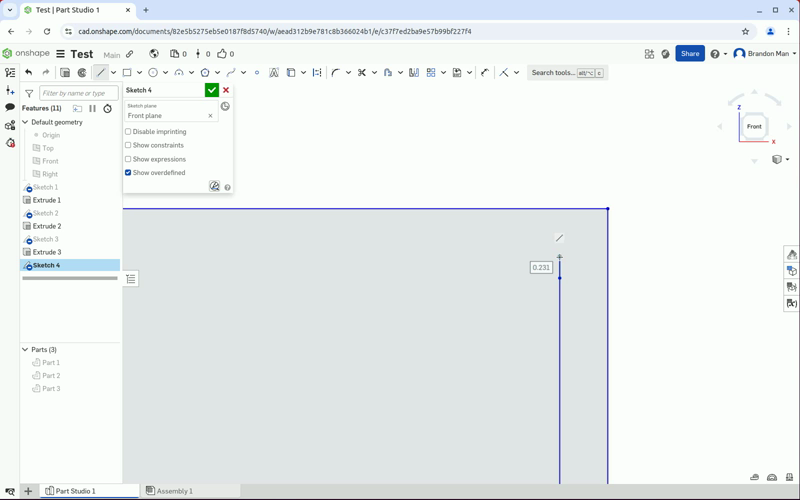
scroll(-6)
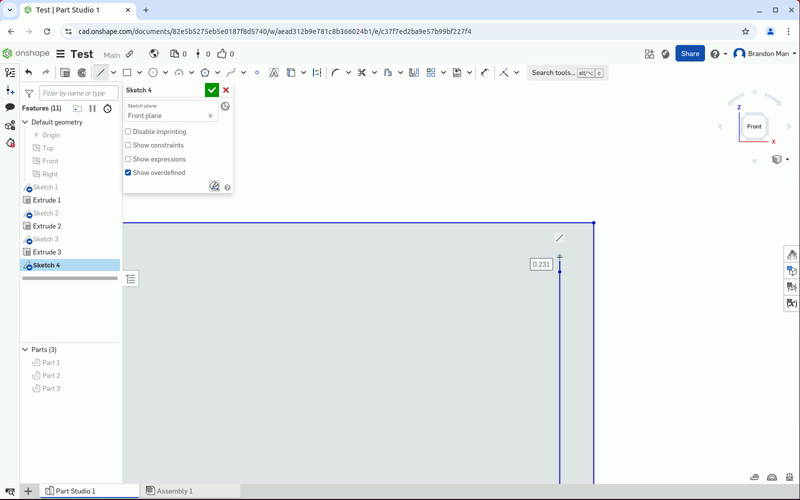
scroll(-6)
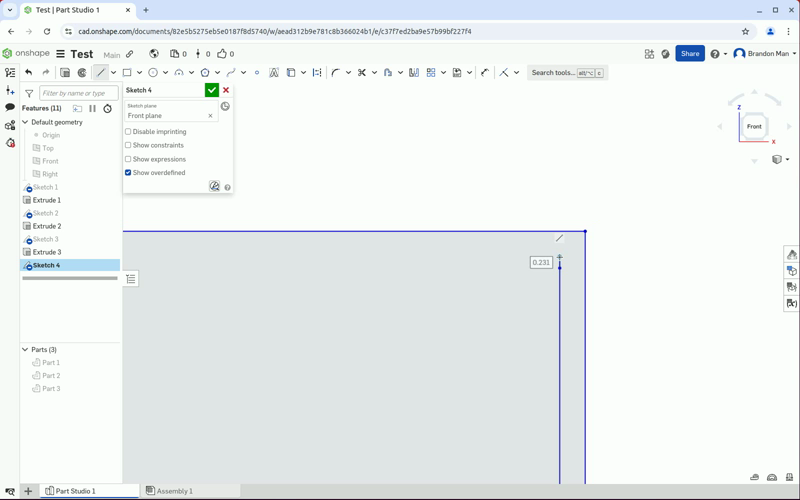
scroll(-6)
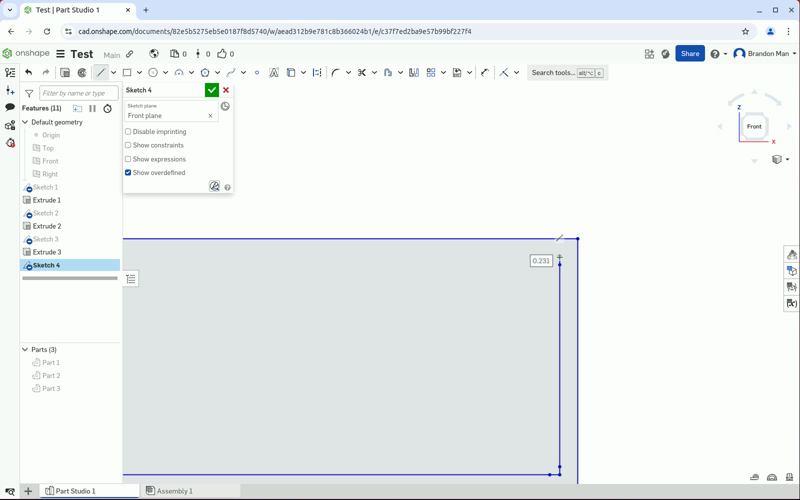
scroll(-6)
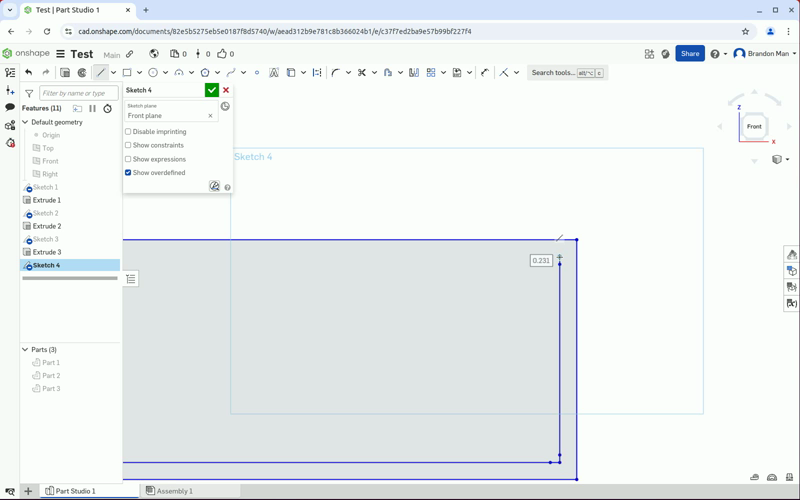
scroll(-6)
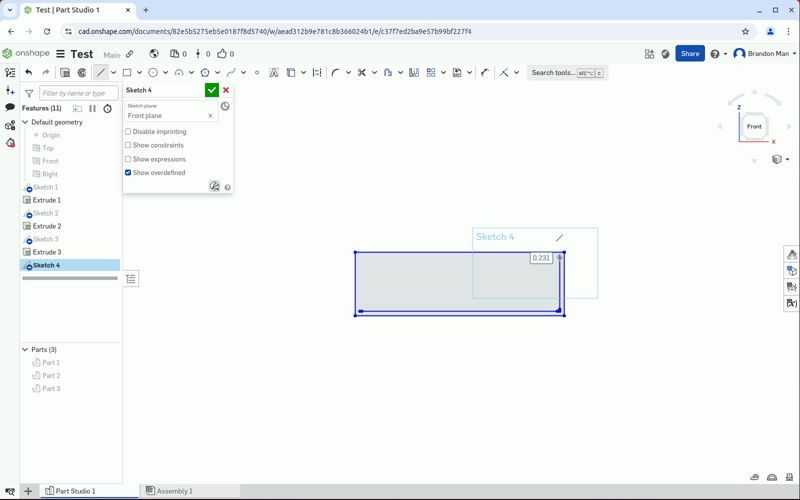
key_up(shift)
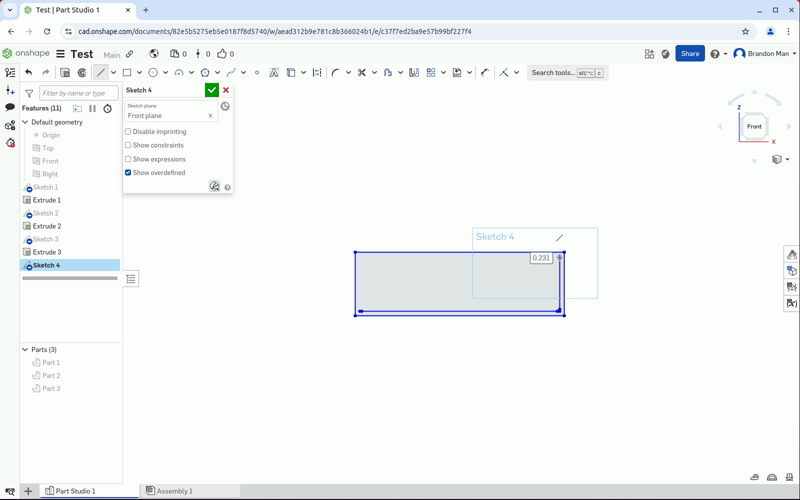
key_down(shift)
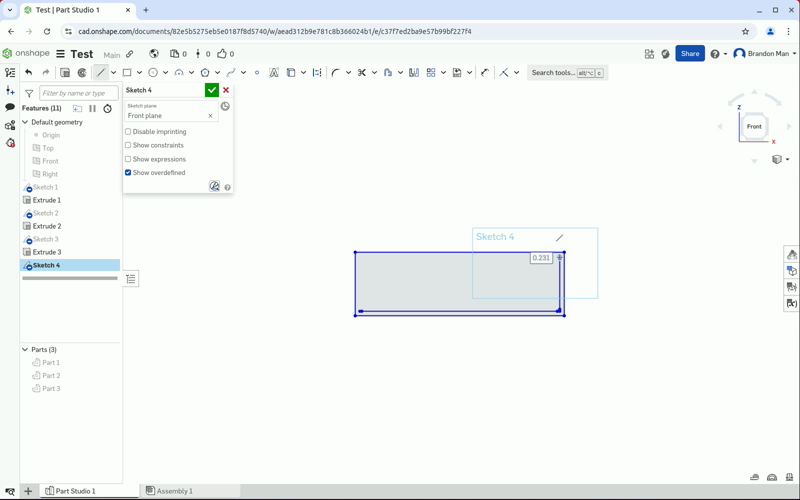
mouse_move(589, 256)
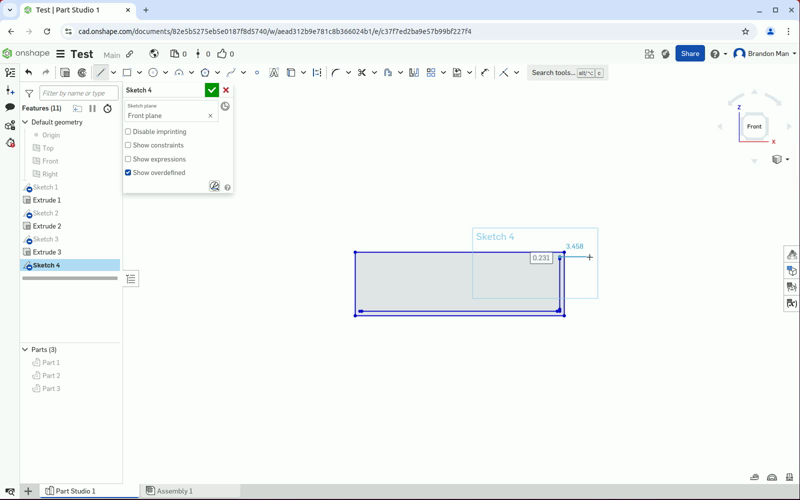
mouse_move(557, 256)
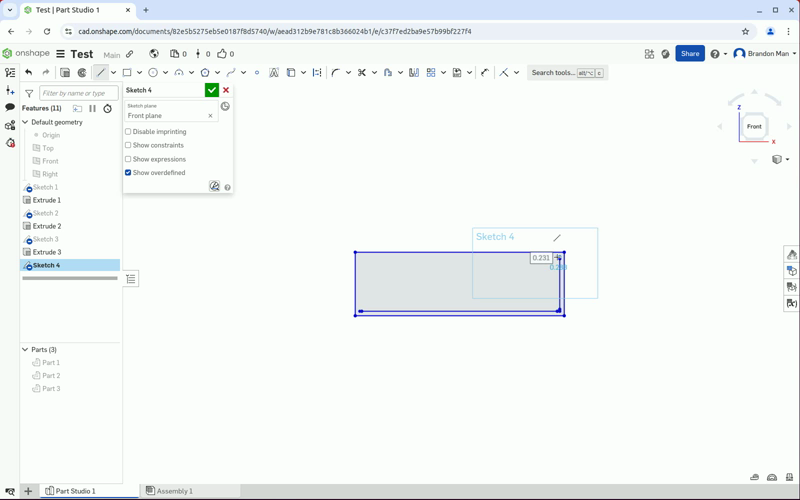
scroll(6)
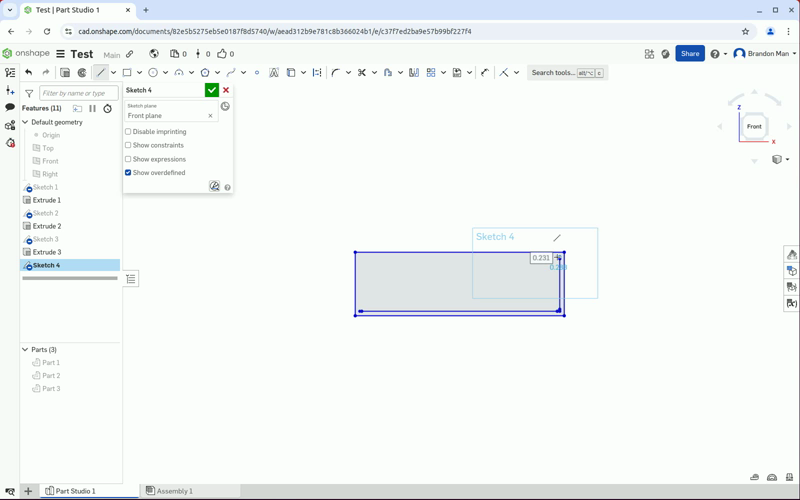
scroll(6)
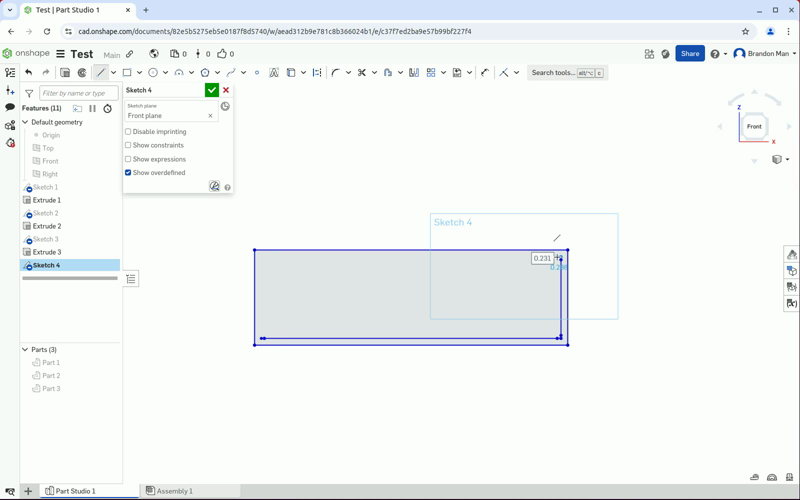
scroll(6)
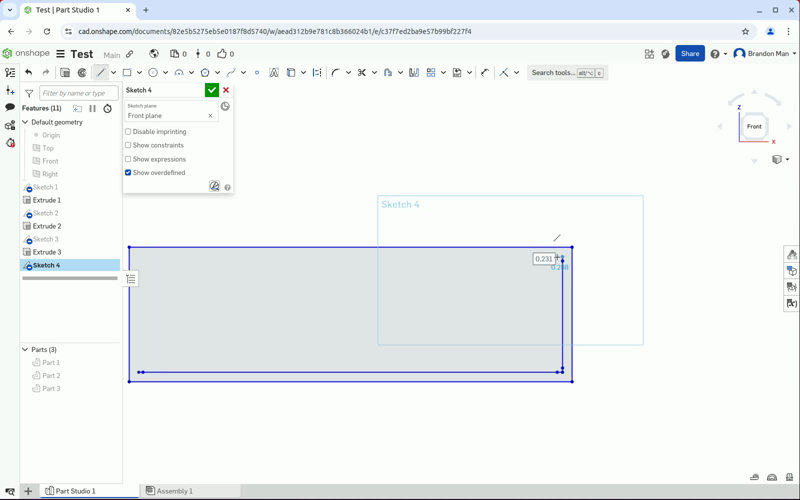
scroll(6)
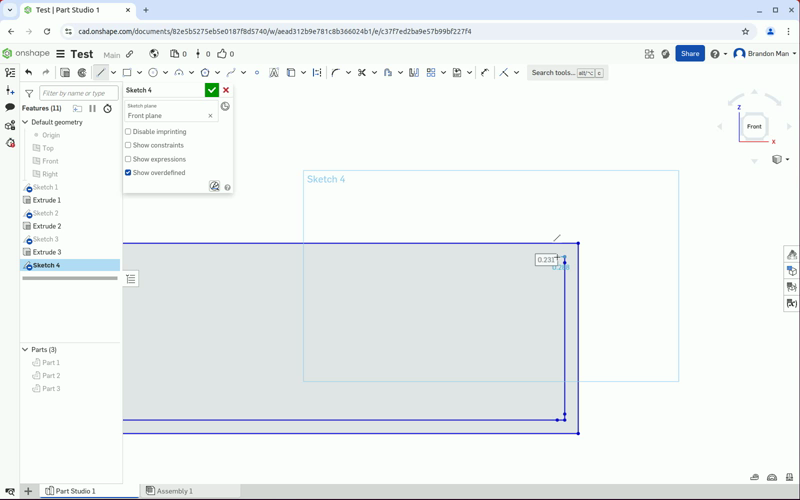
scroll(6)
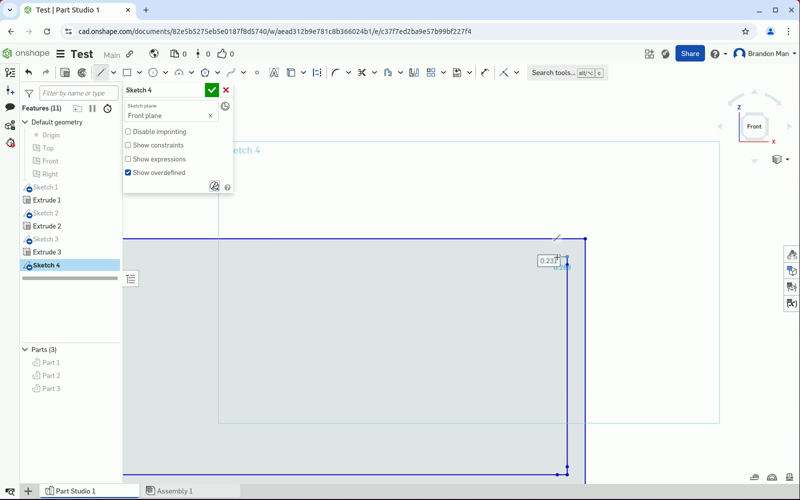
scroll(6)
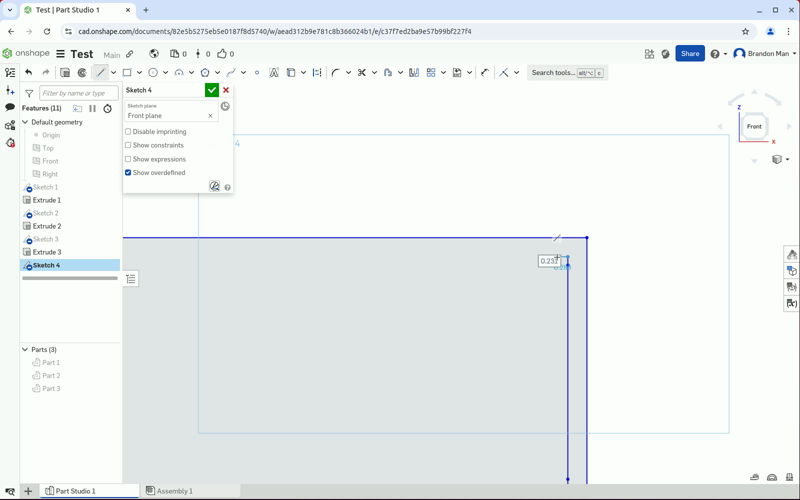
scroll(6)
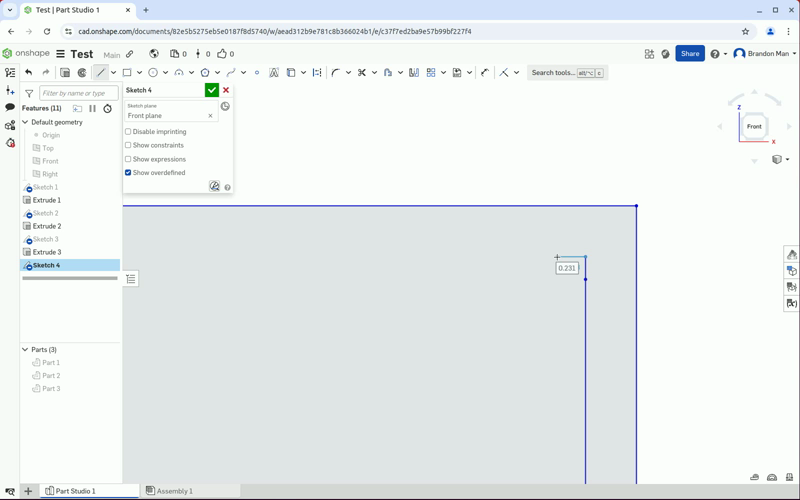
click(557, 256)
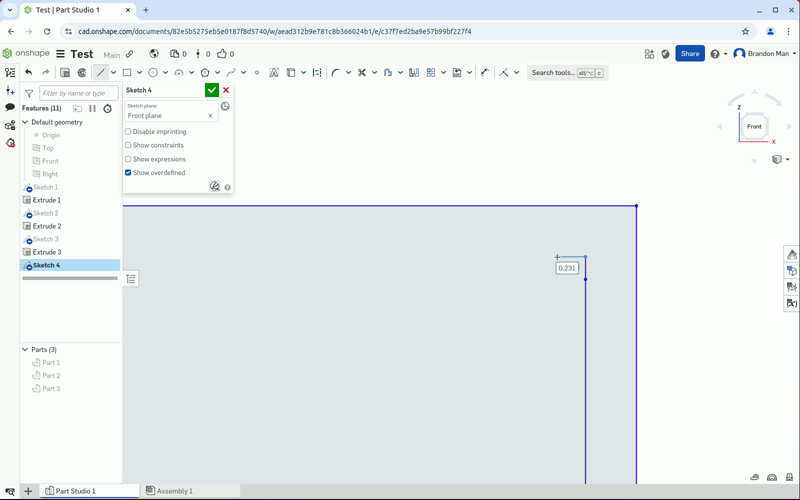
scroll(-6)
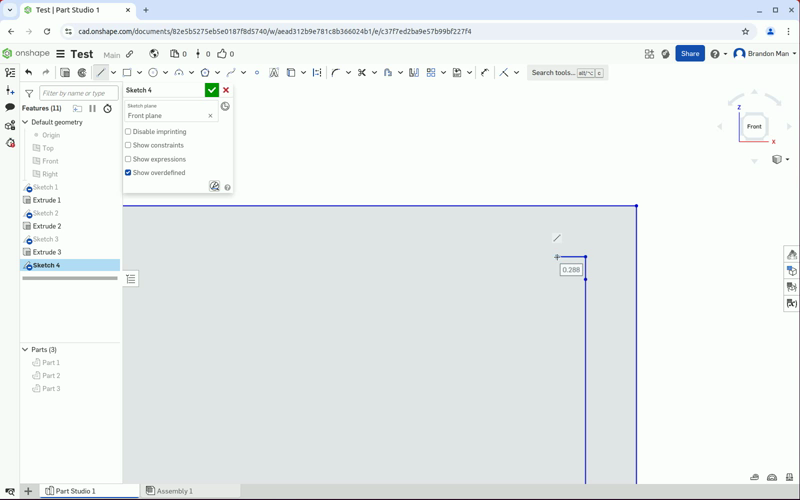
scroll(-6)
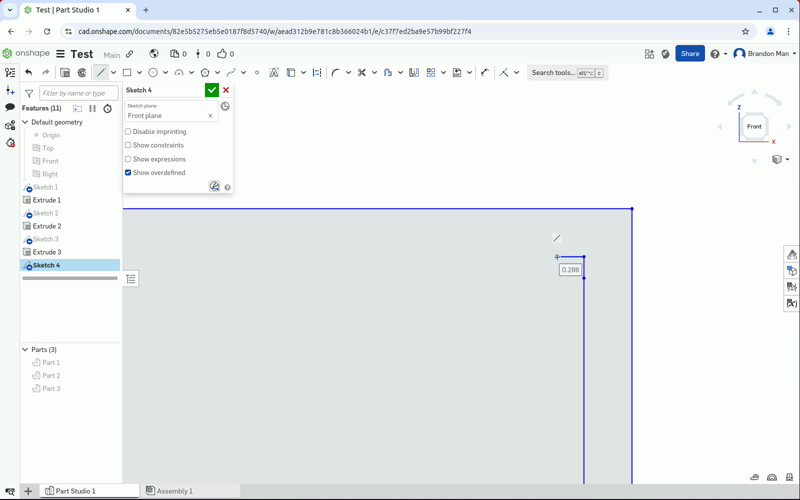
scroll(-6)
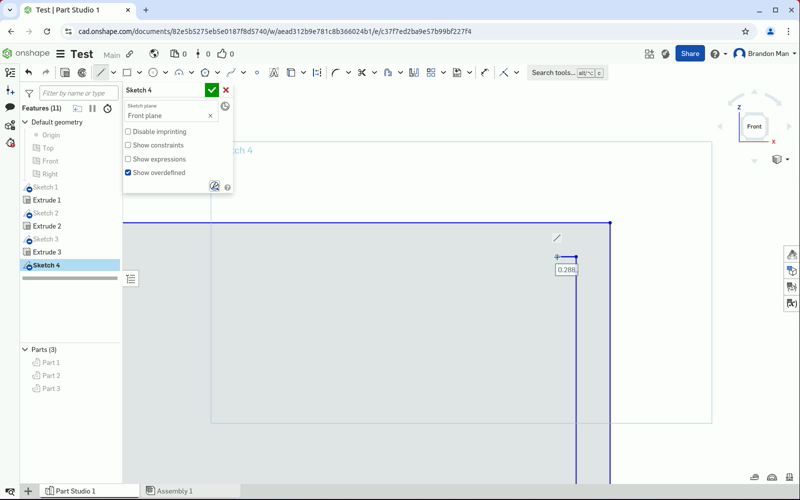
scroll(-6)
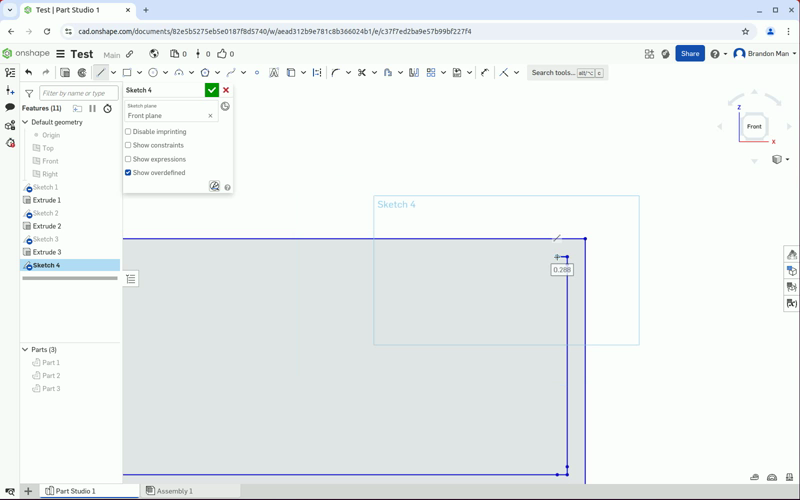
scroll(-6)
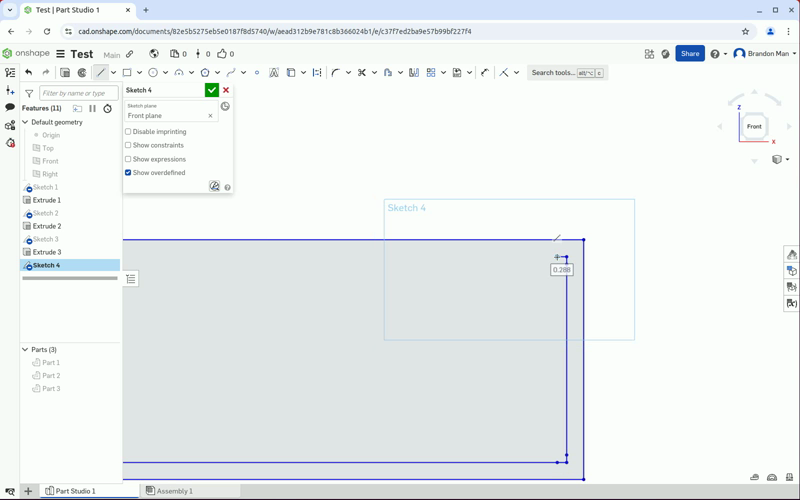
scroll(-6)
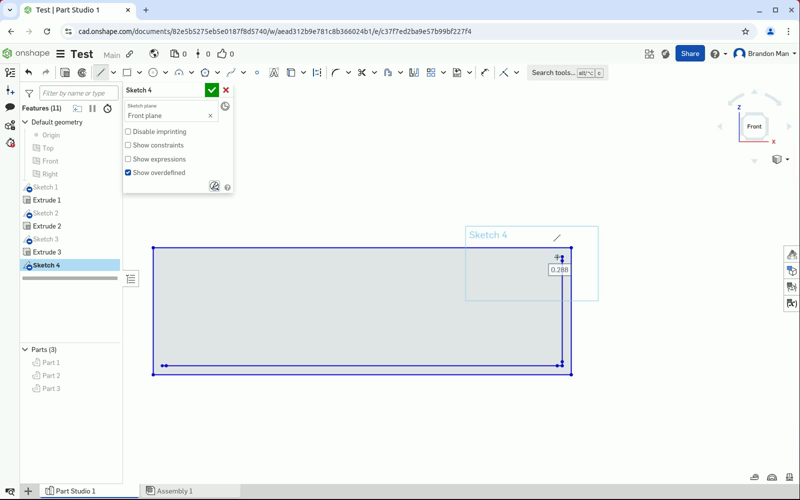
scroll(-6)
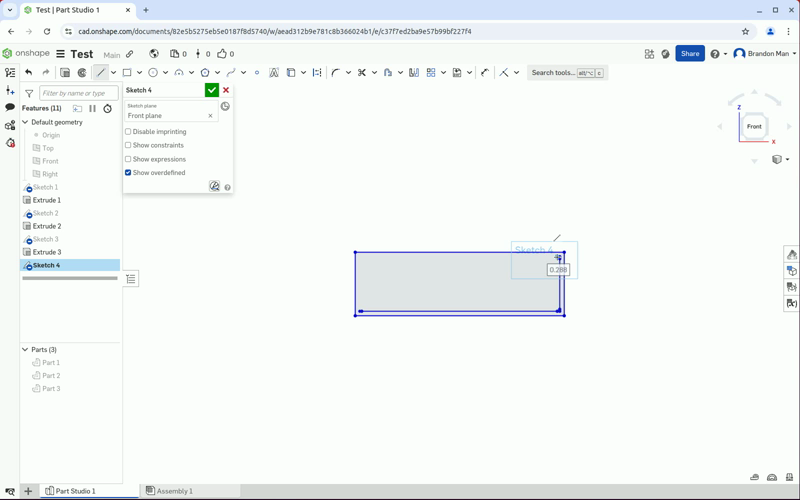
key_up(shift)
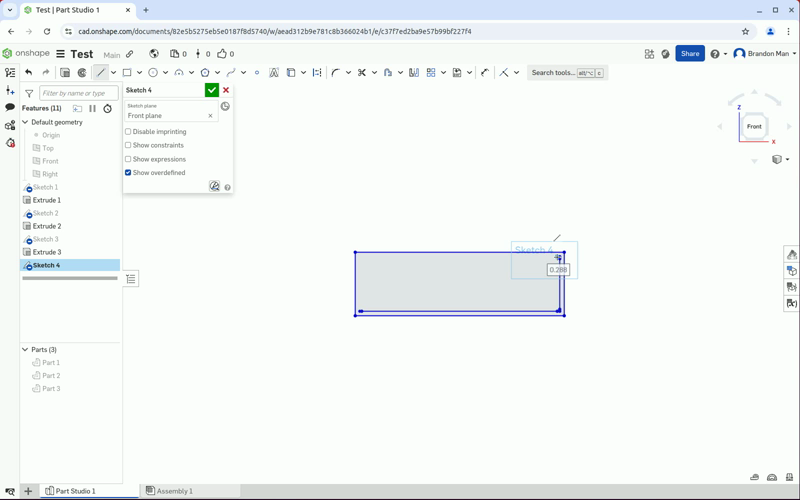
key_down(shift)
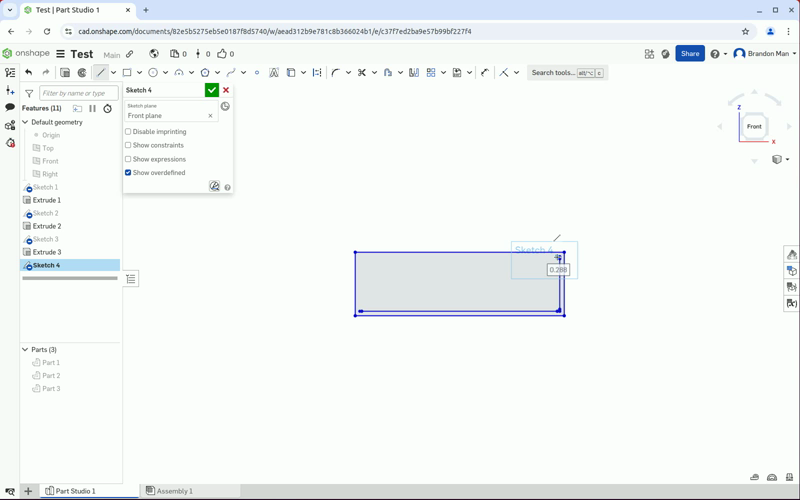
mouse_move(361, 256)
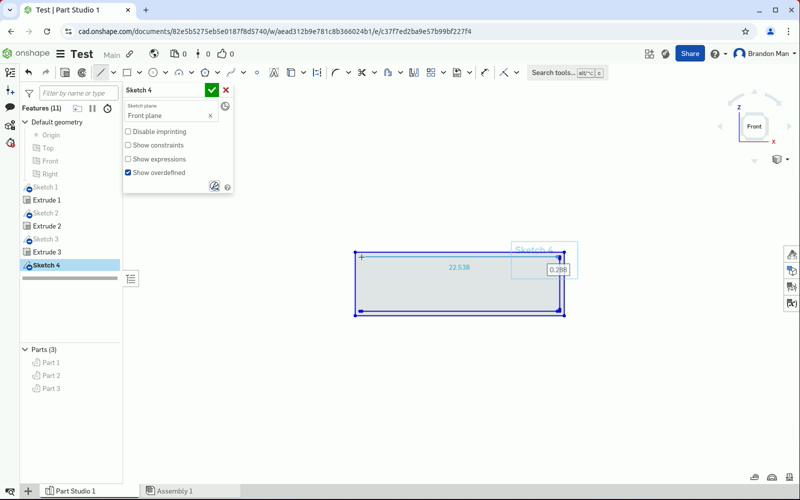
click(361, 256)
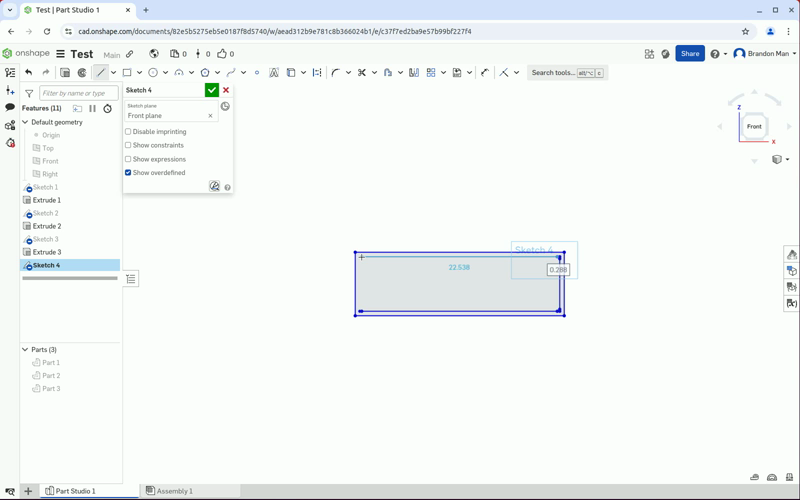
key_up(shift)
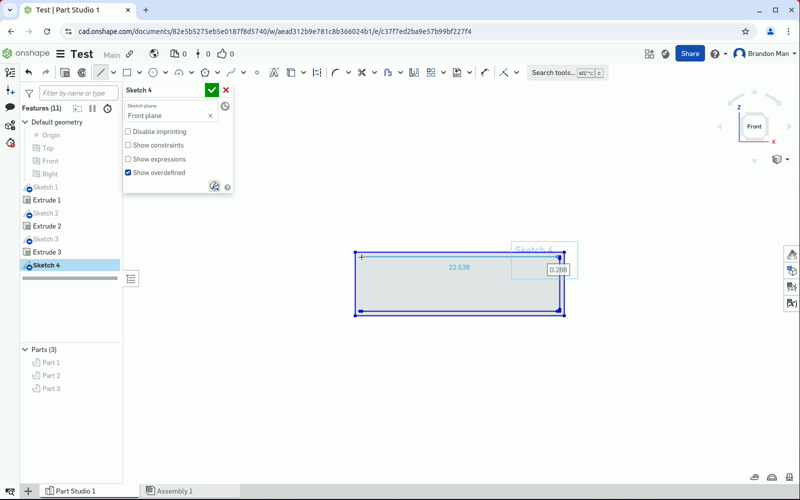
key_down(shift)
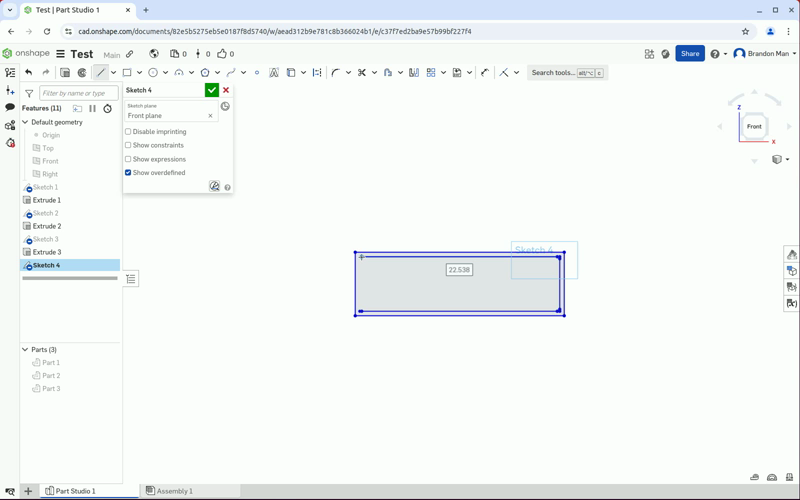
mouse_move(391, 256)
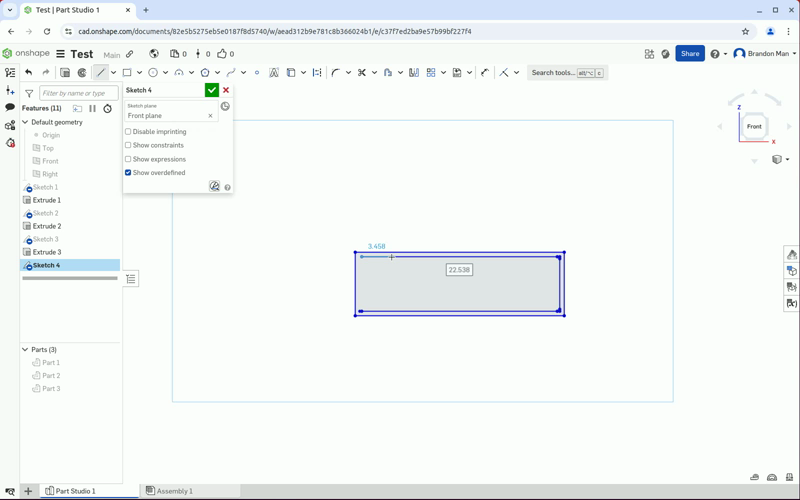
mouse_move(359, 256)
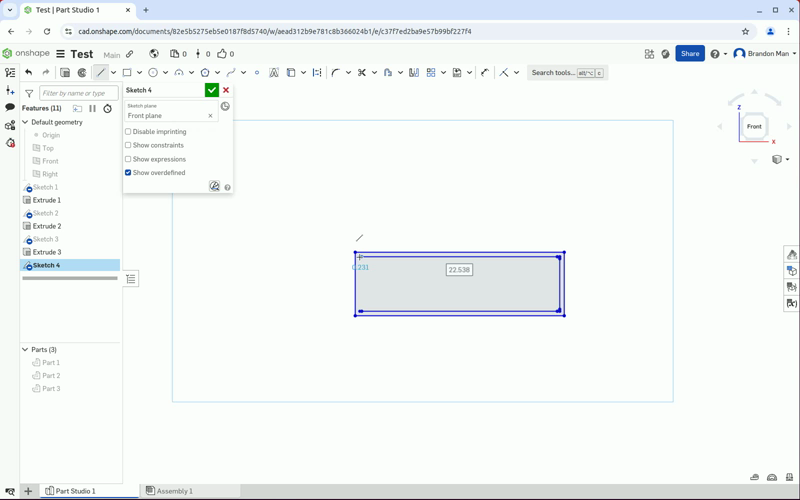
scroll(6)
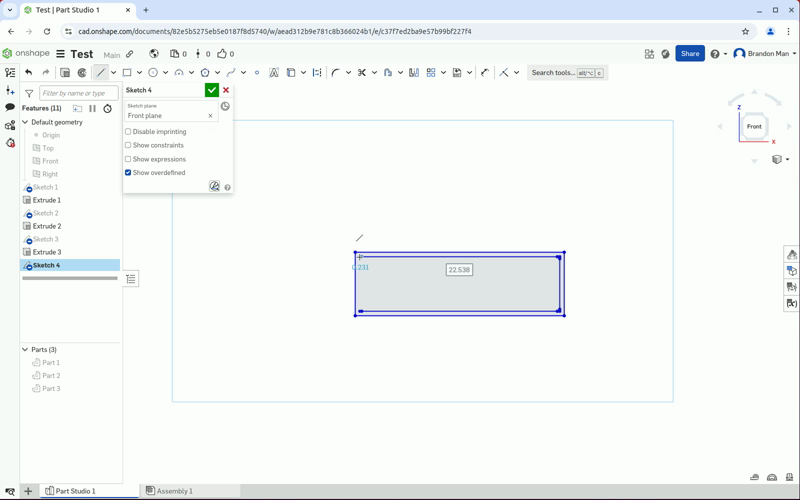
scroll(6)
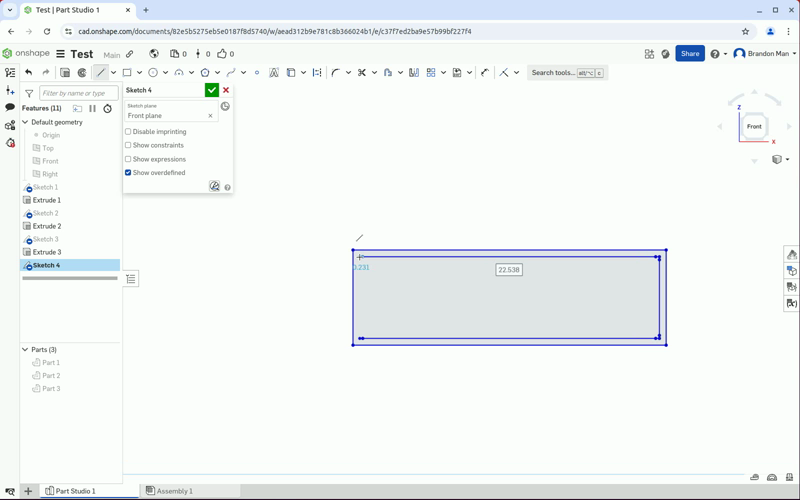
scroll(6)
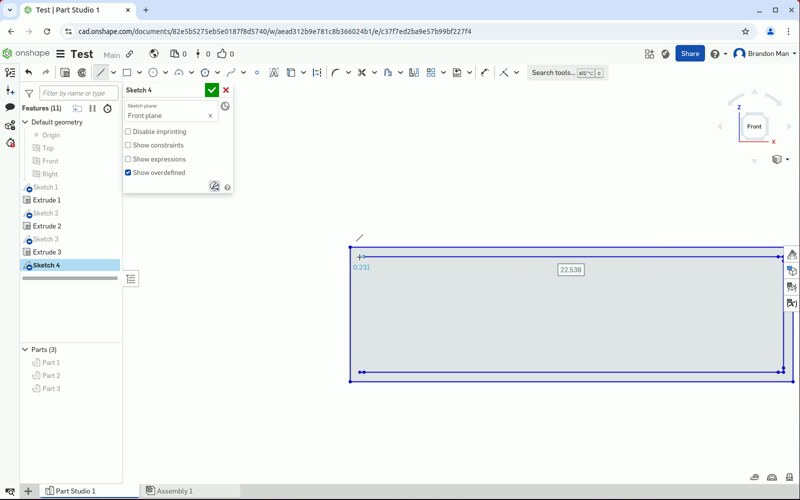
scroll(6)
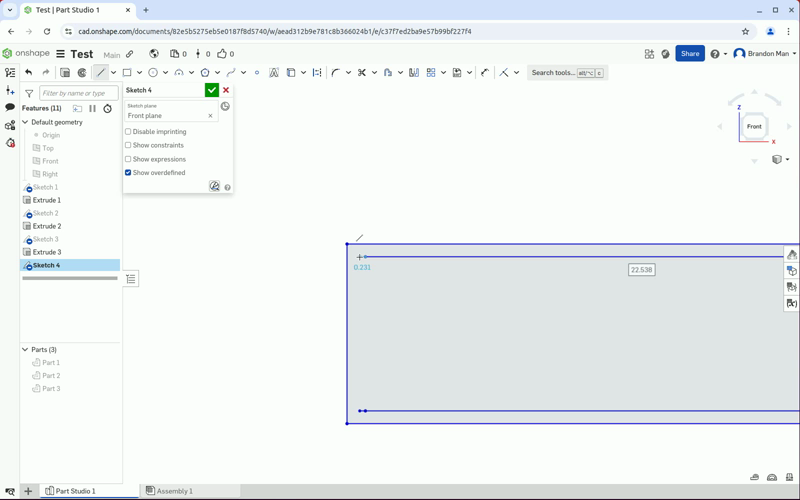
scroll(6)
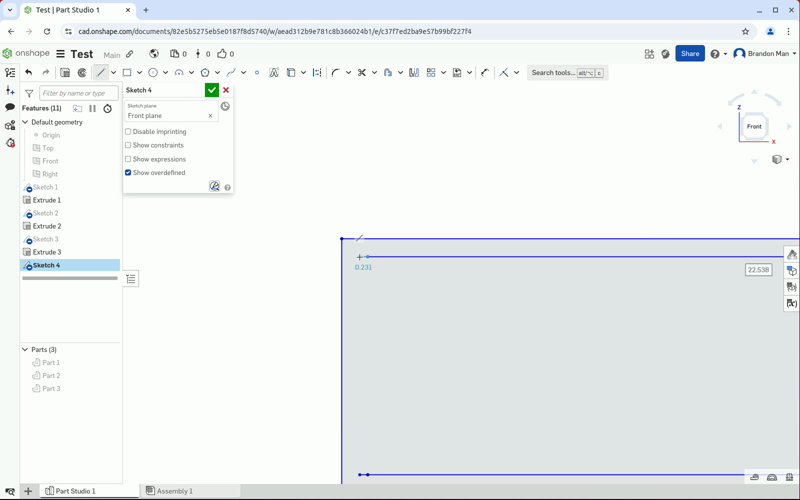
scroll(6)
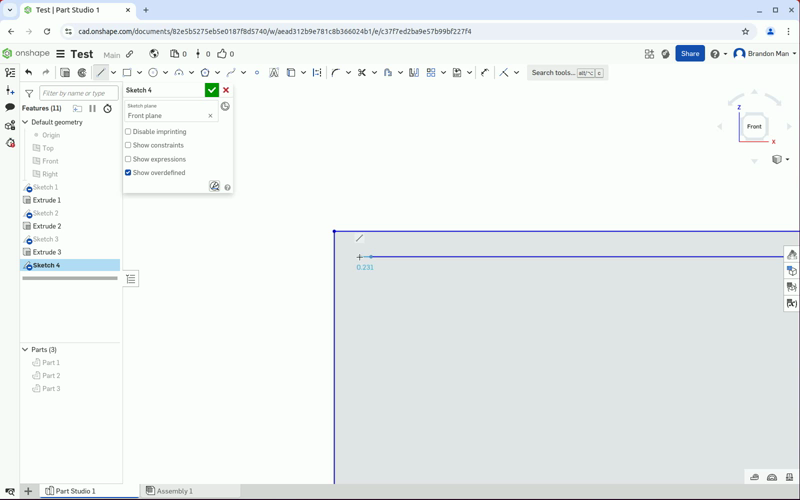
scroll(6)
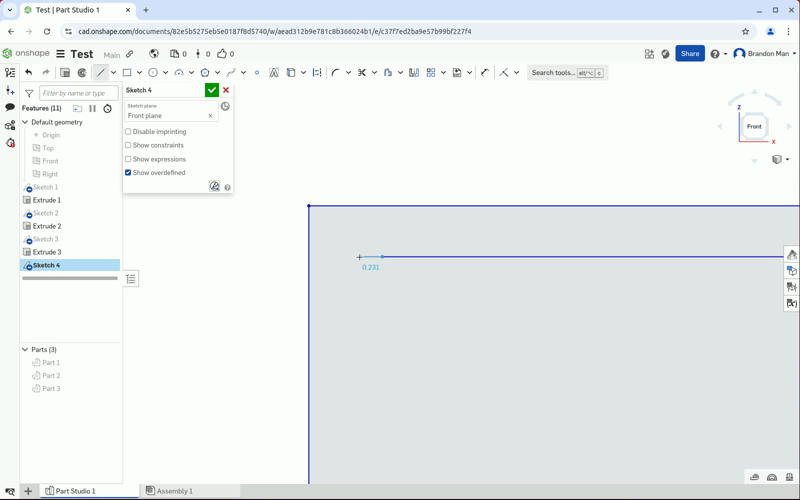
click(359, 256)
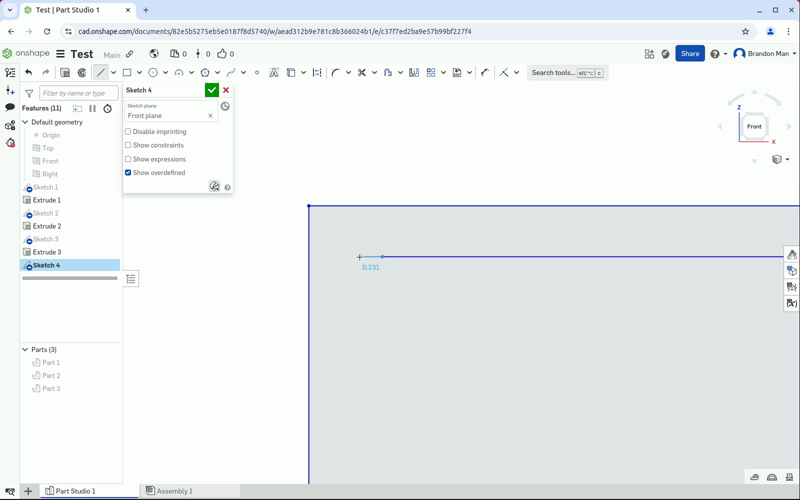
scroll(-6)
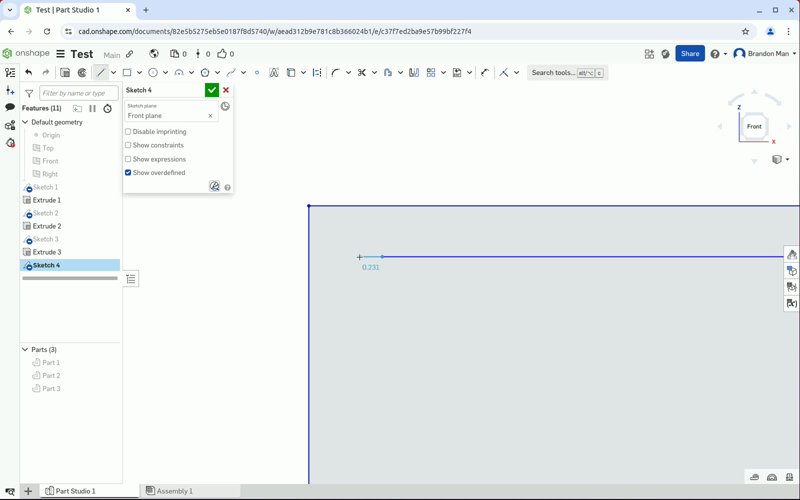
scroll(-6)
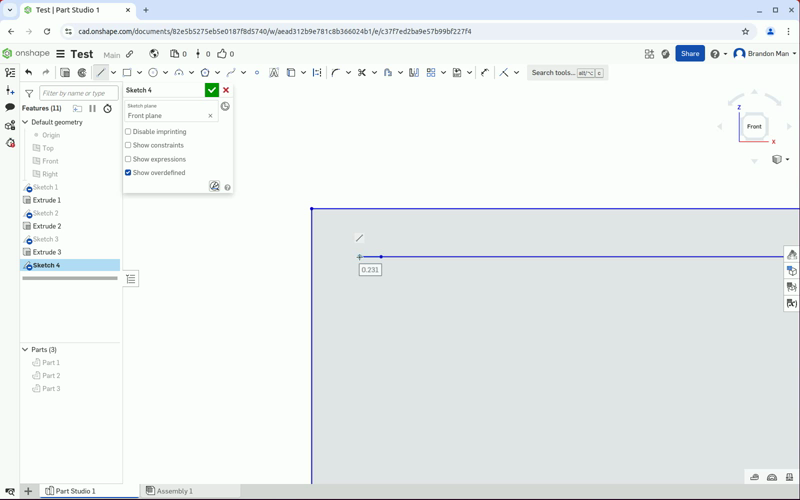
scroll(-6)
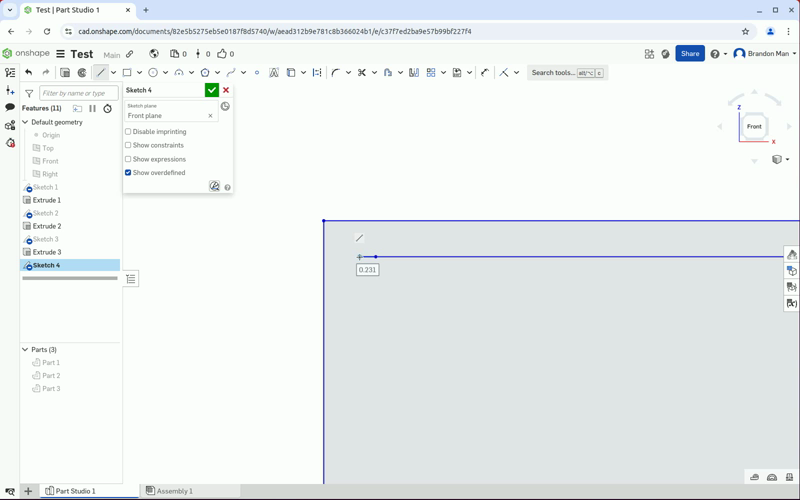
scroll(-6)
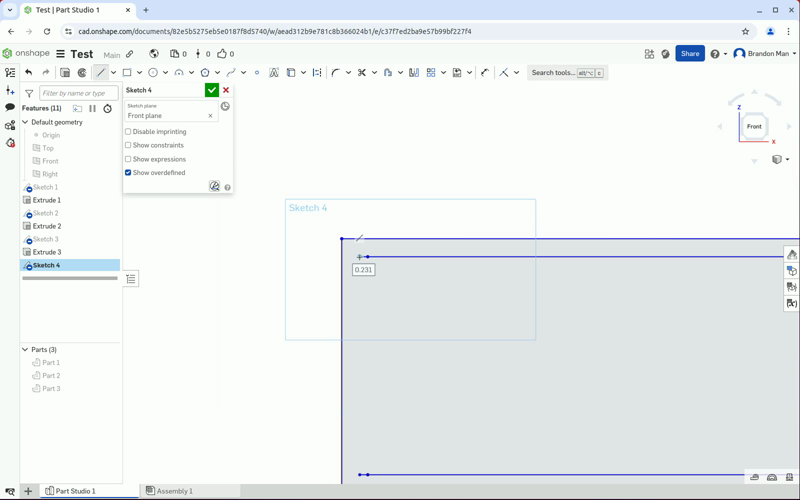
scroll(-6)
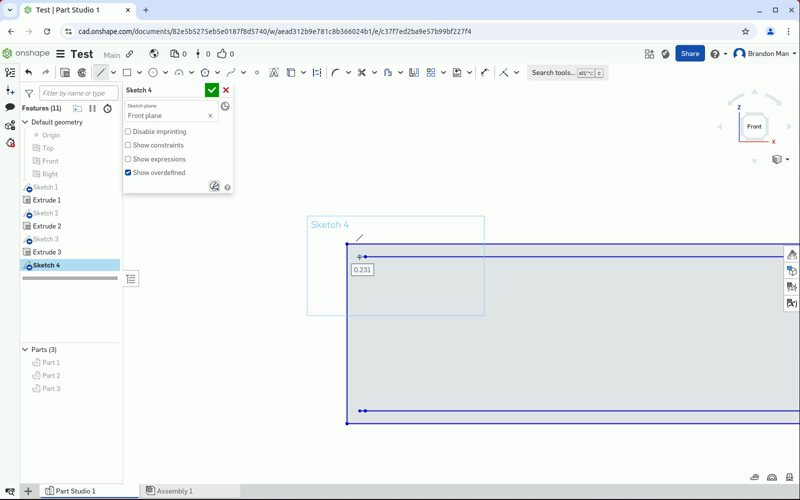
scroll(-6)
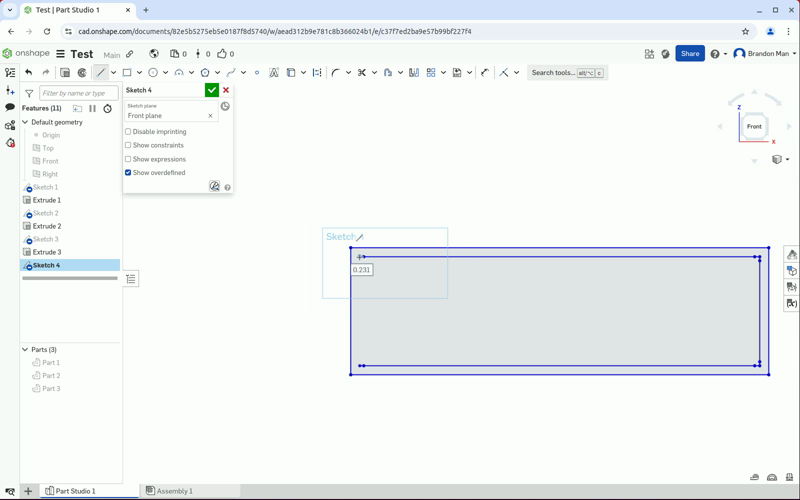
scroll(-6)
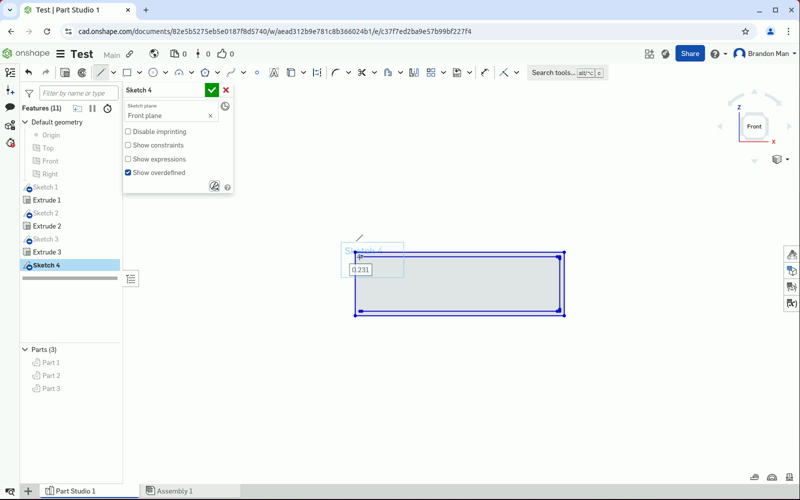
key_up(shift)
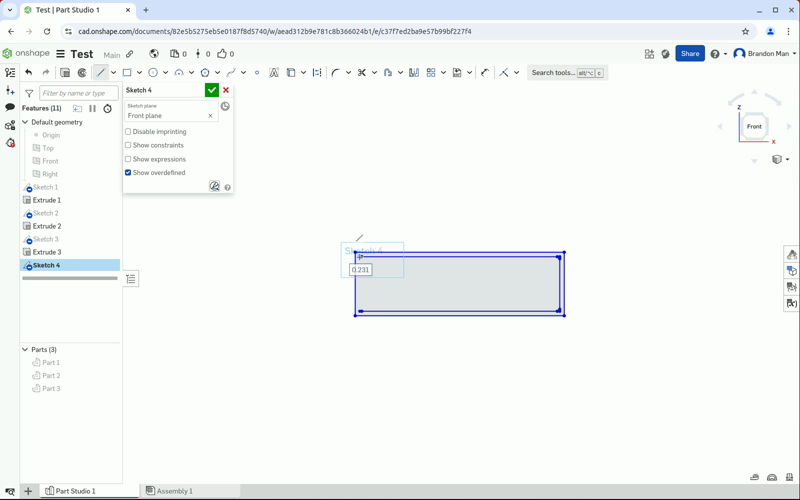
key_down(shift)
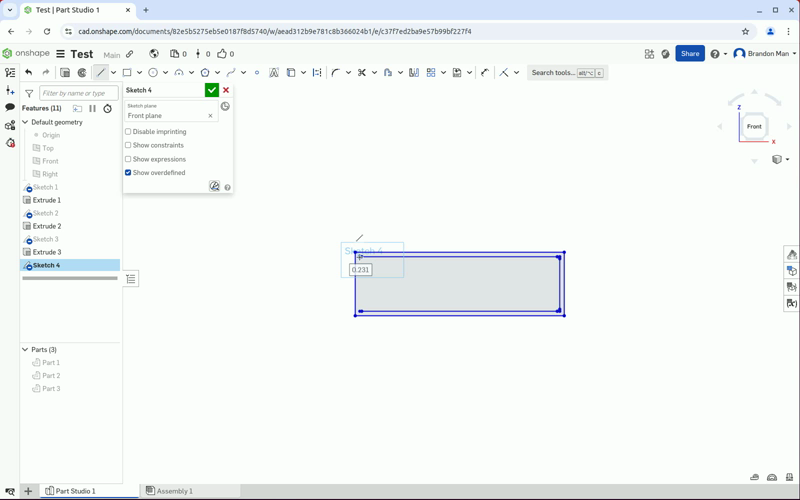
mouse_move(389, 256)
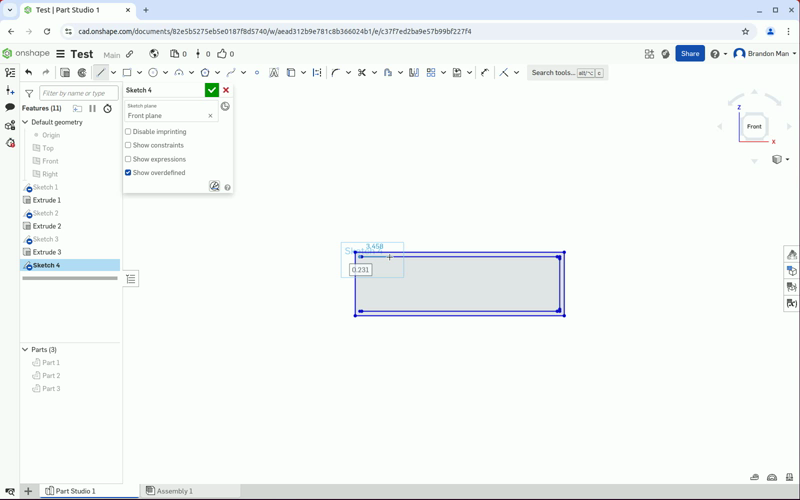
mouse_move(359, 258)
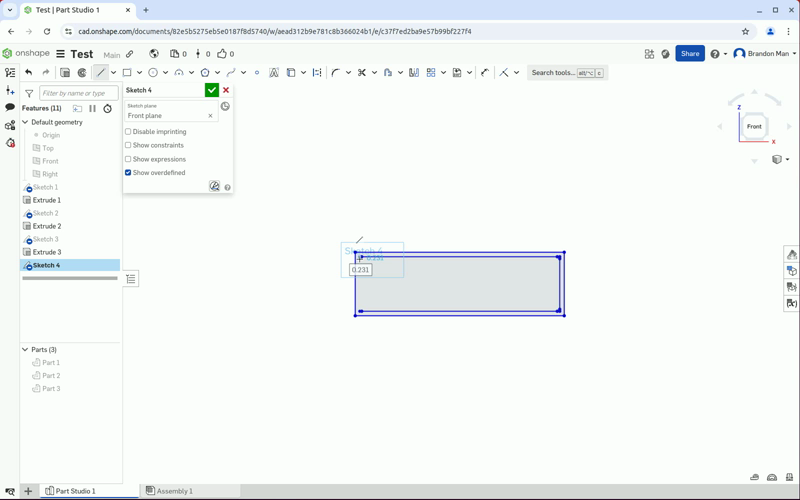
scroll(6)
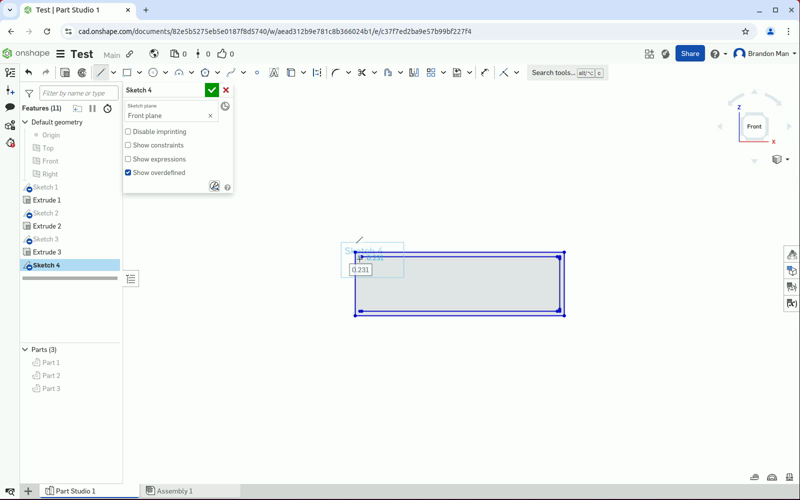
scroll(6)
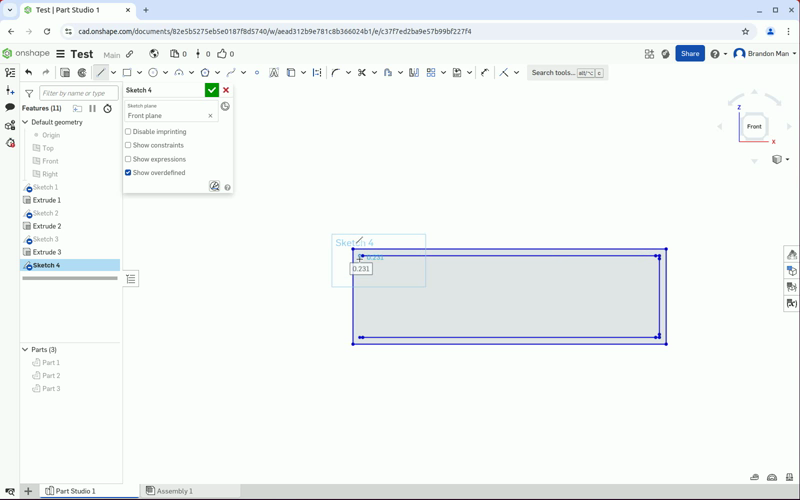
scroll(6)
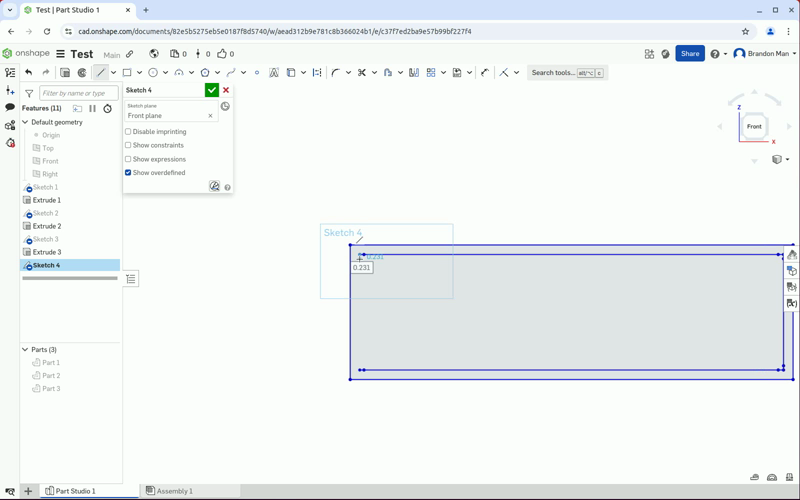
scroll(6)
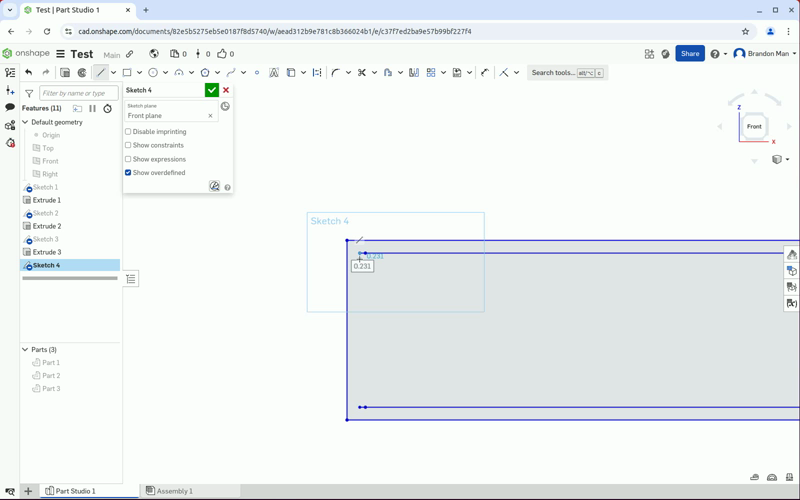
scroll(6)
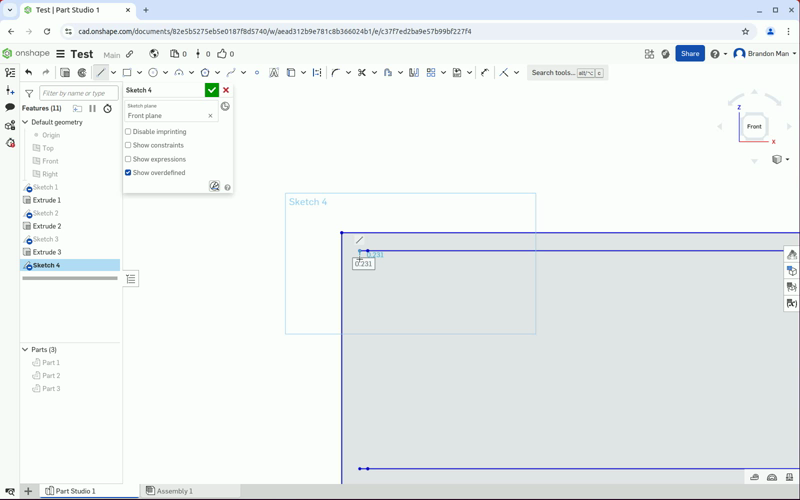
scroll(6)
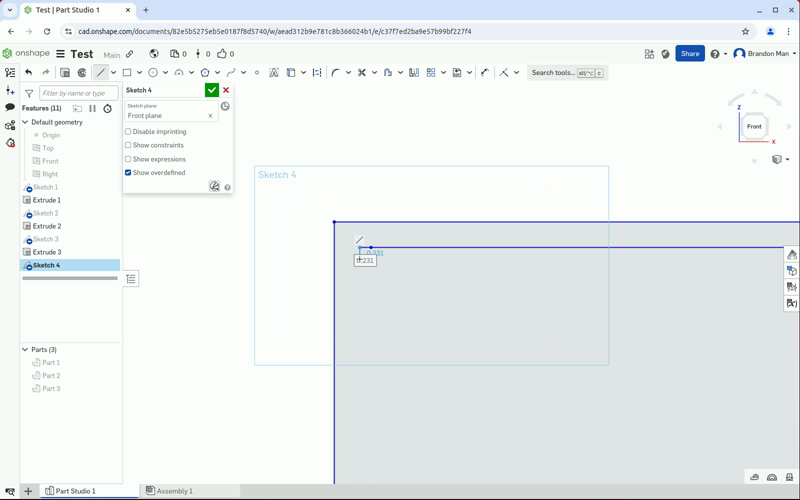
scroll(6)
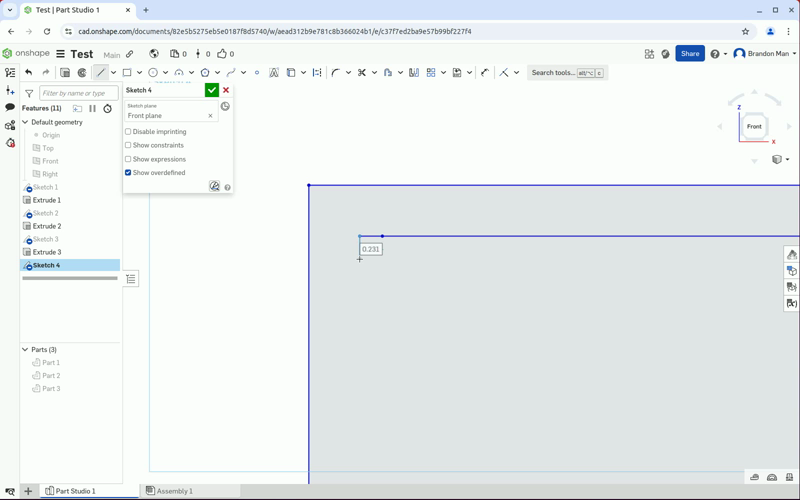
click(359, 258)
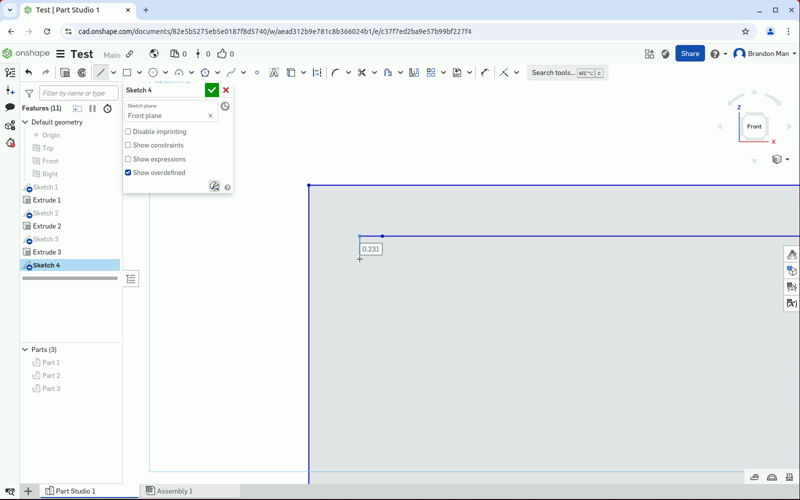
scroll(-6)
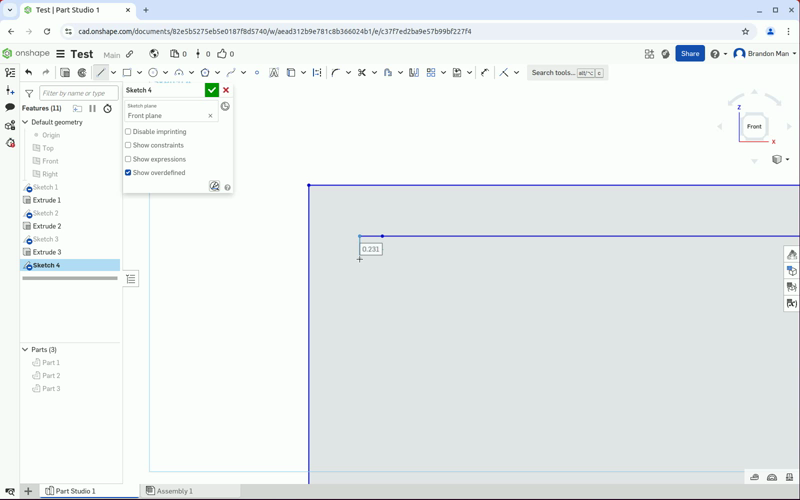
scroll(-6)
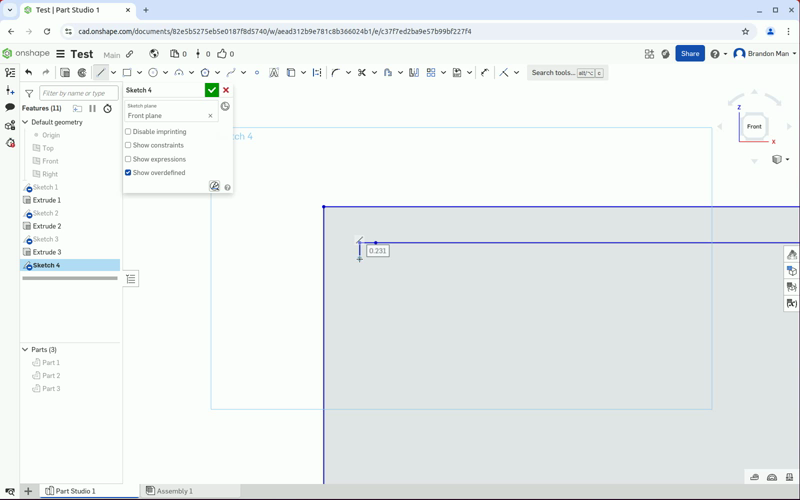
scroll(-6)
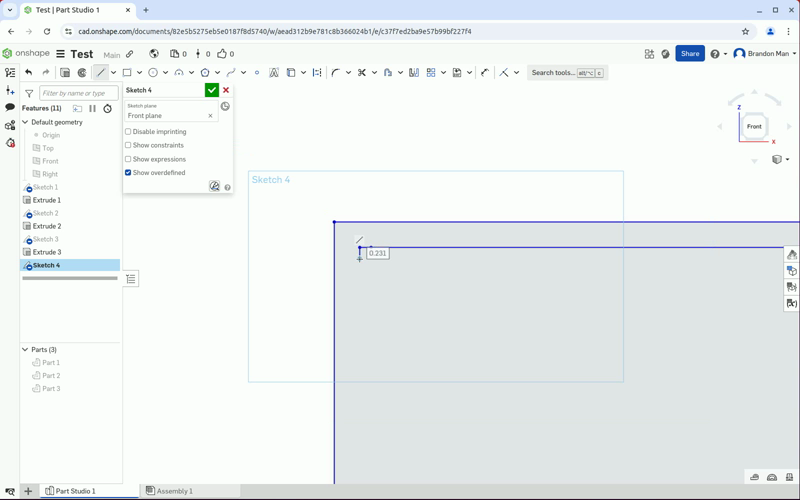
scroll(-6)
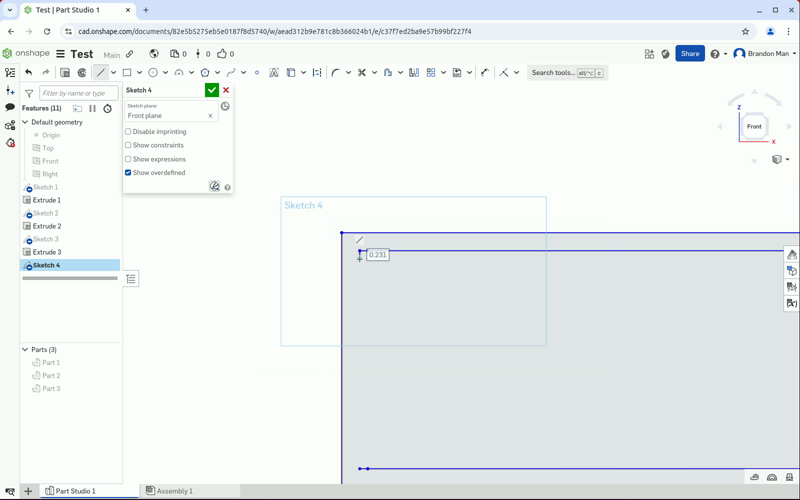
scroll(-6)
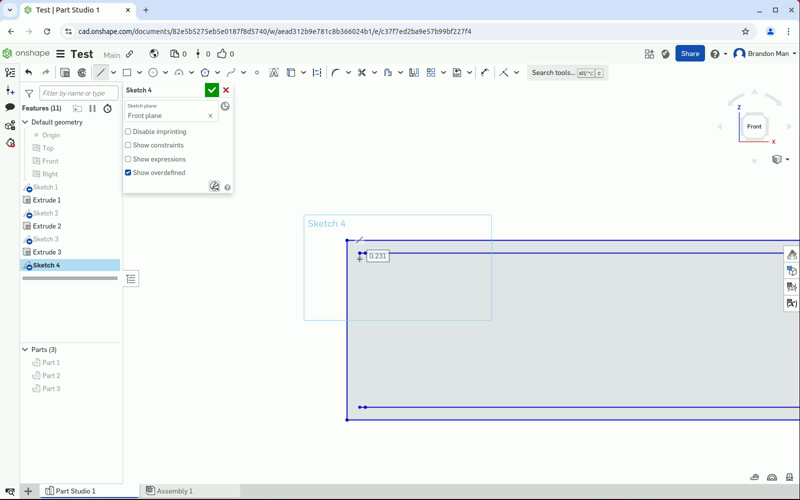
scroll(-6)
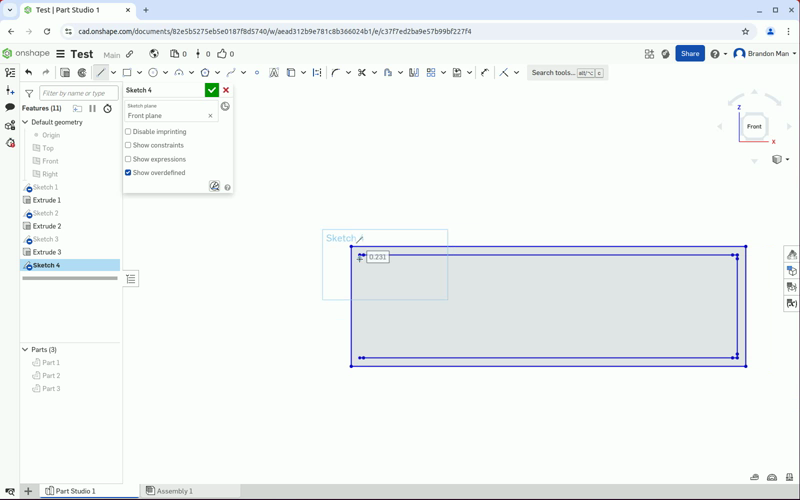
scroll(-6)
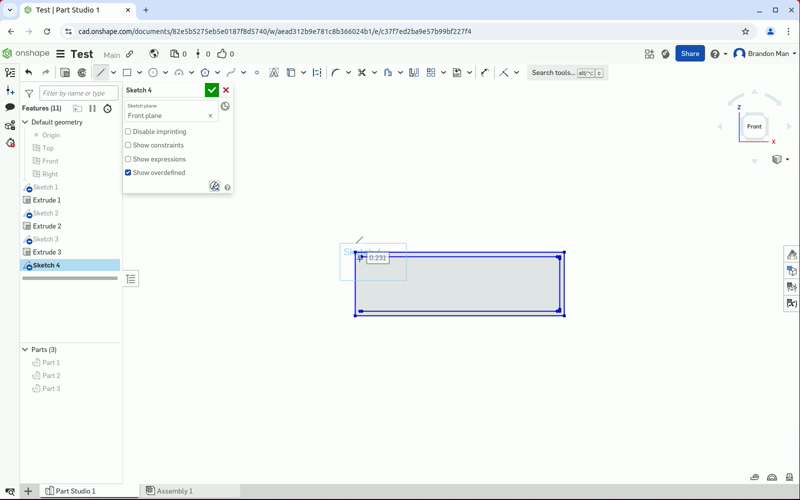
key_up(shift)
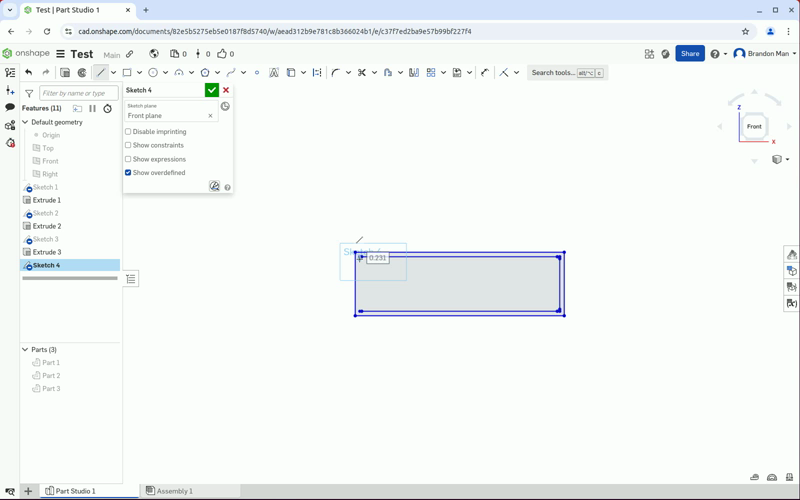
key_down(shift)
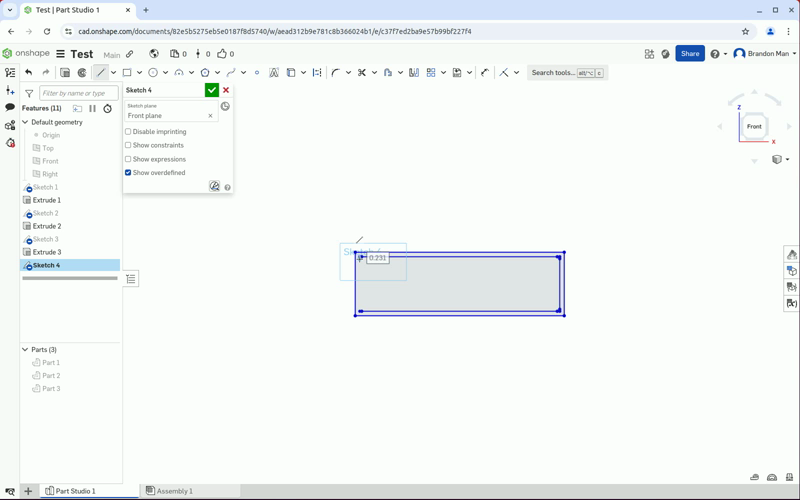
mouse_move(389, 258)
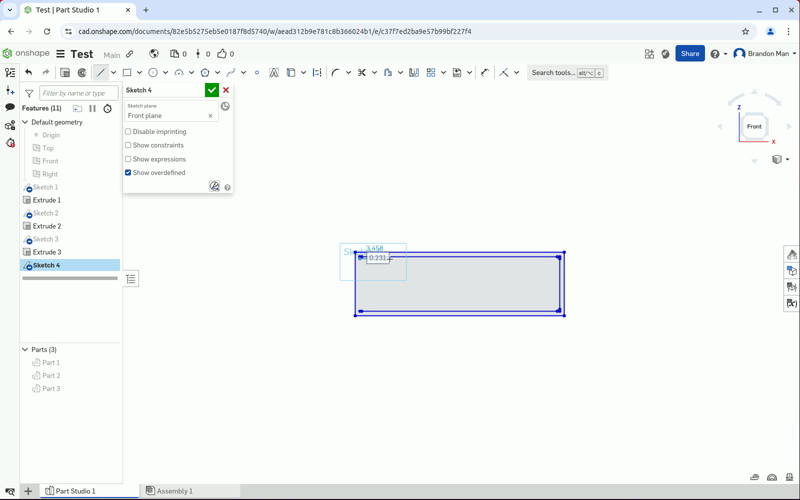
mouse_move(359, 309)
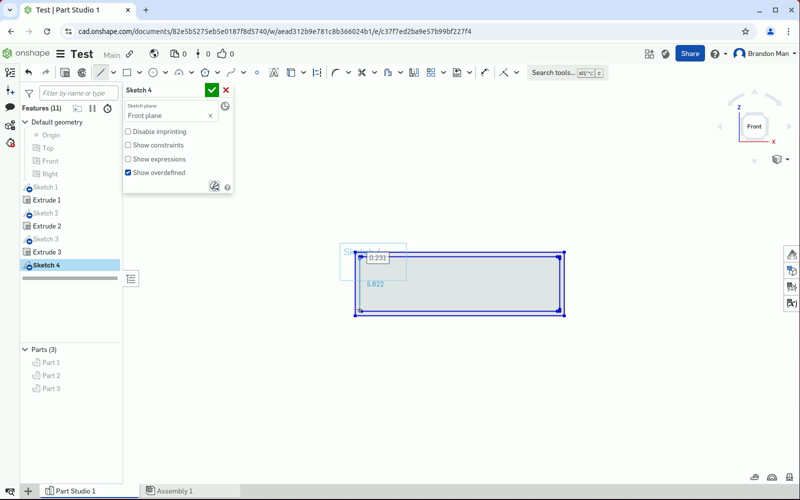
scroll(6)
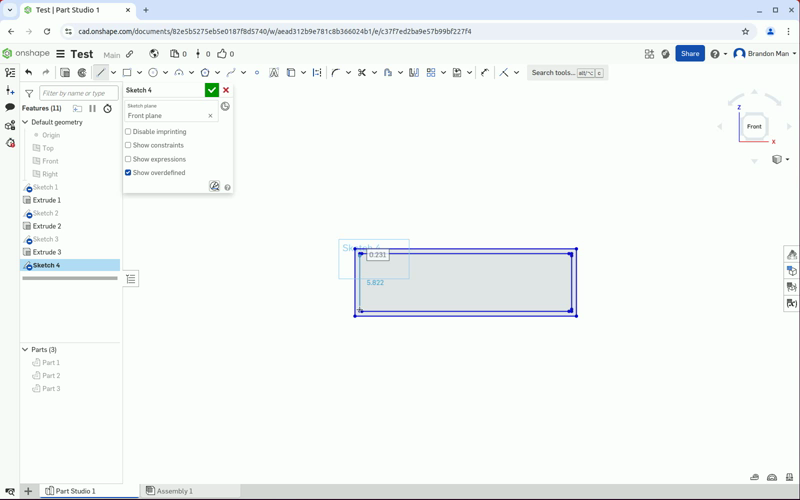
scroll(6)
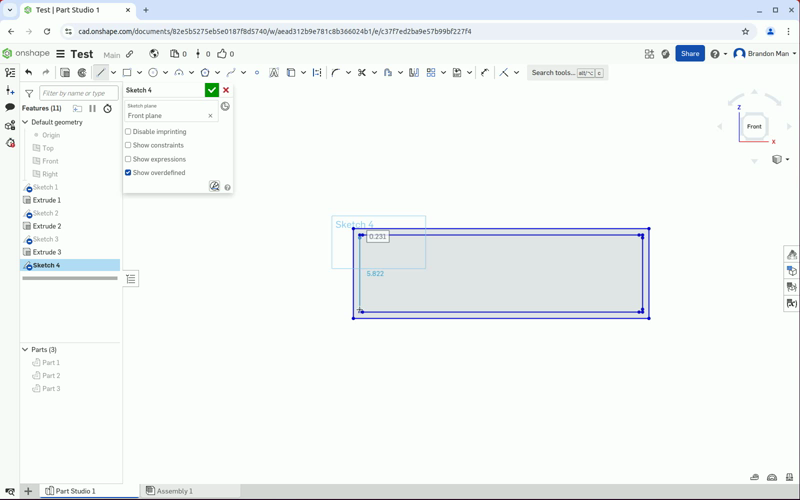
scroll(6)
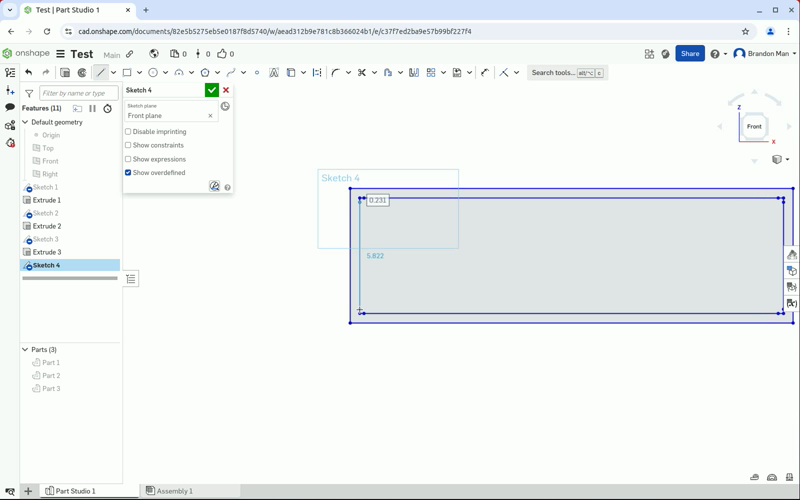
scroll(6)
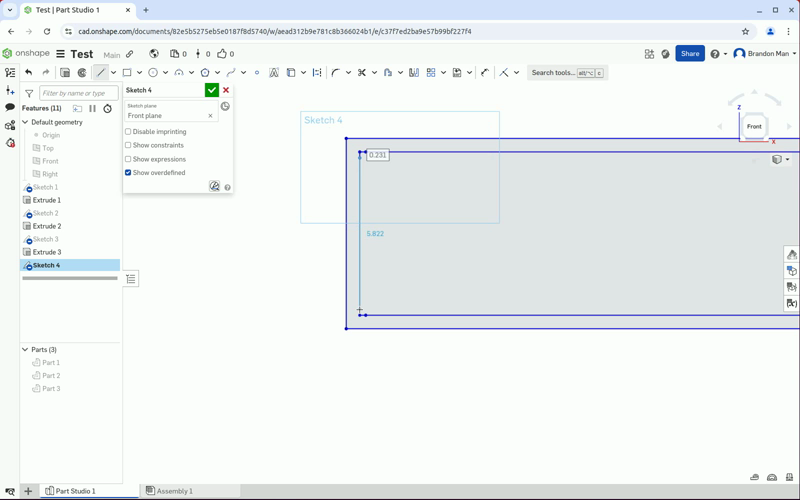
scroll(6)
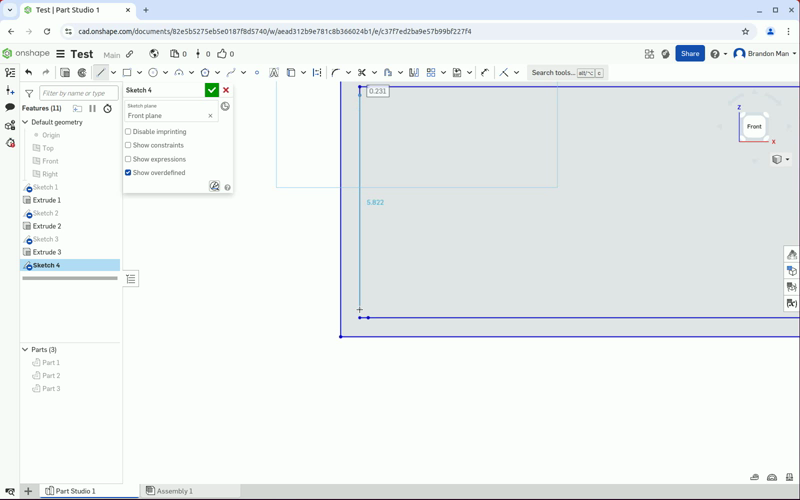
scroll(6)
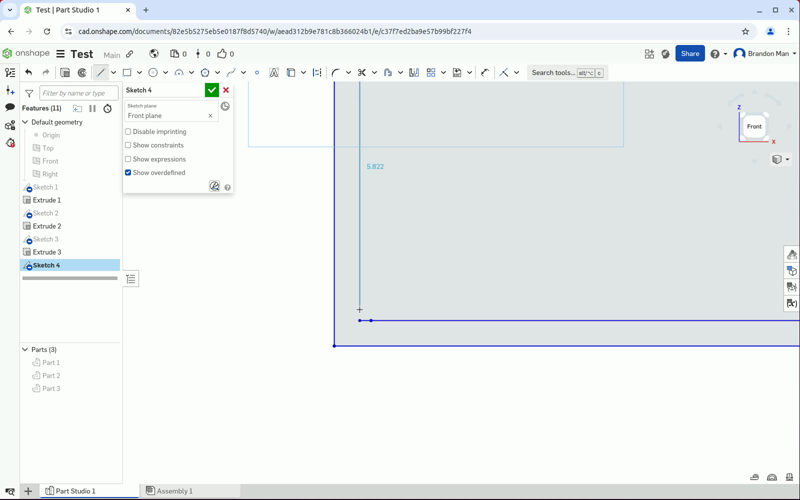
scroll(6)
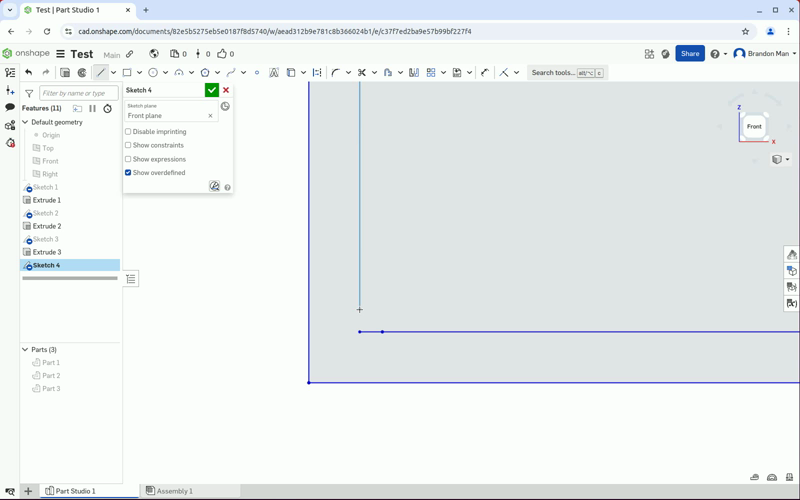
click(359, 309)
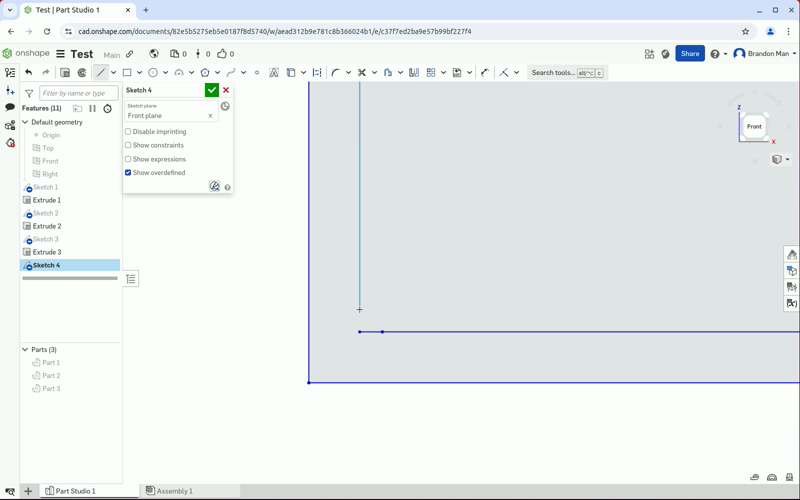
scroll(-6)
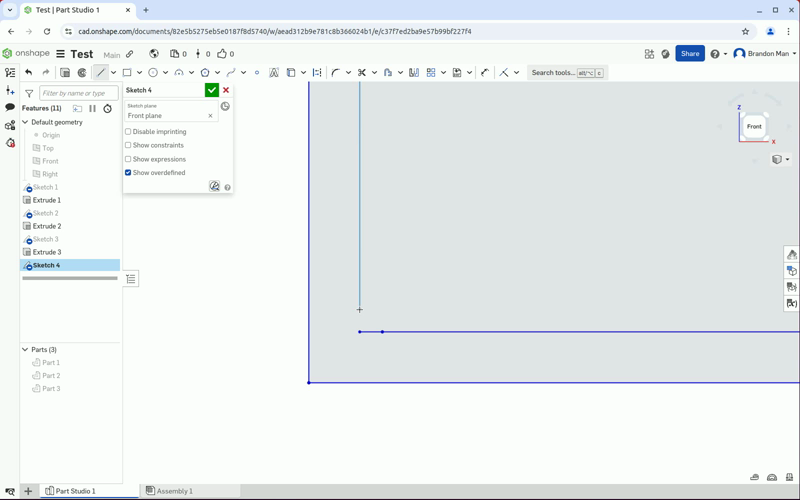
scroll(-6)
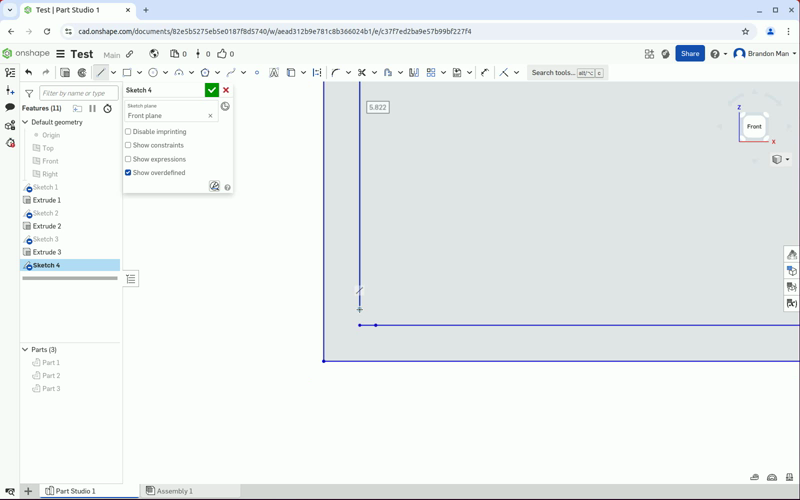
scroll(-6)
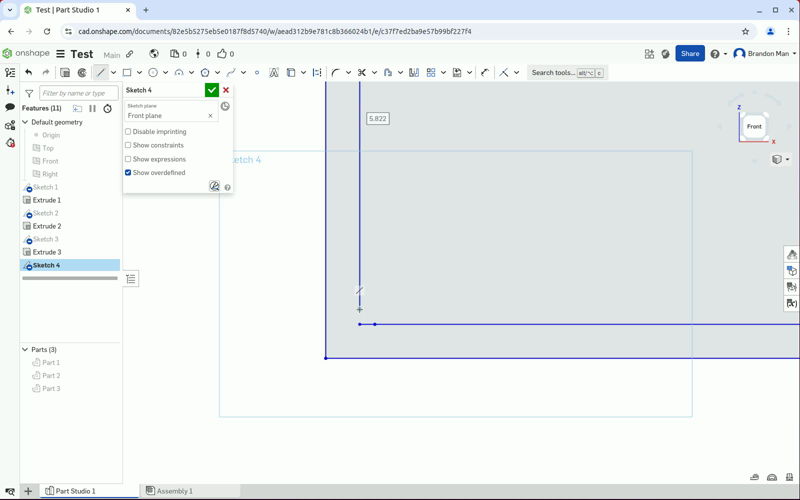
scroll(-6)
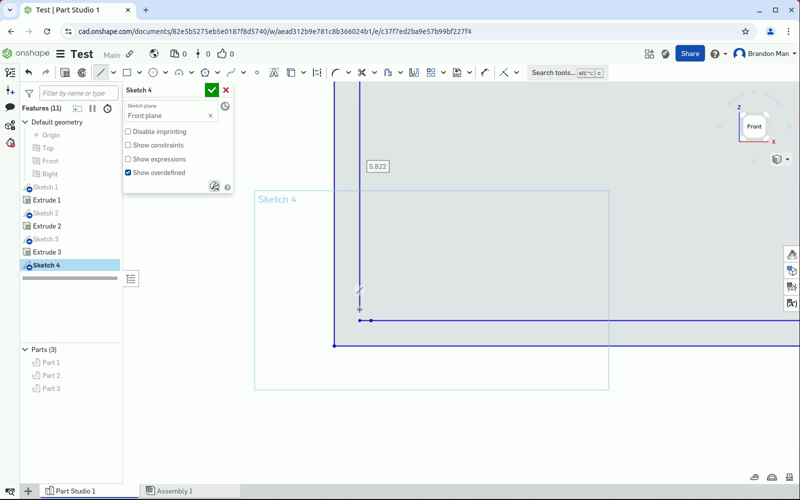
scroll(-6)
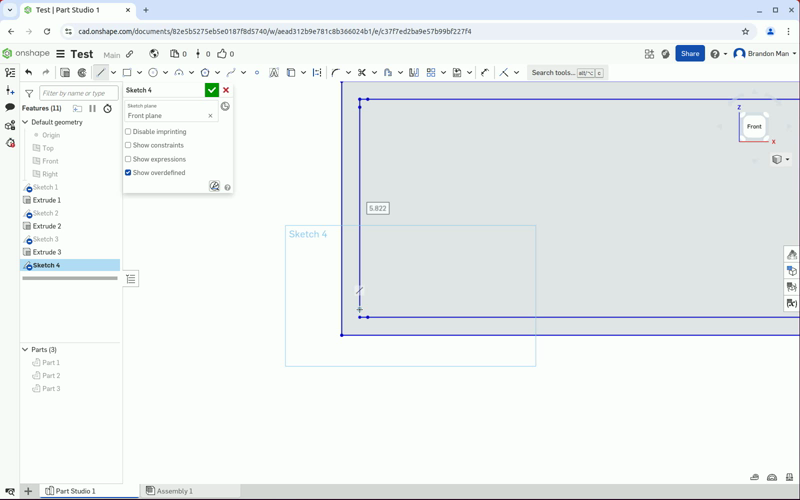
scroll(-6)
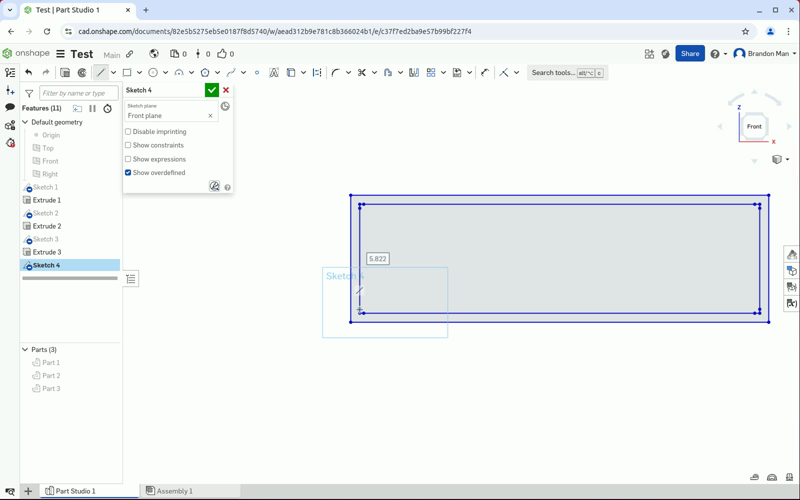
scroll(-6)
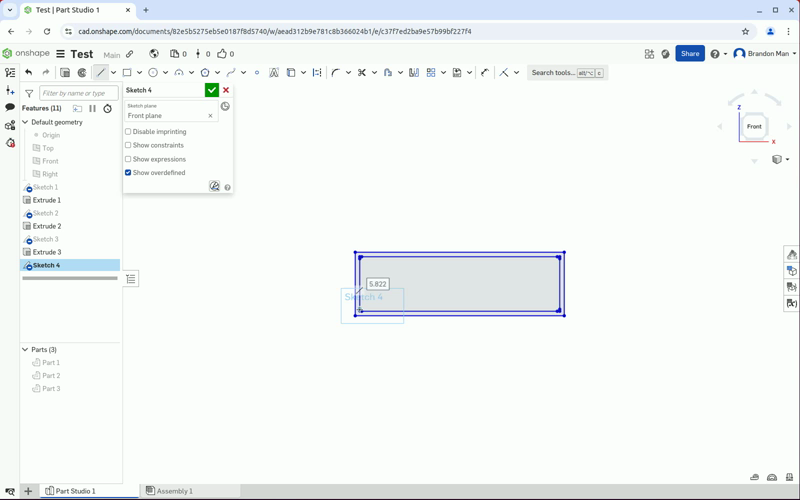
key_up(shift)
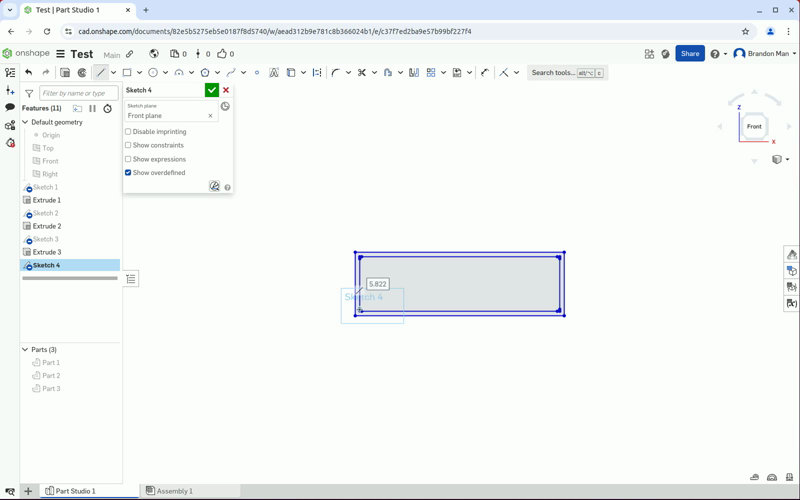
mouse_move(389, 309)
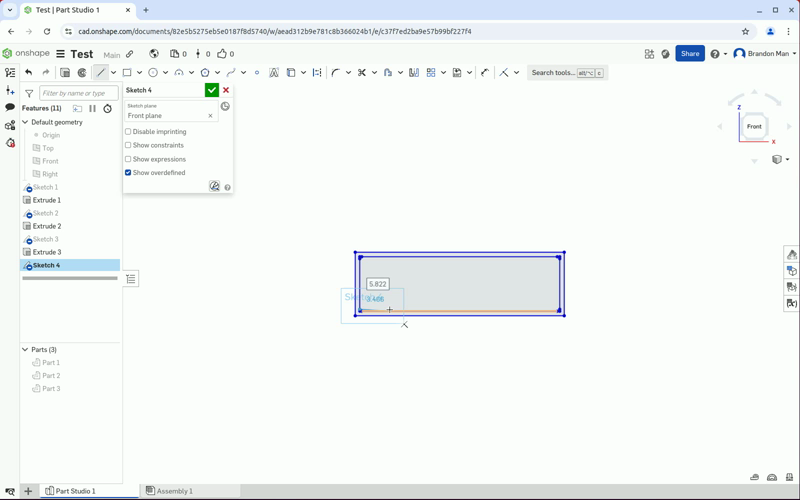
key_down(shift)
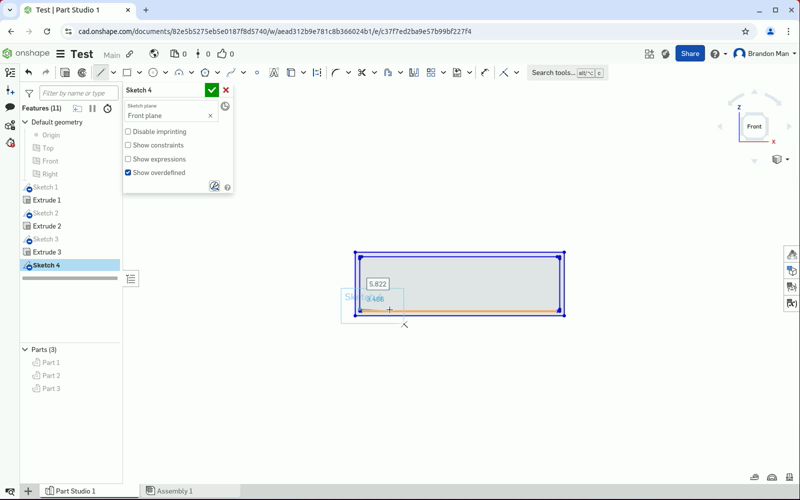
mouse_move(359, 311)
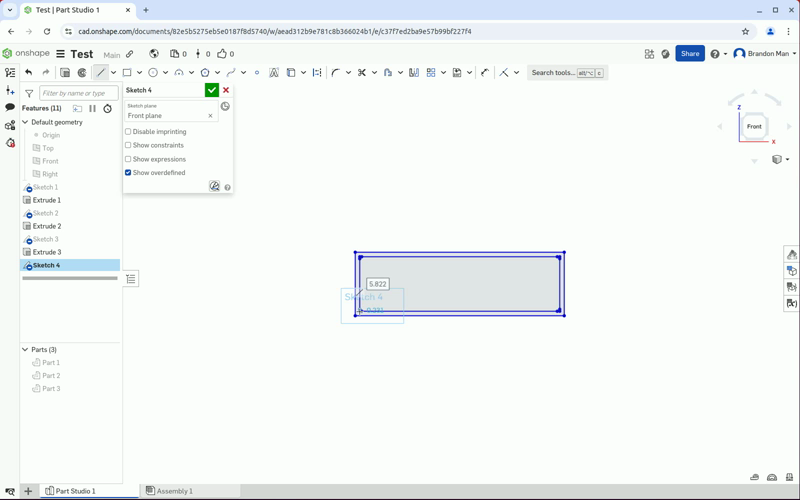
scroll(6)
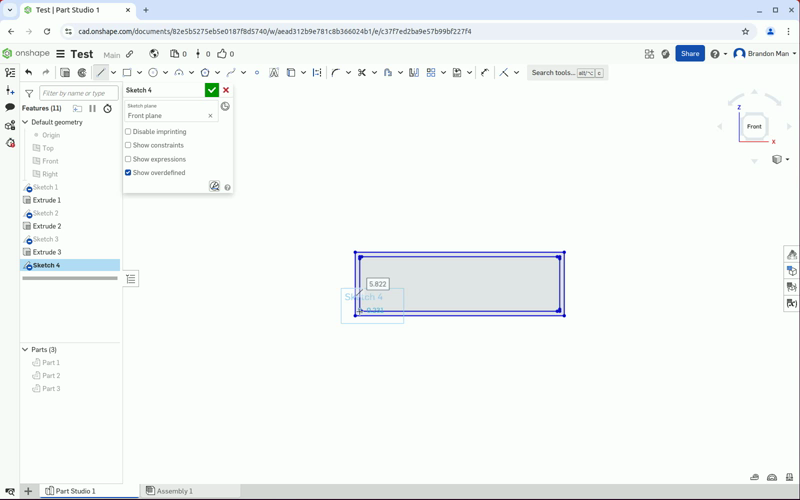
scroll(6)
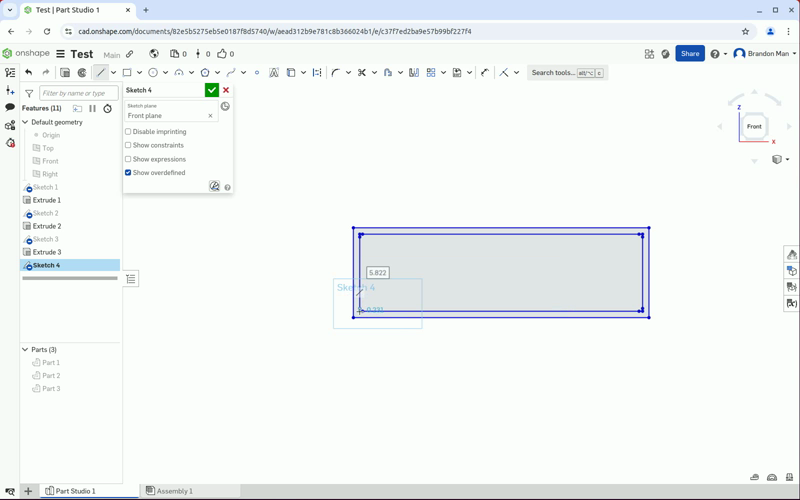
scroll(6)
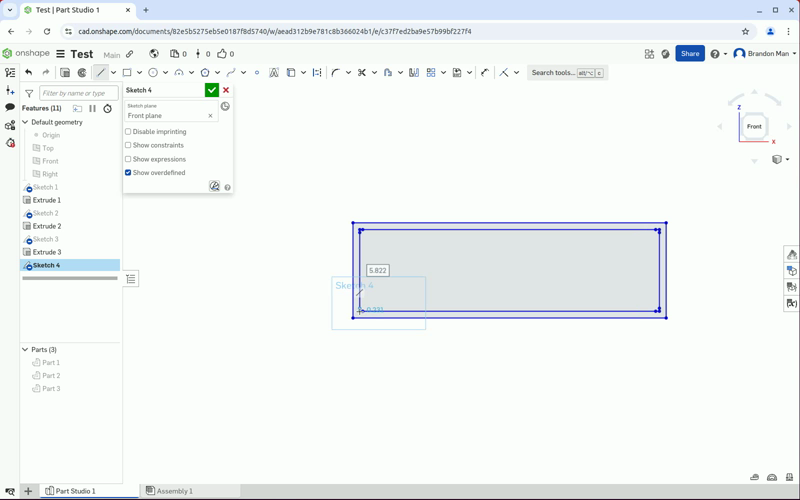
scroll(6)
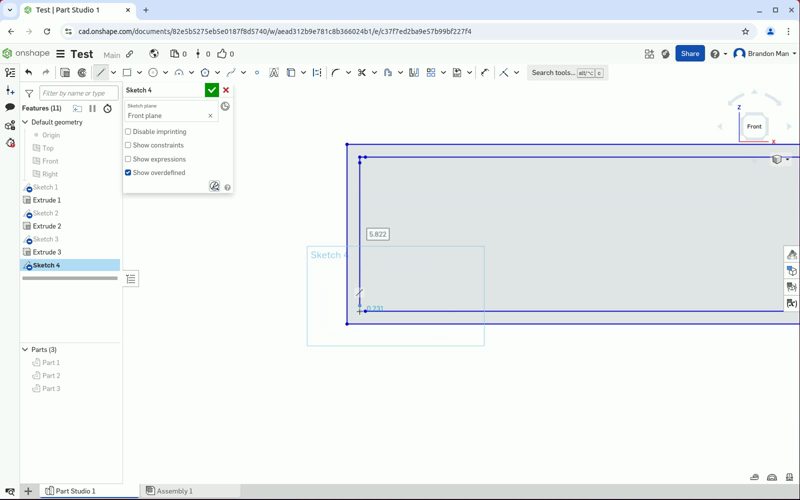
scroll(6)
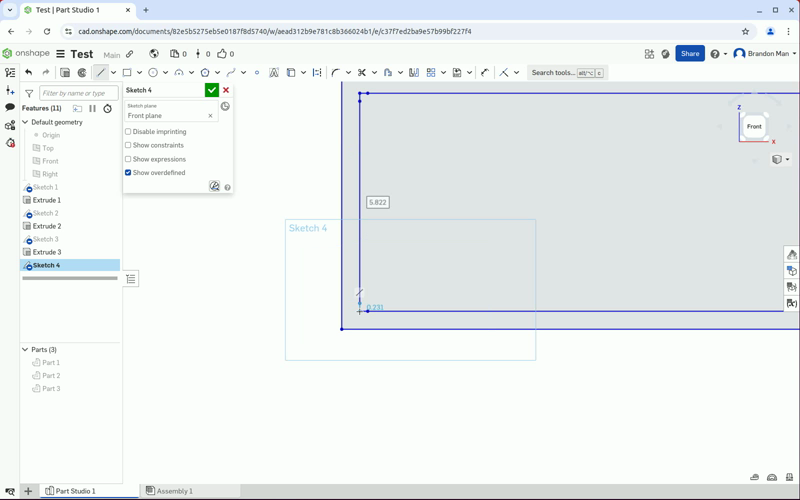
scroll(6)
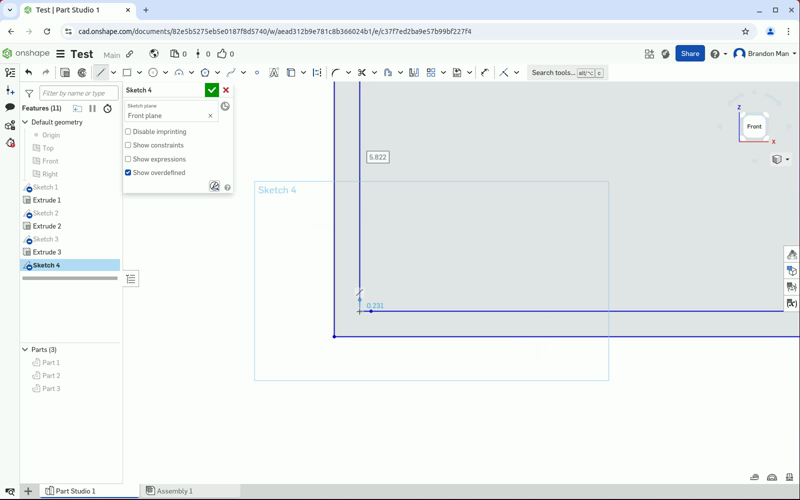
scroll(6)
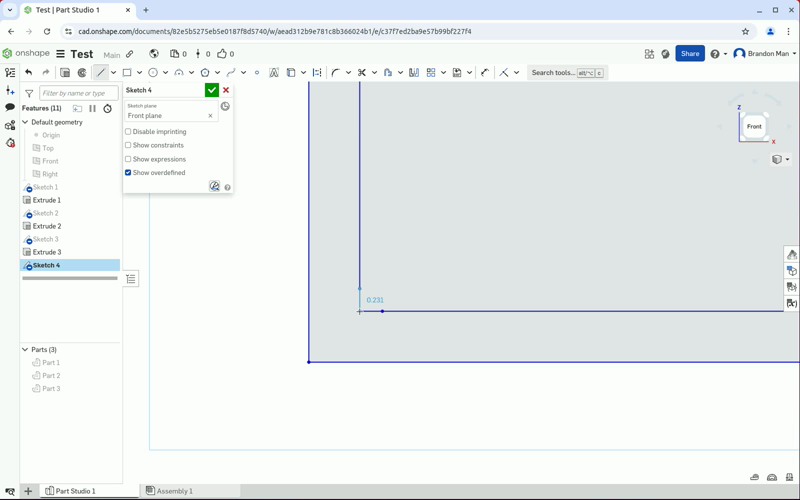
key_up(shift)
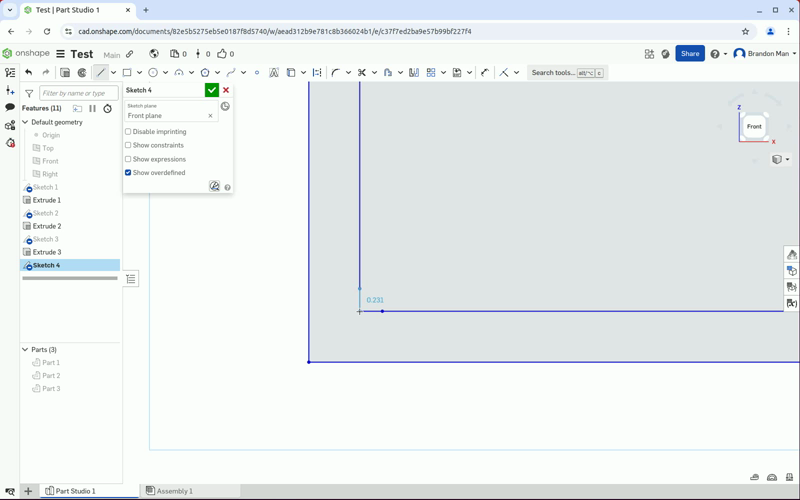
click(359, 311)
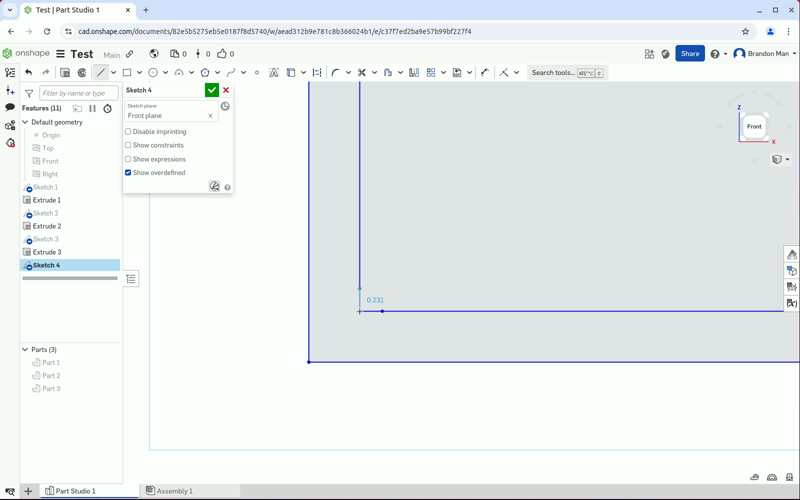
scroll(-6)
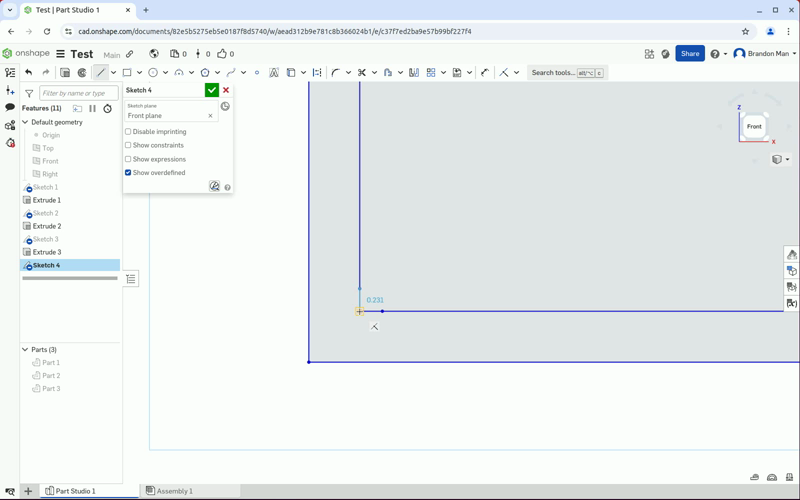
scroll(-6)
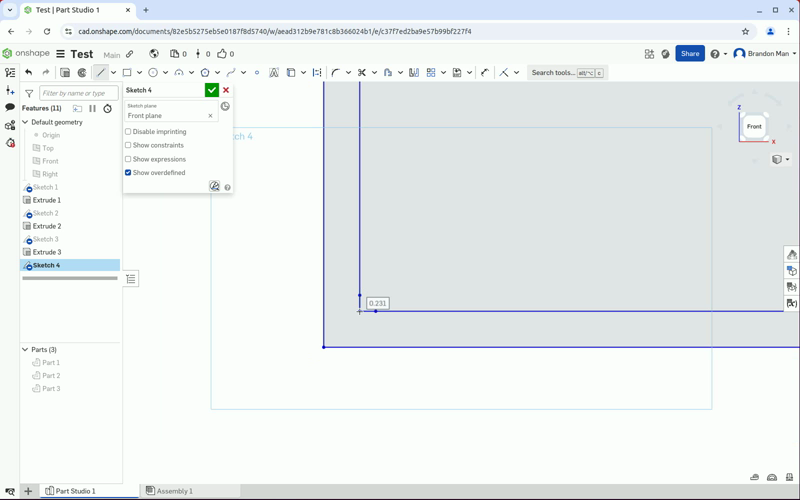
scroll(-6)
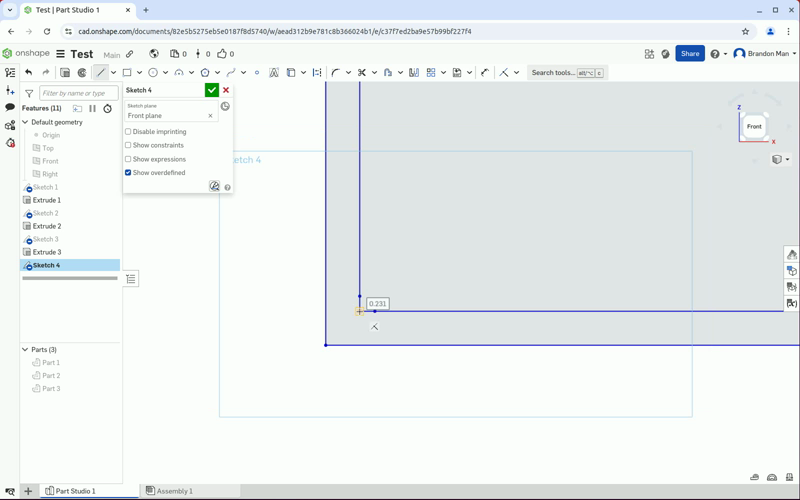
scroll(-6)
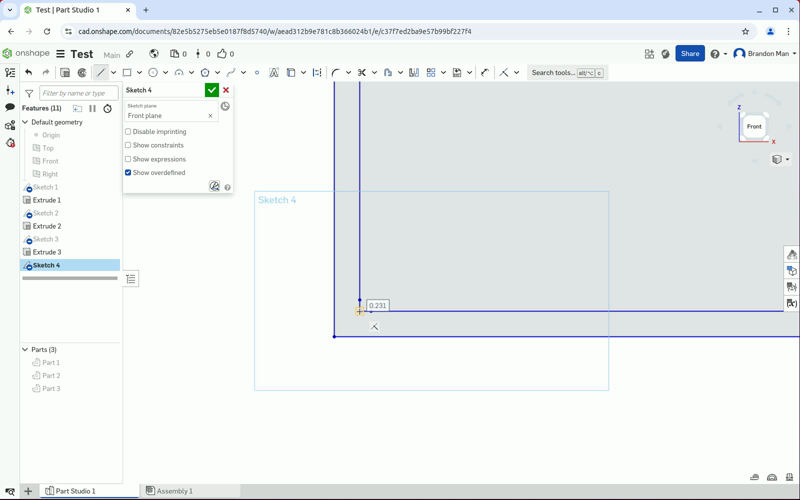
scroll(-6)
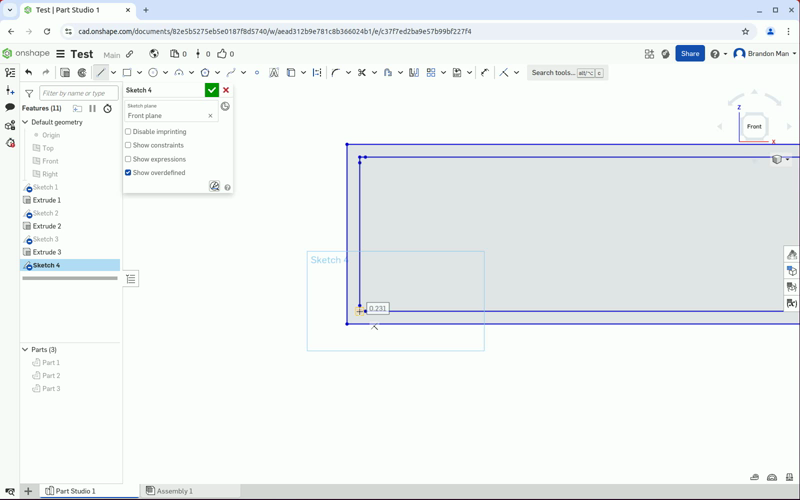
scroll(-6)
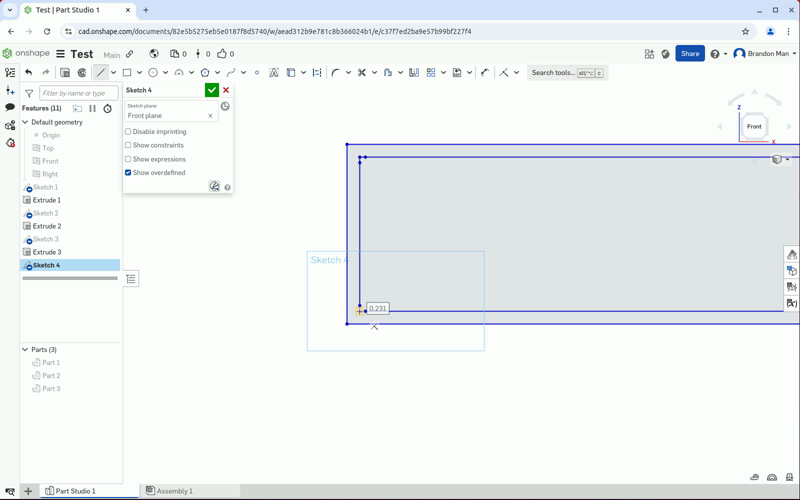
scroll(-6)
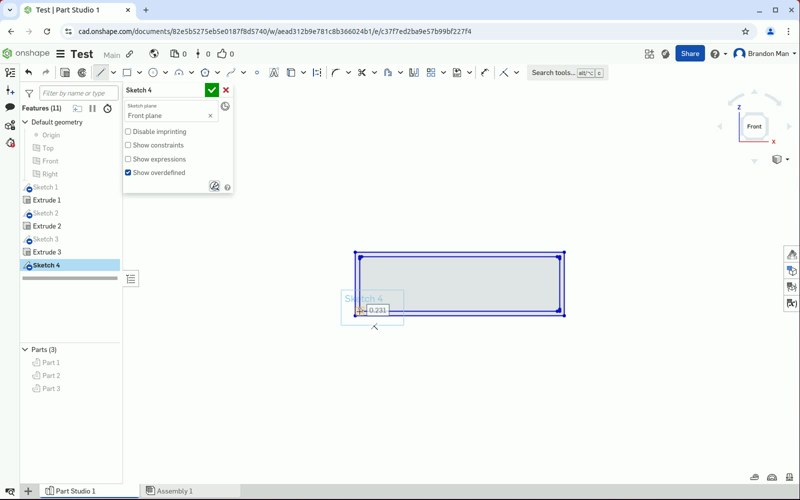
key(esc)
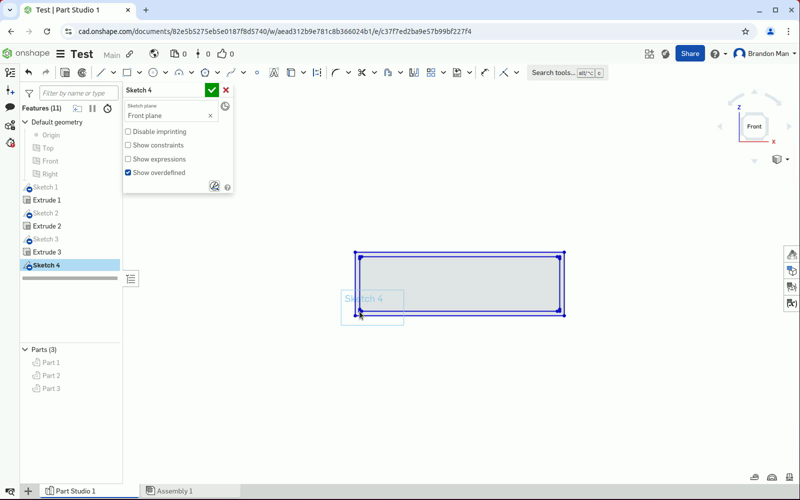
mouse_move(472, 253)
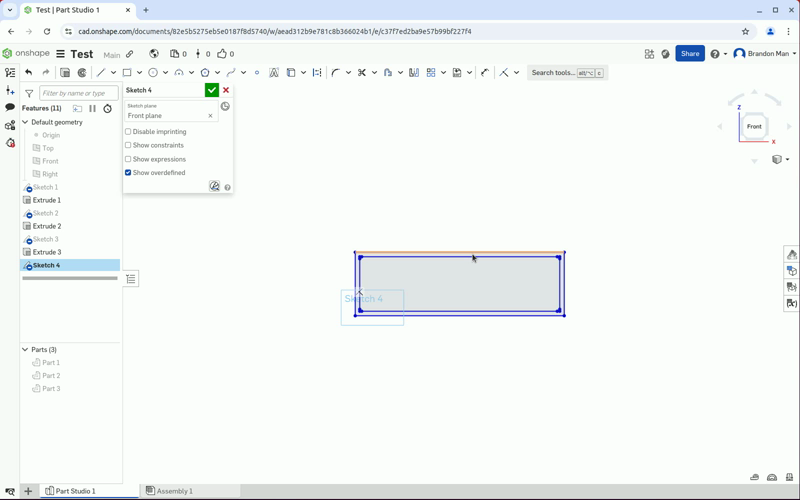
click(472, 253)
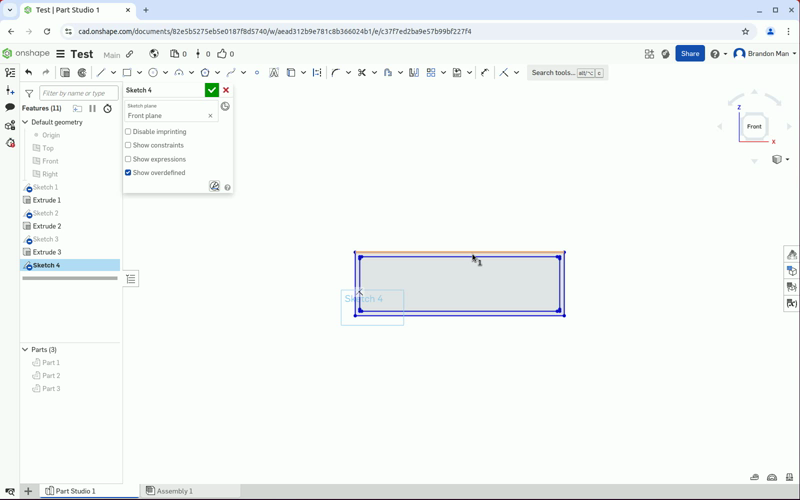
mouse_move(73, 352)
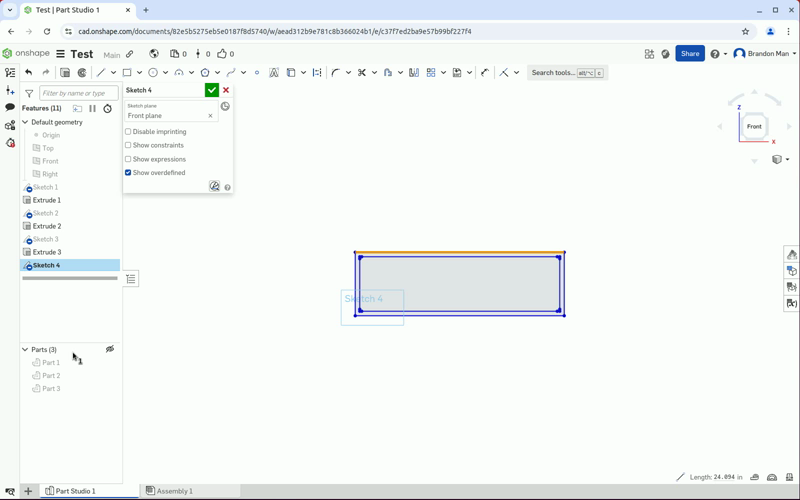
key(shift+y)
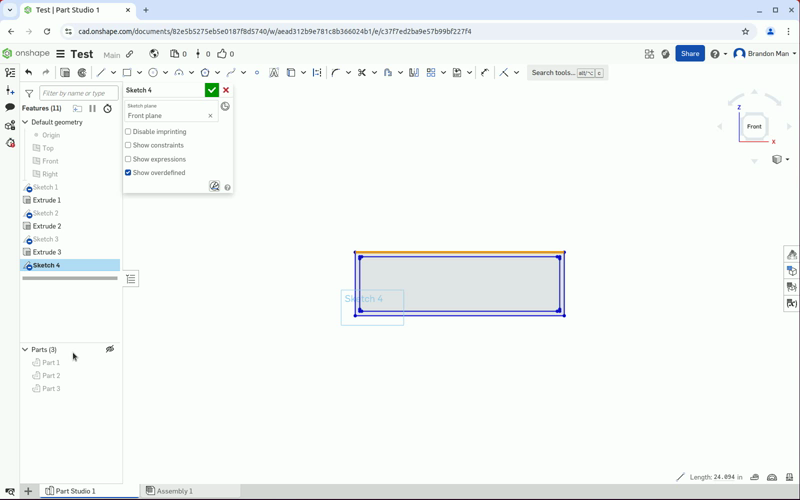
key(shift+e)
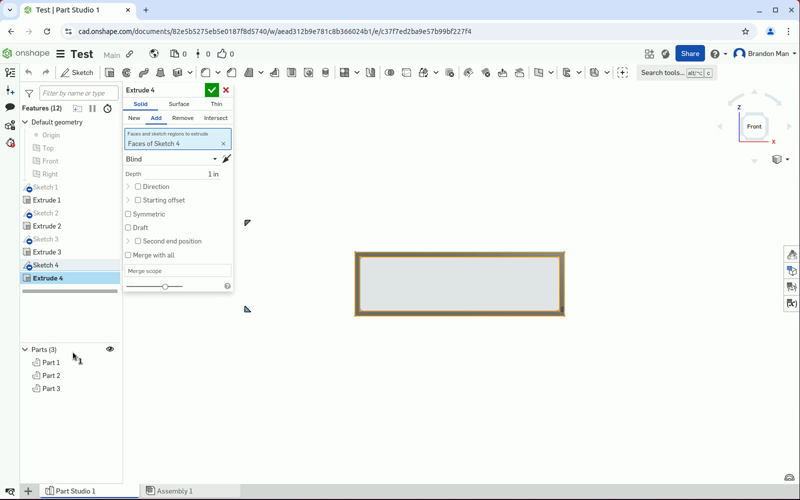
mouse_move(143, 106)
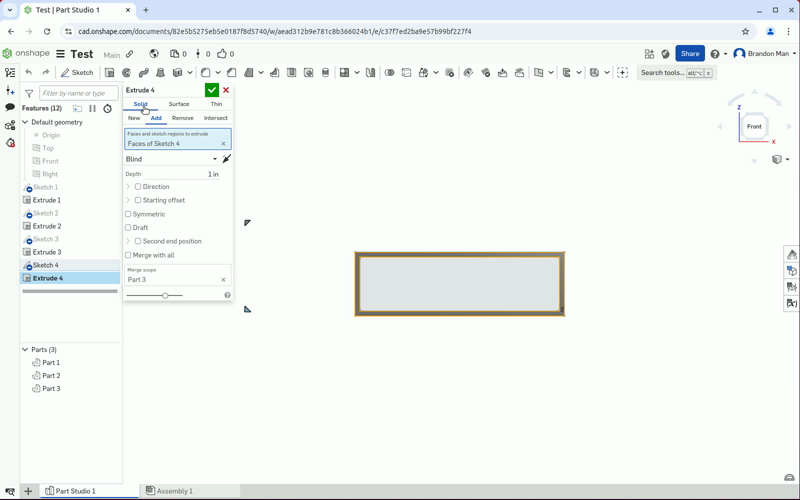
click(143, 106)
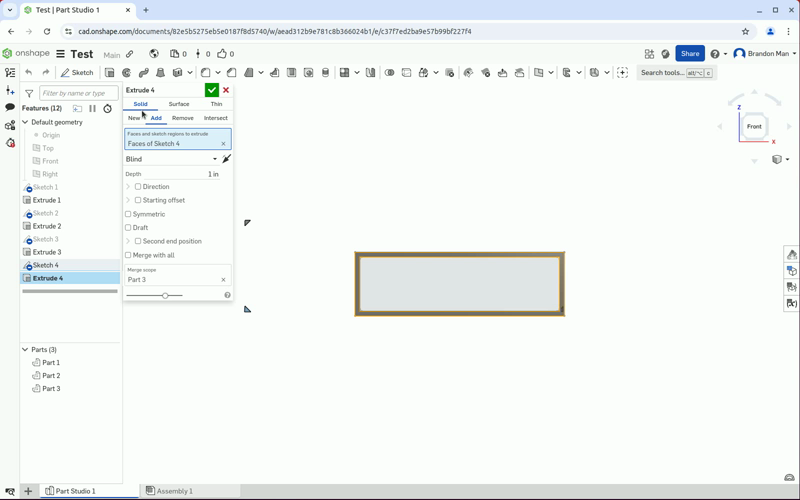
mouse_move(137, 120)
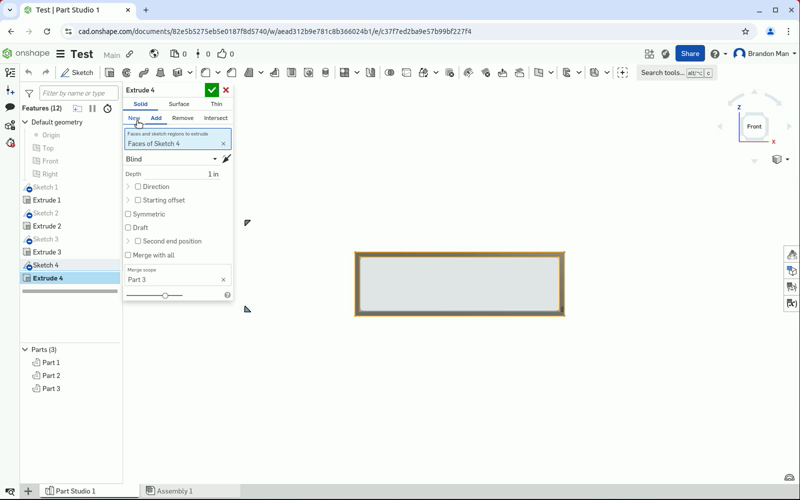
click(137, 120)
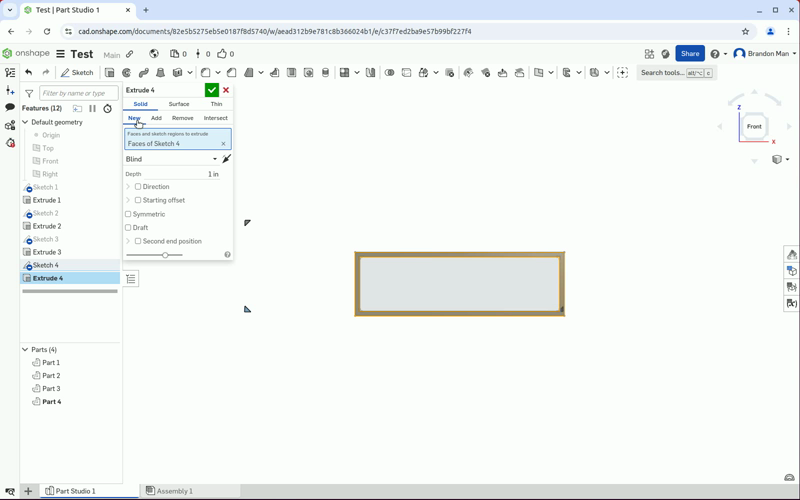
key(tab, 4)
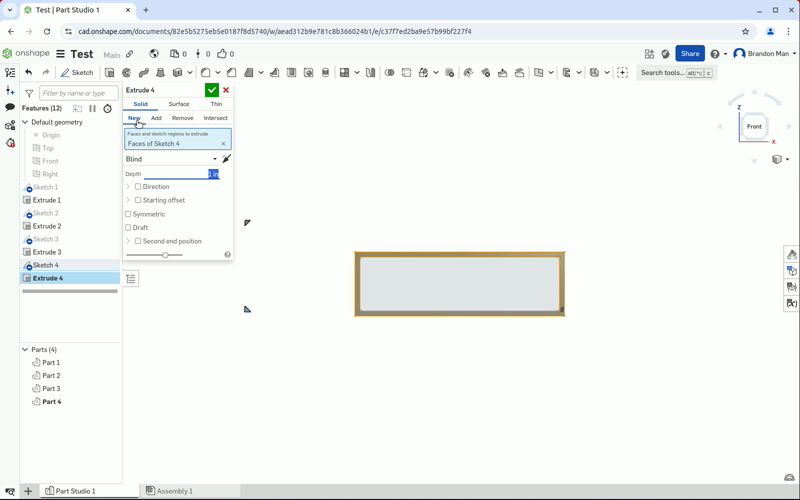
text(3.129)
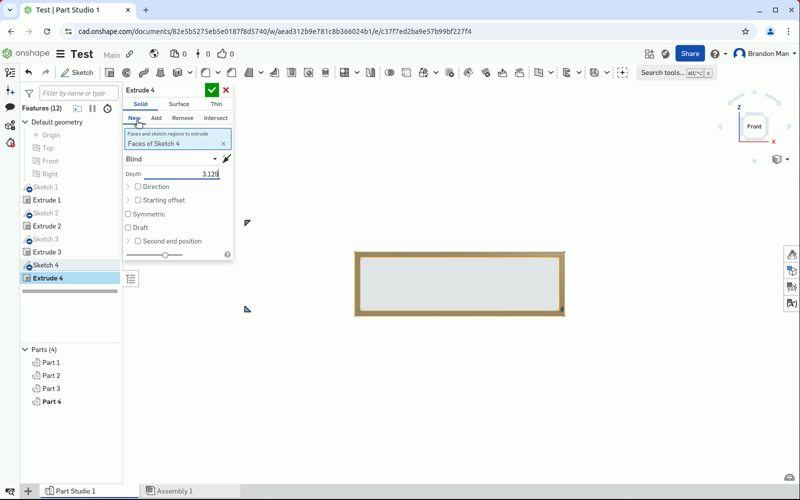
key(enter)
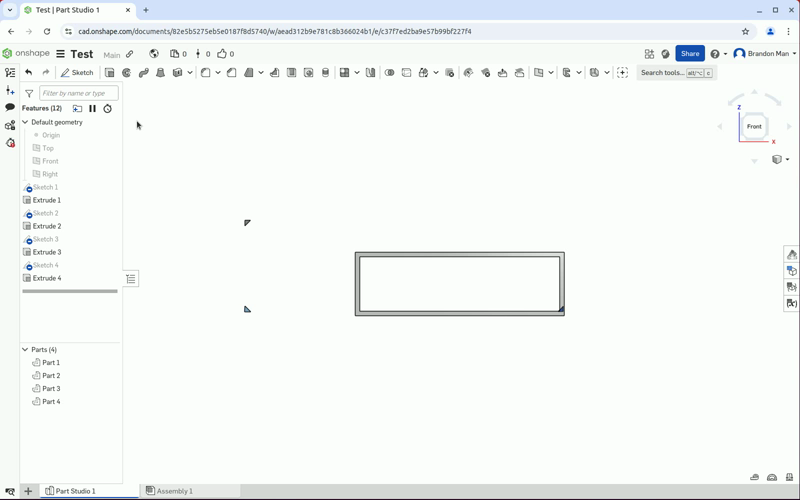
key(shift+h)
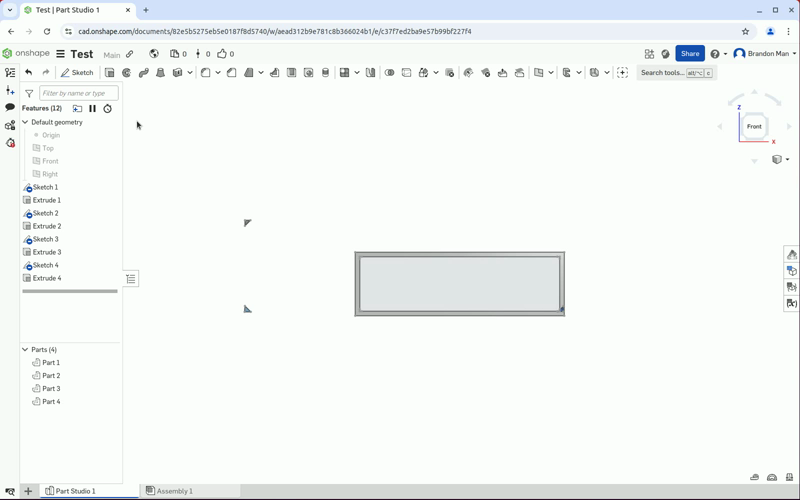
key(shift+h)
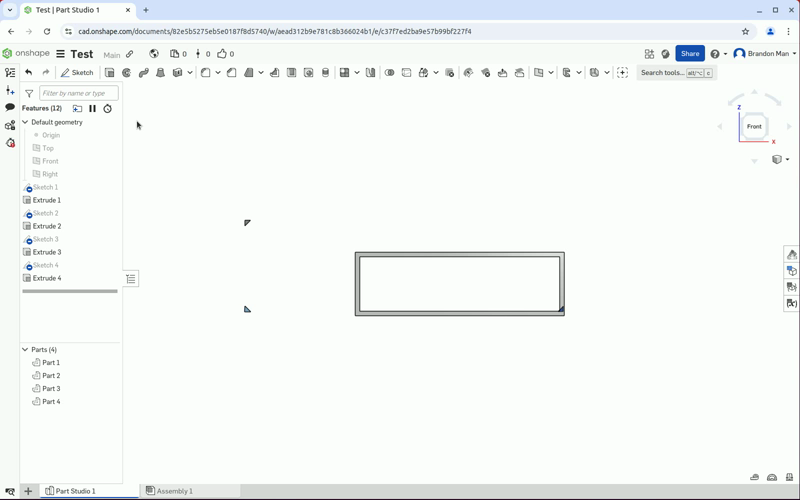
mouse_move(73, 189)
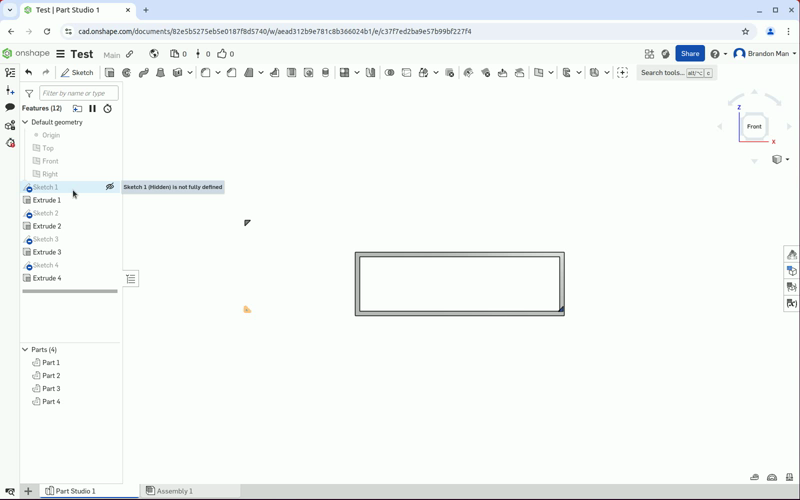
click(73, 189)
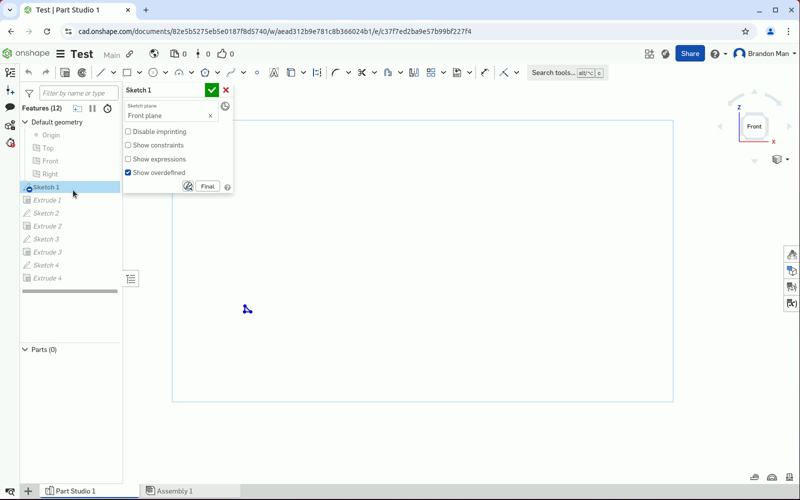
mouse_move(229, 92)
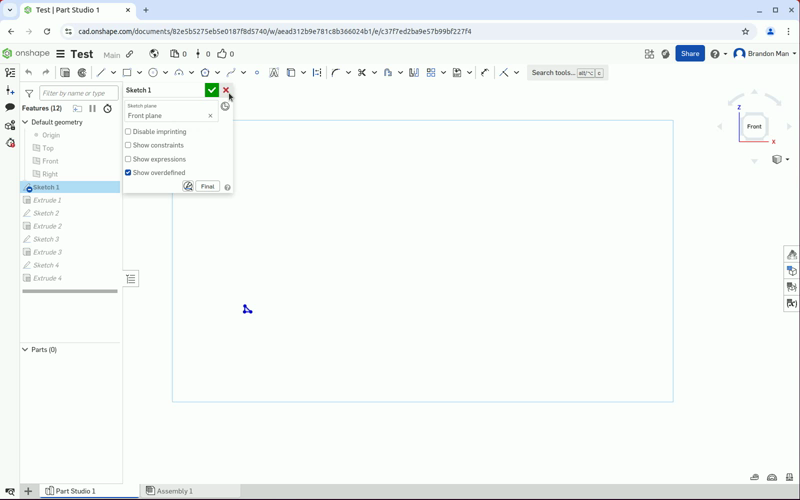
click(229, 92)
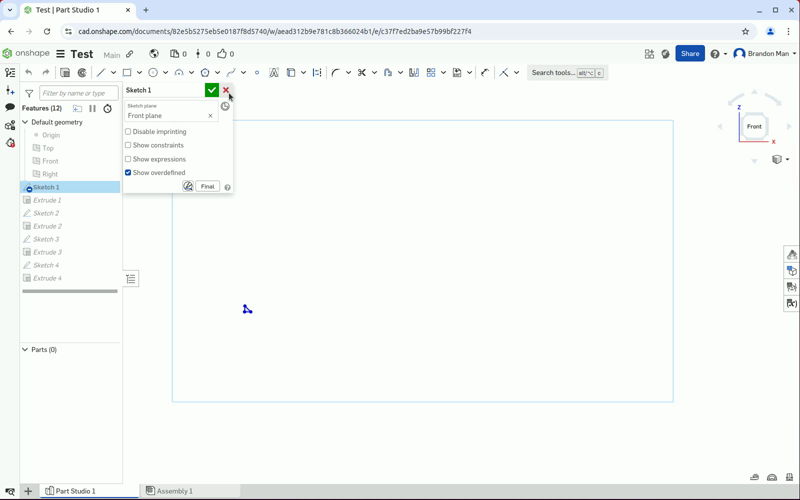
key(shift+s)
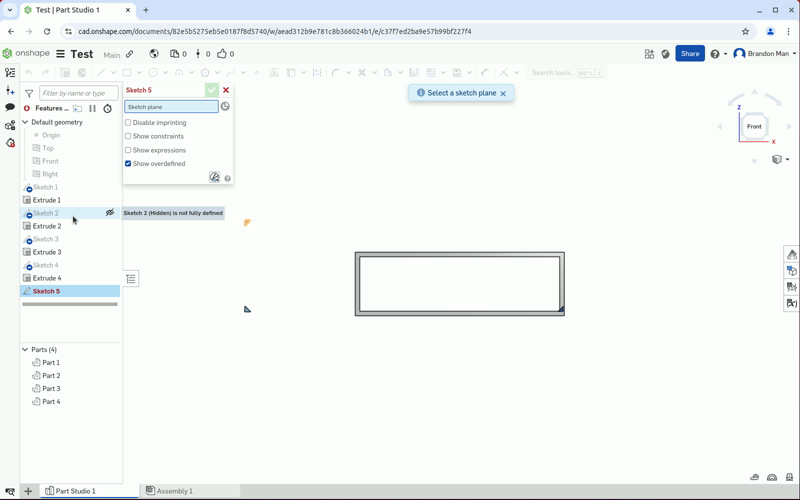
scroll(3)
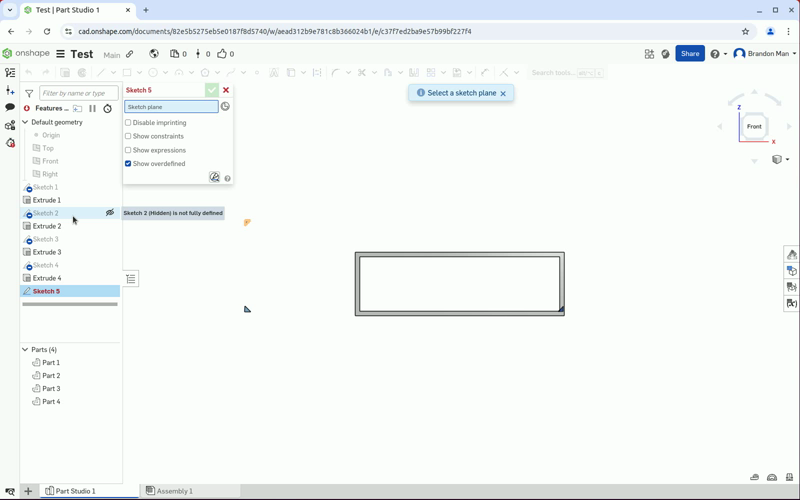
mouse_move(73, 163)
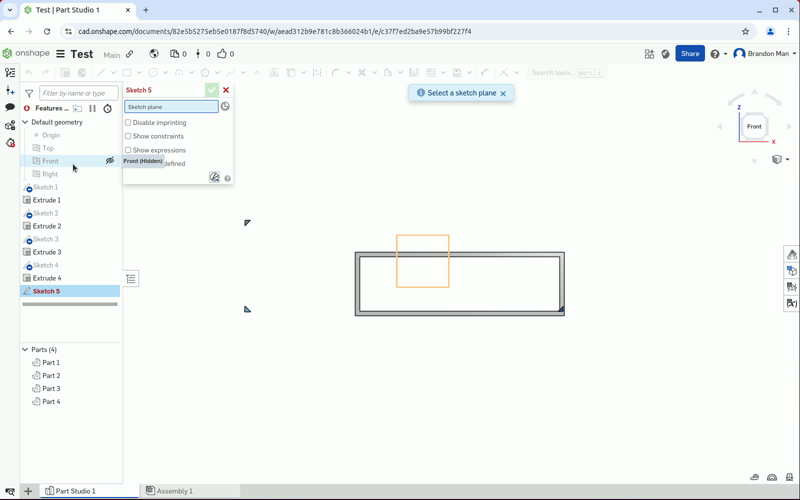
click(73, 163)
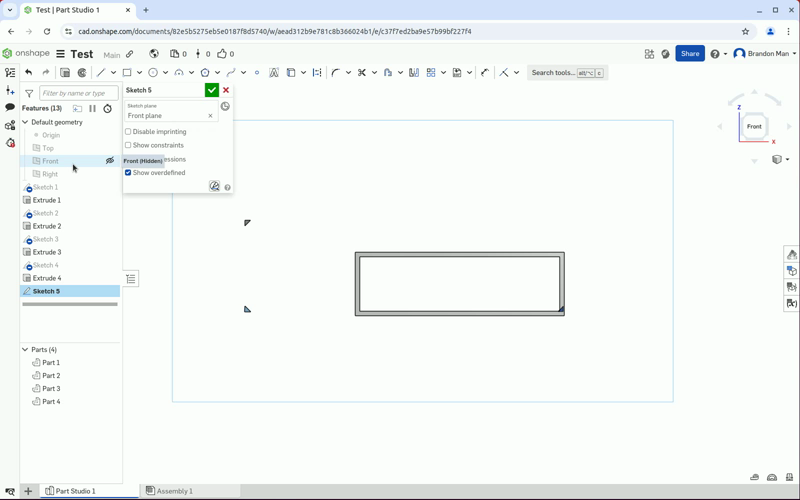
mouse_move(73, 352)
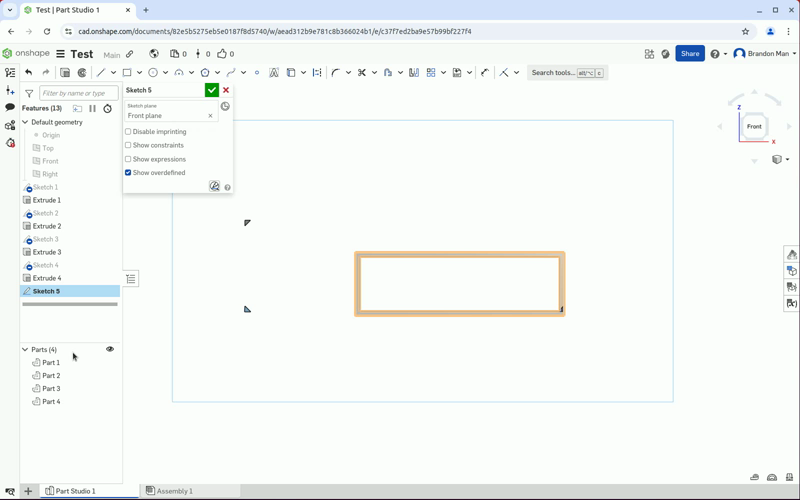
key(y)
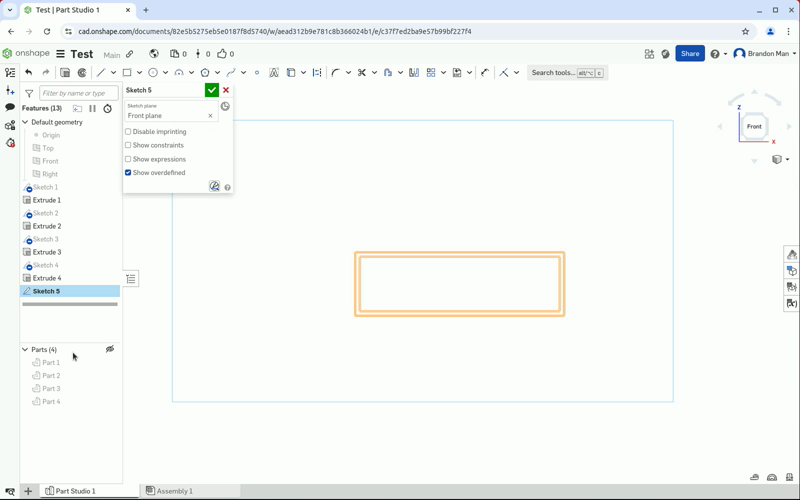
key(l)
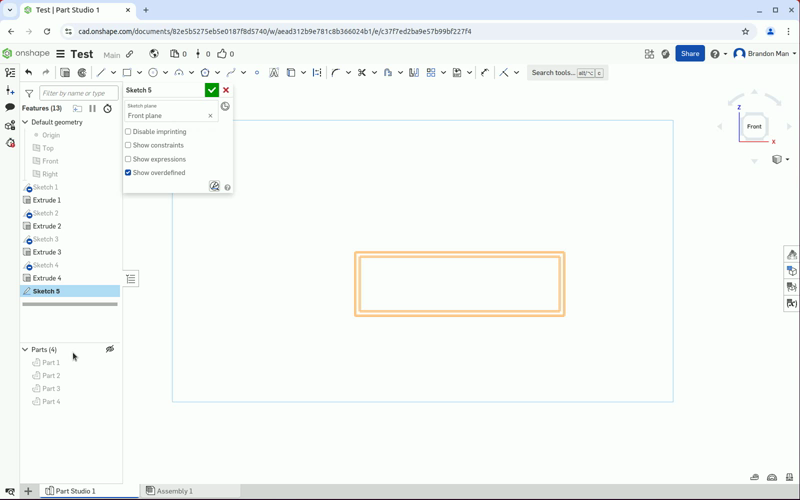
key_down(shift)
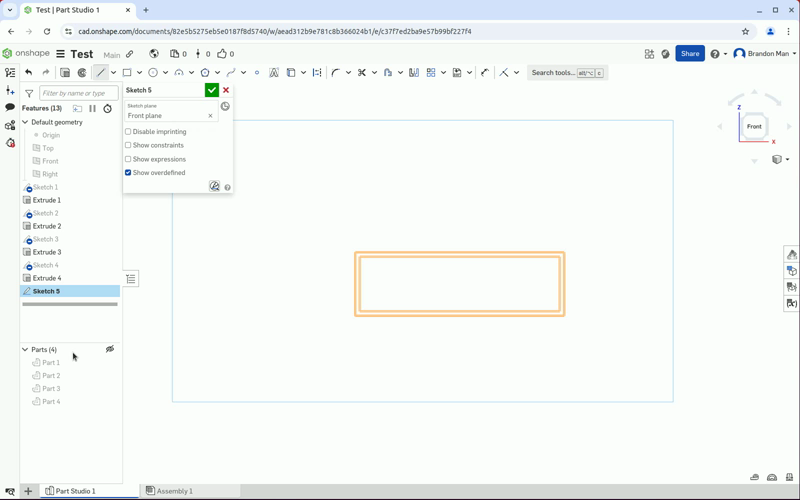
mouse_move(558, 254)
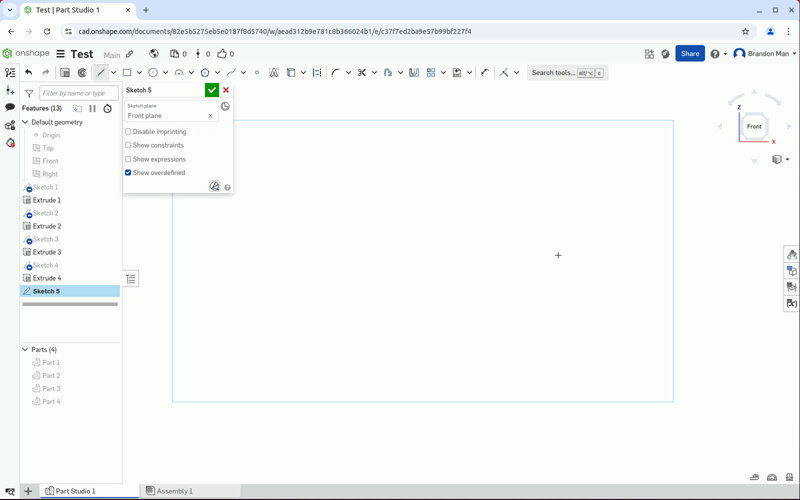
click(558, 254)
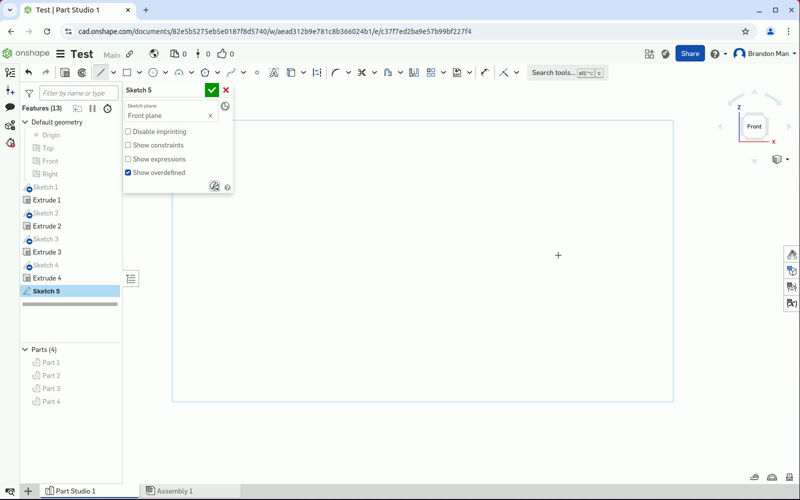
key_up(shift)
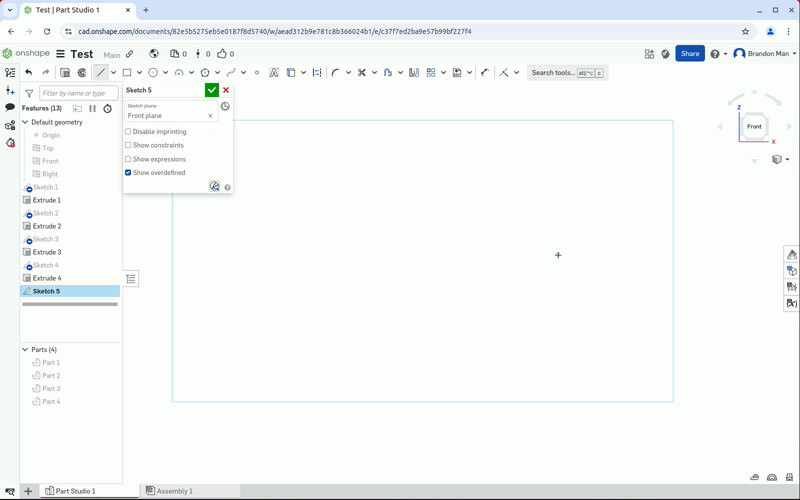
key_down(shift)
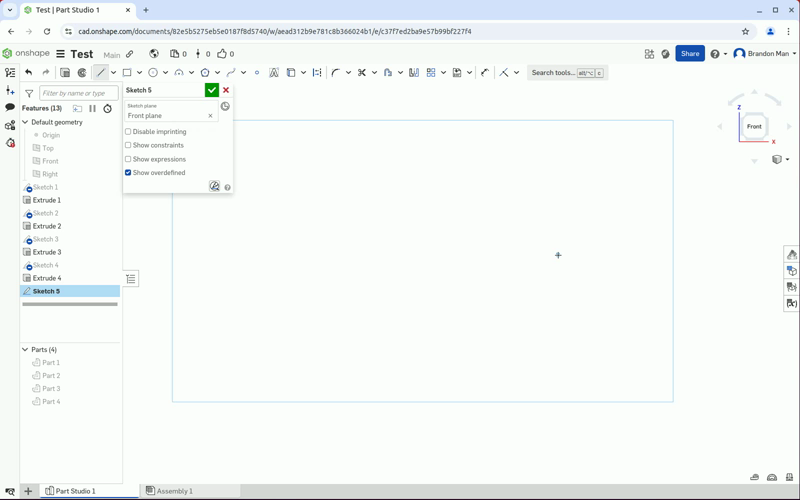
mouse_move(588, 254)
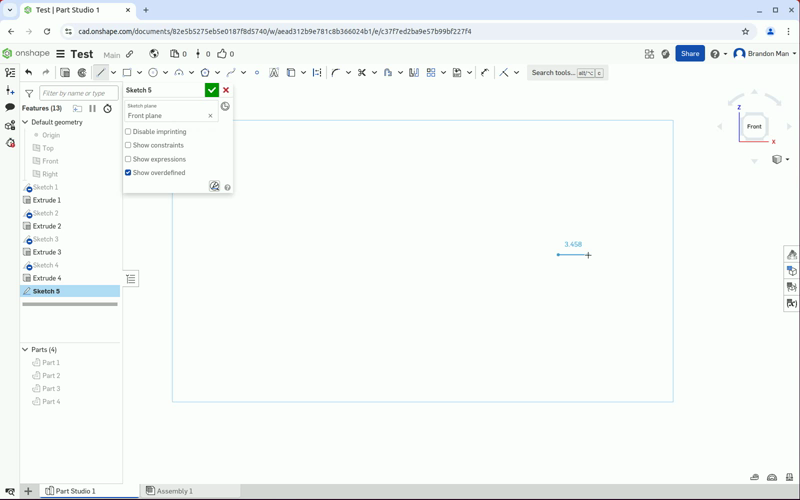
mouse_move(561, 258)
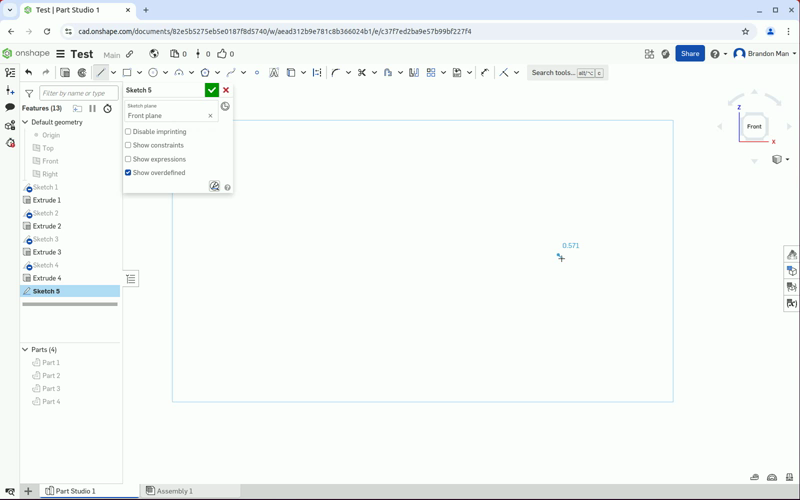
scroll(6)
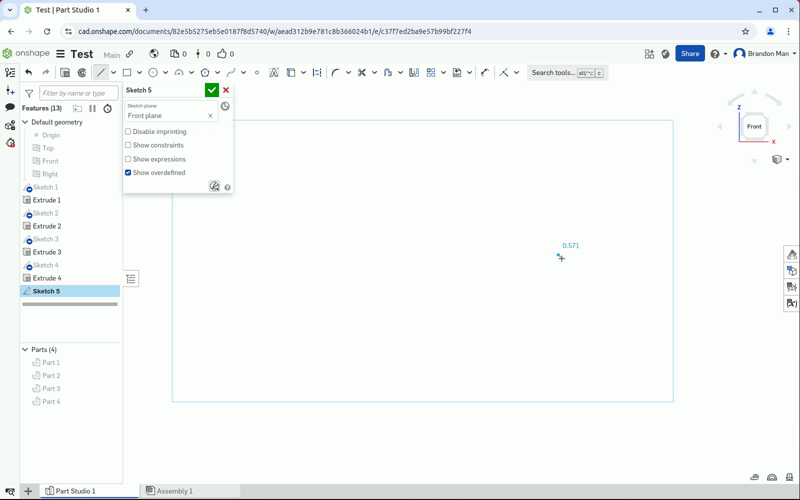
scroll(6)
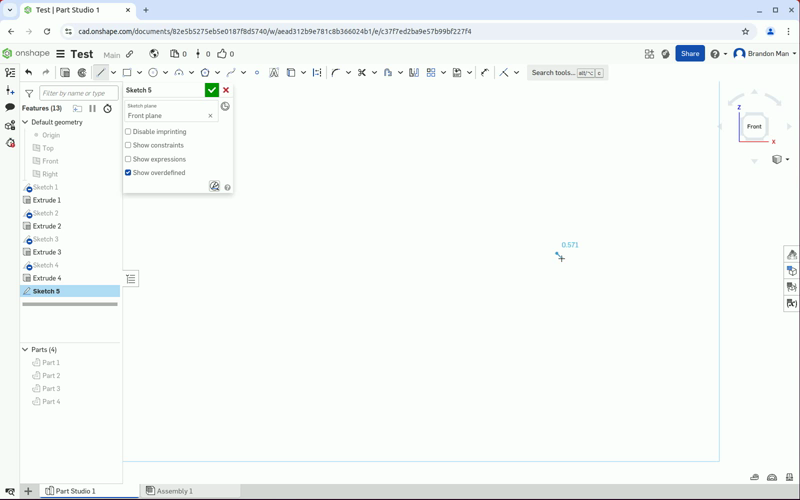
scroll(6)
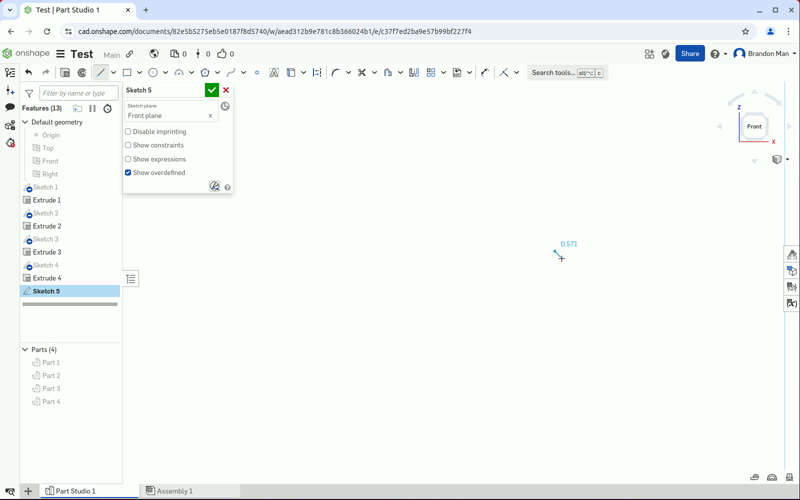
scroll(6)
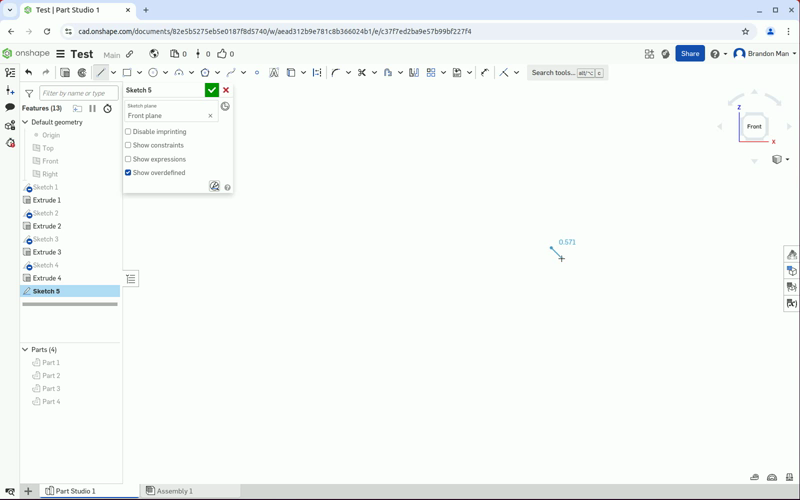
scroll(6)
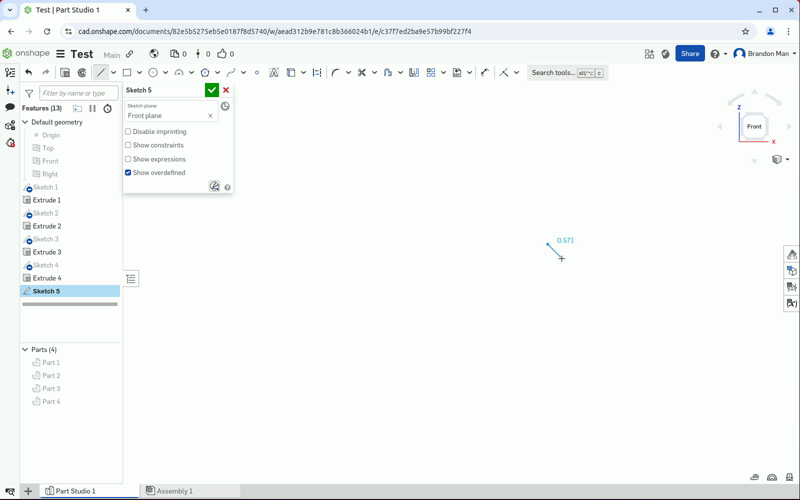
scroll(6)
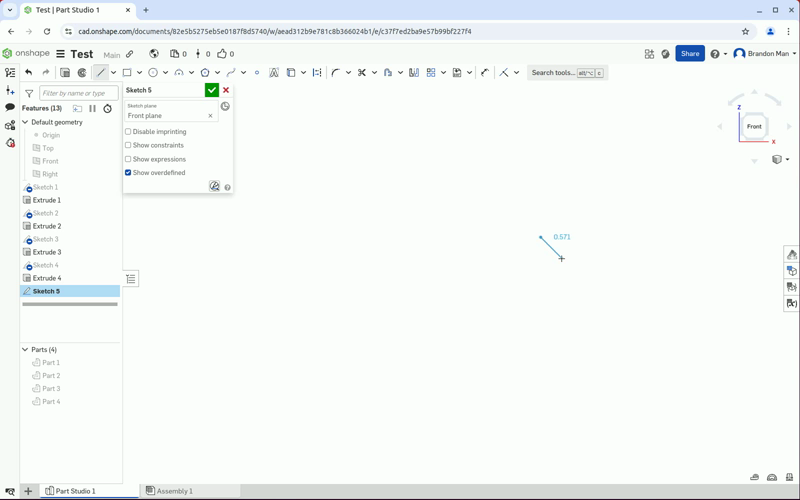
scroll(6)
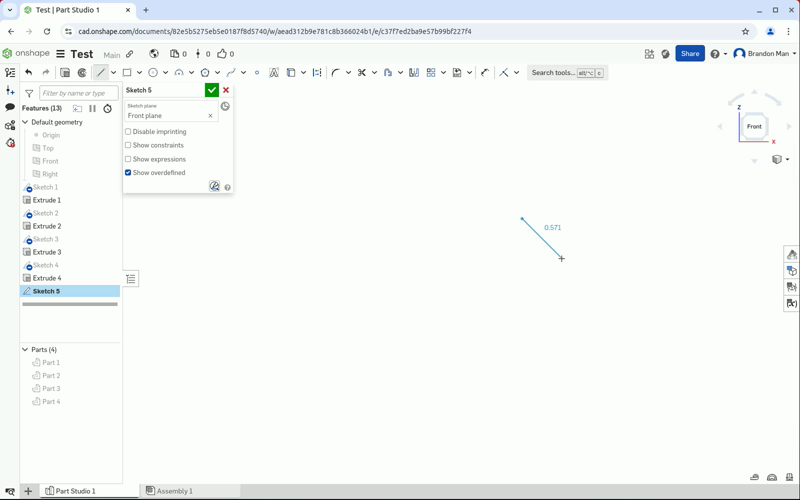
click(561, 258)
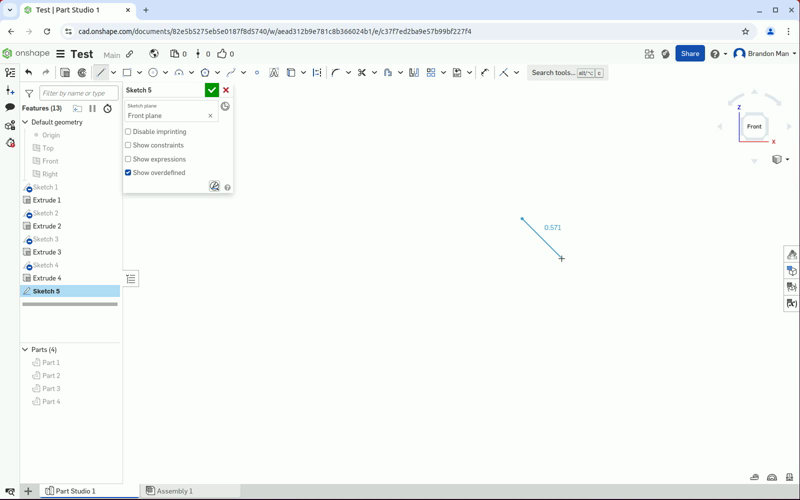
scroll(-6)
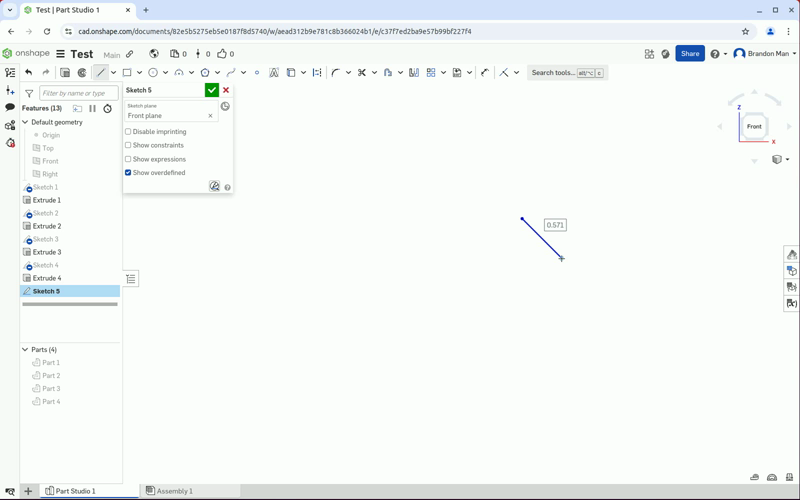
scroll(-6)
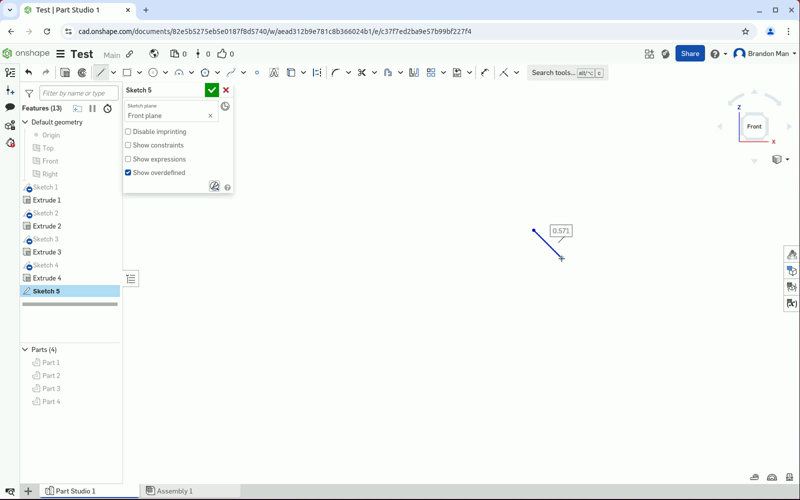
scroll(-6)
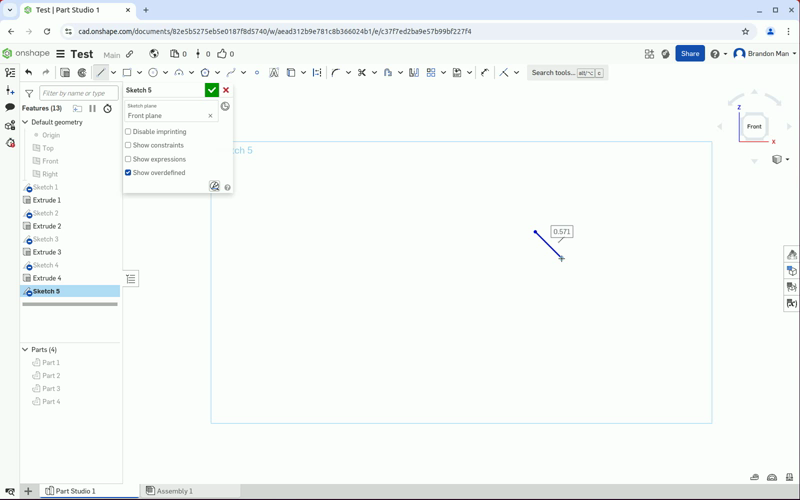
scroll(-6)
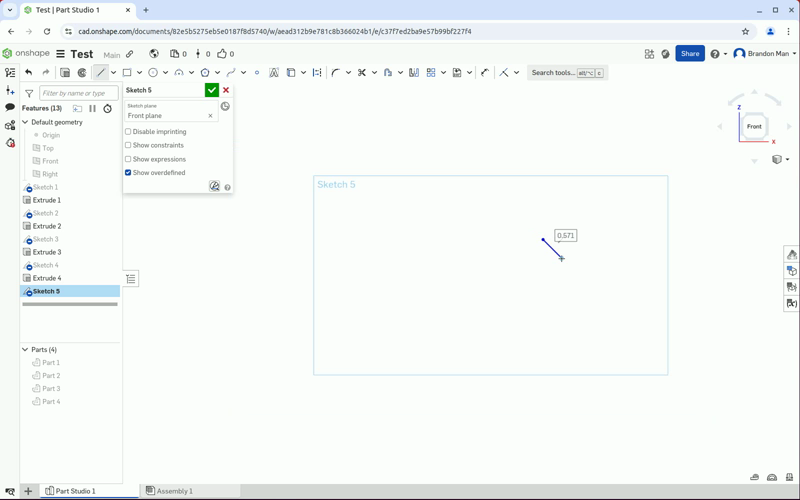
scroll(-6)
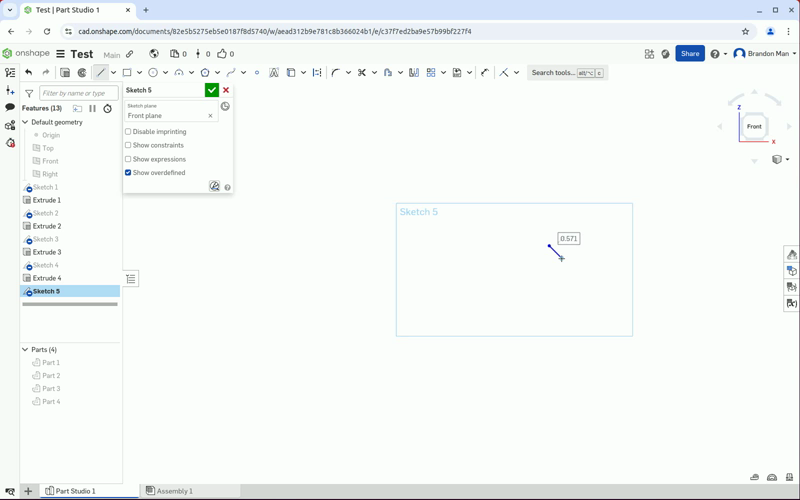
scroll(-6)
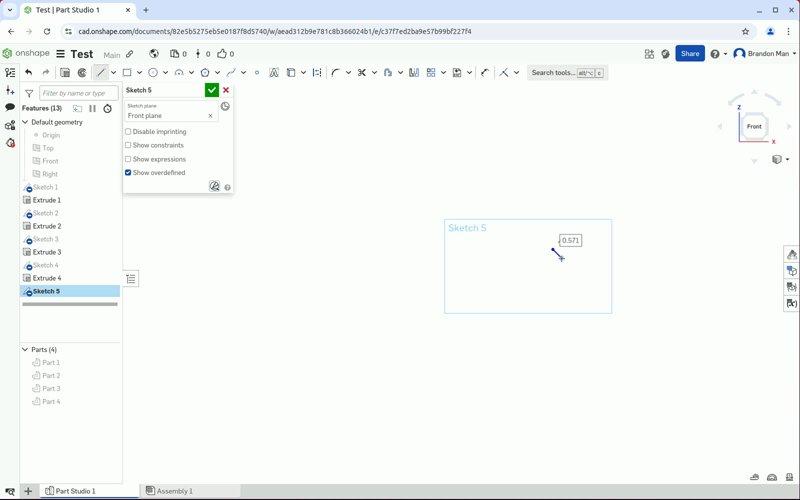
scroll(-6)
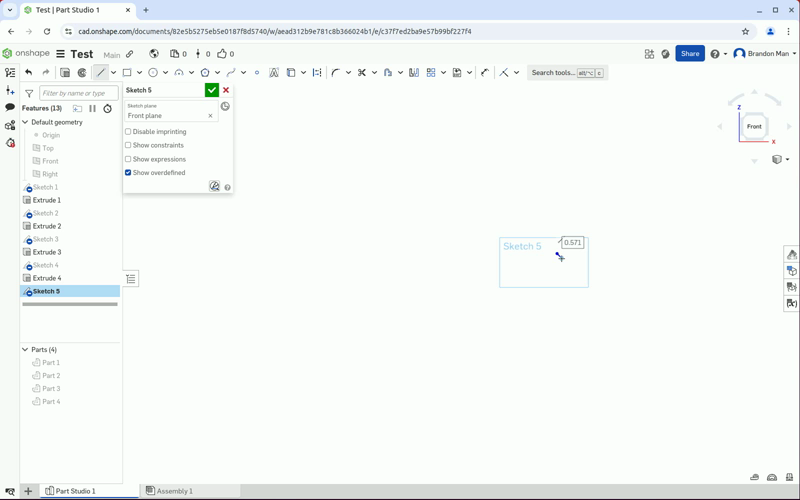
key_up(shift)
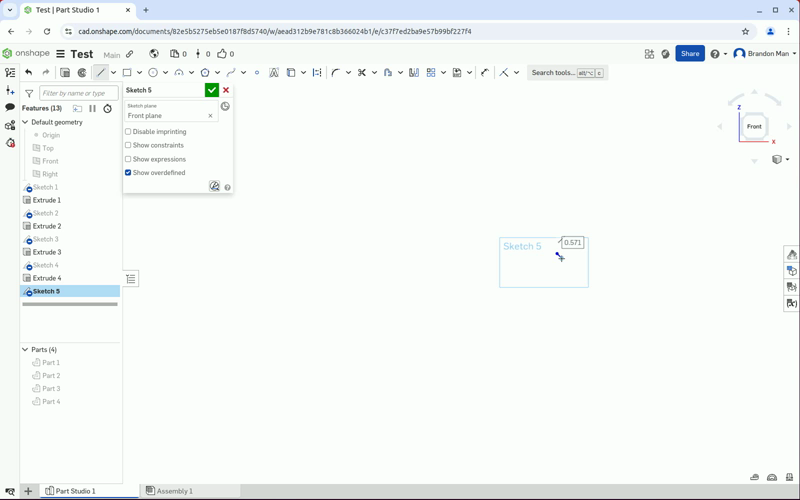
key_down(shift)
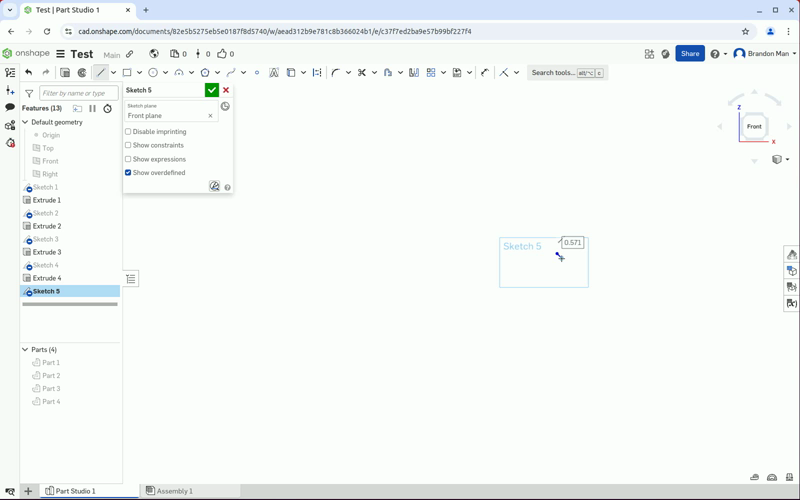
mouse_move(589, 258)
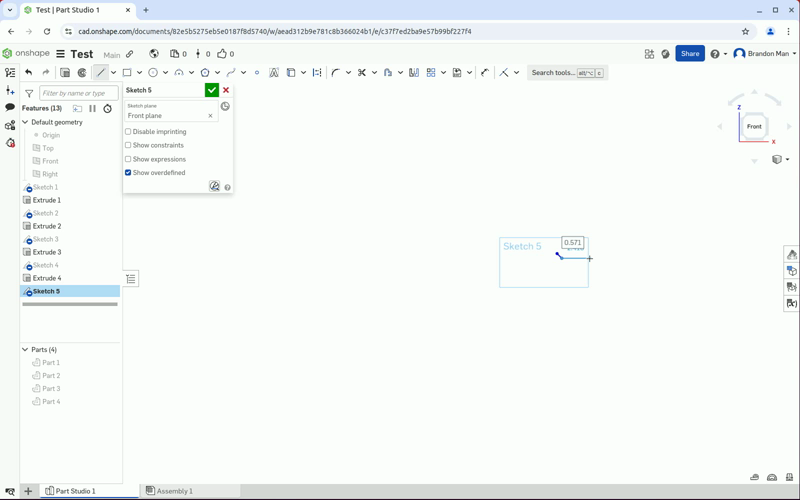
mouse_move(561, 254)
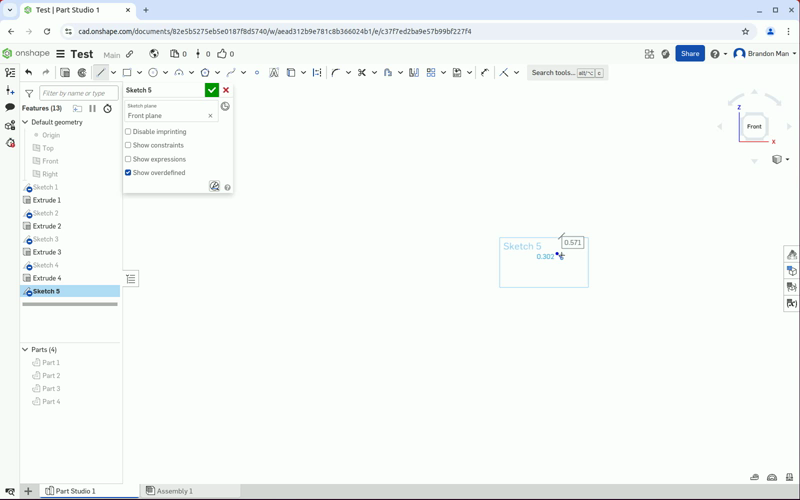
scroll(6)
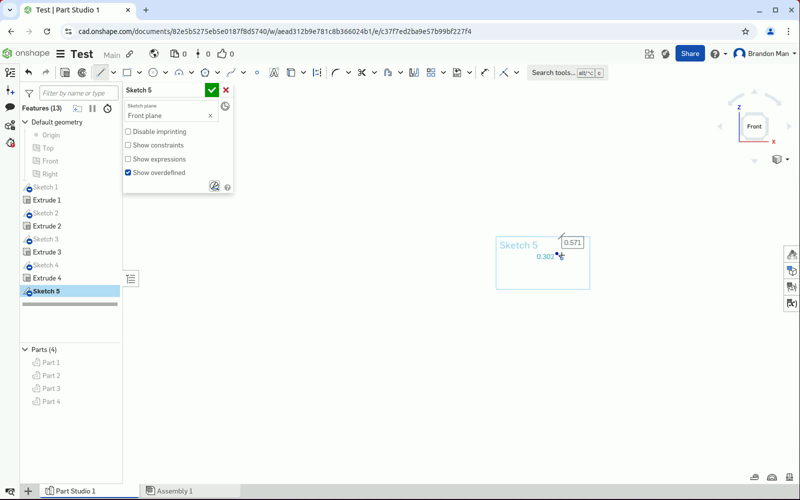
scroll(6)
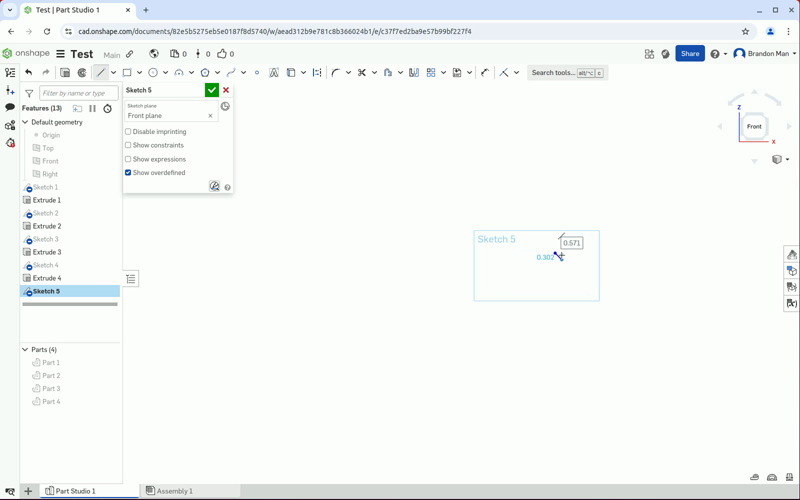
scroll(6)
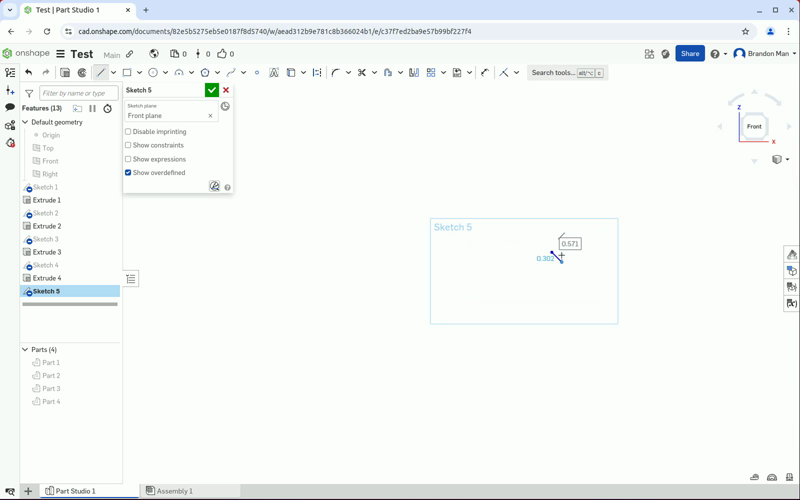
scroll(6)
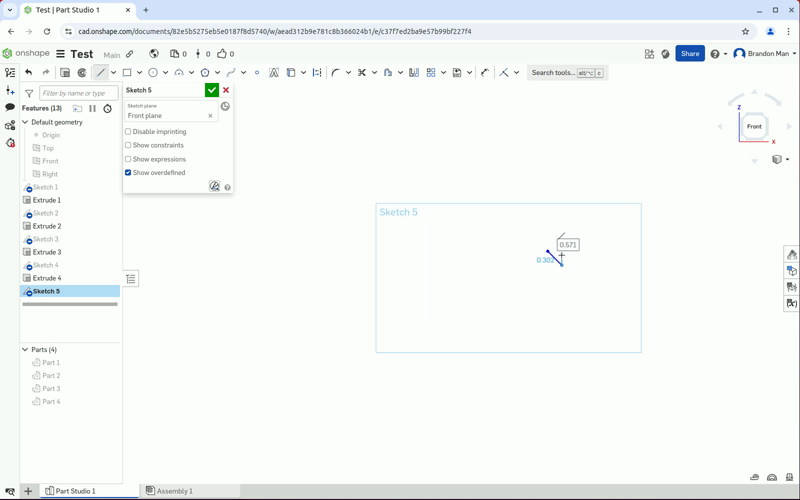
scroll(6)
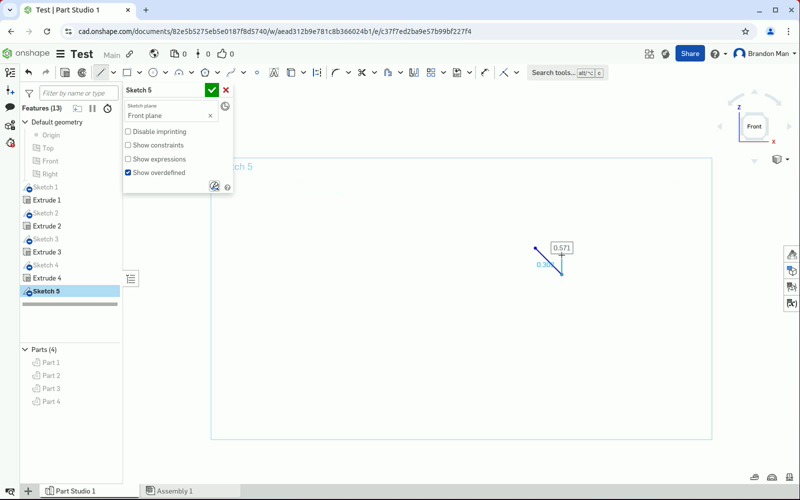
scroll(6)
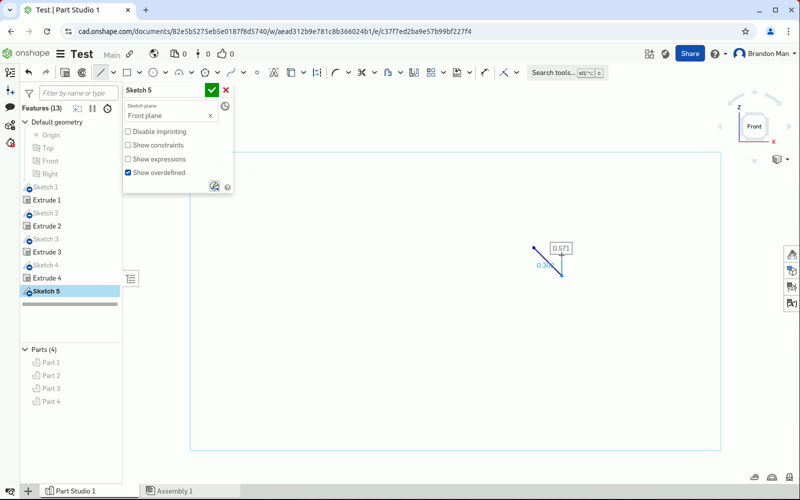
scroll(6)
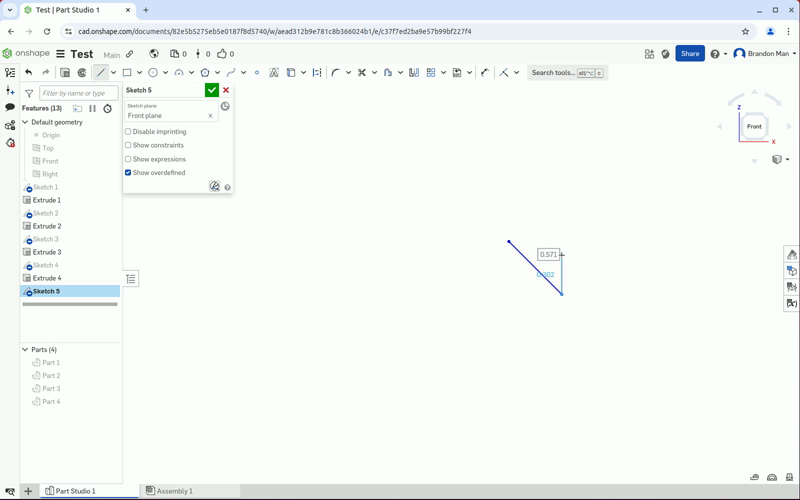
click(561, 254)
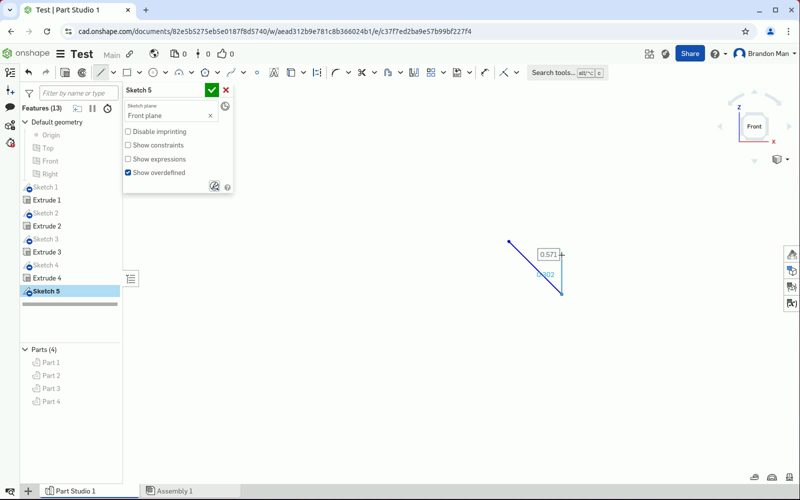
scroll(-6)
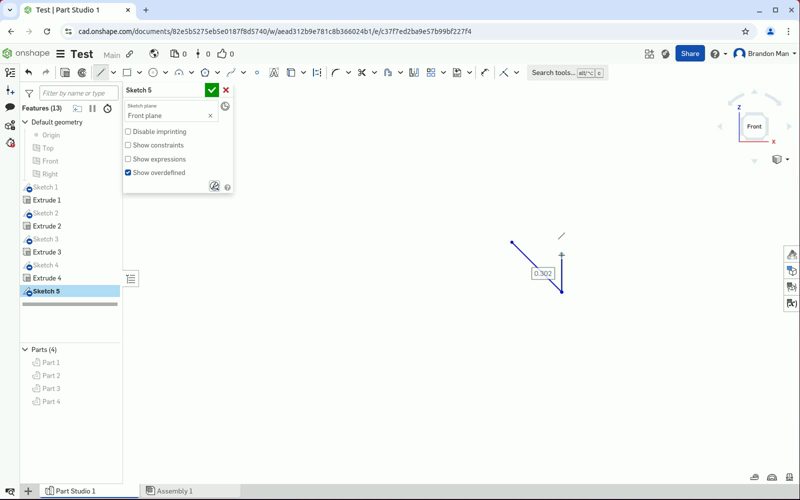
scroll(-6)
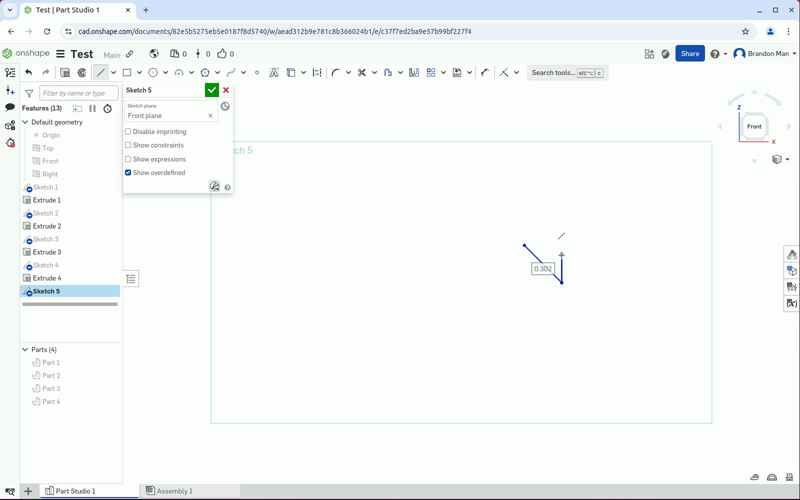
scroll(-6)
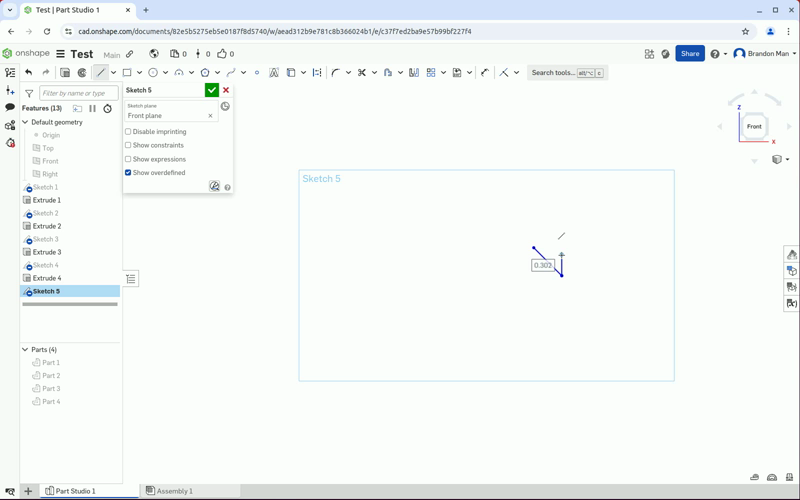
scroll(-6)
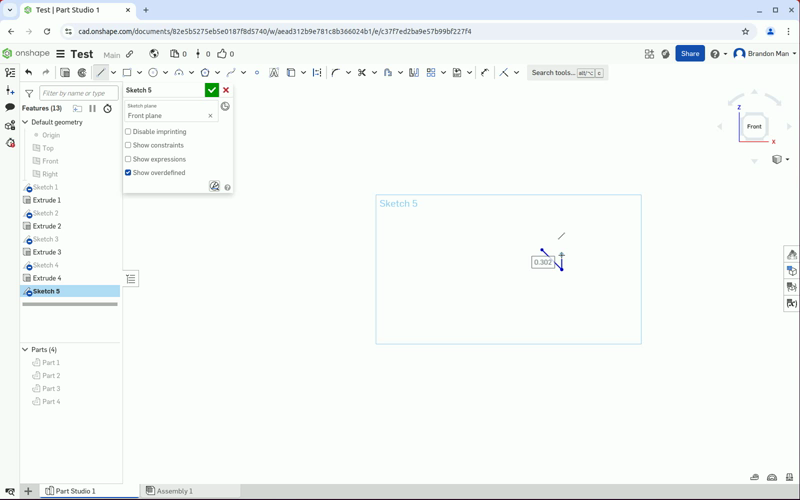
scroll(-6)
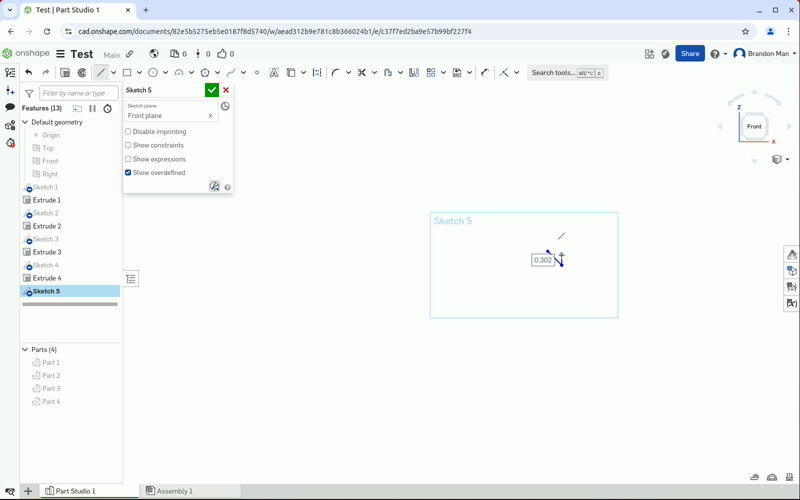
scroll(-6)
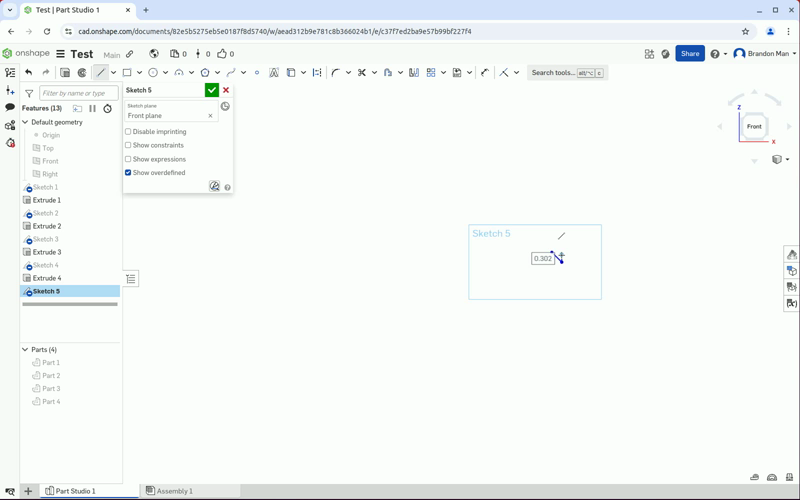
scroll(-6)
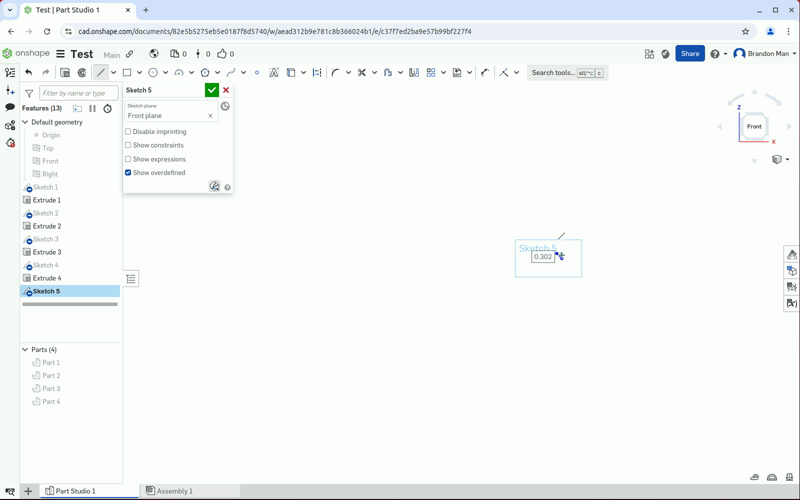
key_up(shift)
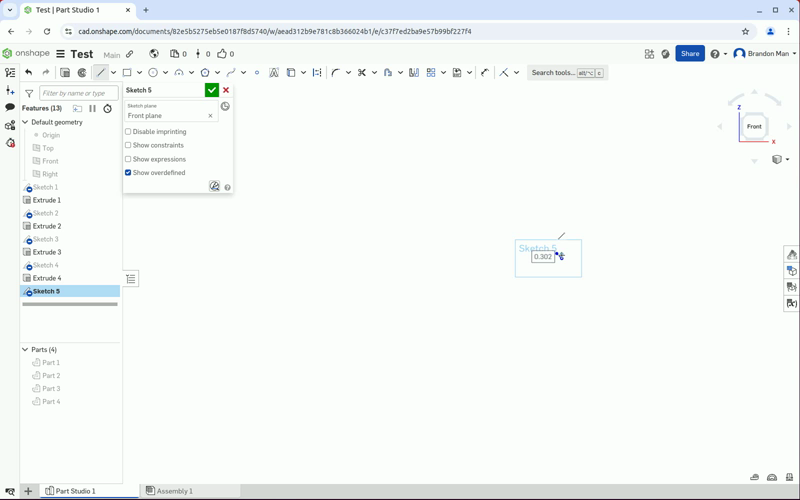
mouse_move(589, 254)
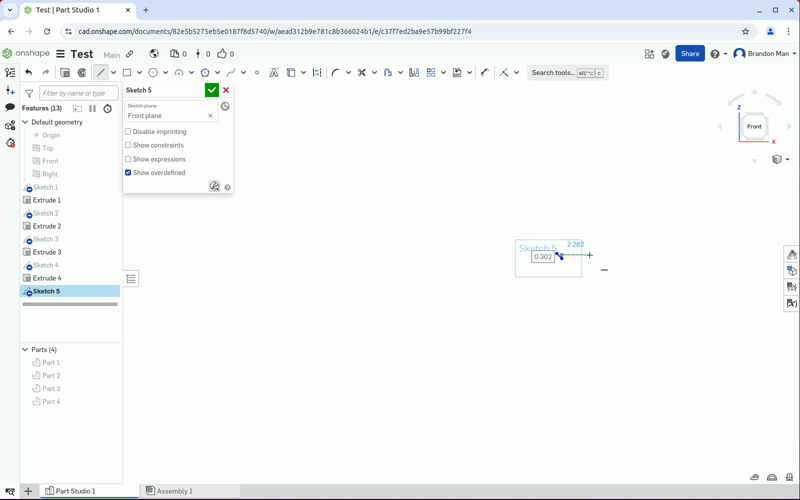
key_down(shift)
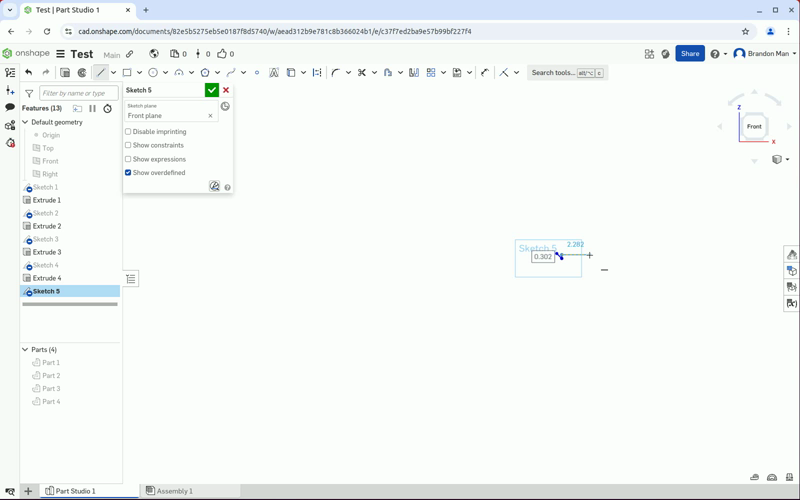
mouse_move(558, 254)
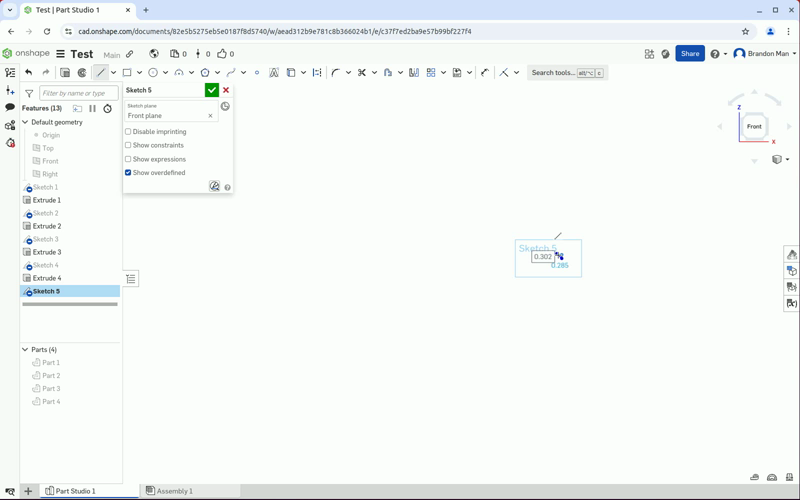
scroll(6)
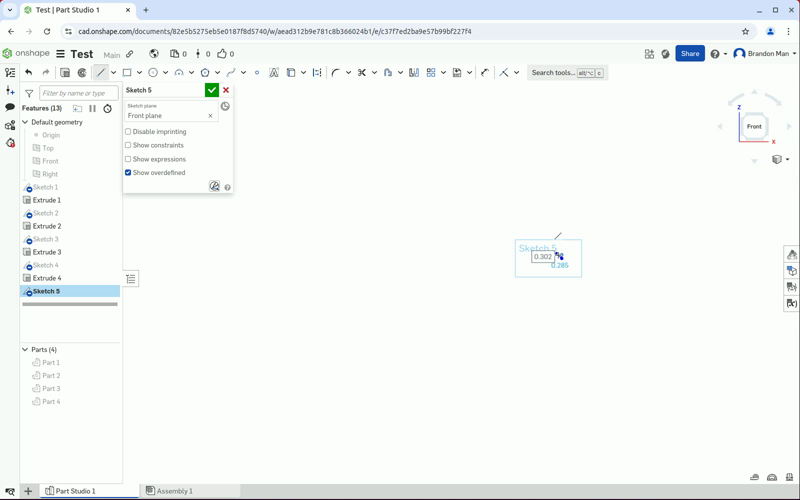
scroll(6)
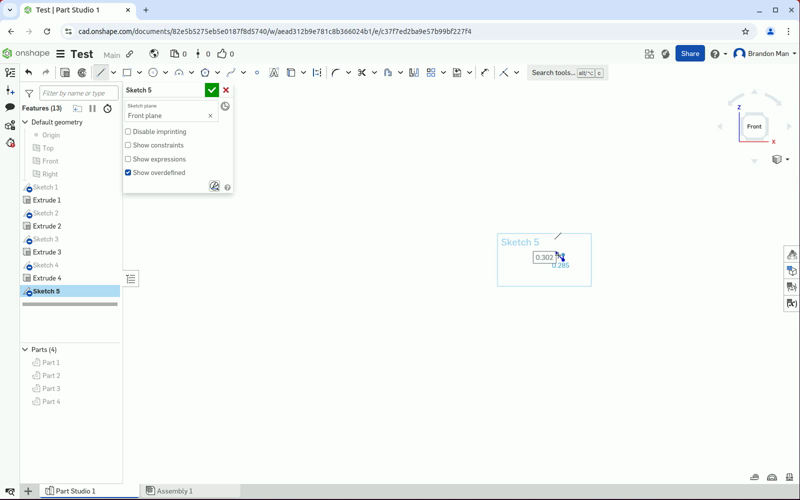
scroll(6)
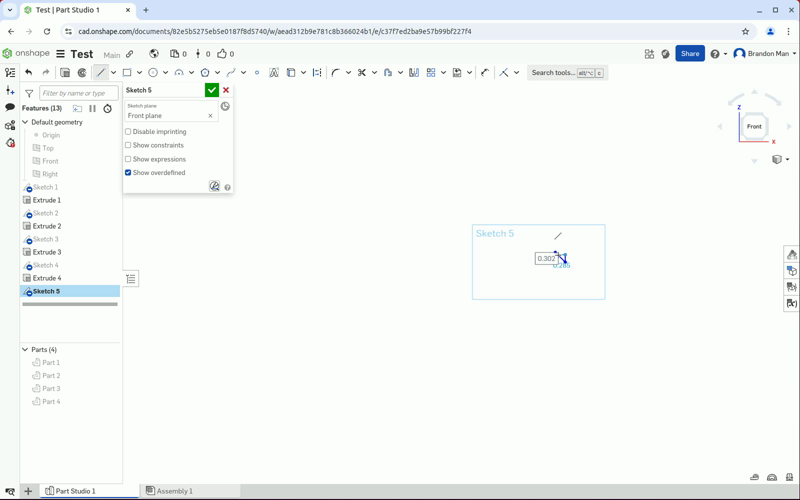
scroll(6)
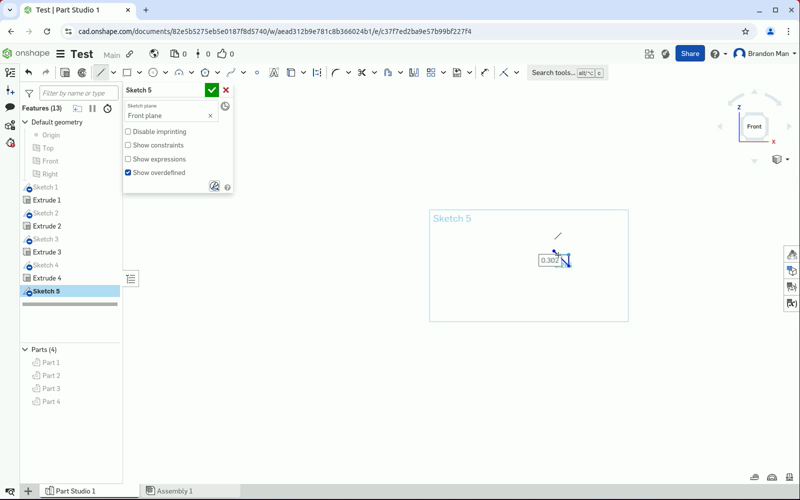
scroll(6)
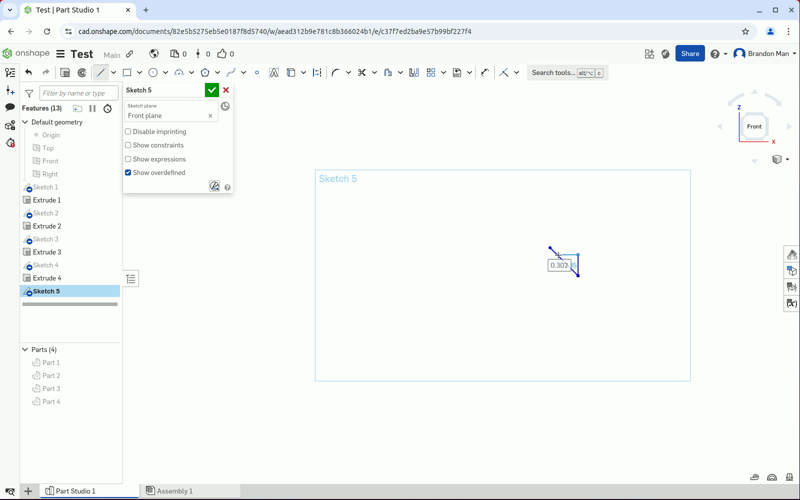
scroll(6)
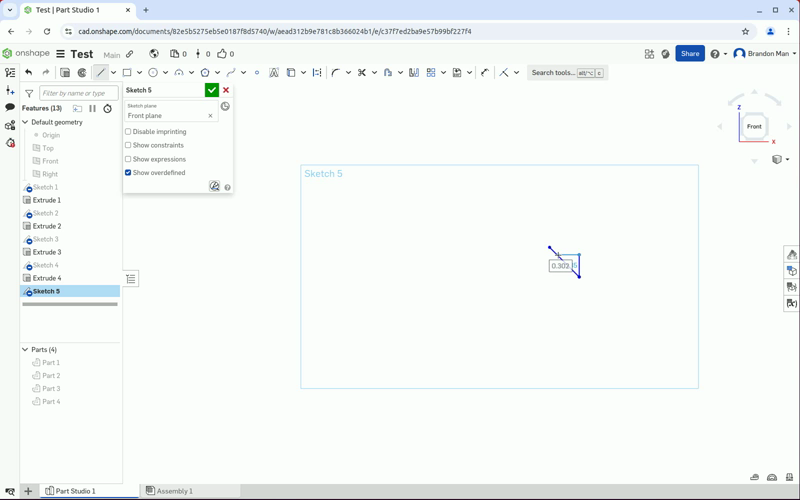
scroll(6)
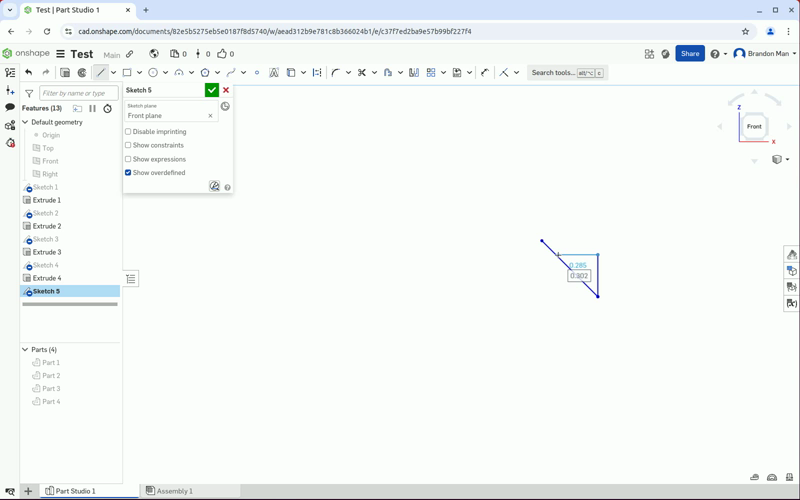
key_up(shift)
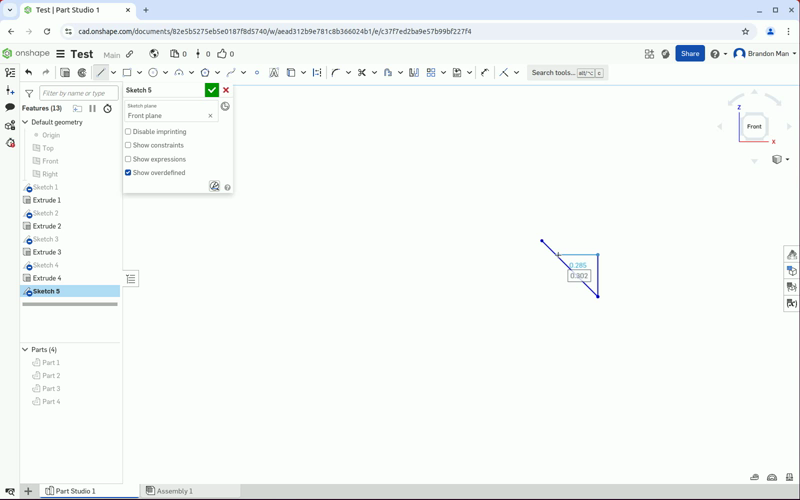
click(558, 254)
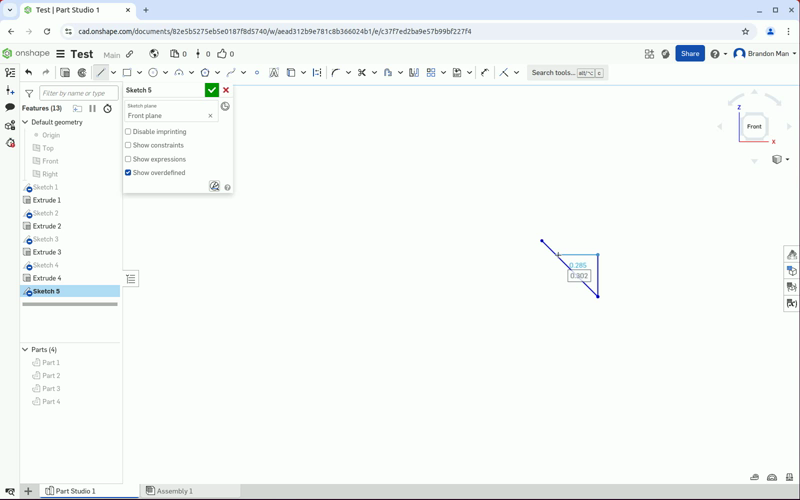
scroll(-6)
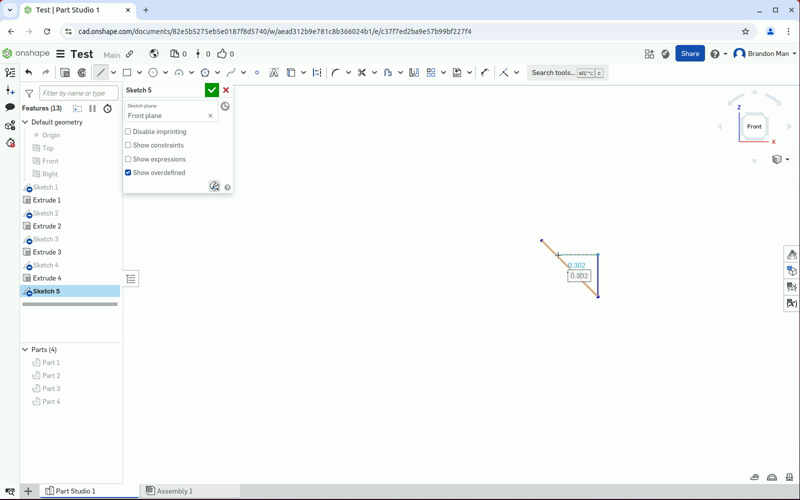
scroll(-6)
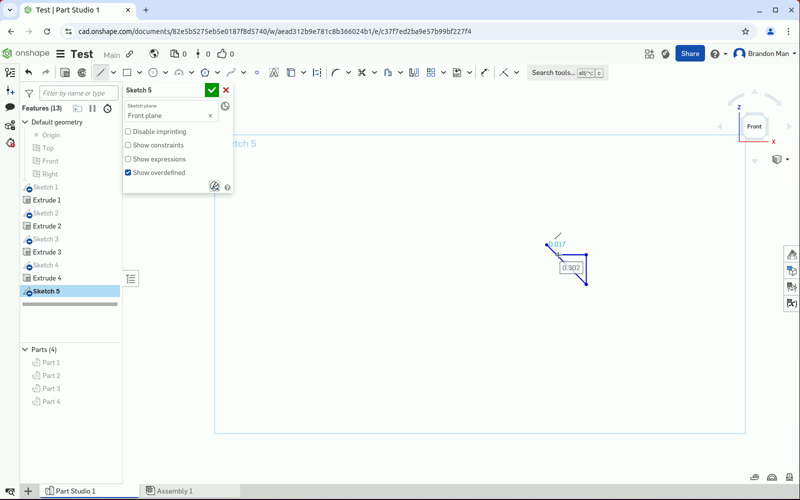
scroll(-6)
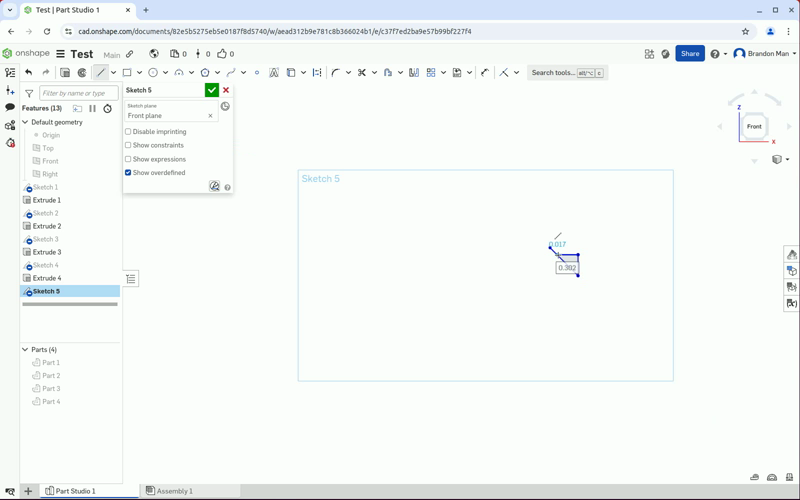
scroll(-6)
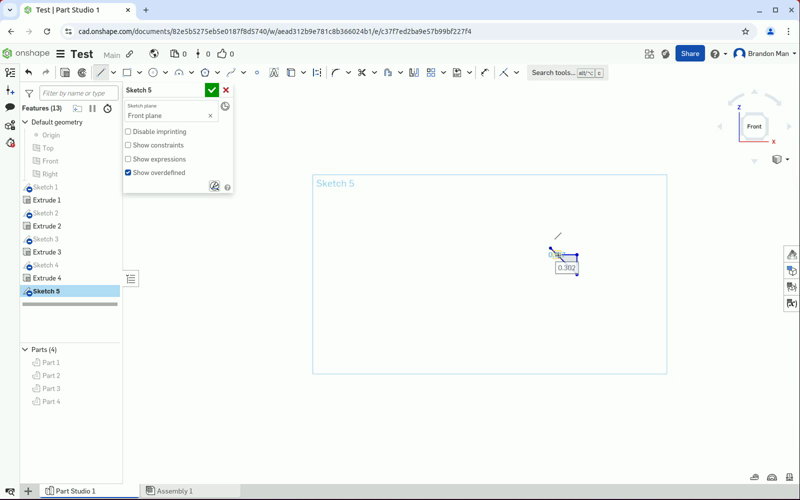
scroll(-6)
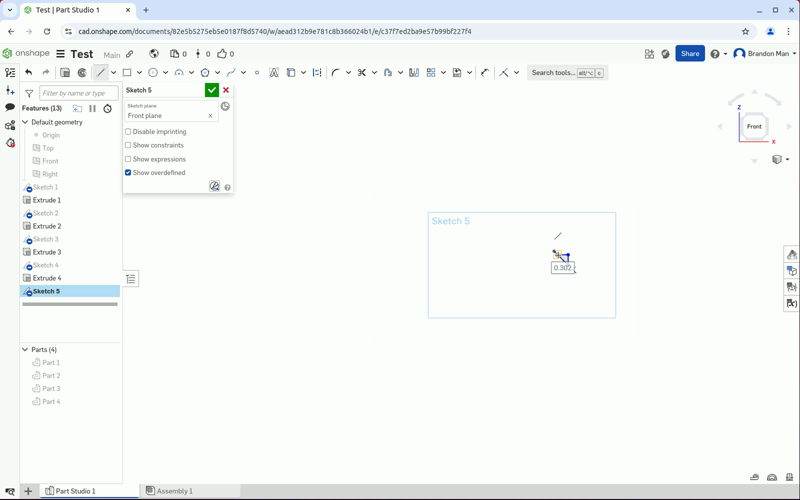
scroll(-6)
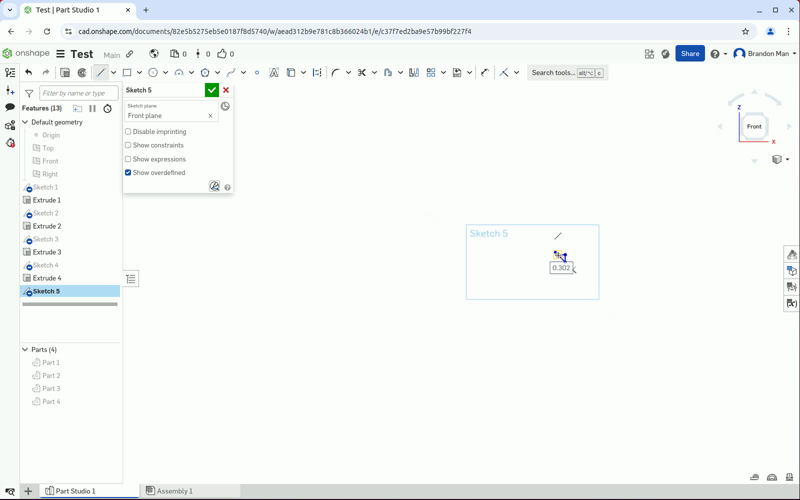
scroll(-6)
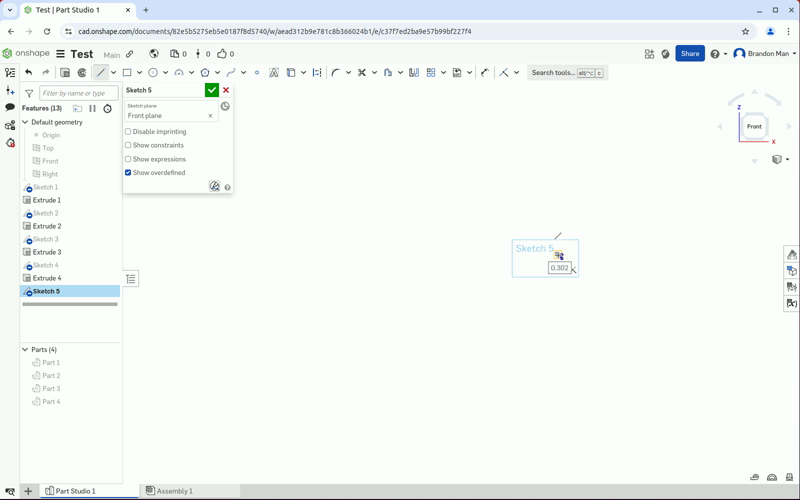
key(esc)
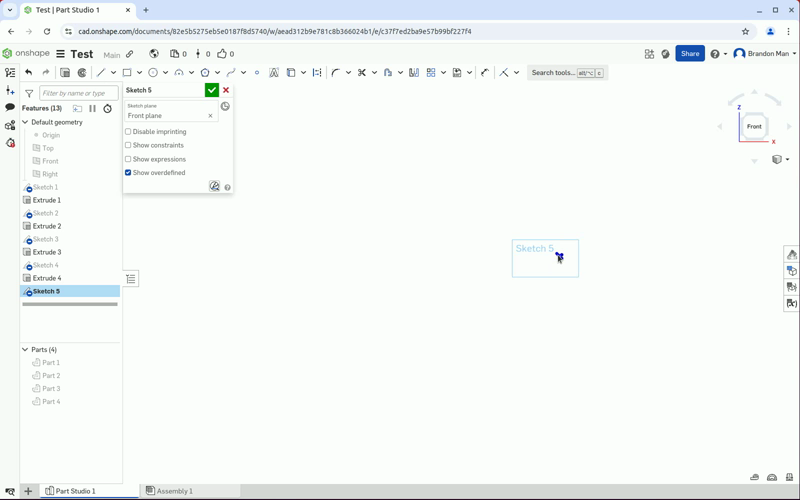
mouse_move(561, 256)
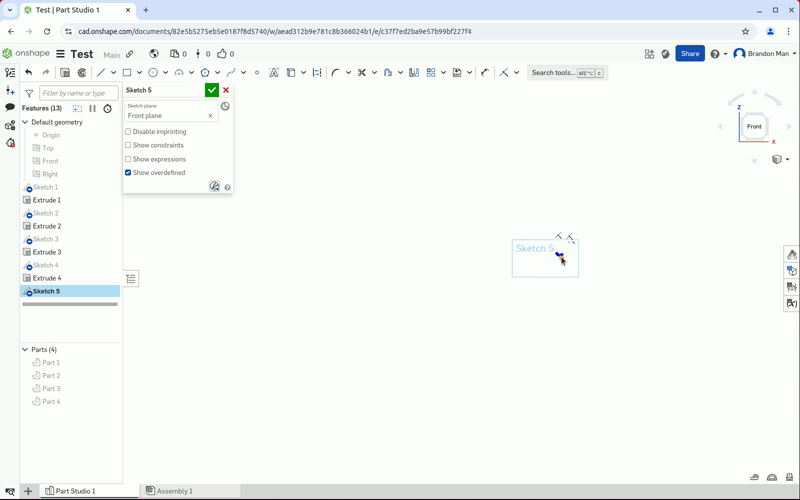
scroll(6)
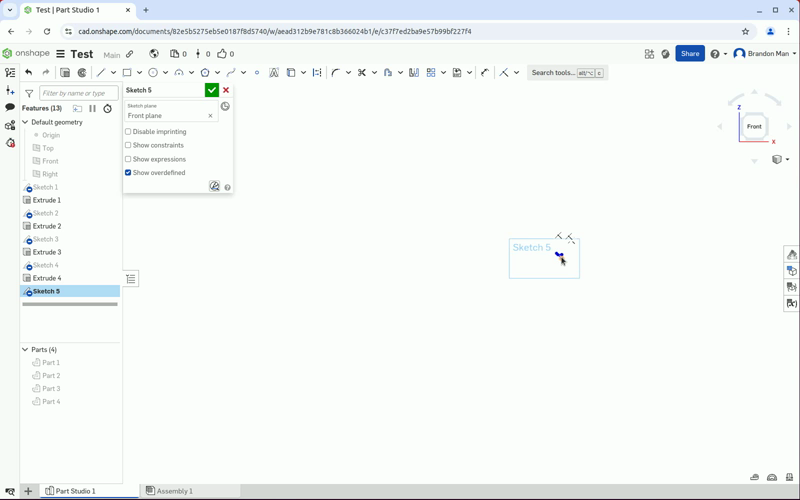
scroll(6)
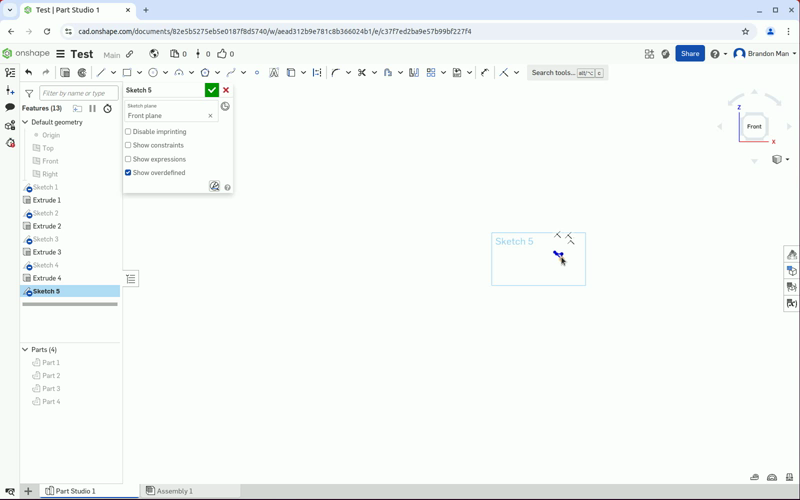
scroll(6)
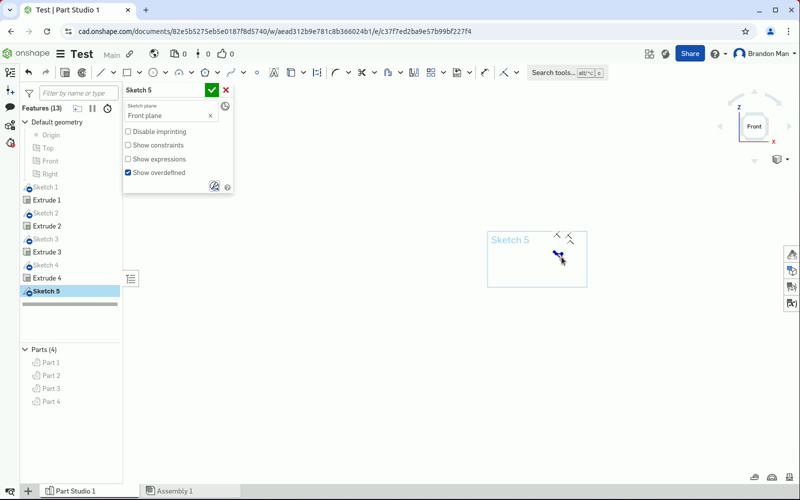
scroll(6)
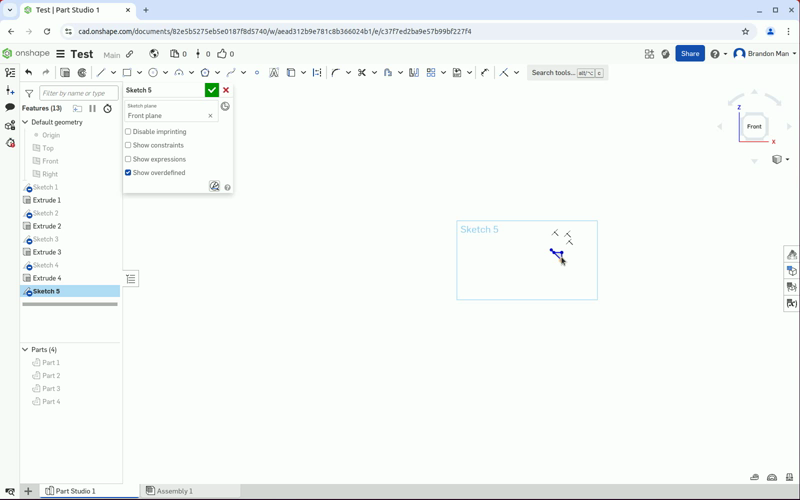
scroll(6)
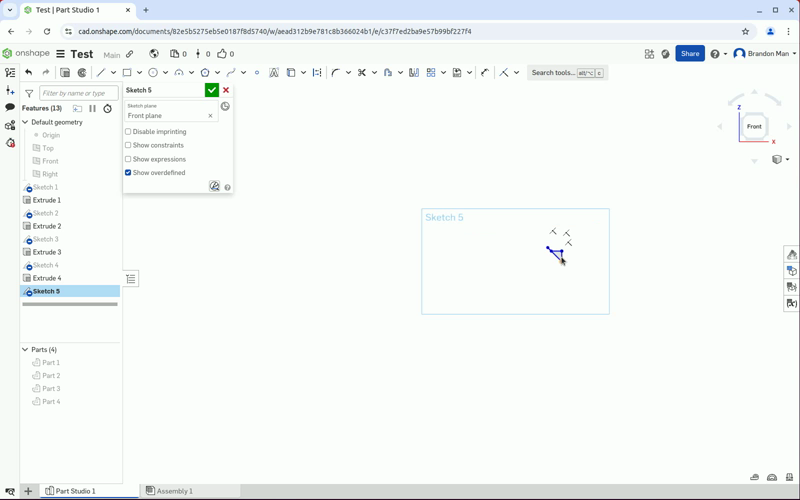
scroll(6)
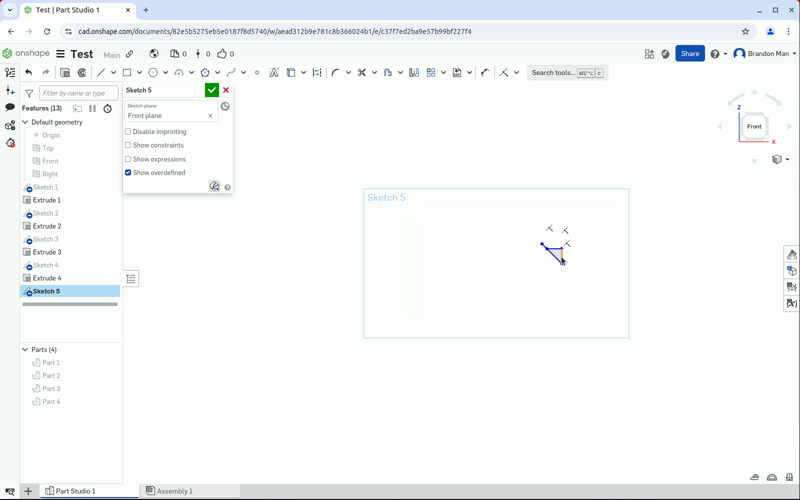
scroll(6)
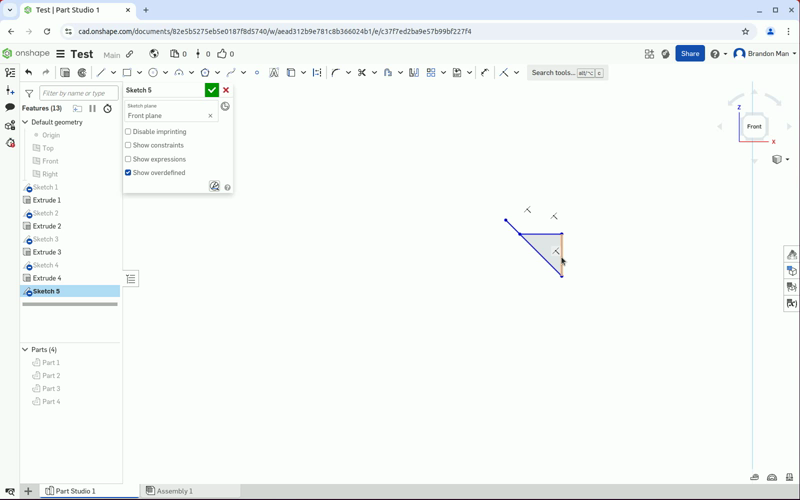
click(561, 256)
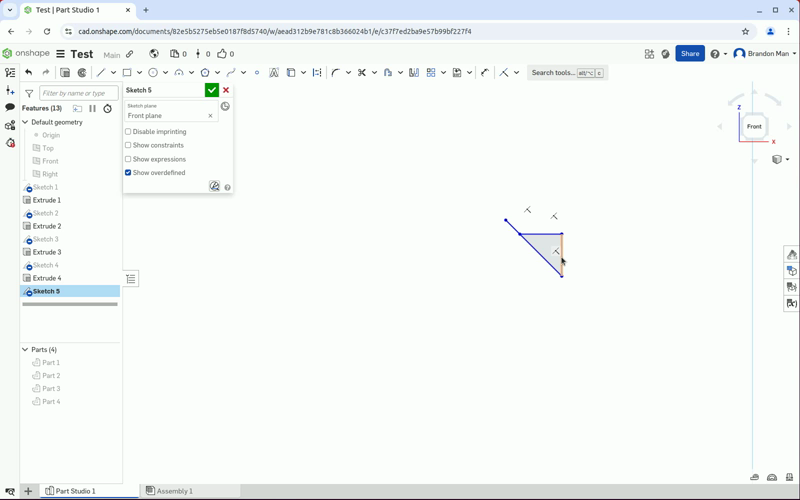
scroll(-6)
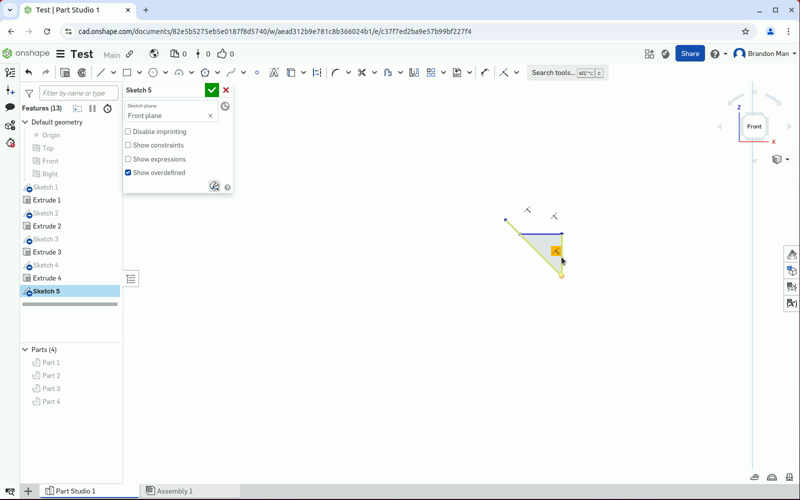
scroll(-6)
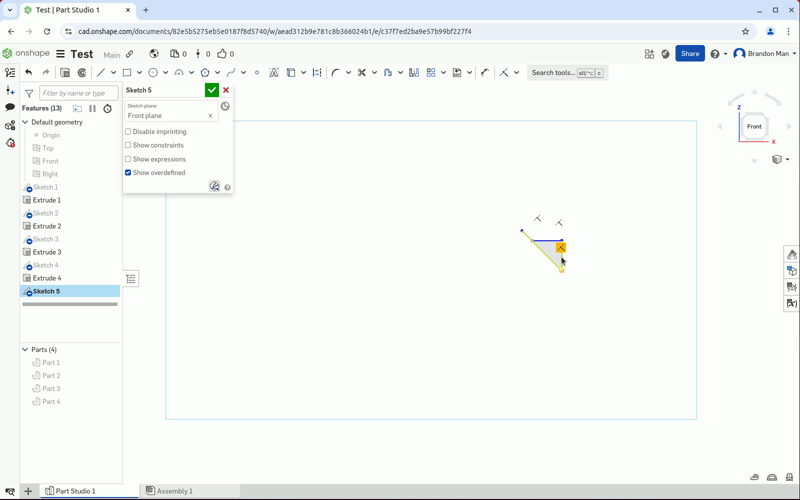
scroll(-6)
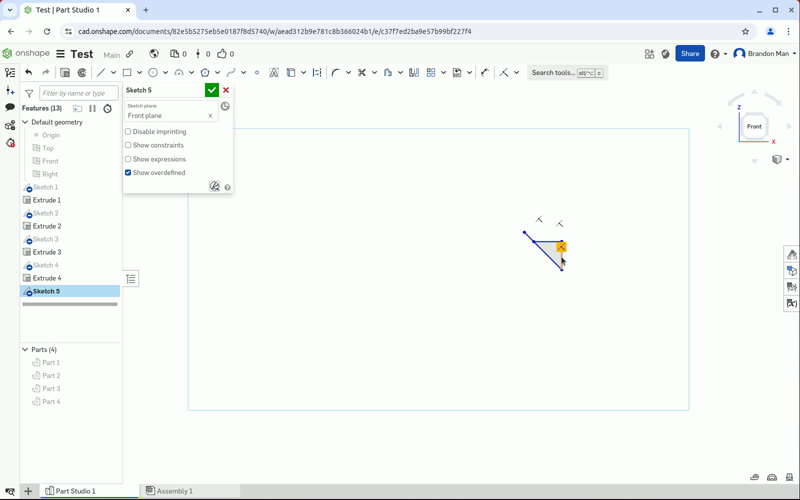
scroll(-6)
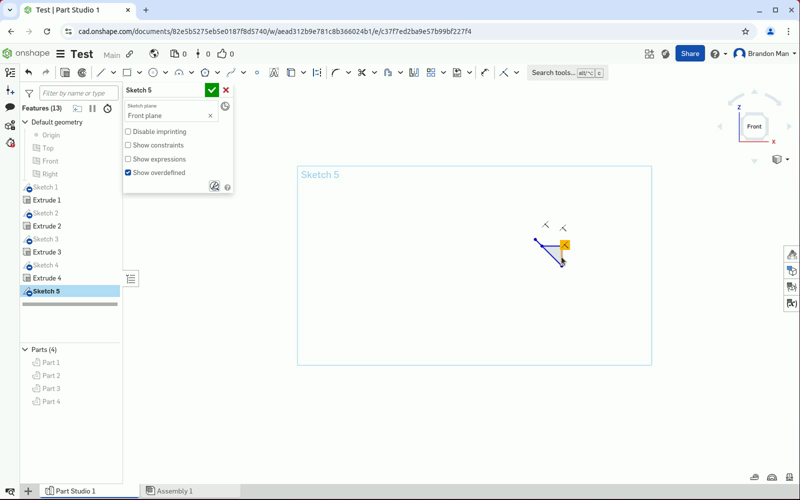
scroll(-6)
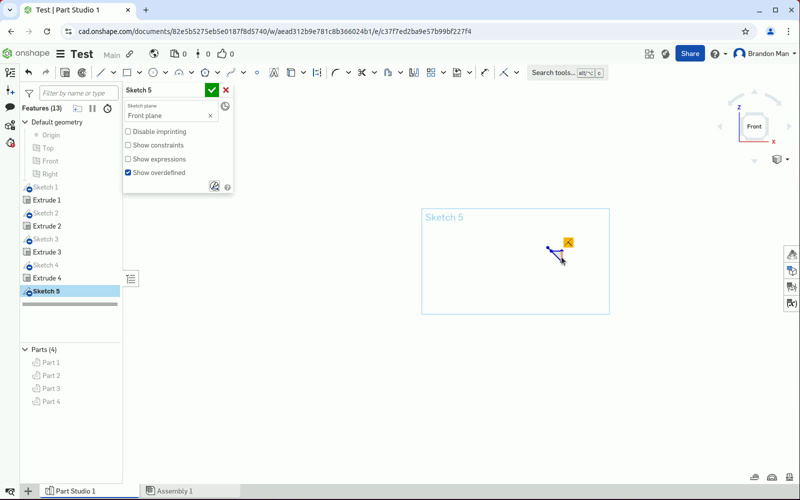
scroll(-6)
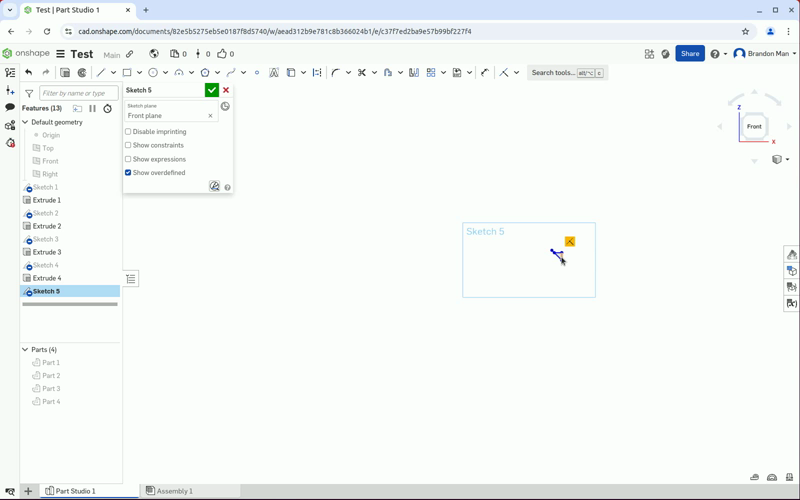
scroll(-6)
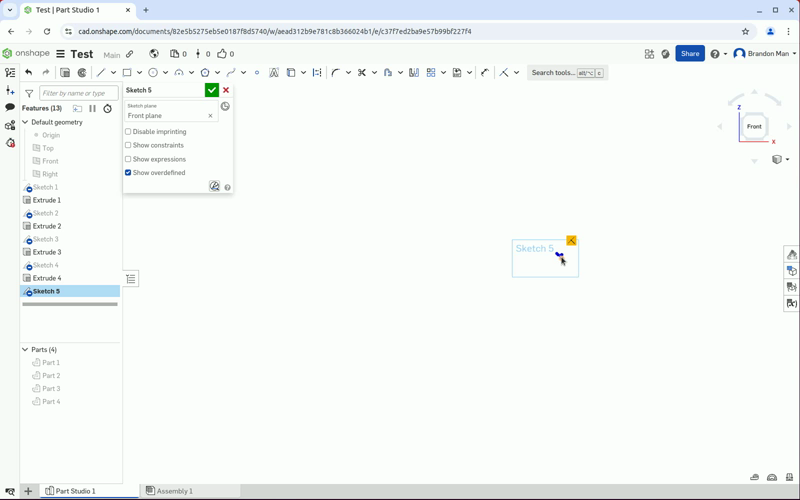
mouse_move(73, 352)
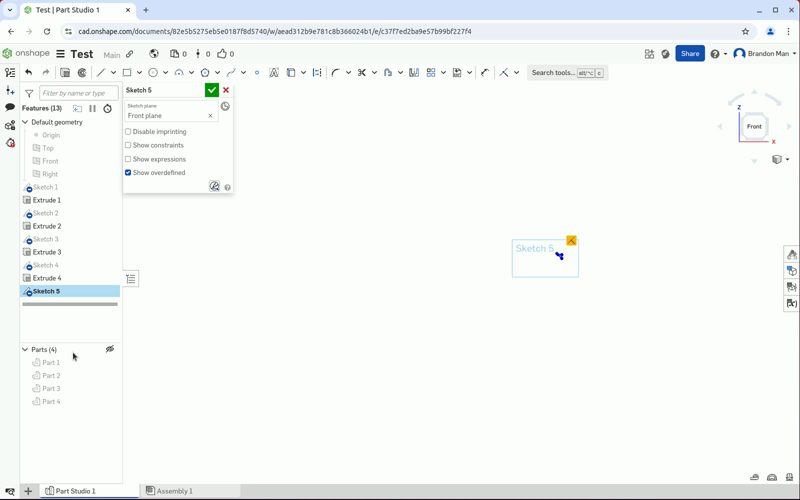
key(shift+y)
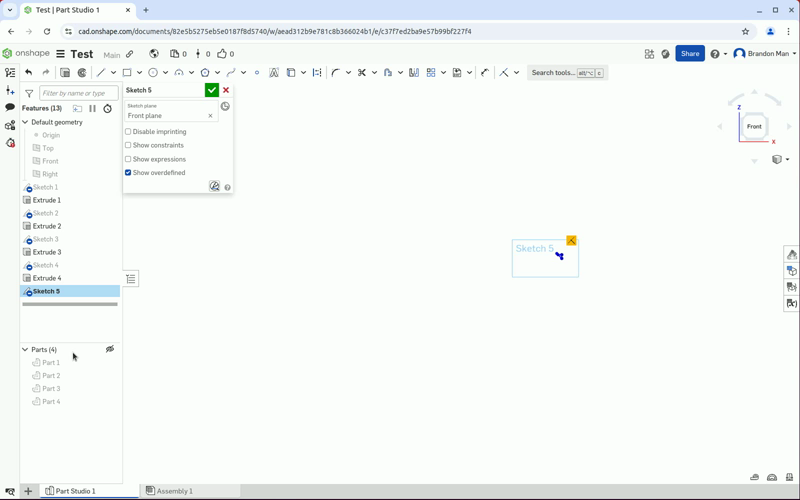
key(shift+e)
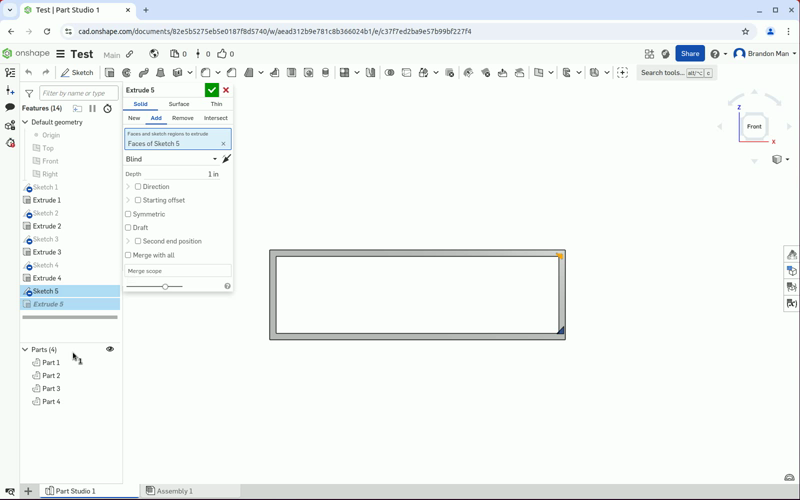
mouse_move(143, 106)
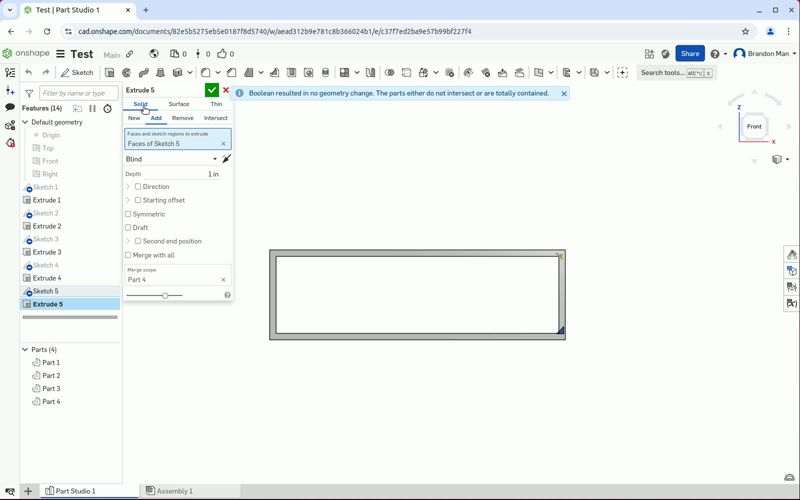
click(143, 106)
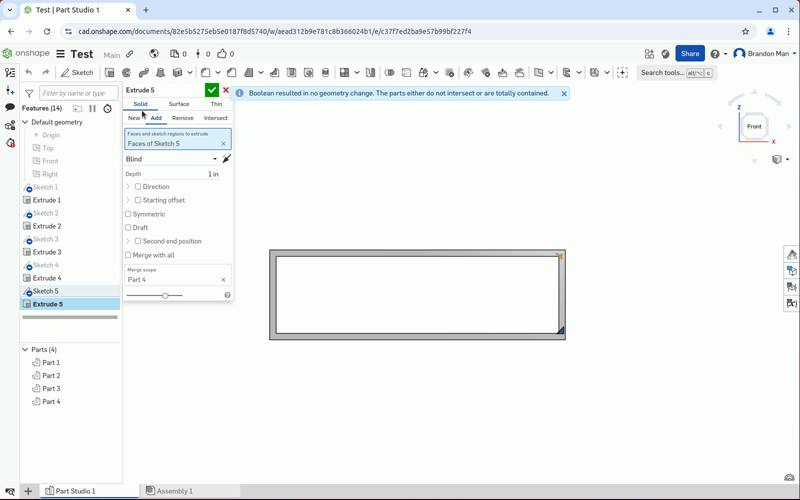
mouse_move(137, 120)
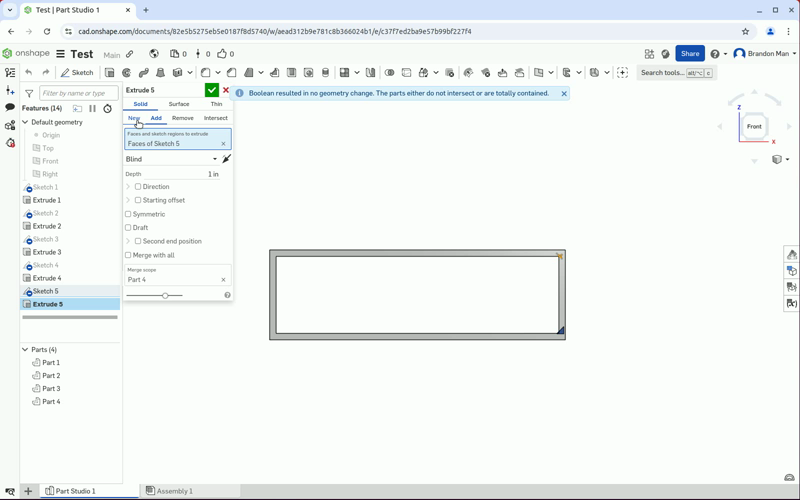
click(137, 120)
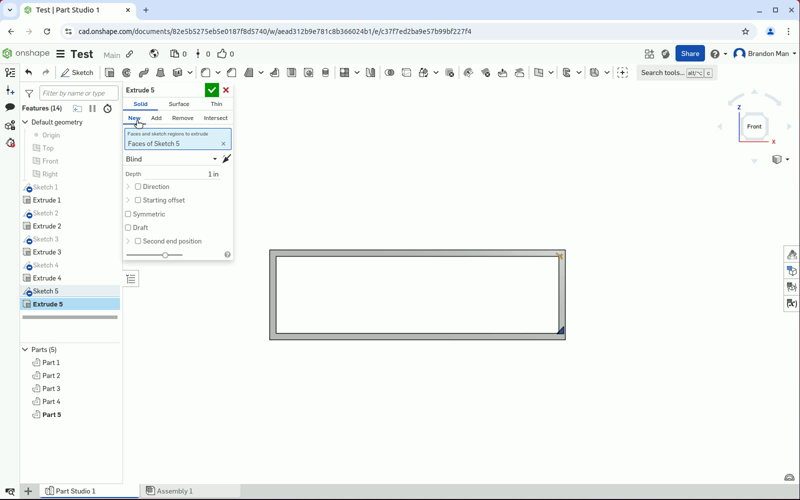
key(tab, 4)
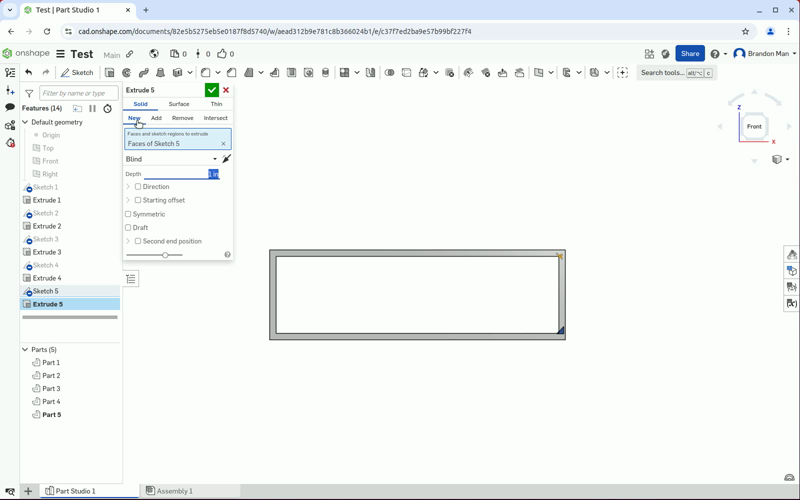
text(3.129)
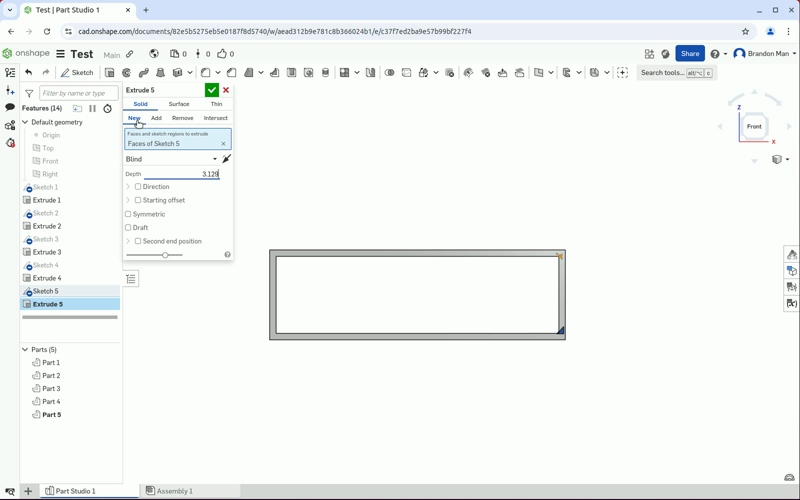
key(enter)
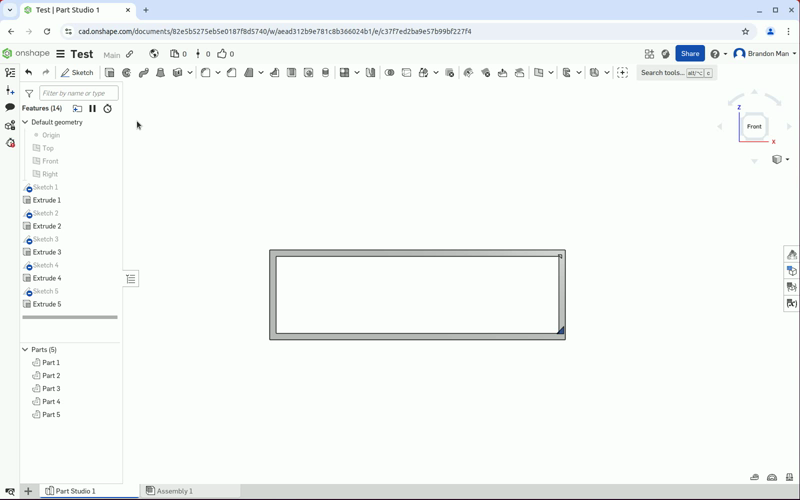
key(shift+h)
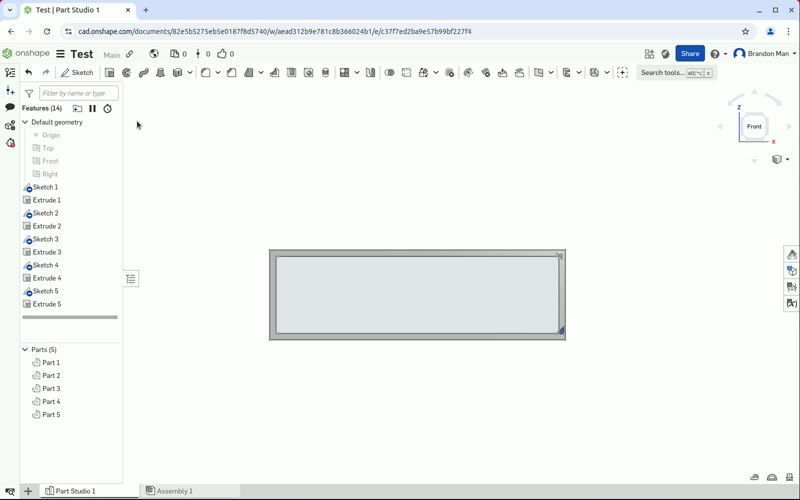
key(shift+h)
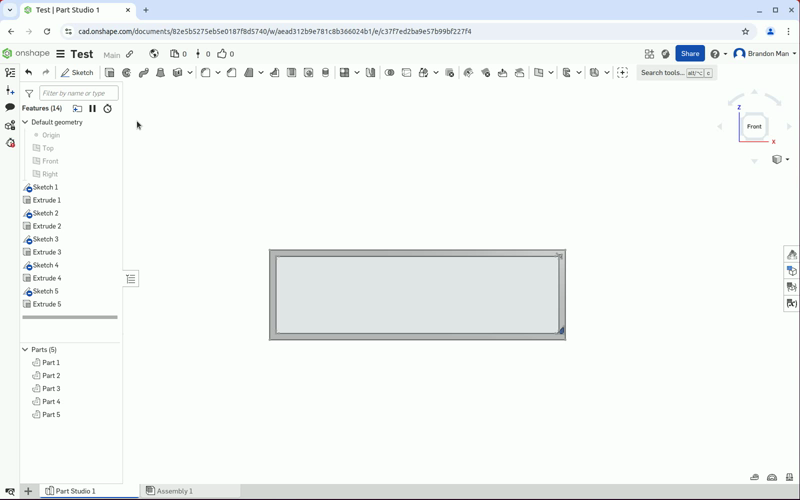
key(shift+7)
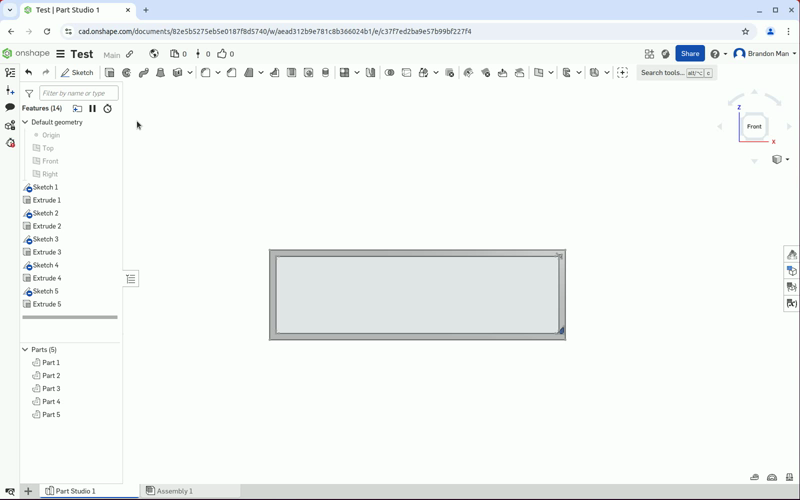
key(left, 2)
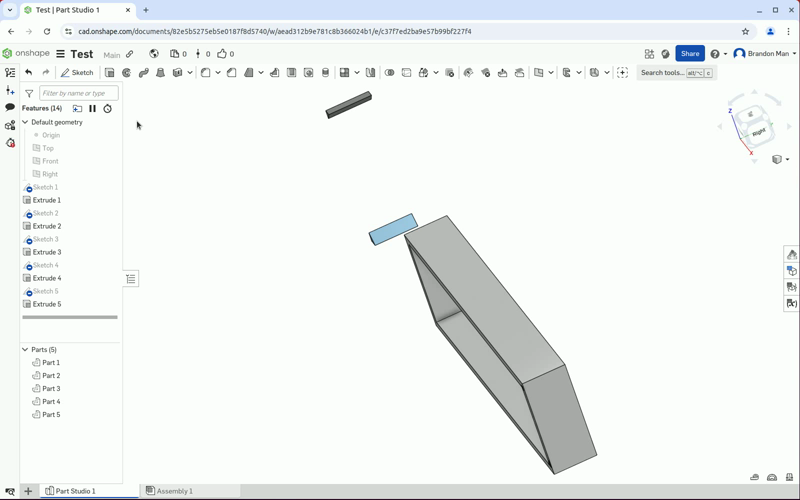
key(down, 2)
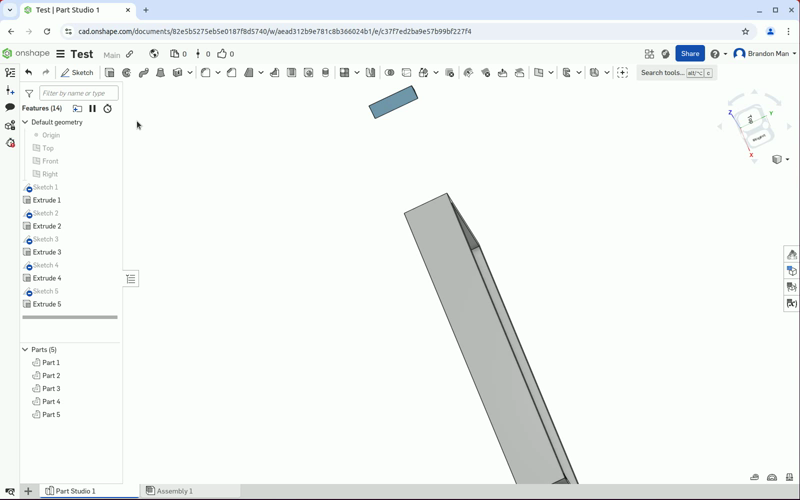
key(up, 2)
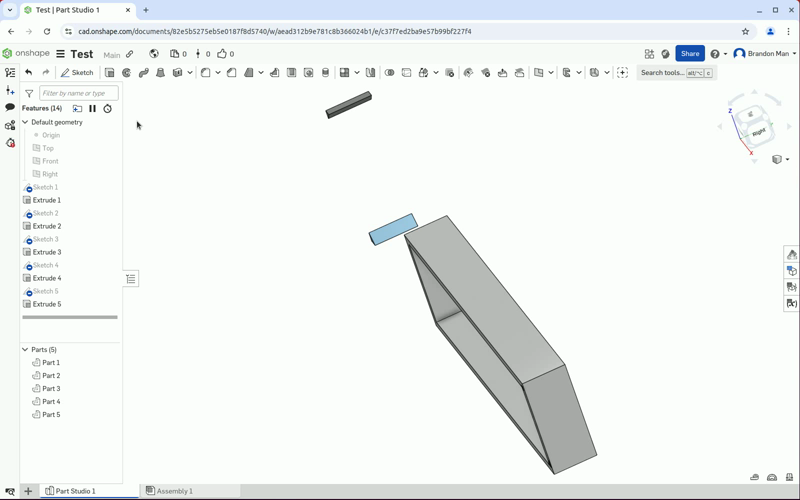
key(right, 2)
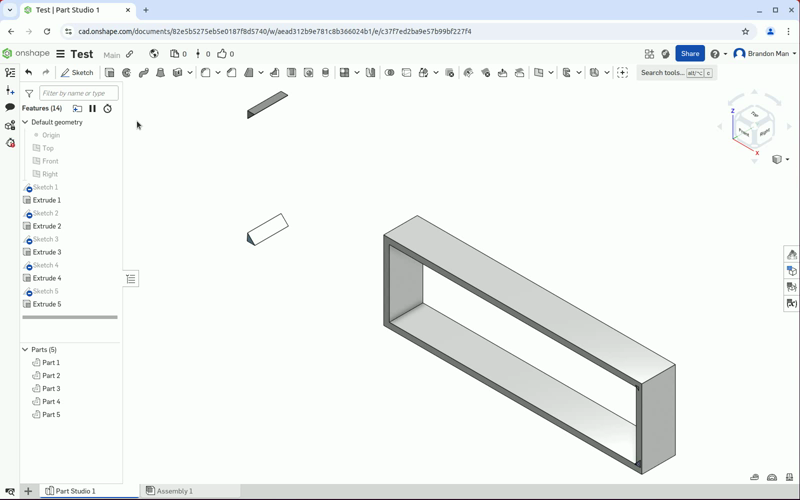
mouse_move(73, 189)
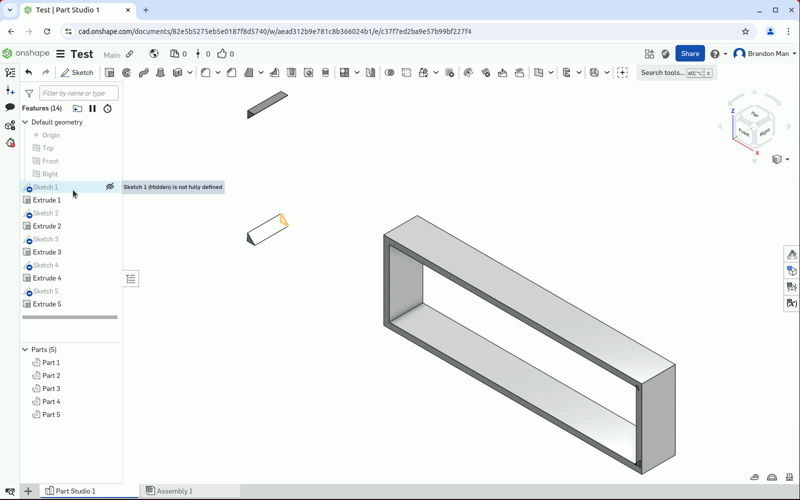
click(73, 189)